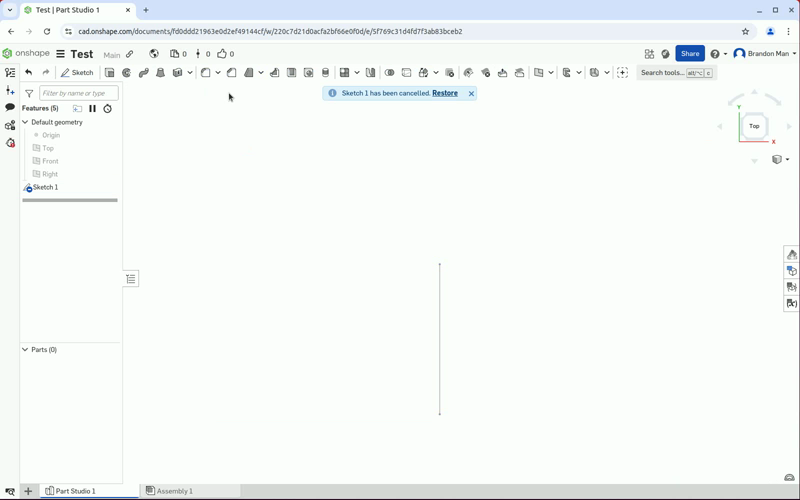
key(shift+h)
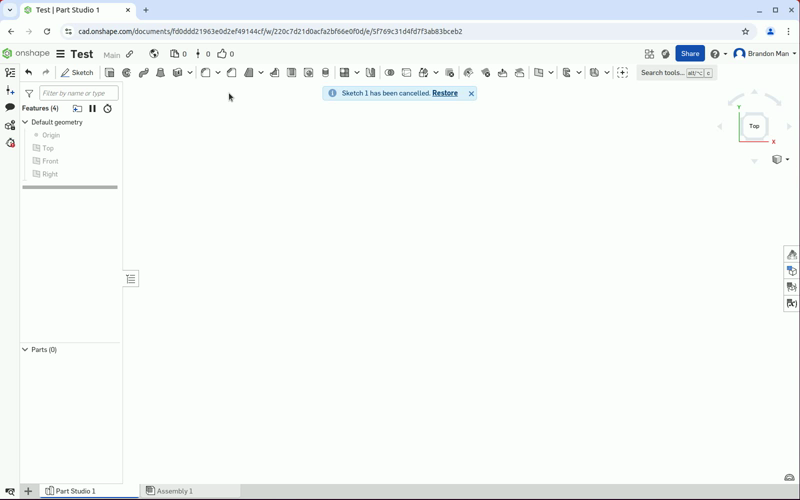
mouse_move(73, 352)
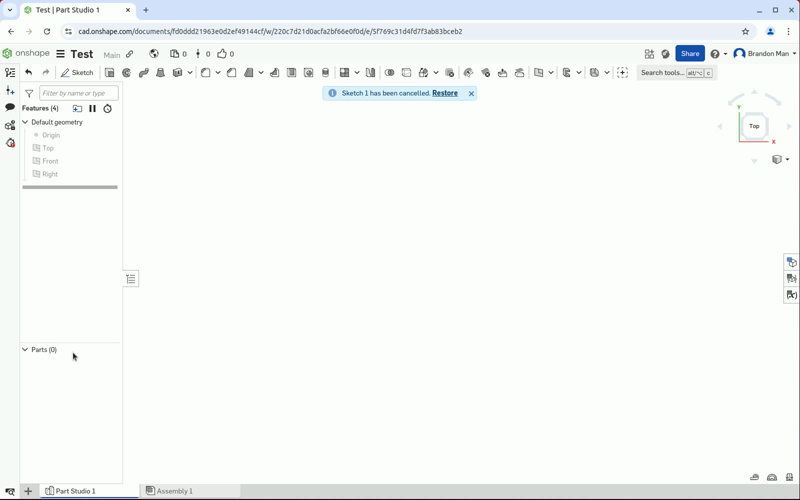
key(y)
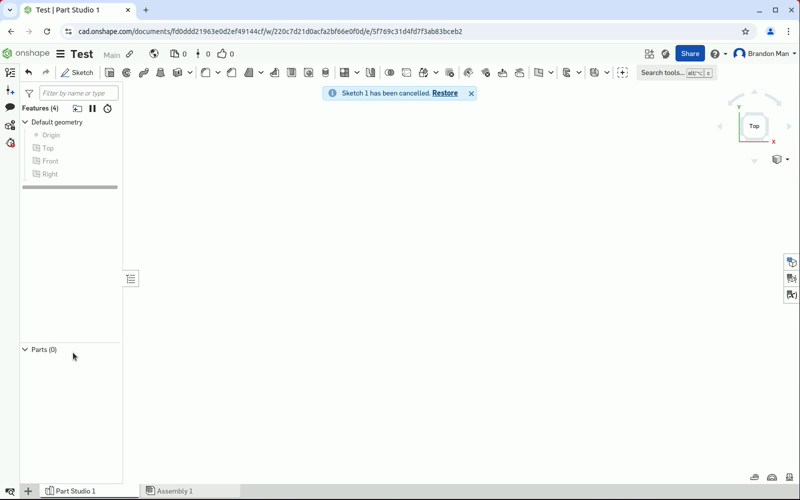
key(shift+p)
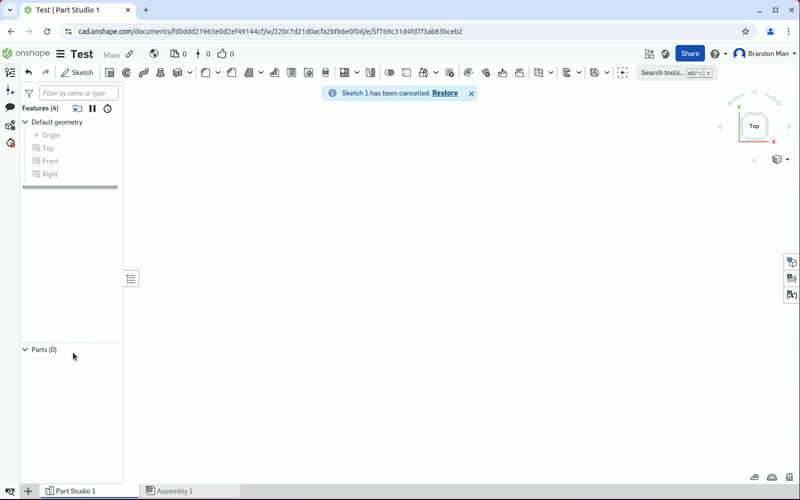
key(space)
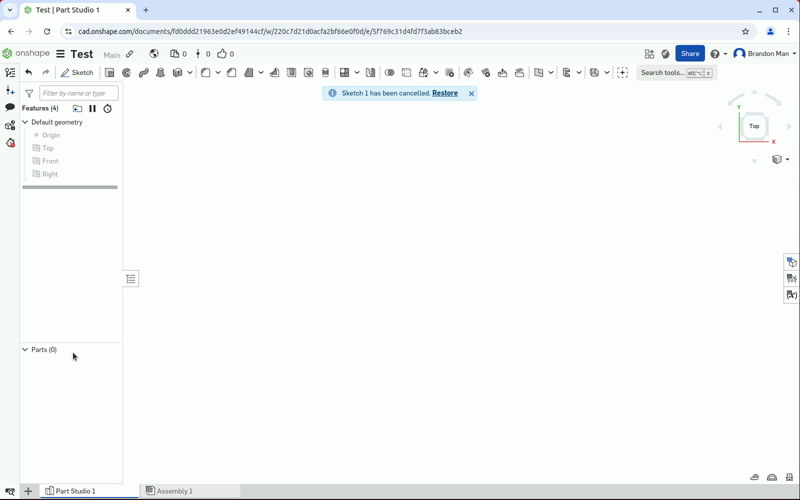
key_down(shift)
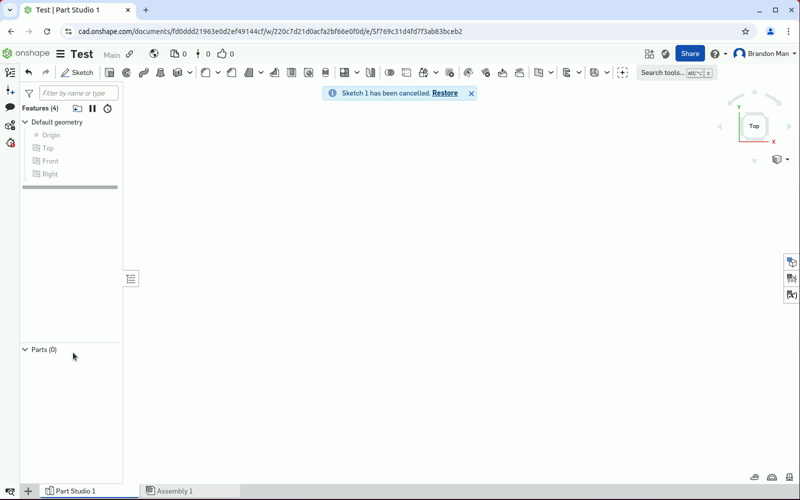
key(up)
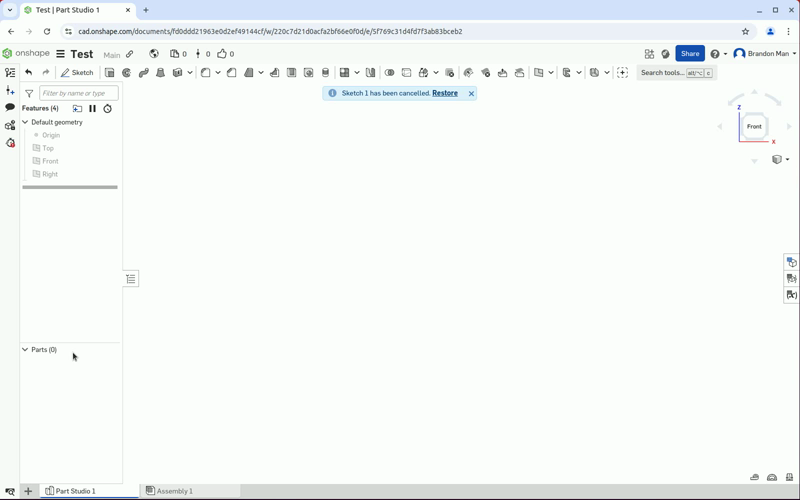
key_up(shift)
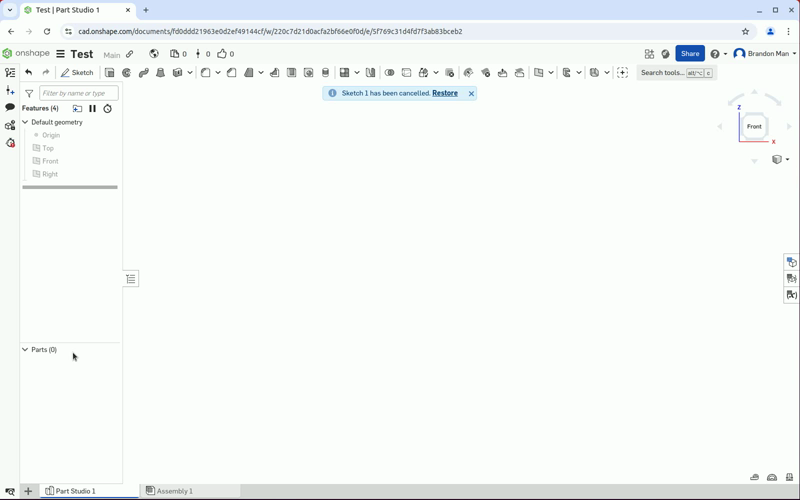
mouse_move(73, 352)
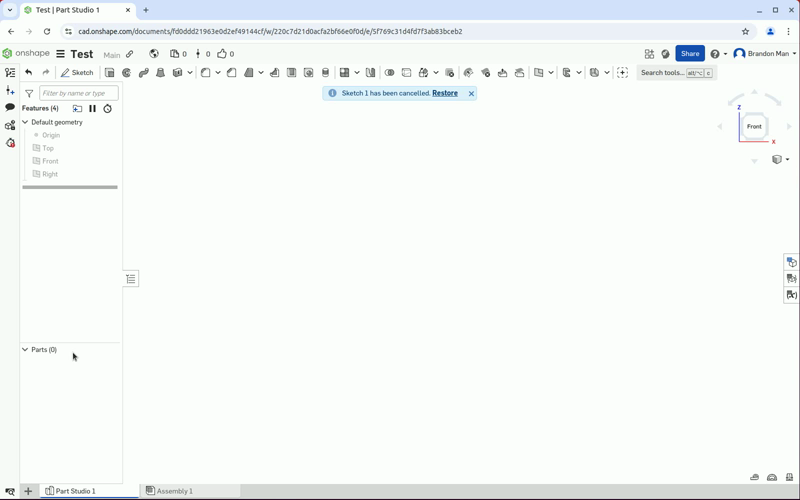
key(shift+y)
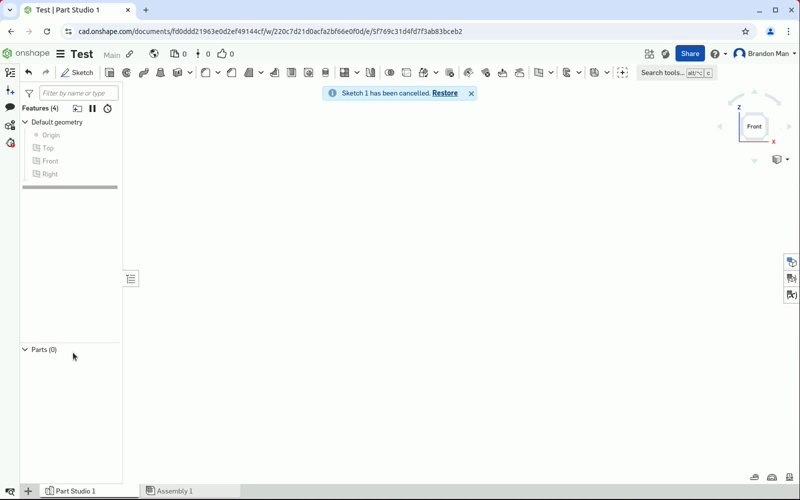
key(shift+s)
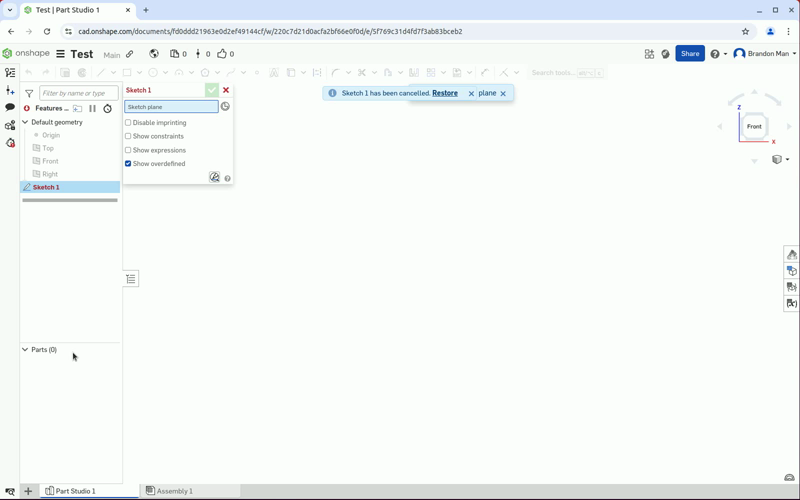
mouse_move(73, 163)
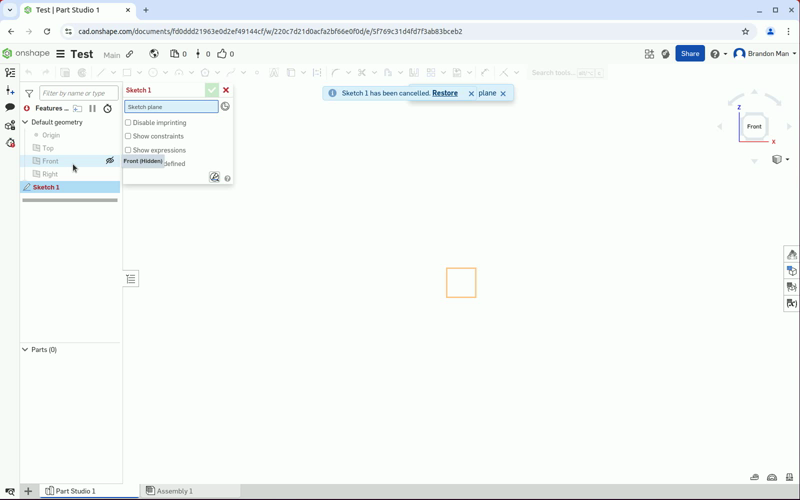
click(73, 163)
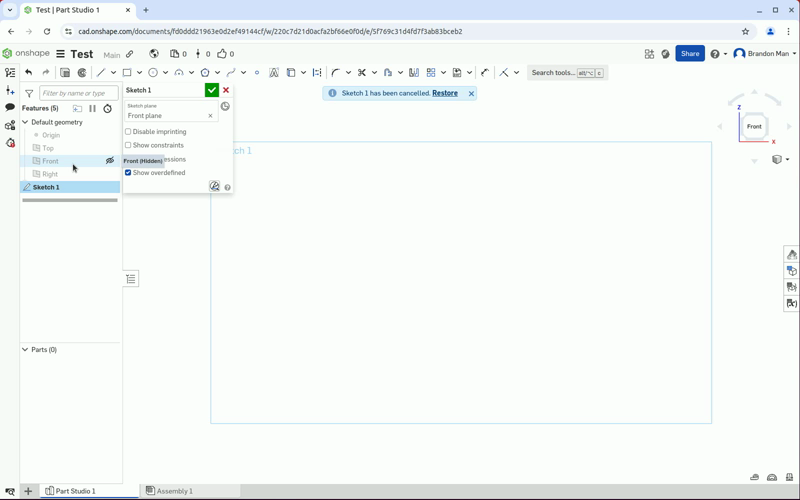
mouse_move(73, 352)
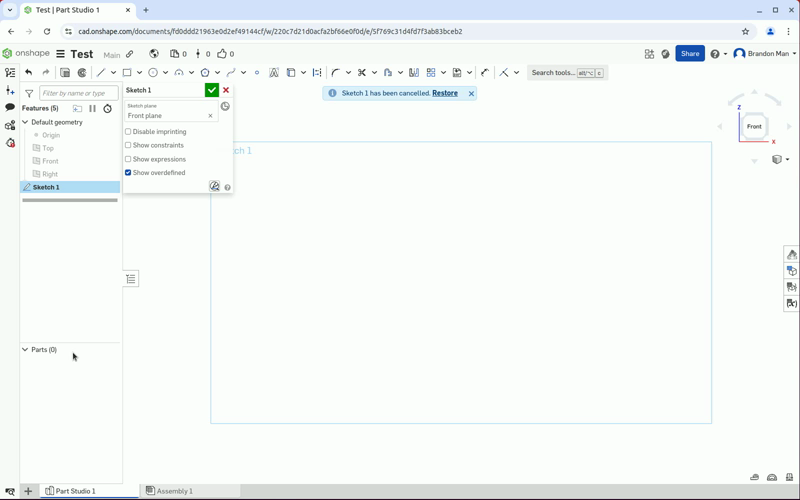
key(y)
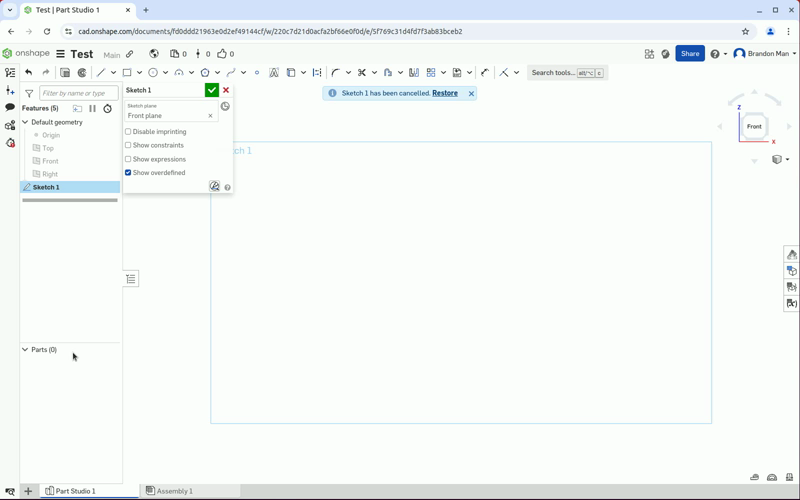
key(l)
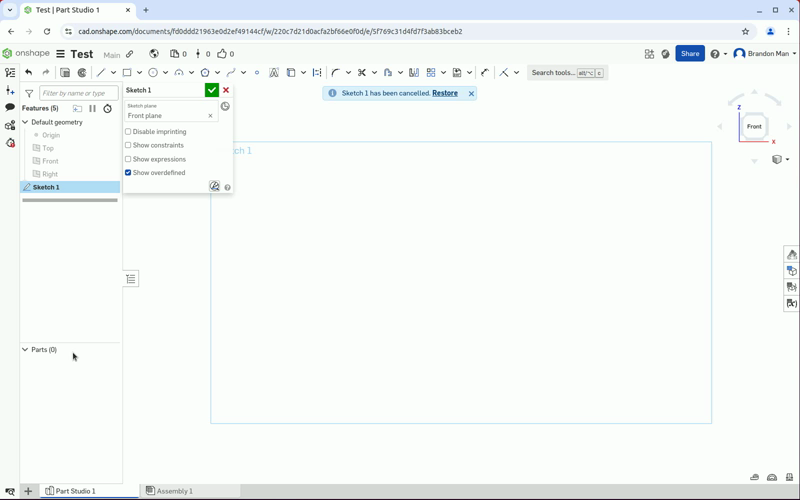
key_down(shift)
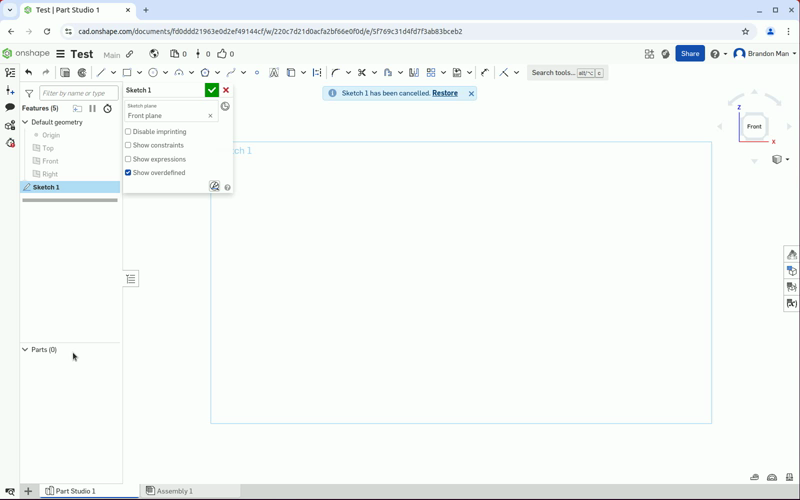
mouse_move(452, 287)
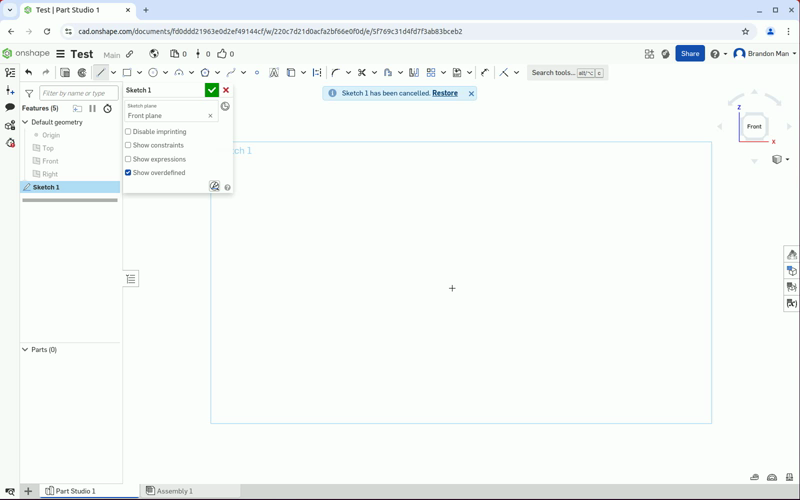
click(452, 287)
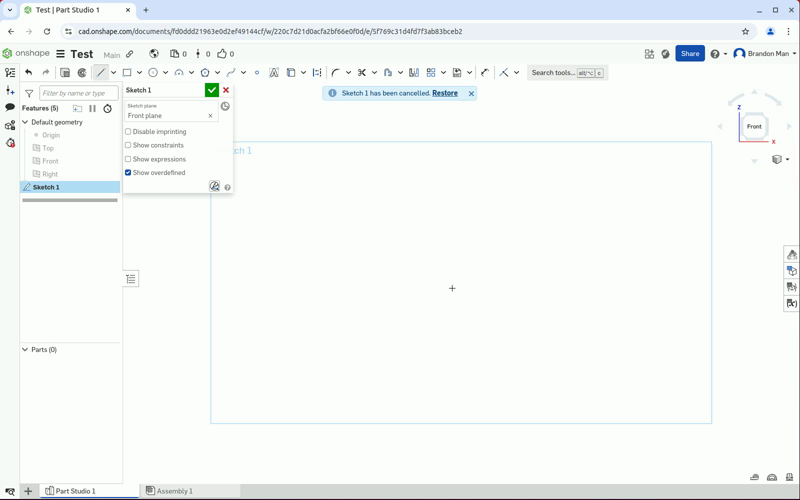
key_up(shift)
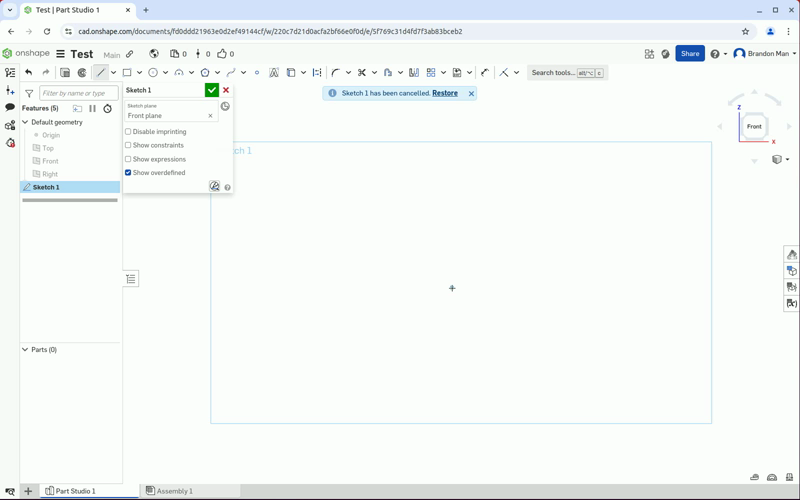
key_down(shift)
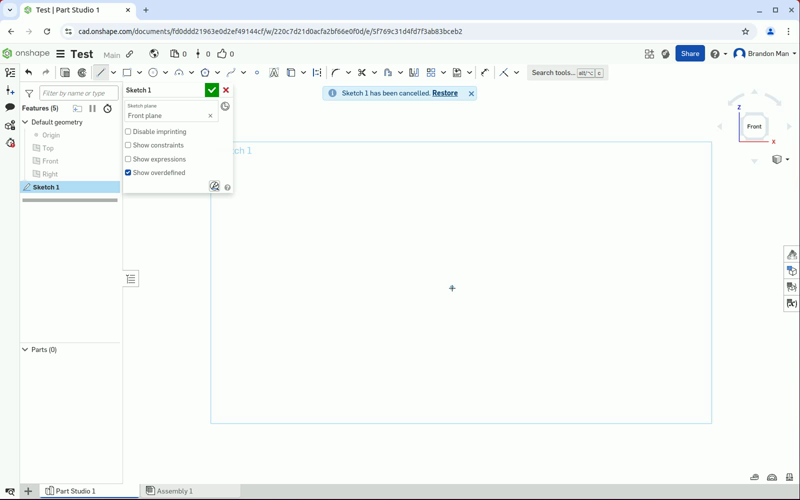
mouse_move(482, 287)
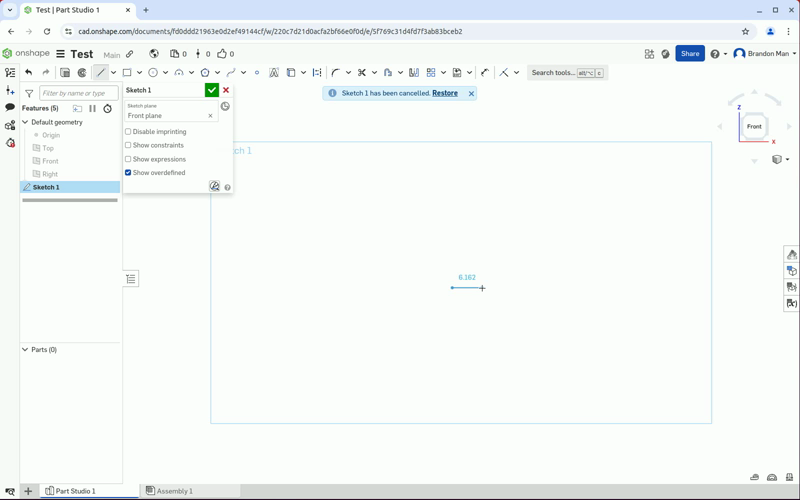
mouse_move(460, 292)
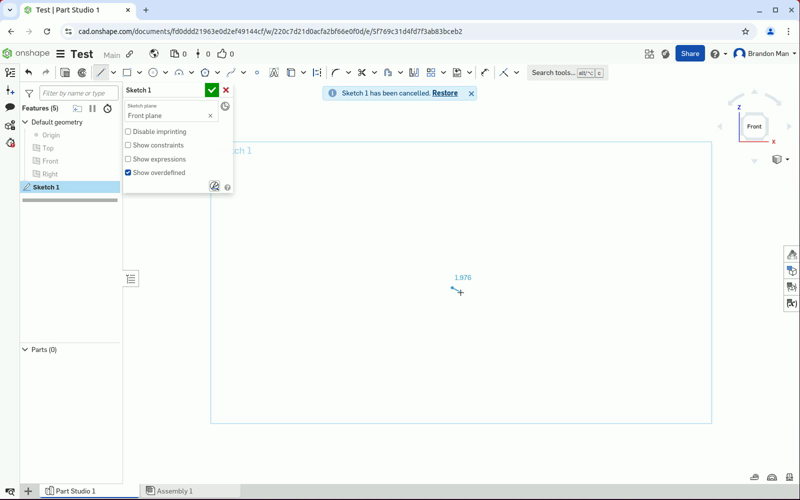
click(460, 292)
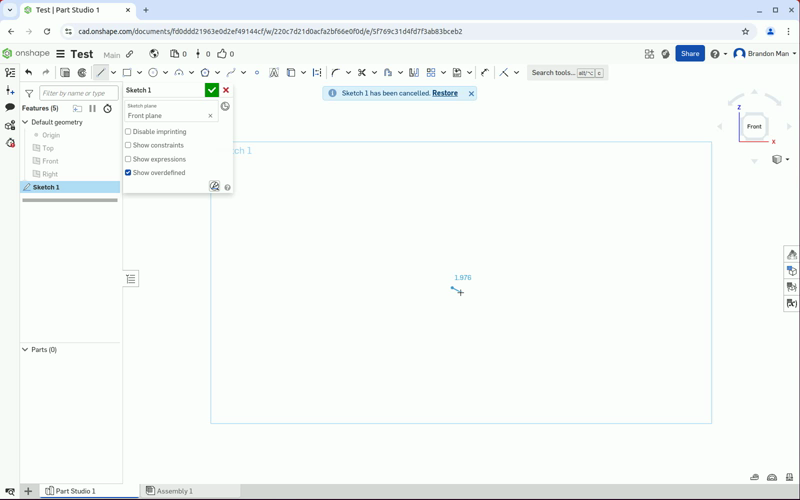
key_up(shift)
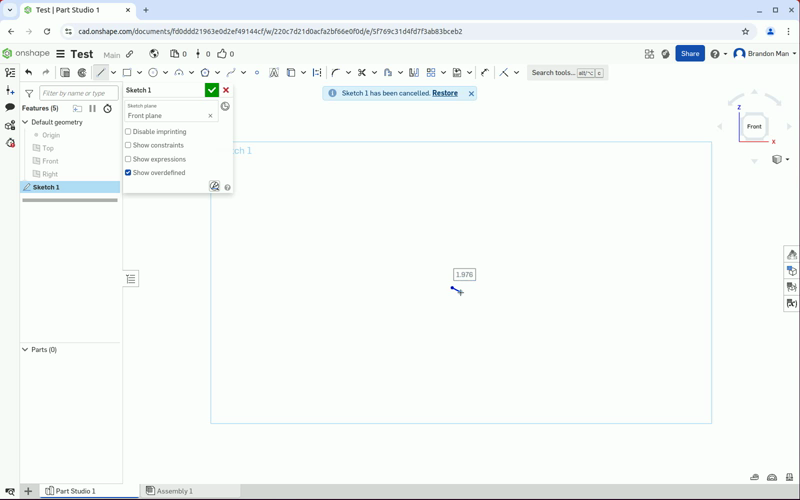
key_down(shift)
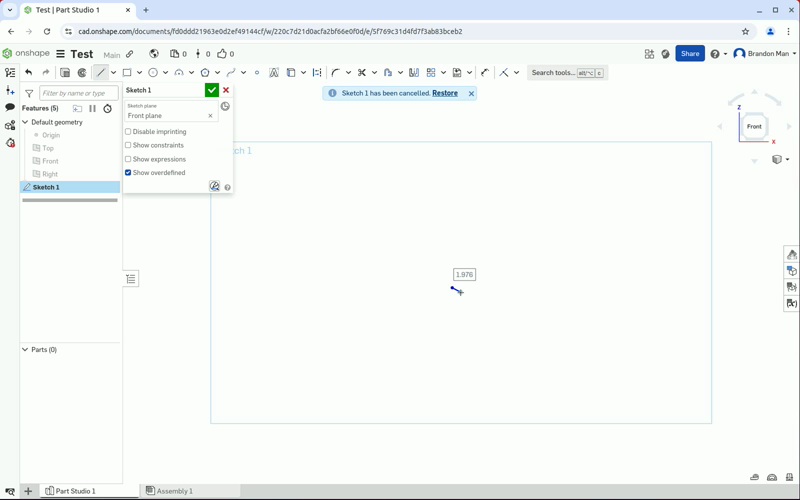
mouse_move(490, 292)
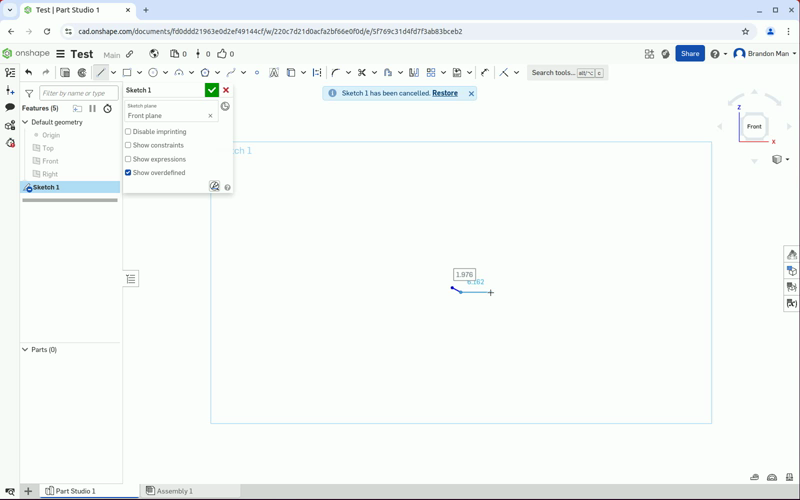
mouse_move(468, 287)
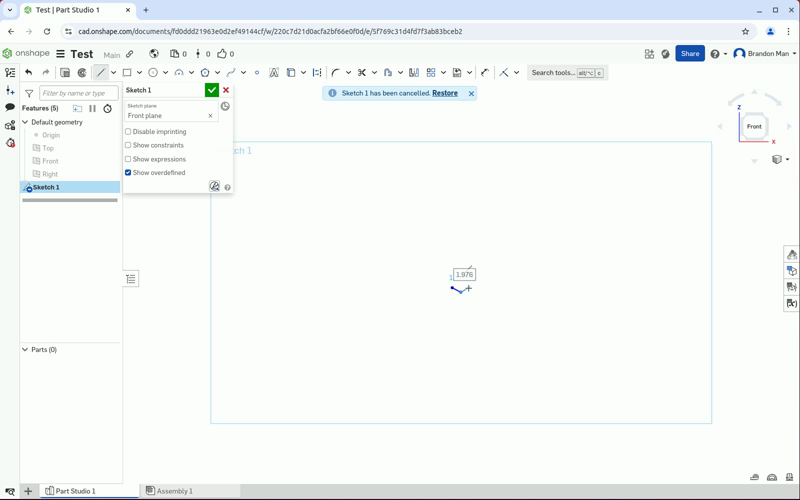
click(468, 287)
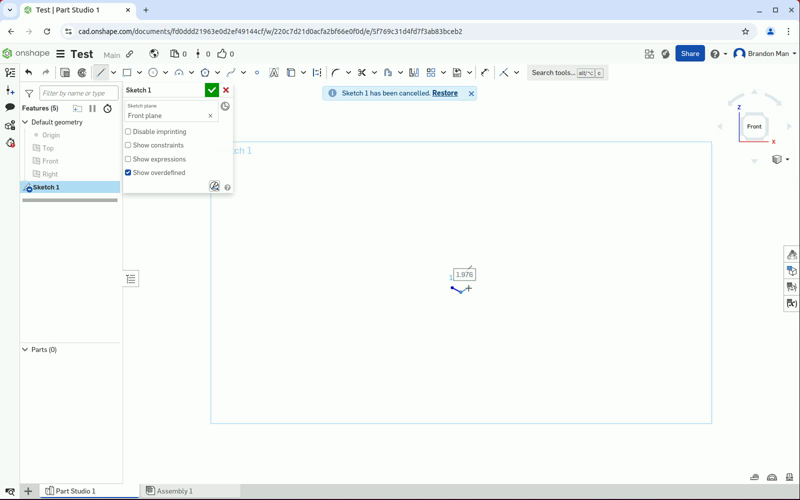
key_up(shift)
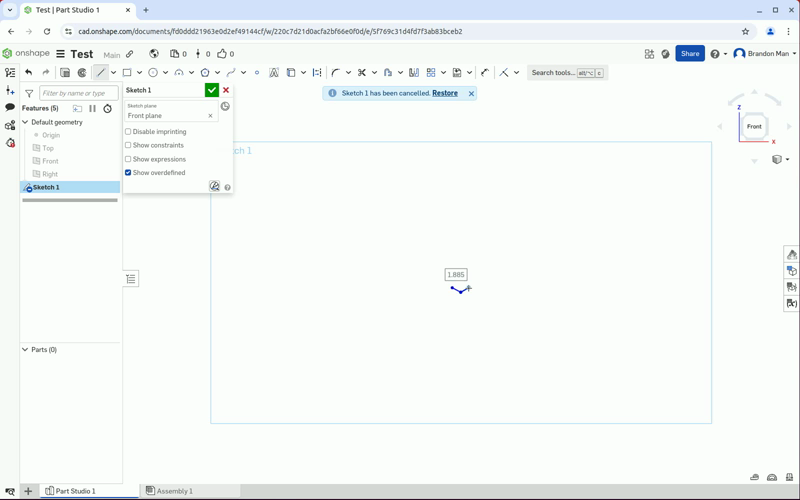
key_down(shift)
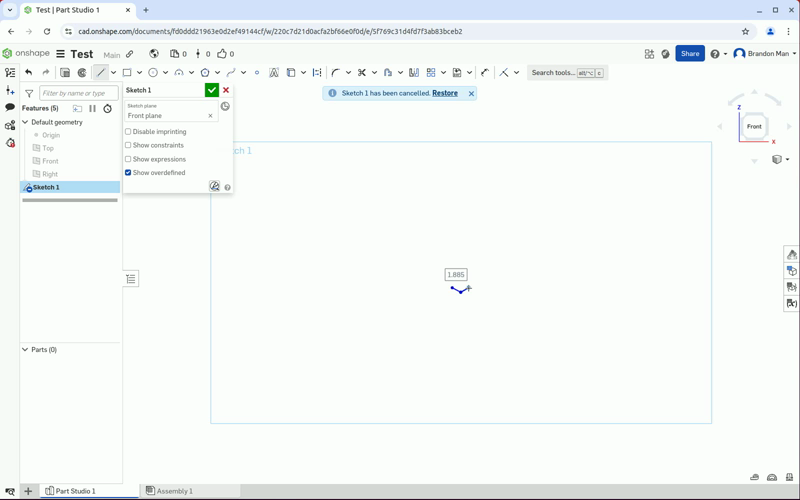
mouse_move(498, 287)
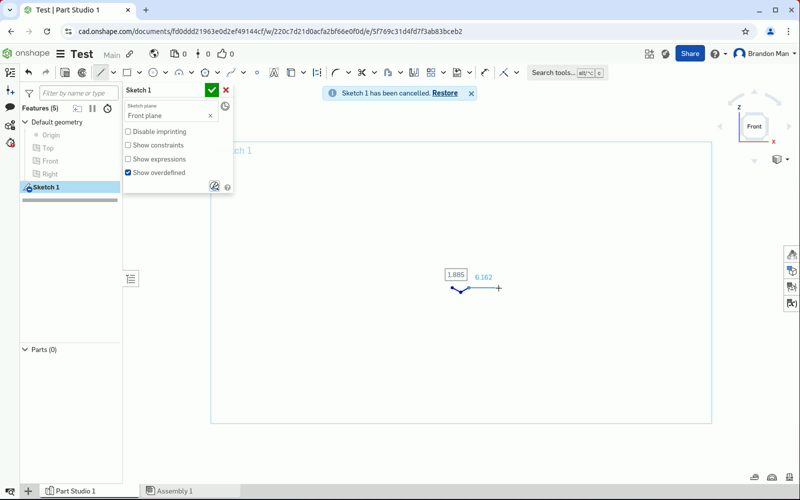
mouse_move(468, 278)
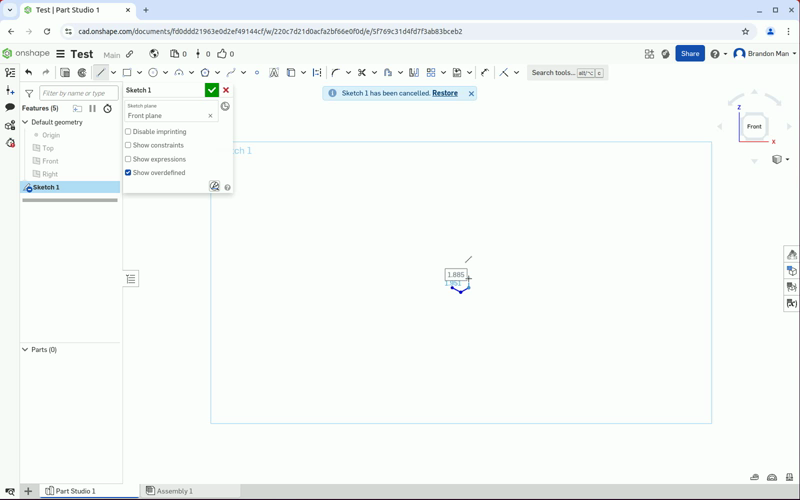
click(468, 278)
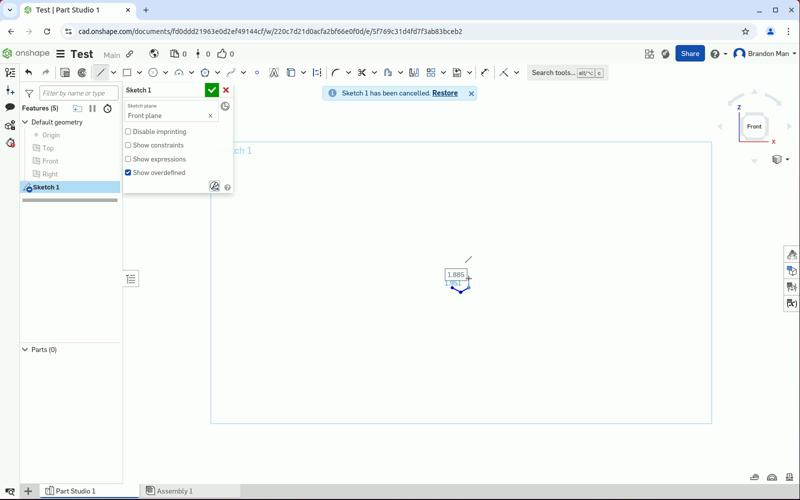
key_up(shift)
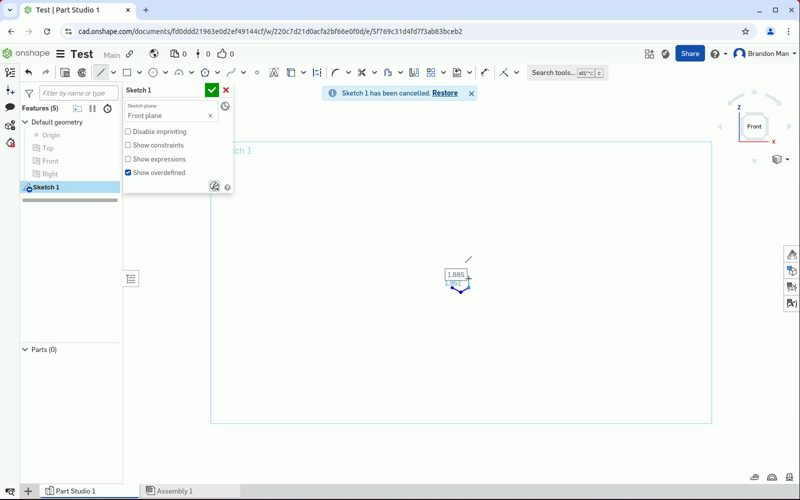
key_down(shift)
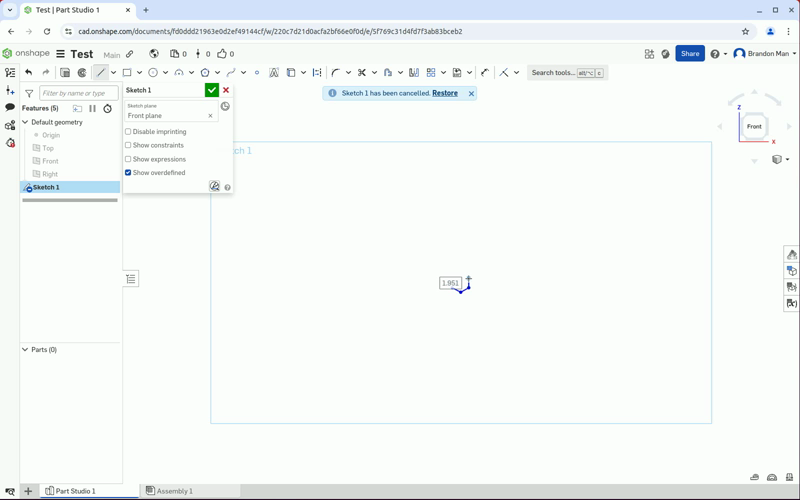
mouse_move(498, 278)
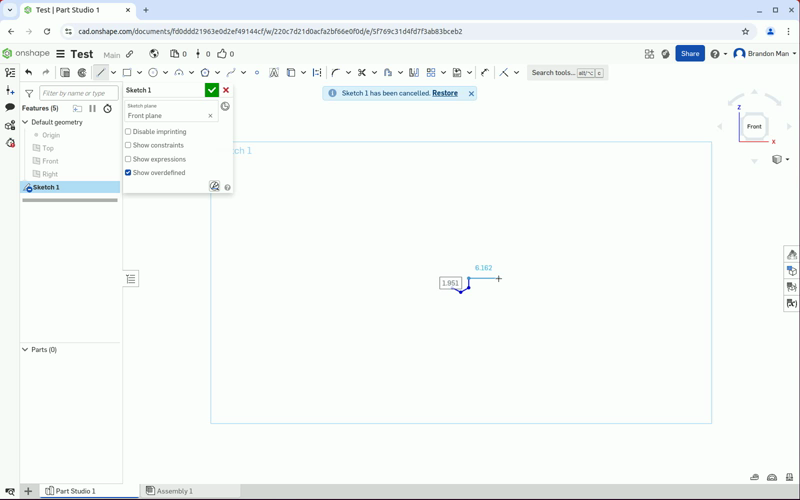
mouse_move(460, 273)
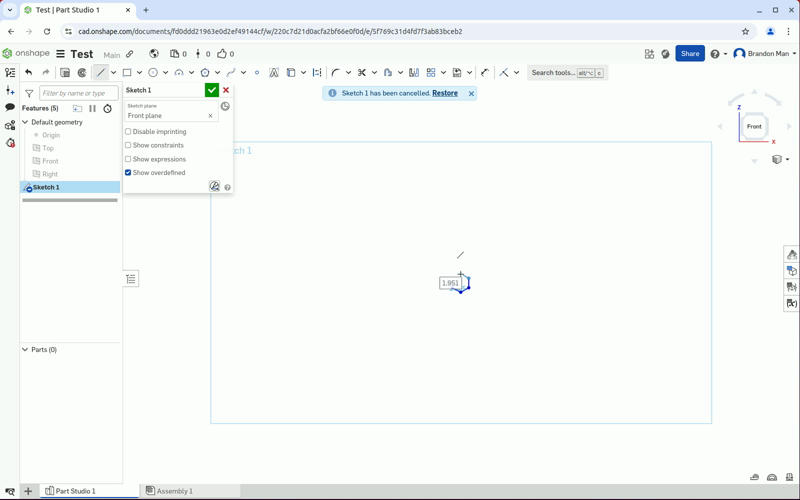
click(460, 273)
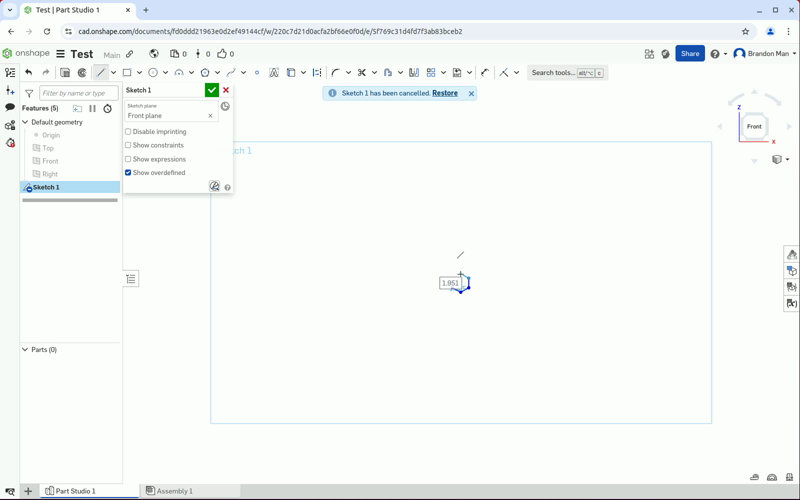
key_up(shift)
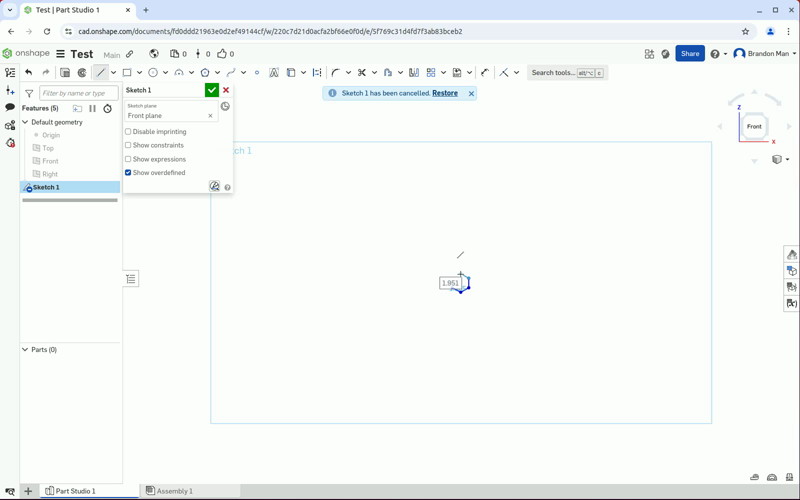
key_down(shift)
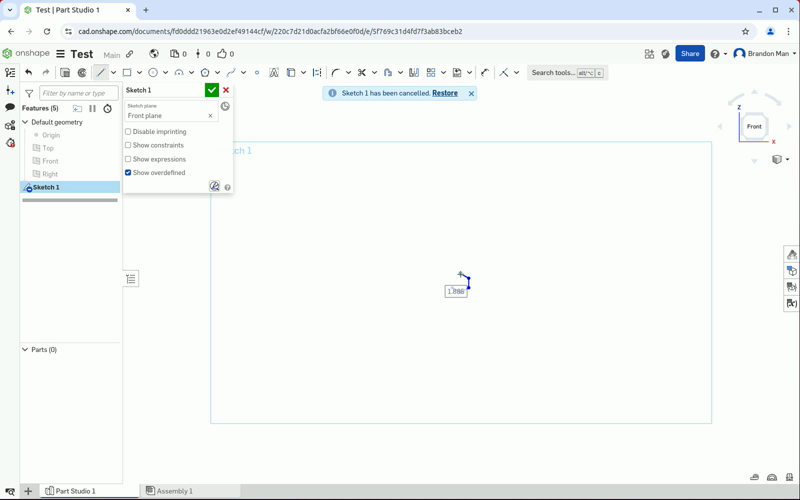
mouse_move(490, 273)
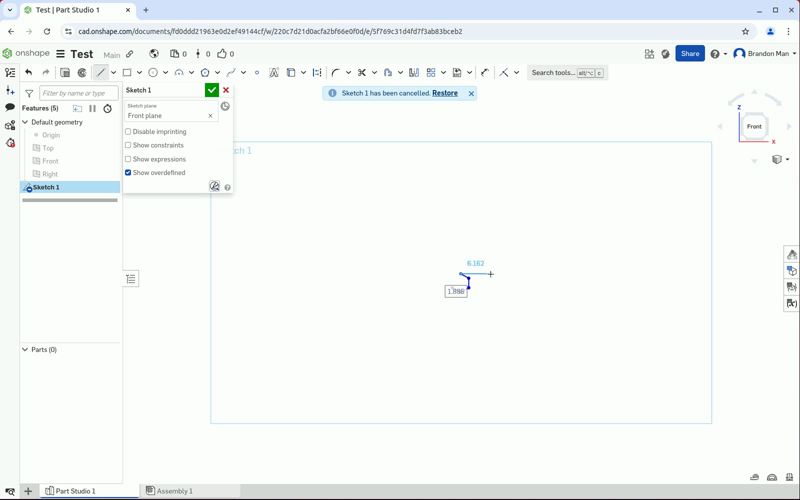
mouse_move(452, 278)
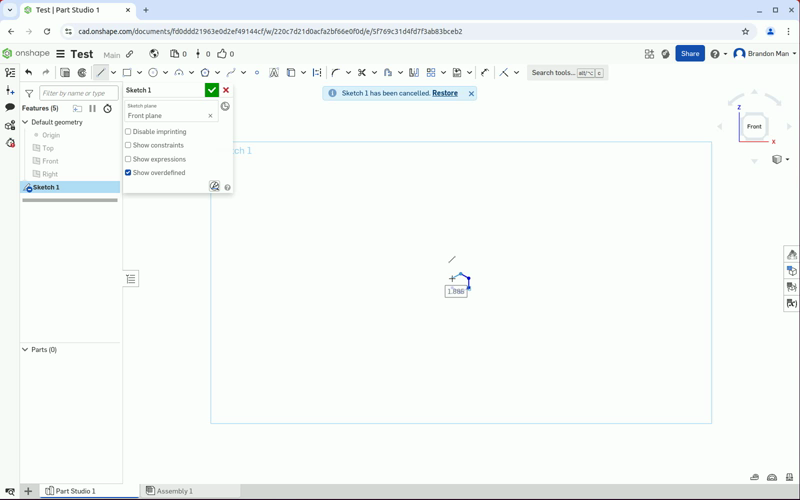
click(452, 278)
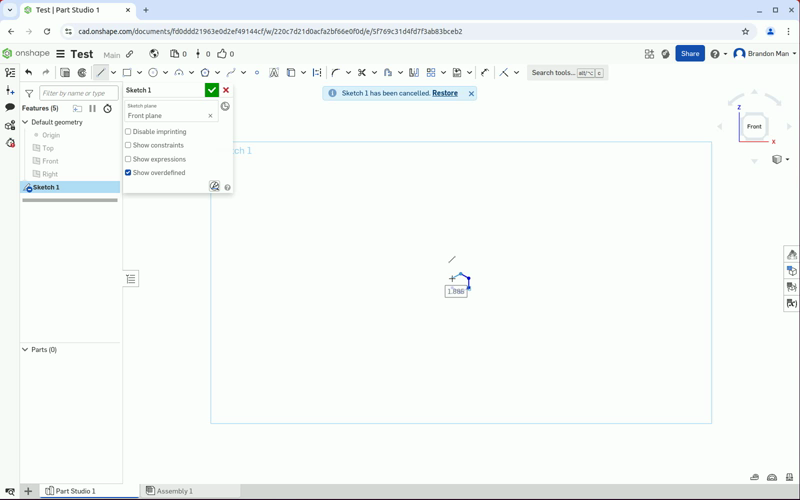
key_up(shift)
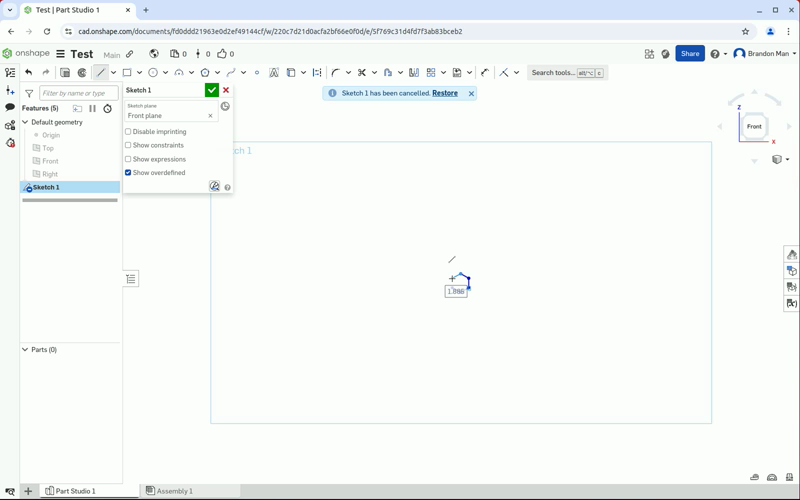
mouse_move(482, 278)
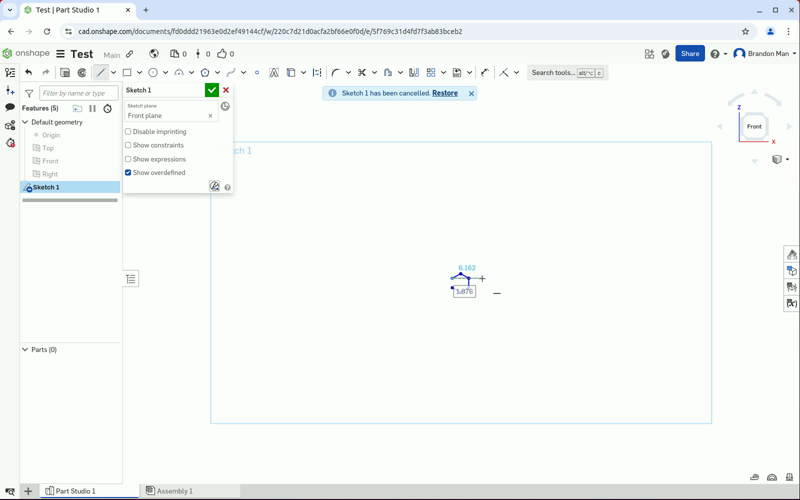
key_down(shift)
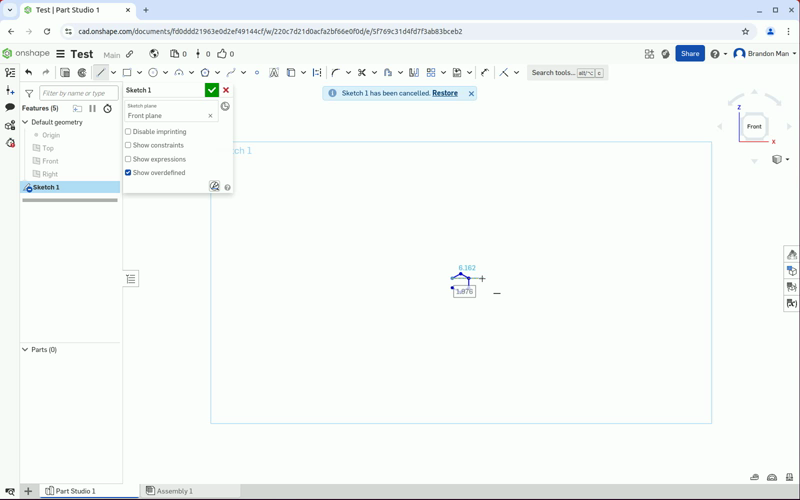
mouse_move(452, 287)
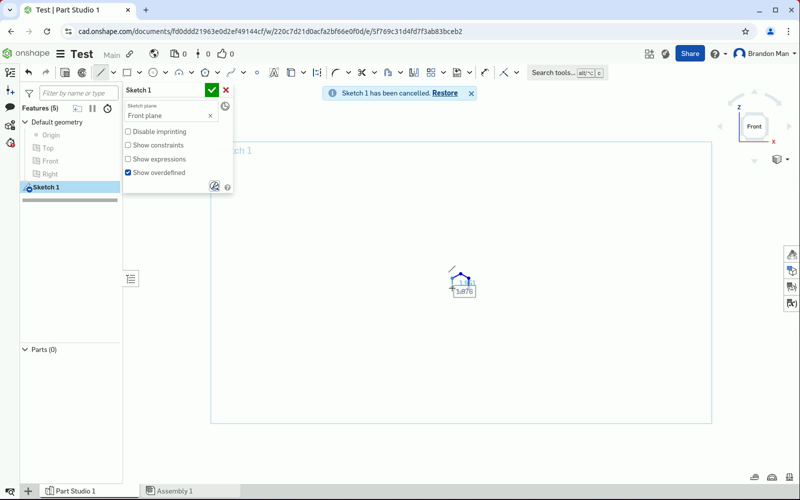
key_up(shift)
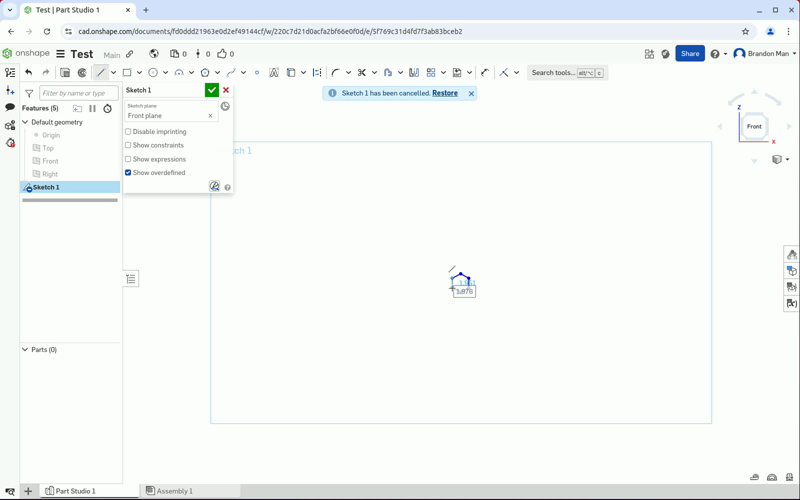
click(452, 287)
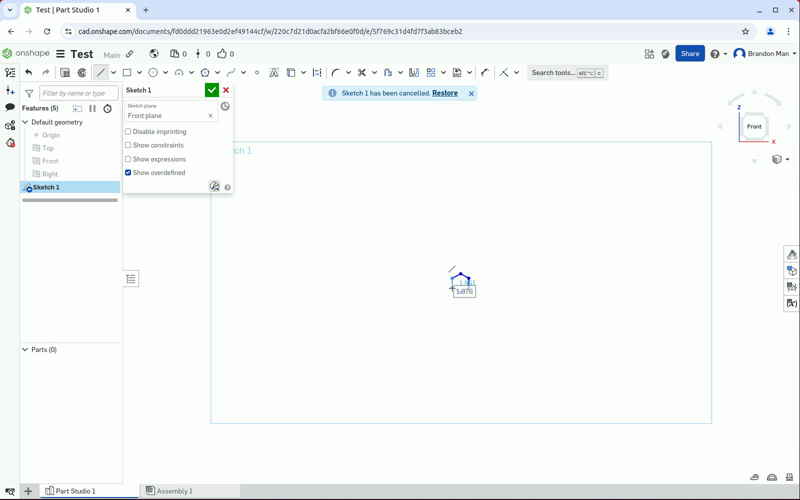
key(esc)
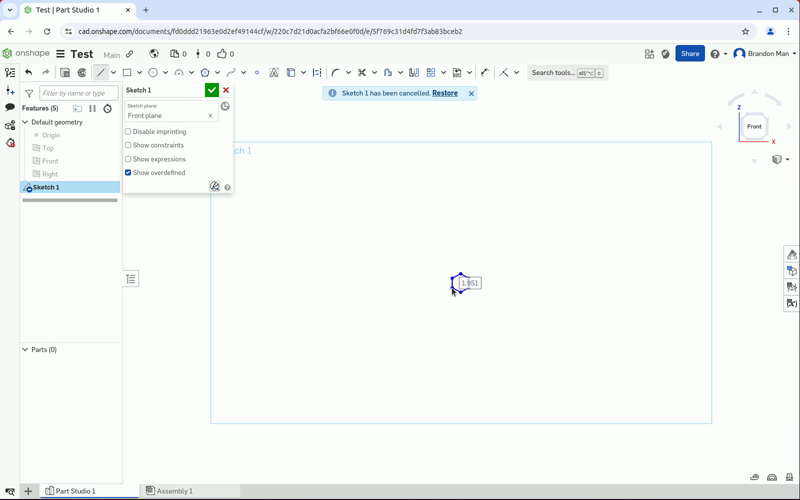
mouse_move(460, 280)
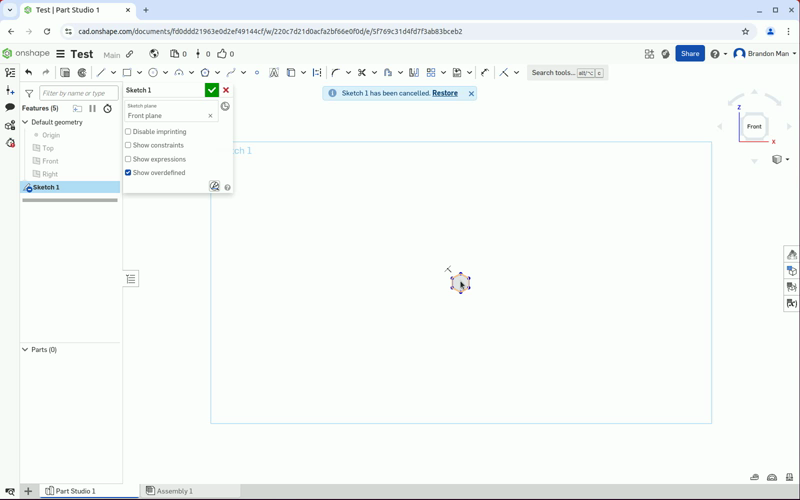
scroll(6)
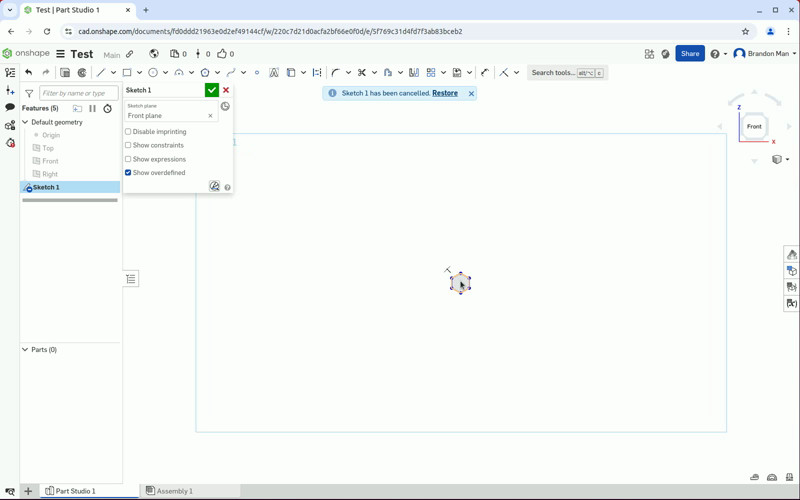
scroll(6)
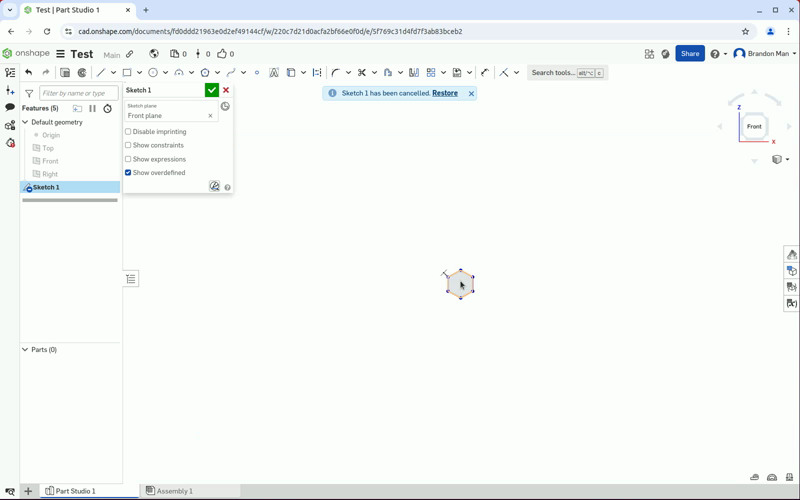
scroll(6)
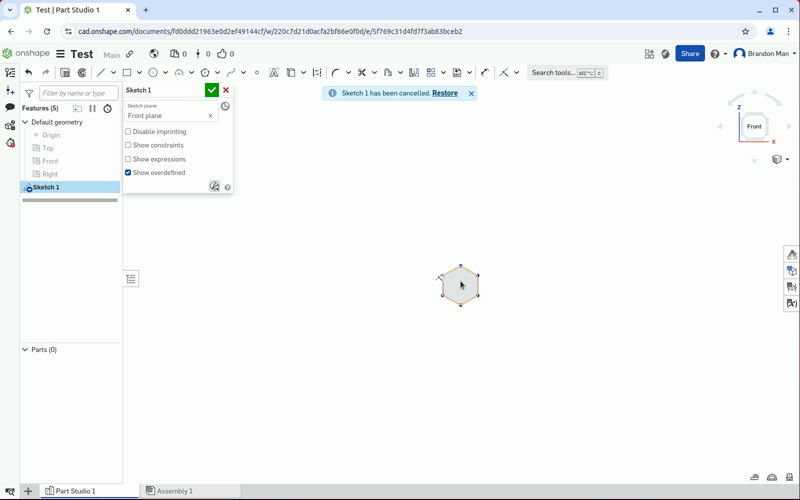
scroll(6)
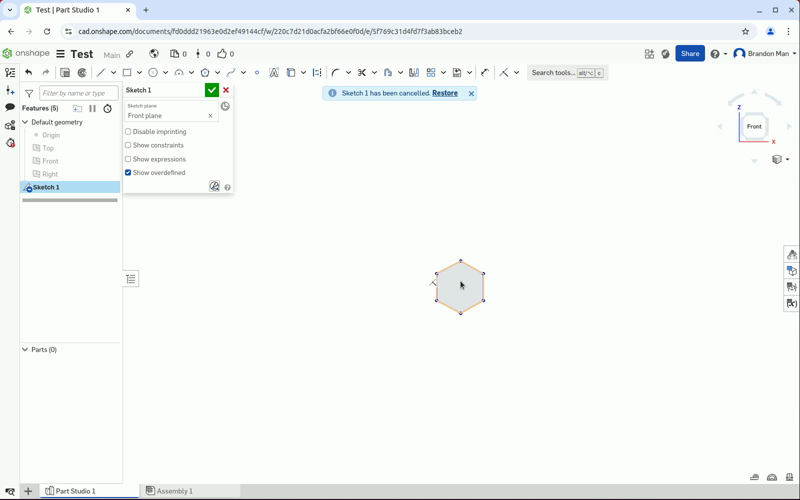
scroll(6)
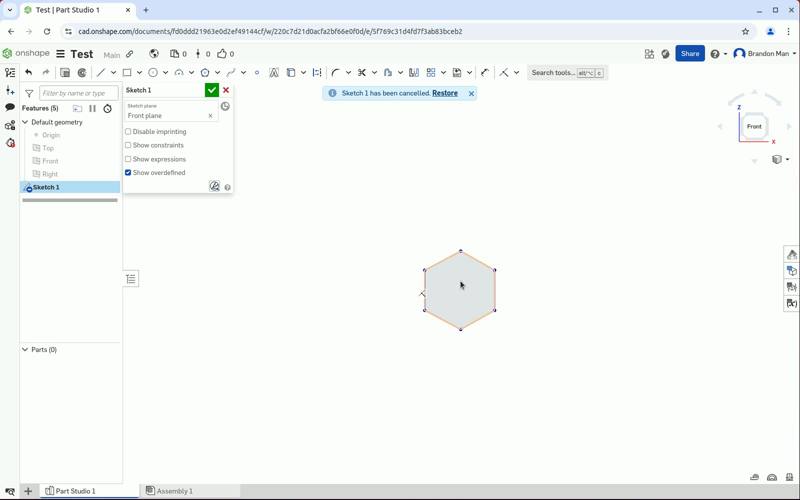
scroll(6)
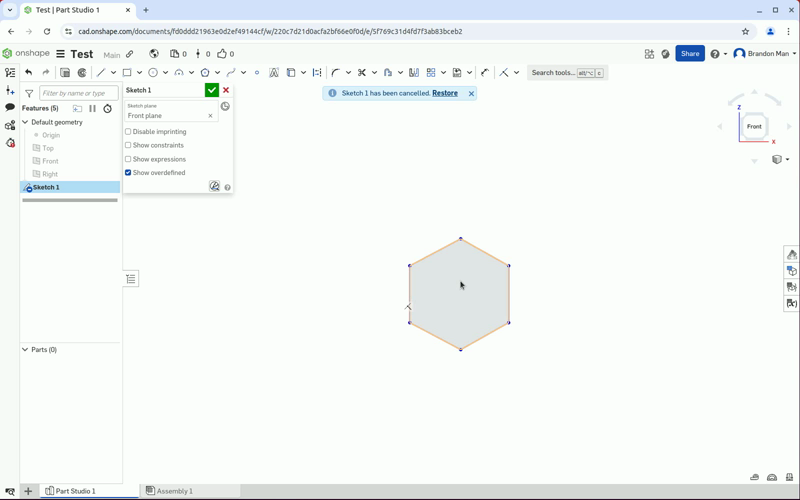
scroll(6)
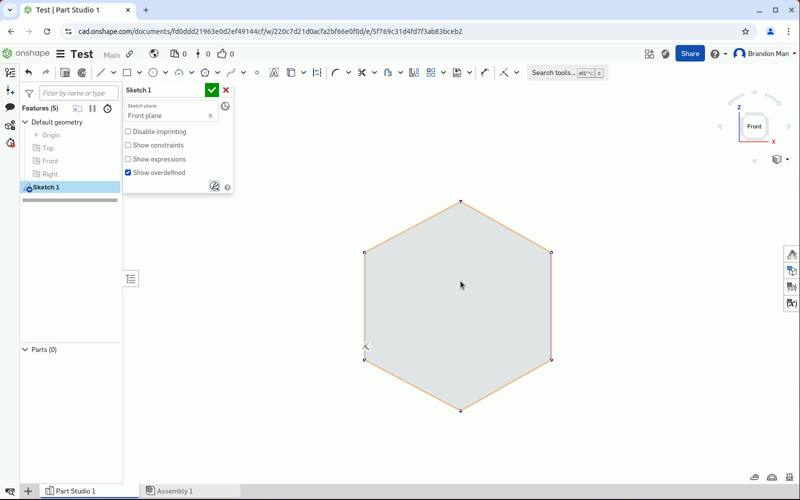
click(460, 280)
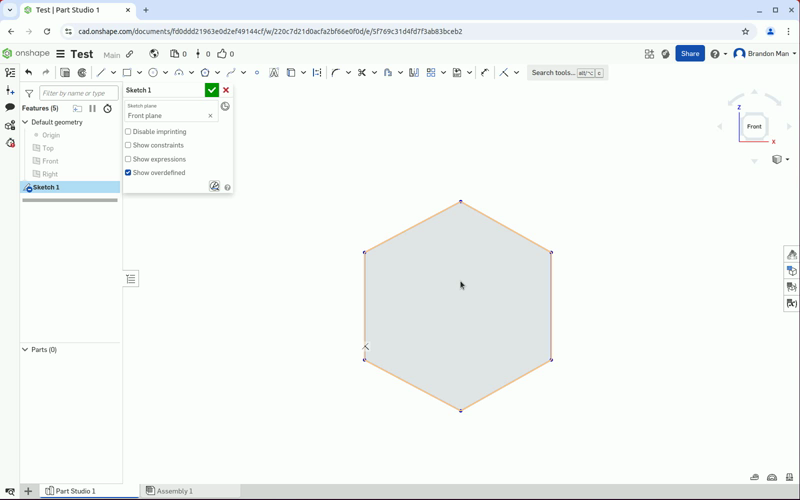
scroll(-6)
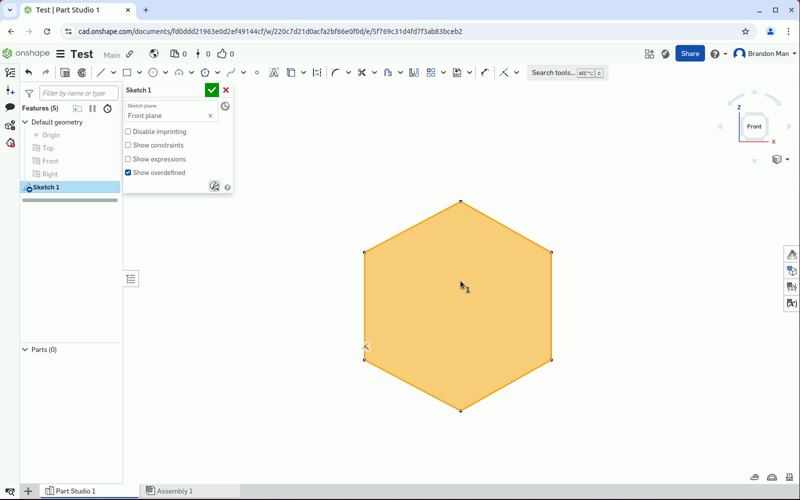
scroll(-6)
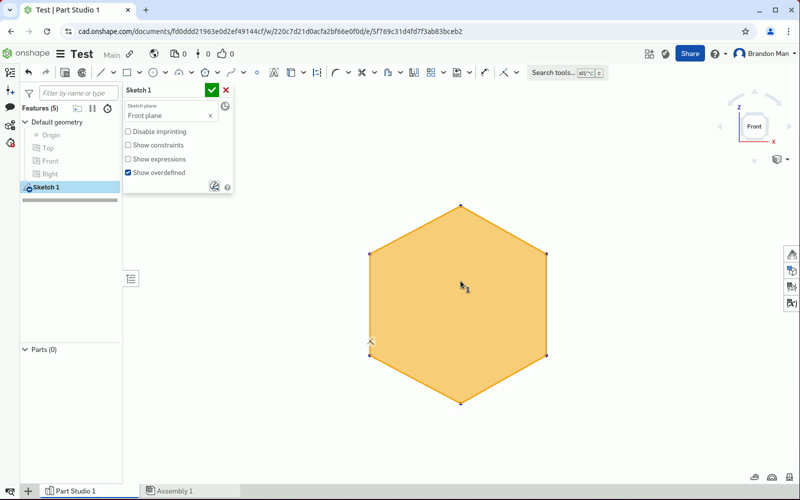
scroll(-6)
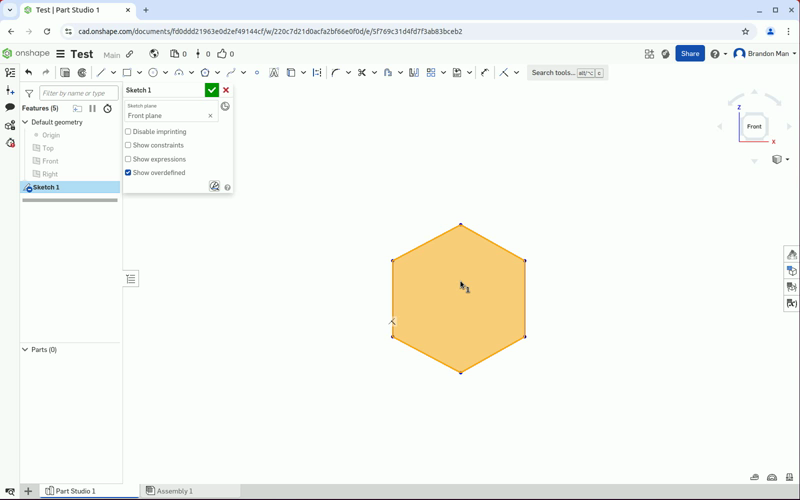
scroll(-6)
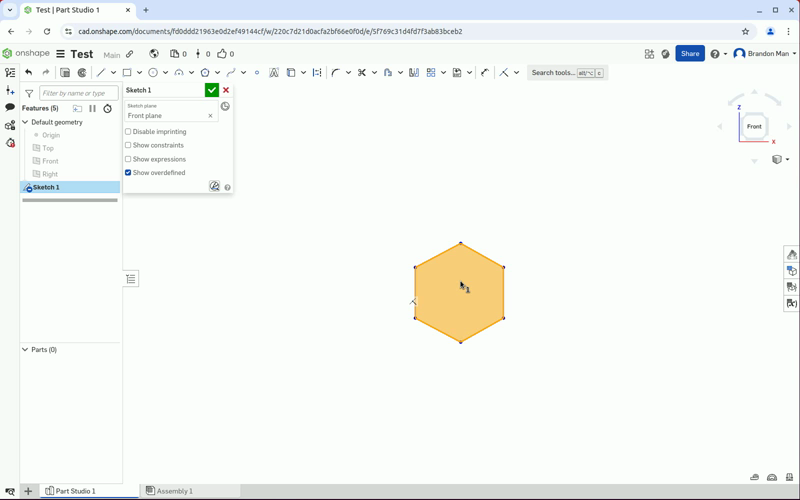
scroll(-6)
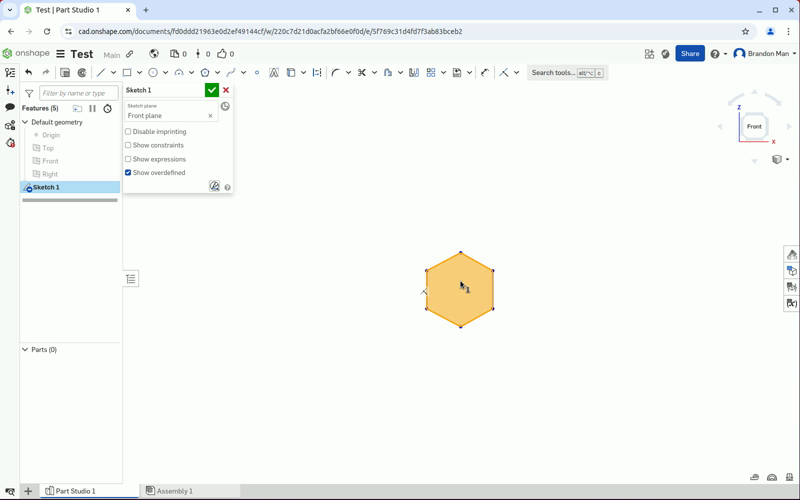
scroll(-6)
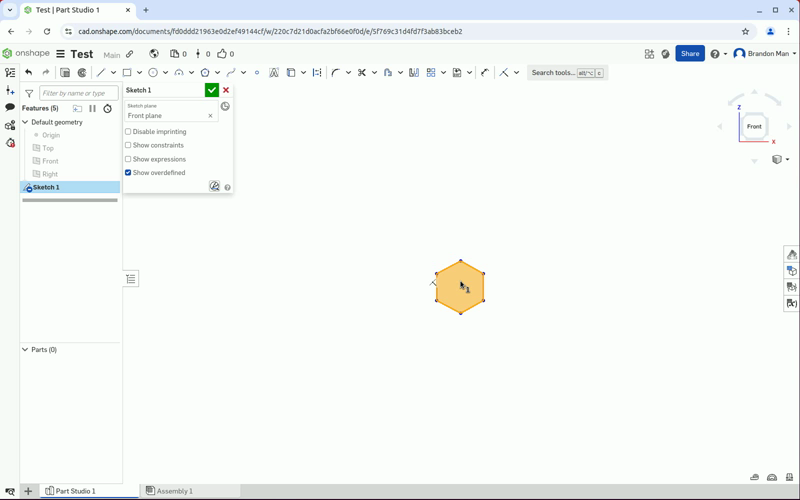
scroll(-6)
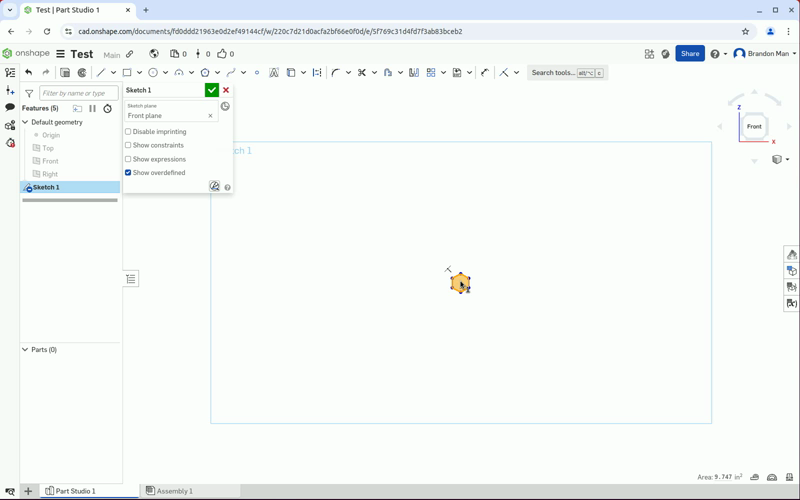
mouse_move(73, 352)
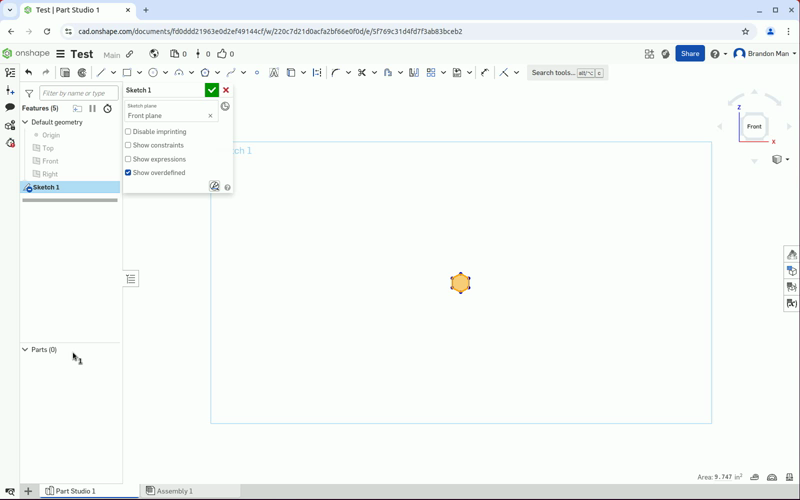
key(shift+y)
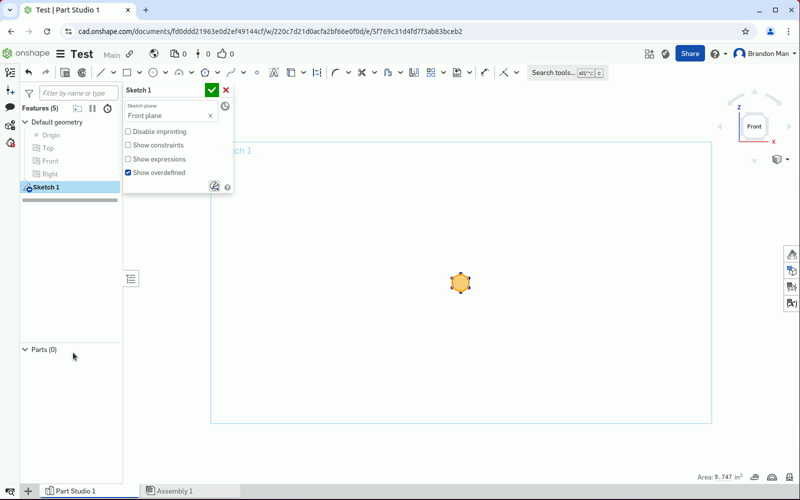
key(shift+e)
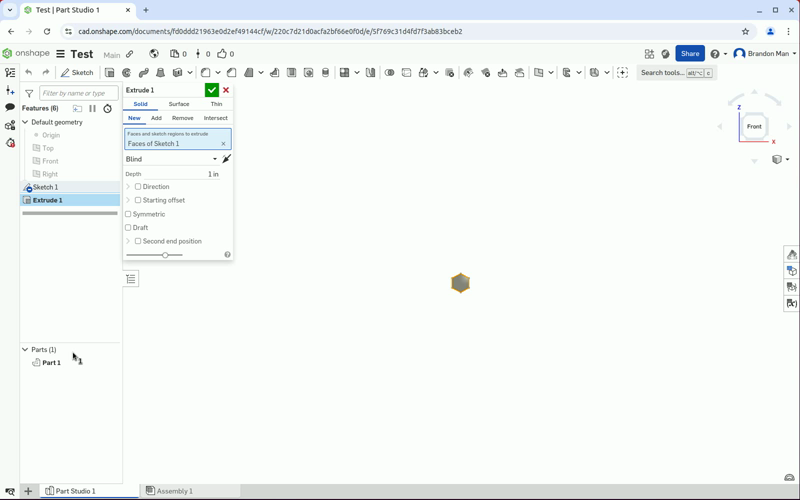
mouse_move(143, 106)
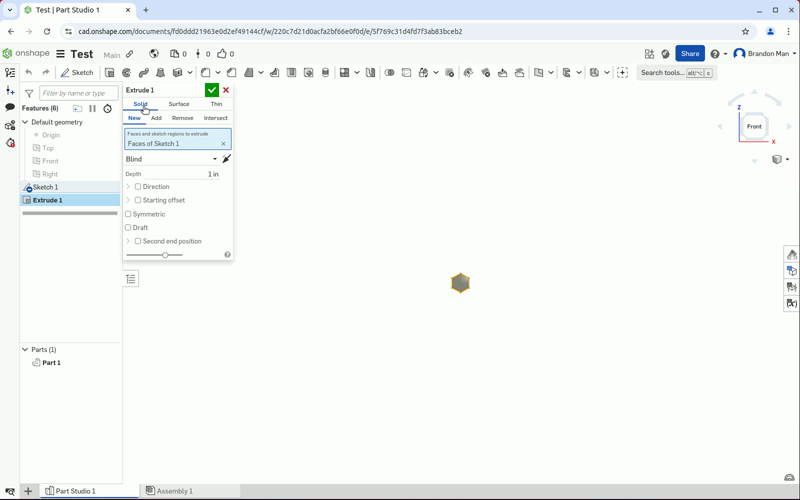
click(143, 106)
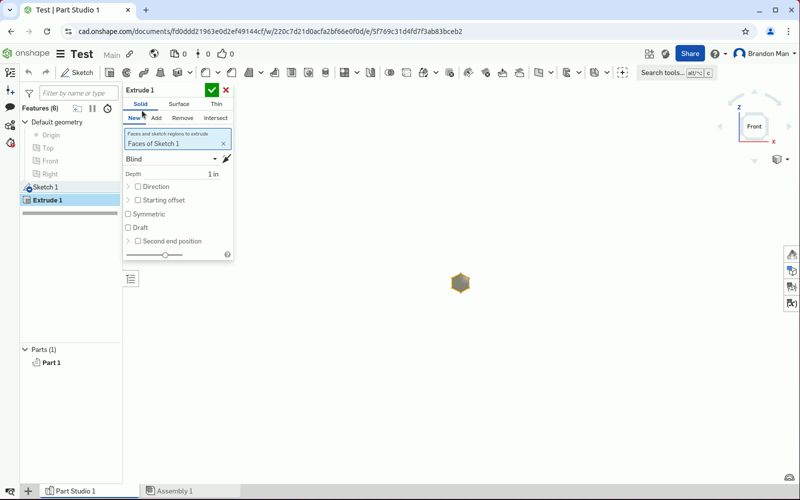
mouse_move(137, 120)
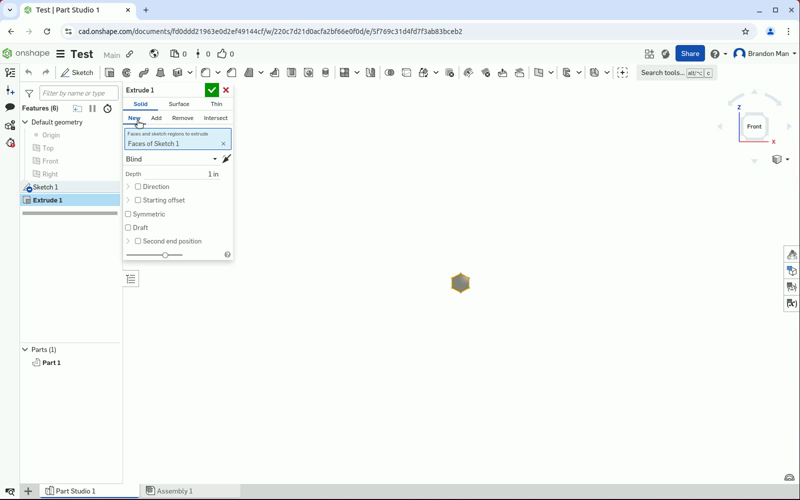
click(137, 120)
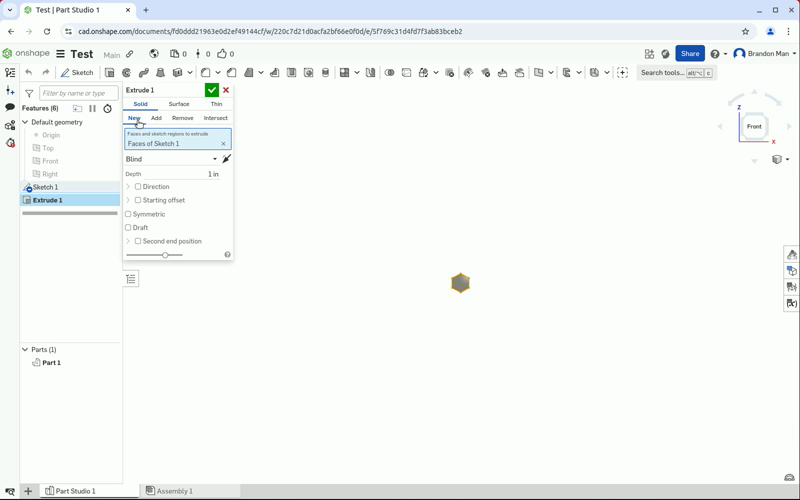
key(tab, 4)
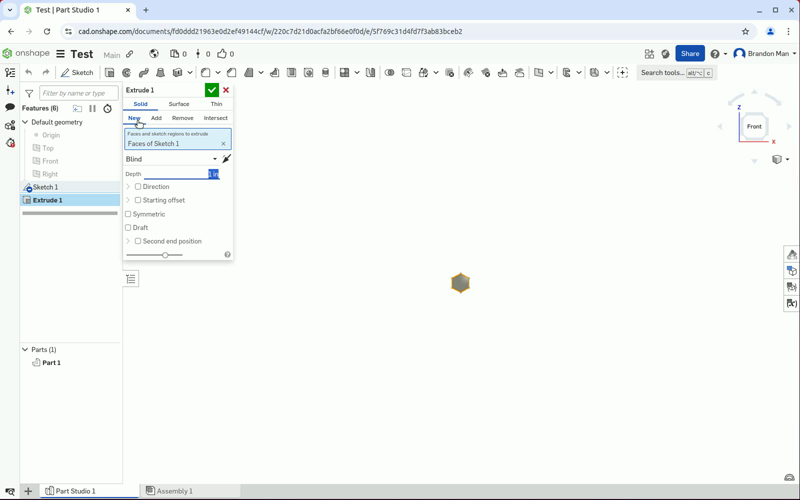
text(15.405)
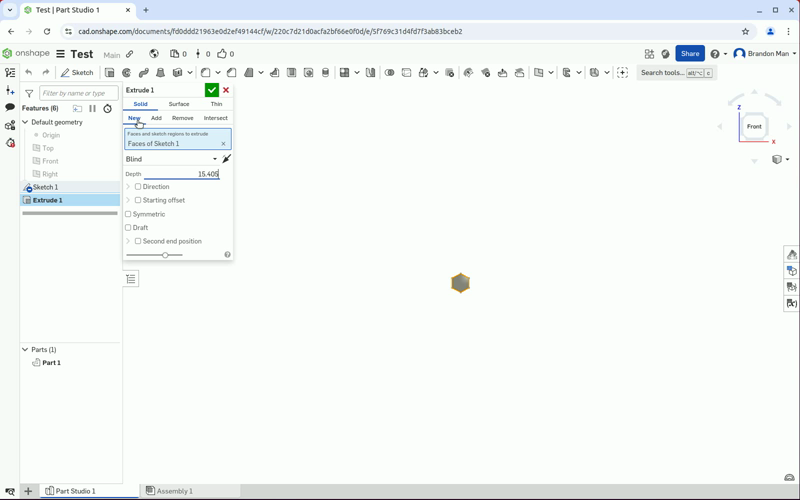
key(tab, 3)
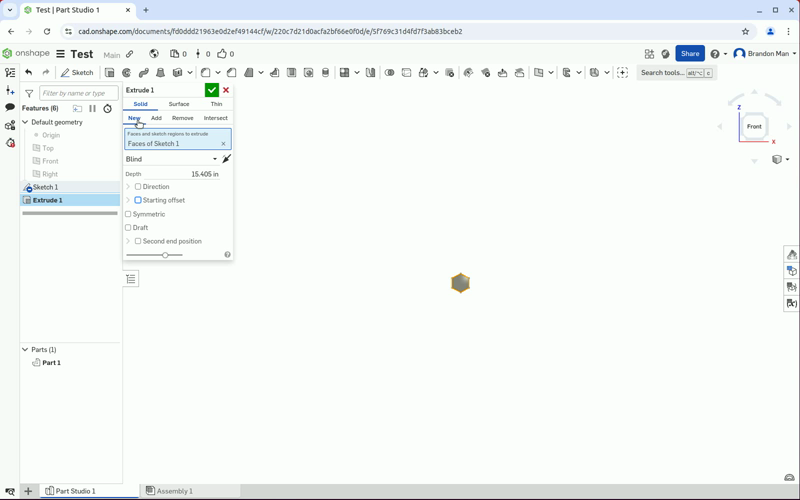
key(tab, 2)
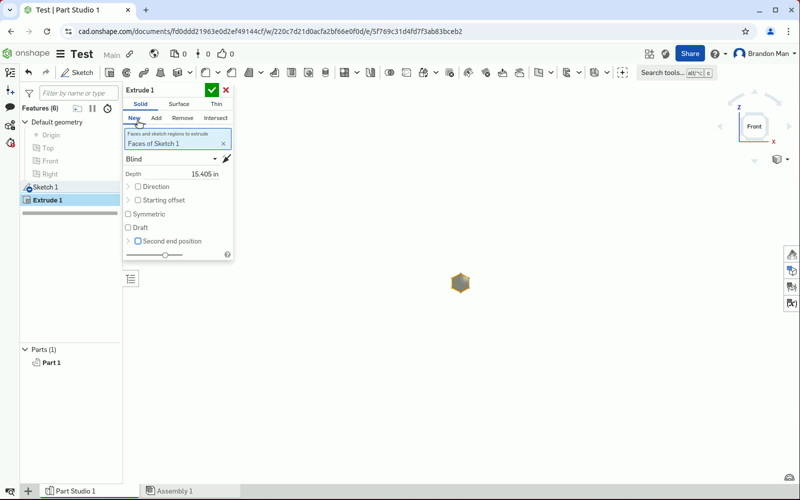
key(space)
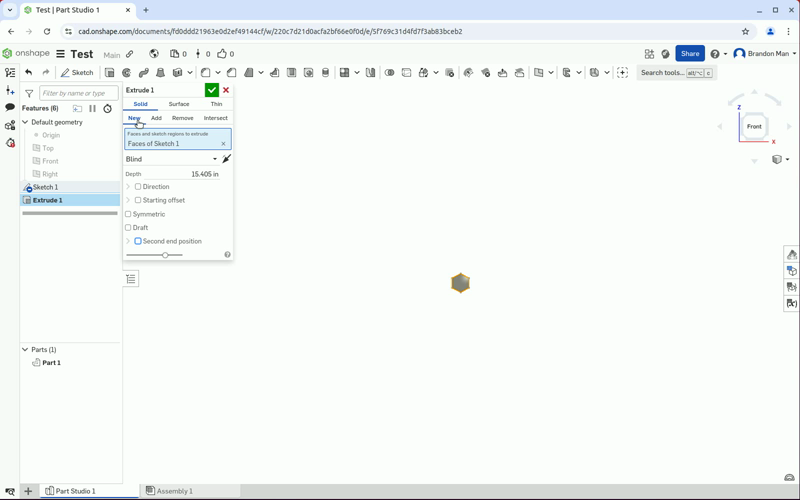
key(tab, 3)
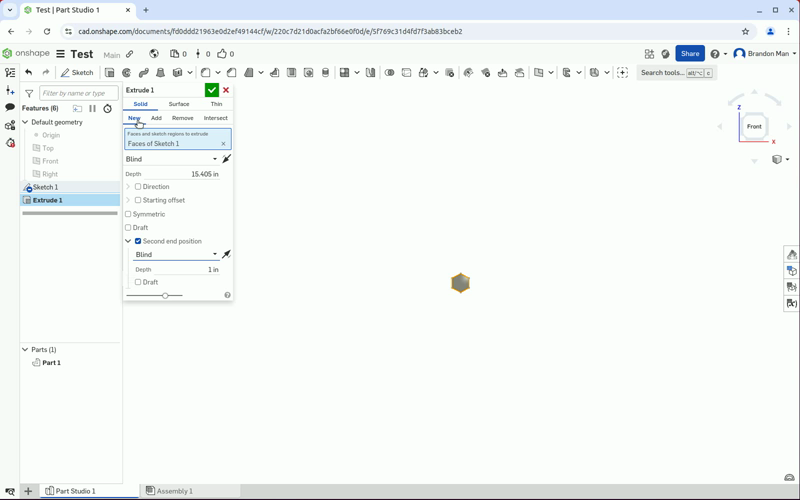
text(23.108)
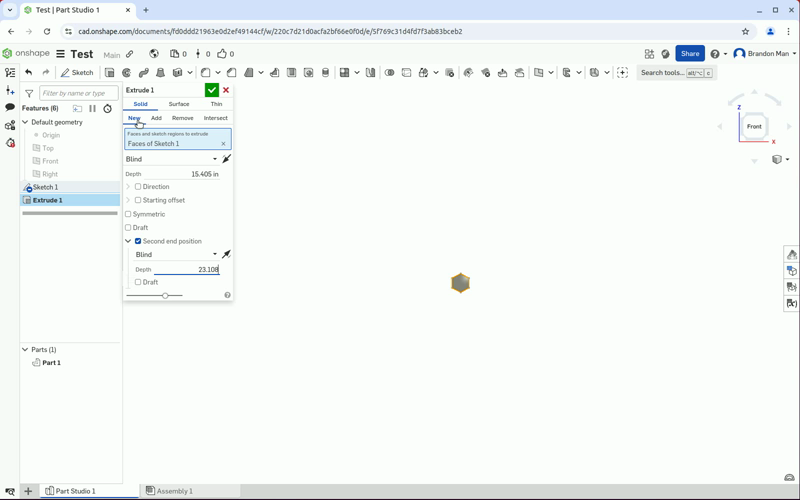
key(enter)
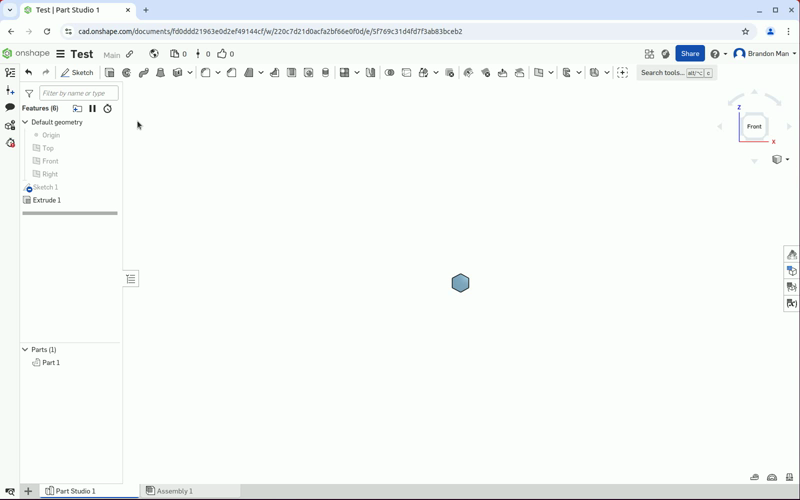
key(shift+h)
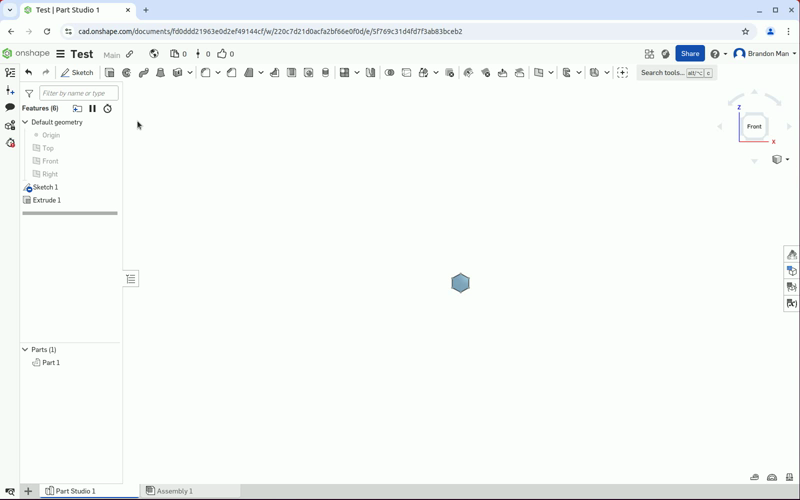
key(shift+h)
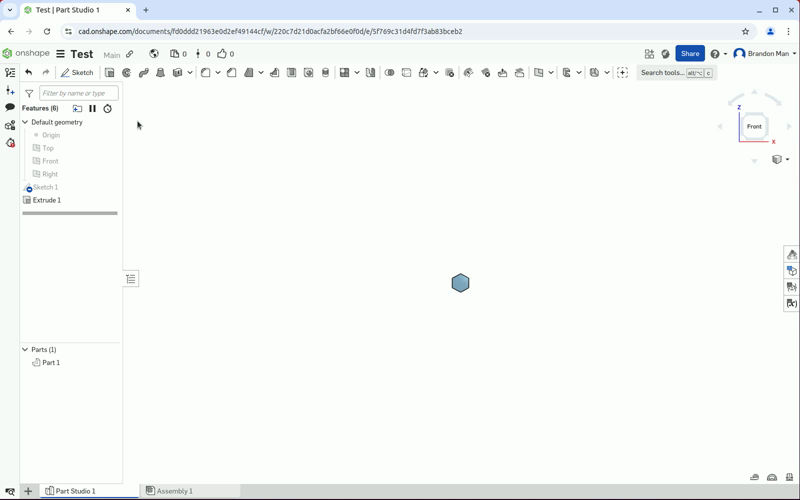
mouse_move(73, 189)
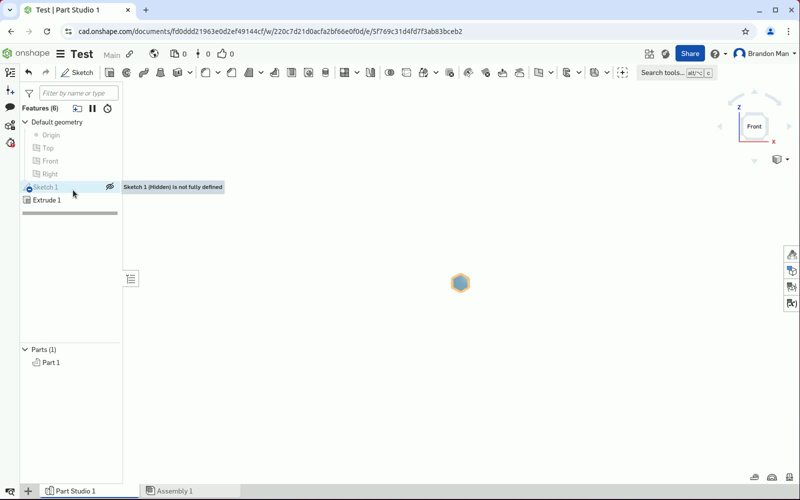
click(73, 189)
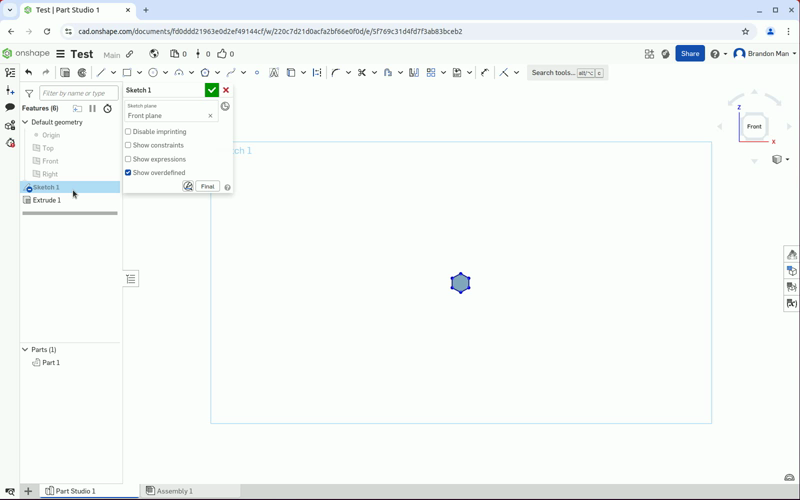
mouse_move(229, 92)
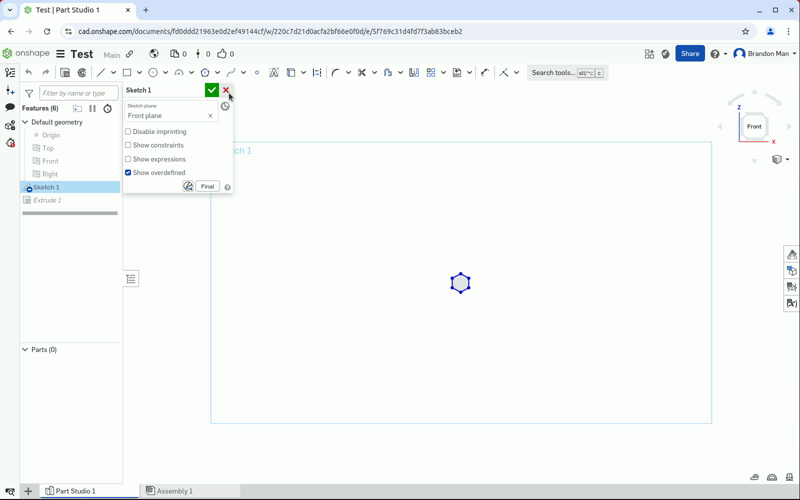
click(229, 92)
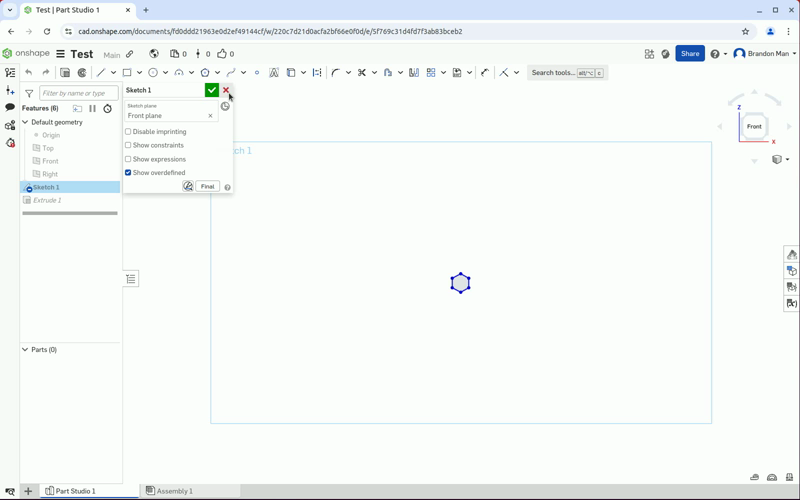
key(shift+s)
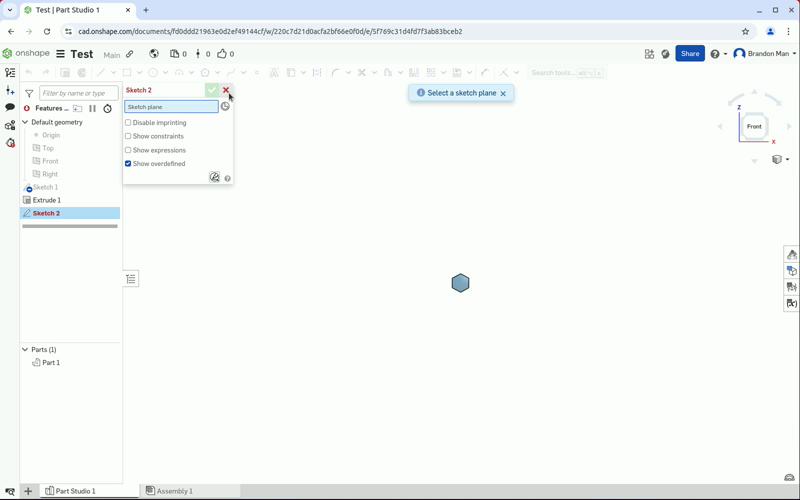
mouse_move(73, 163)
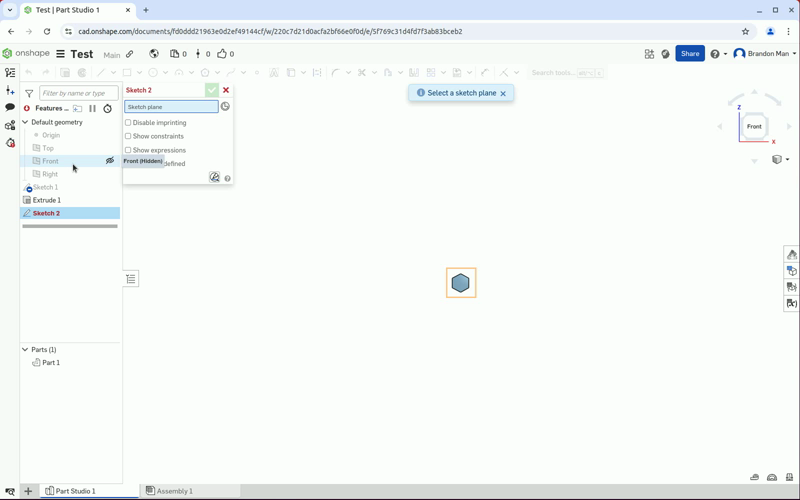
click(73, 163)
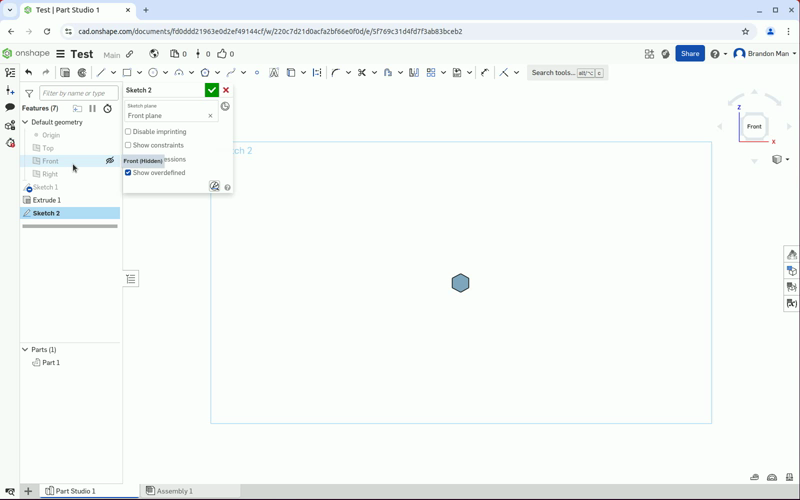
mouse_move(73, 352)
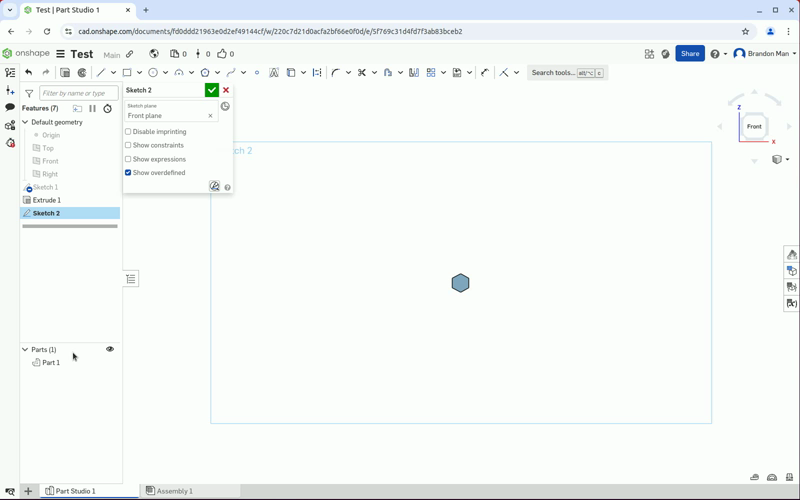
key(y)
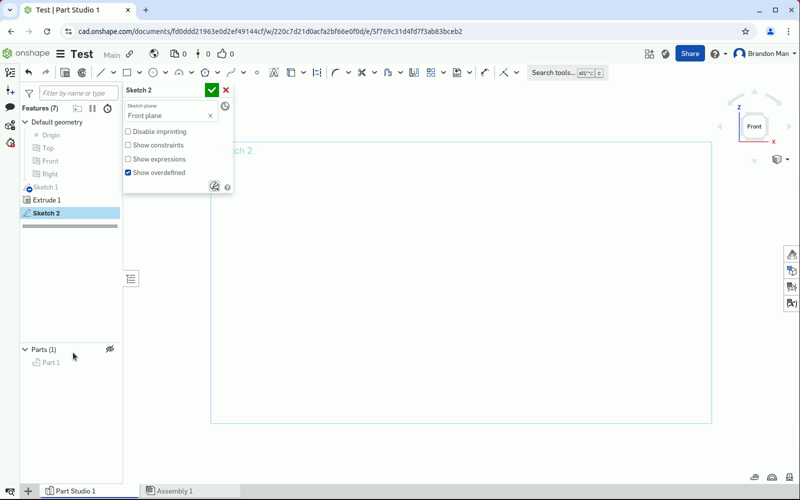
key(l)
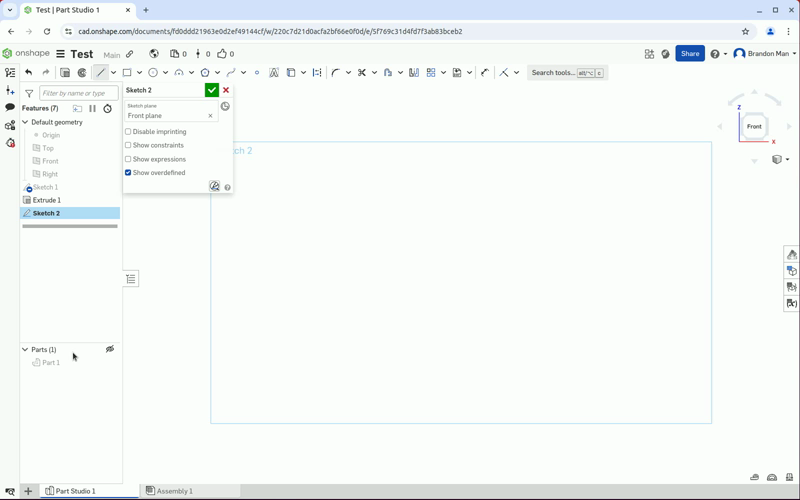
key_down(shift)
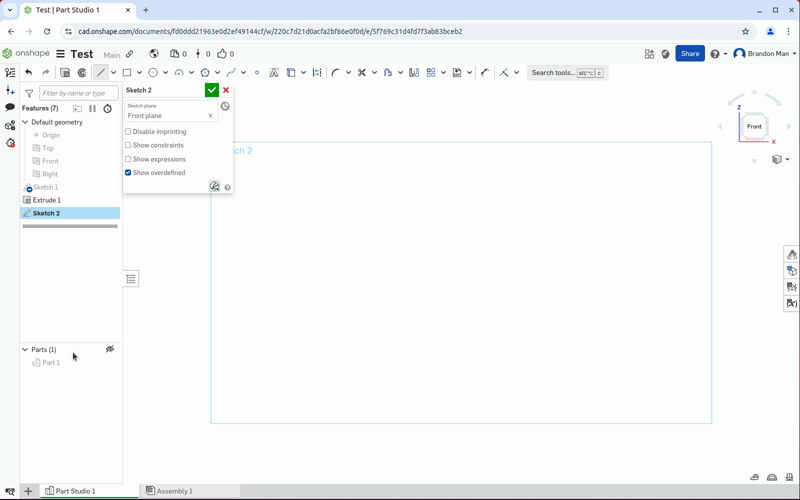
mouse_move(452, 278)
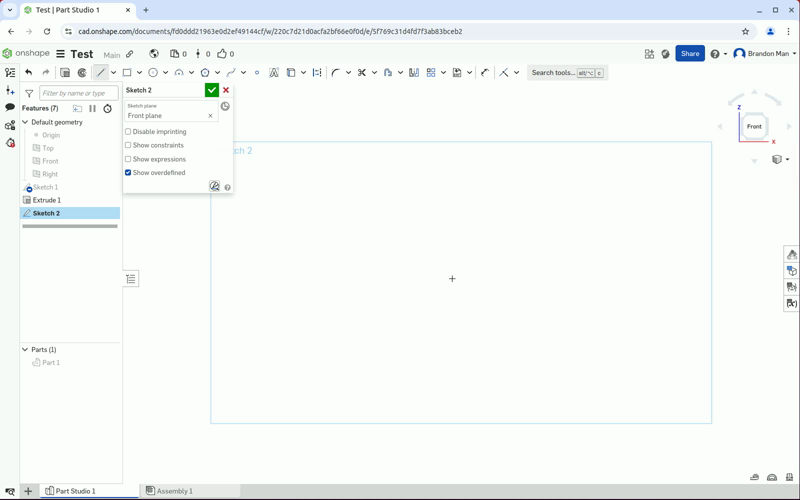
click(452, 278)
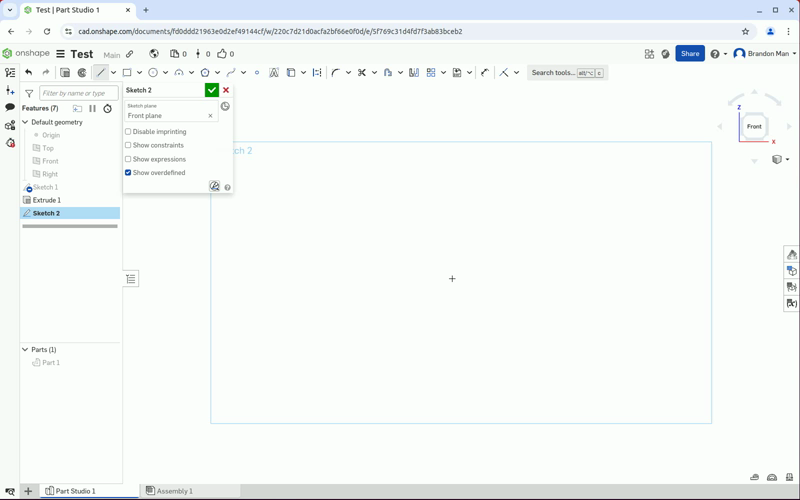
key_up(shift)
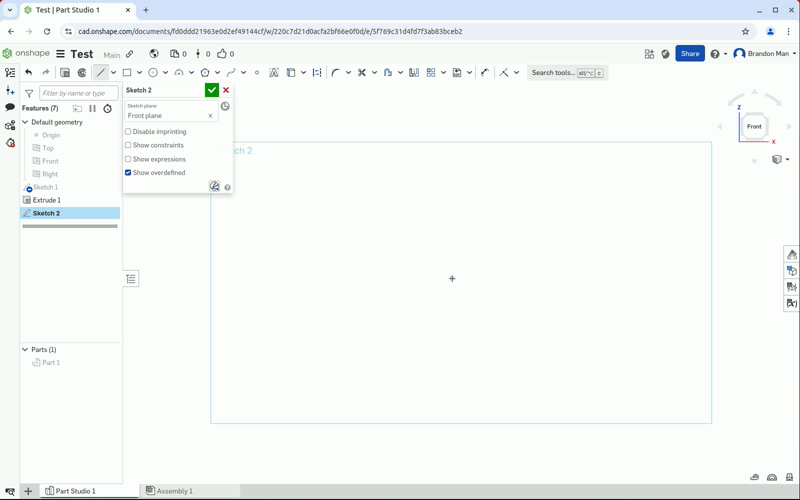
key_down(shift)
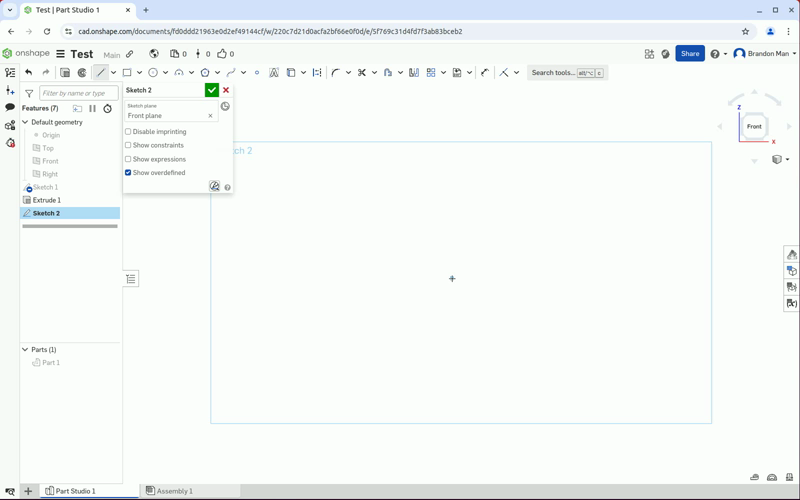
mouse_move(482, 278)
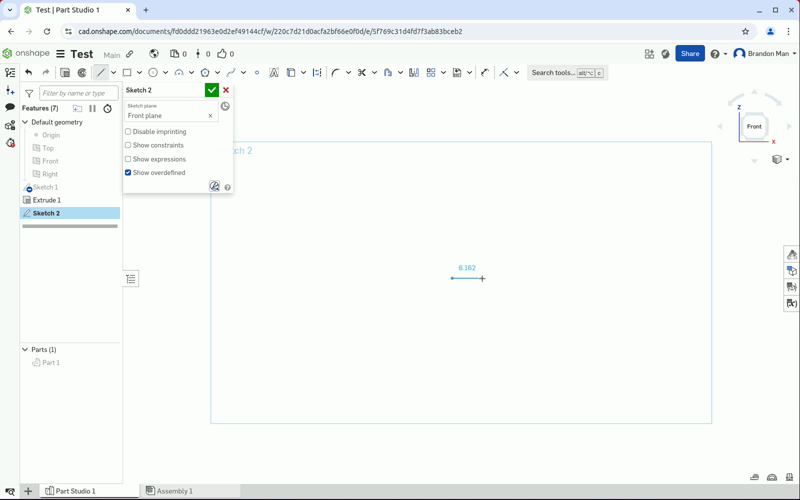
mouse_move(461, 273)
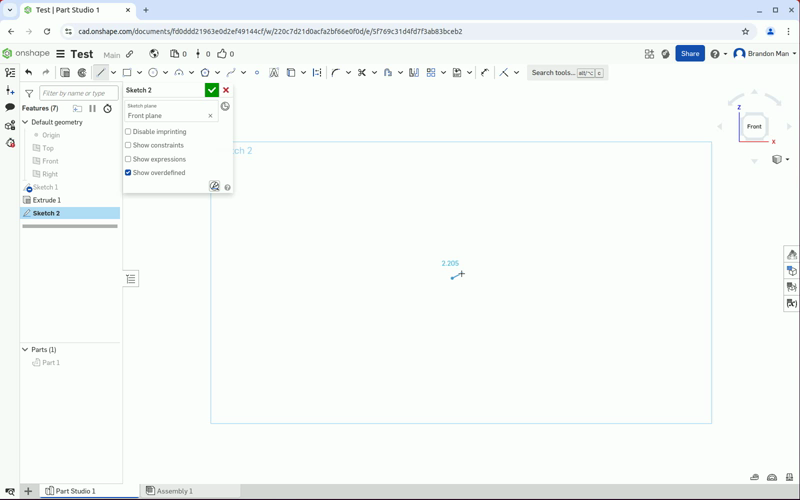
click(461, 273)
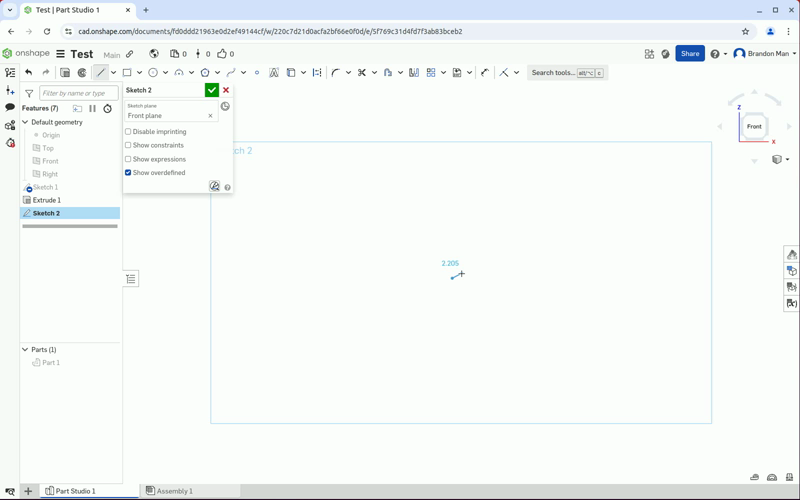
key_up(shift)
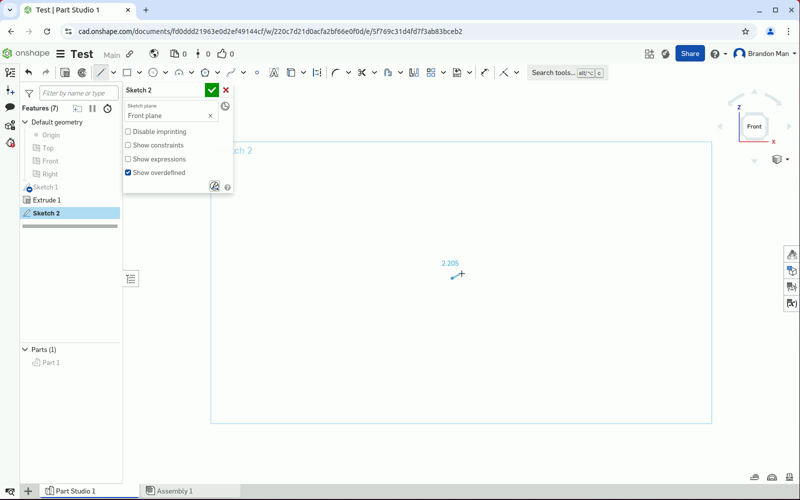
key(esc)
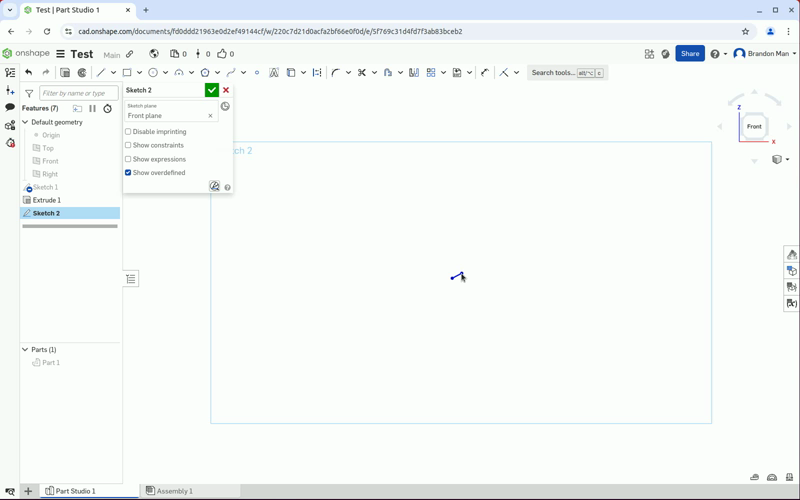
key(a)
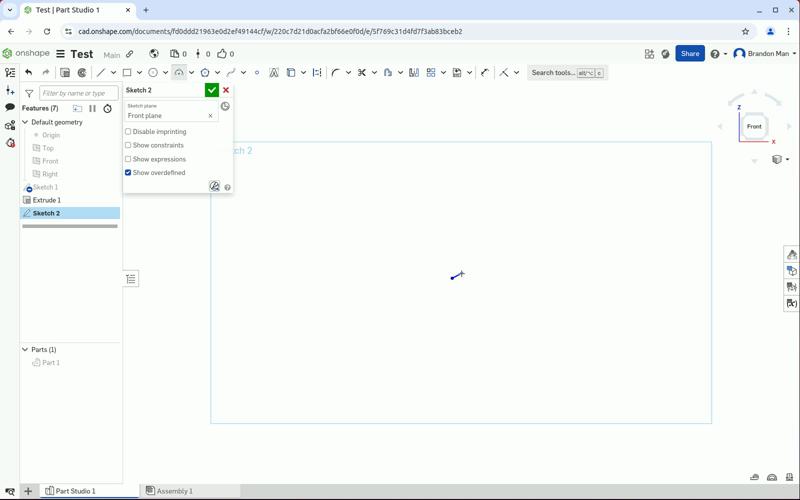
mouse_move(461, 273)
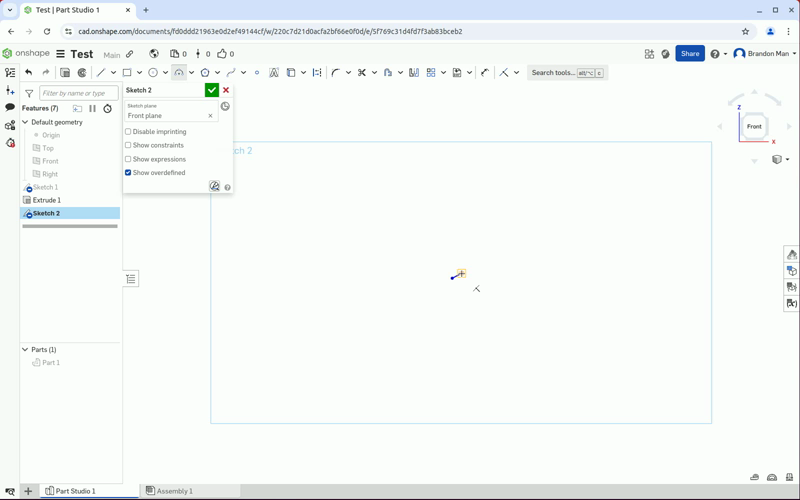
click(461, 273)
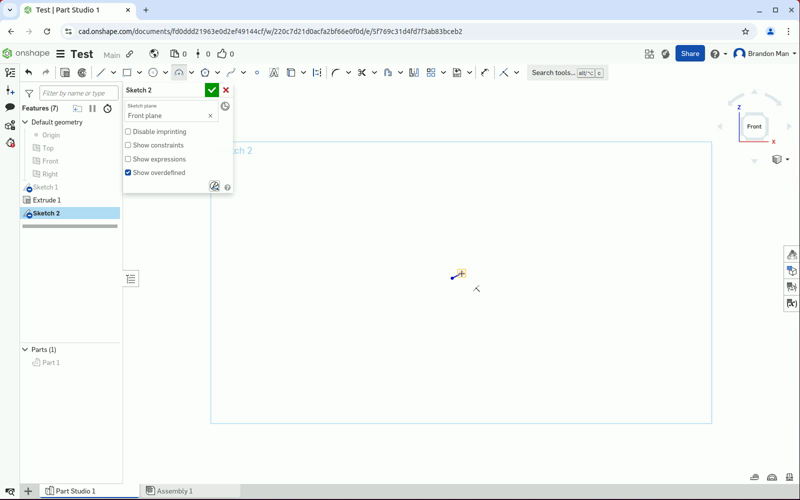
mouse_move(452, 278)
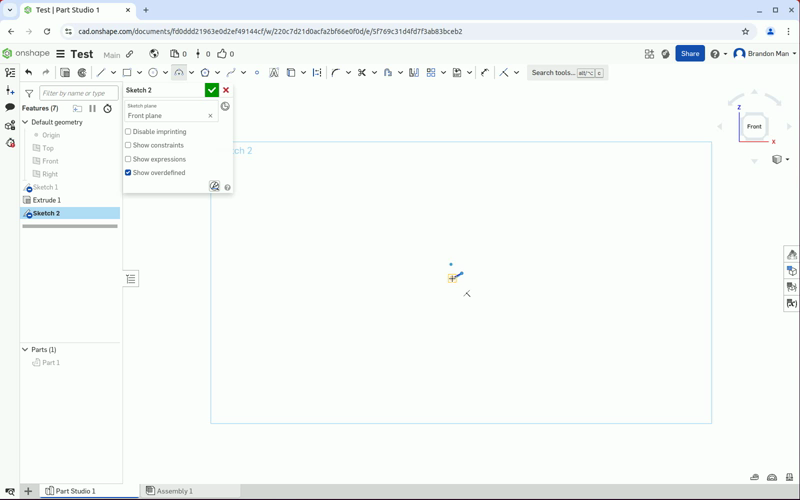
click(452, 278)
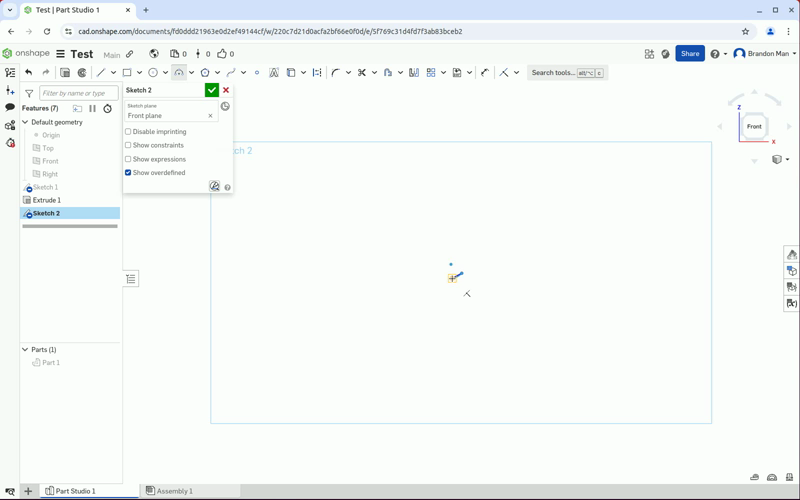
key_down(shift)
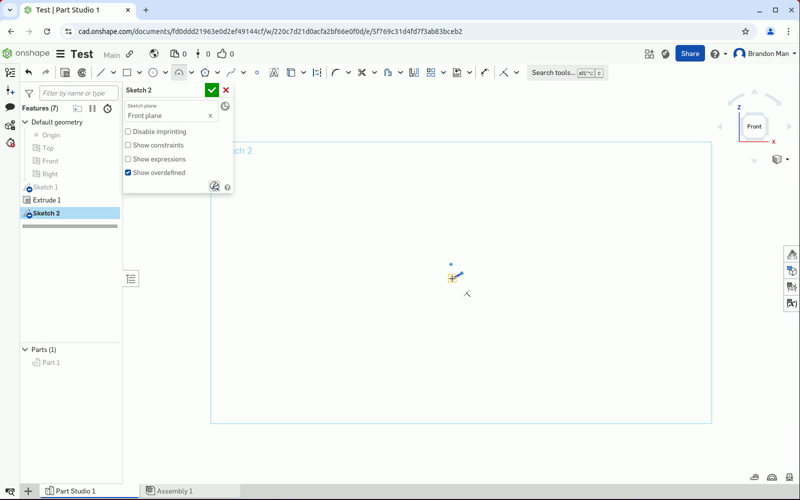
mouse_move(456, 274)
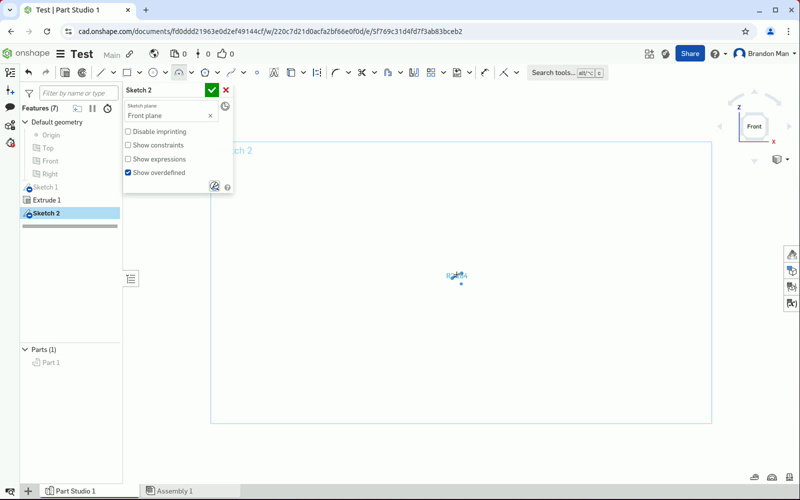
click(456, 274)
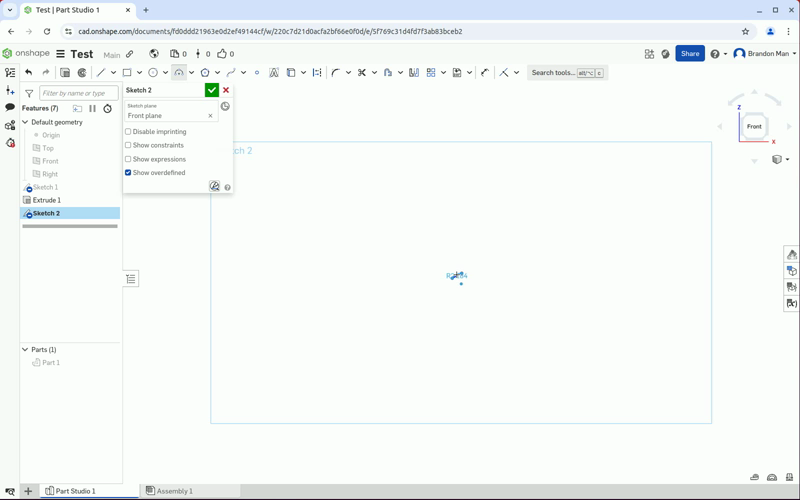
key_up(shift)
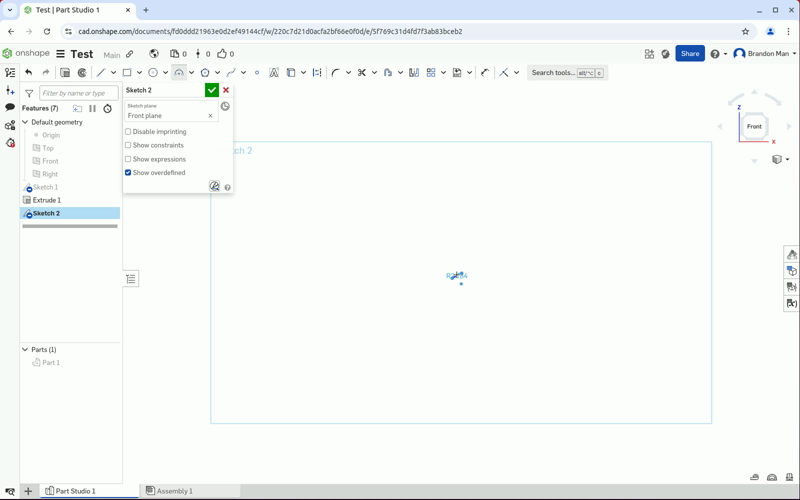
key(esc)
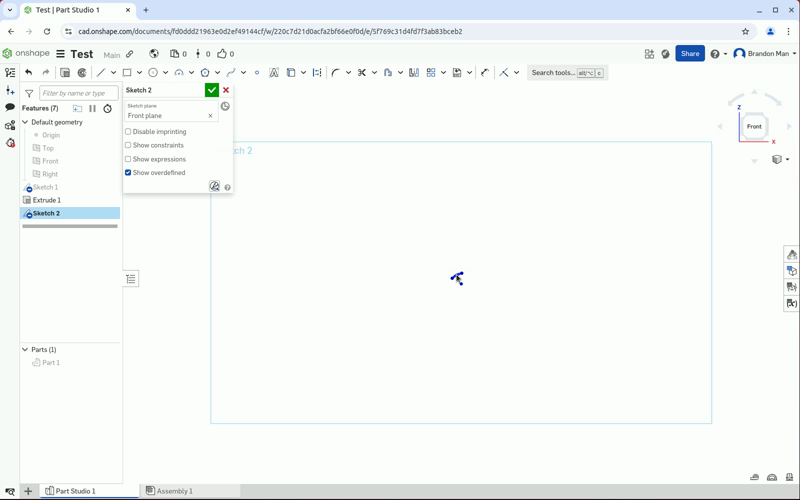
mouse_move(458, 273)
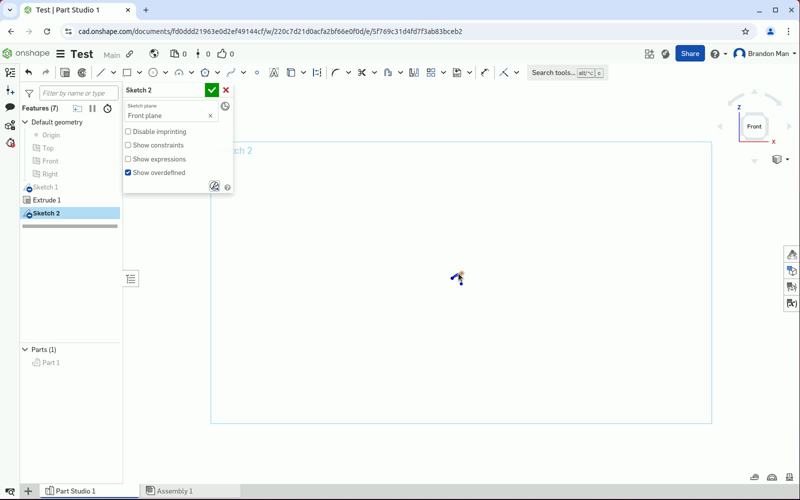
scroll(6)
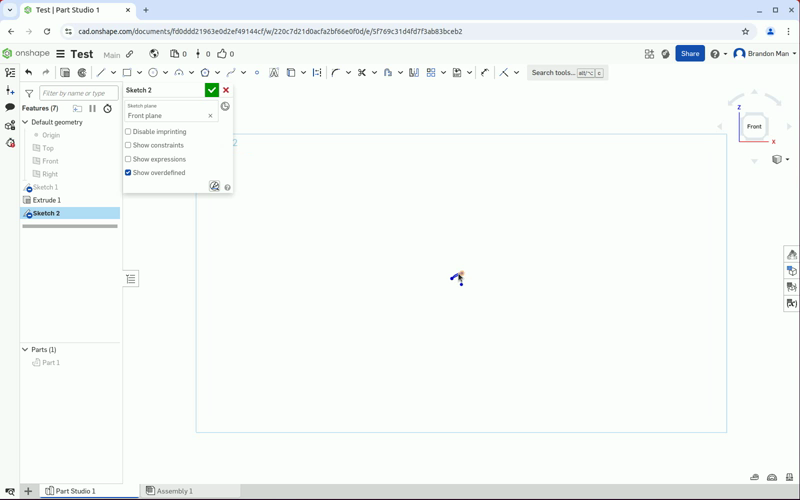
scroll(6)
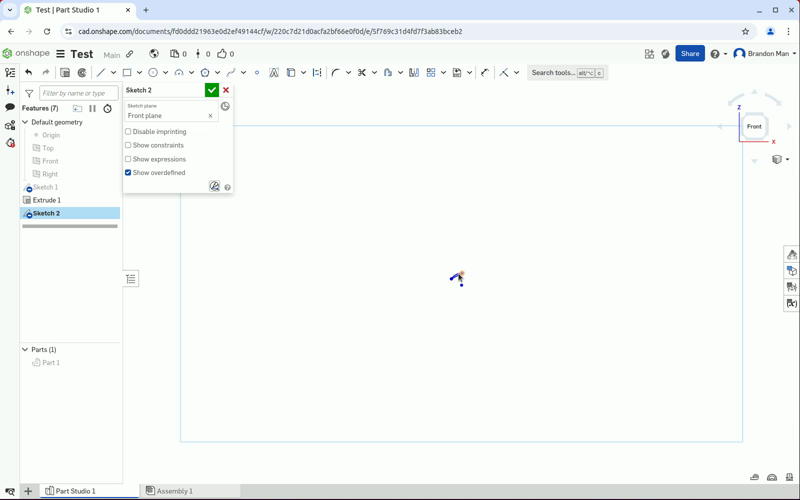
scroll(6)
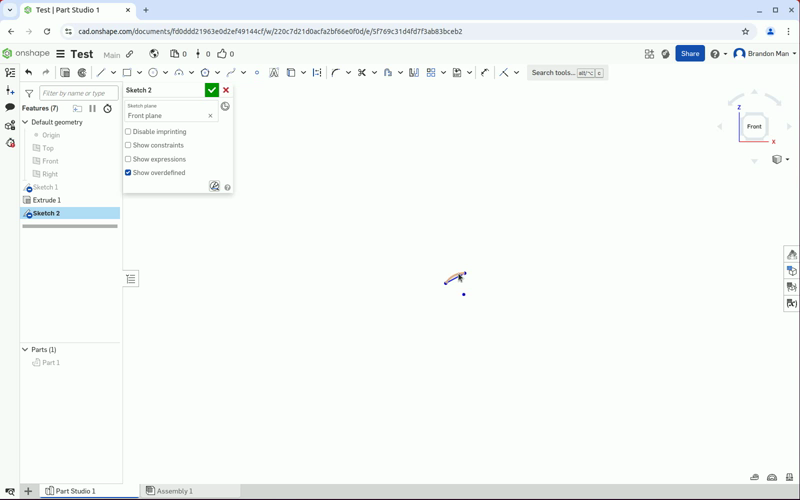
scroll(6)
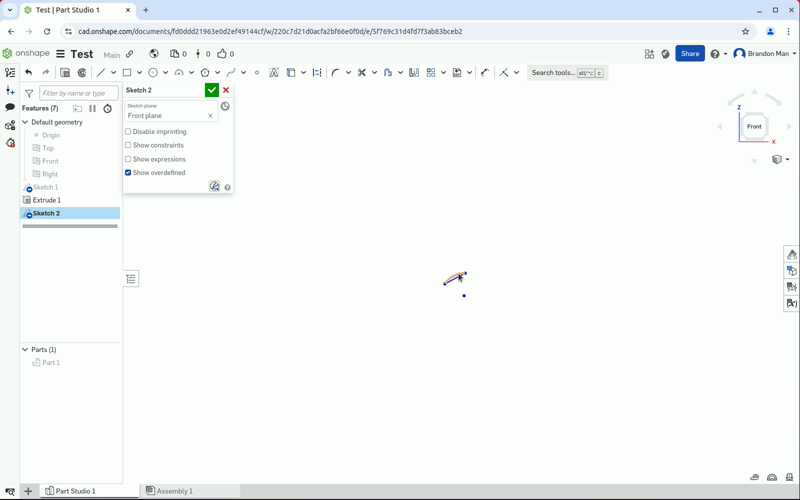
scroll(6)
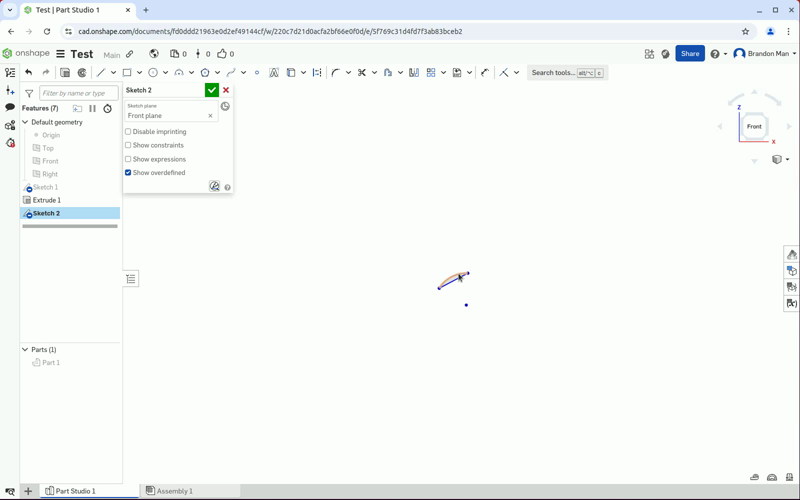
scroll(6)
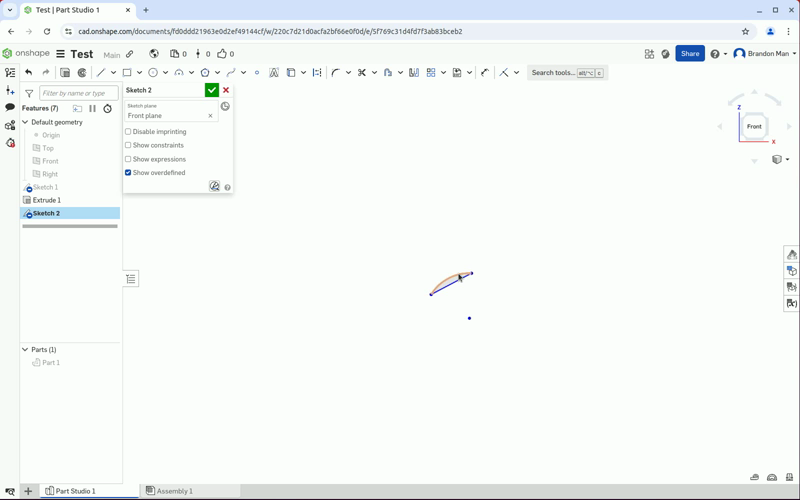
scroll(6)
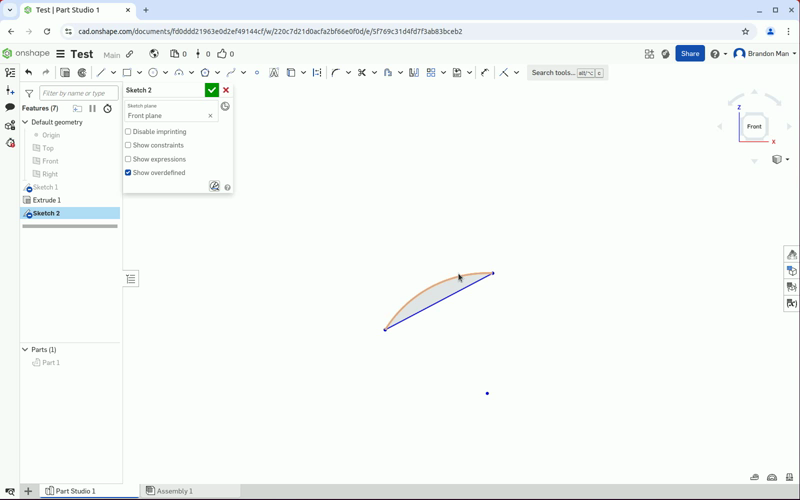
click(458, 273)
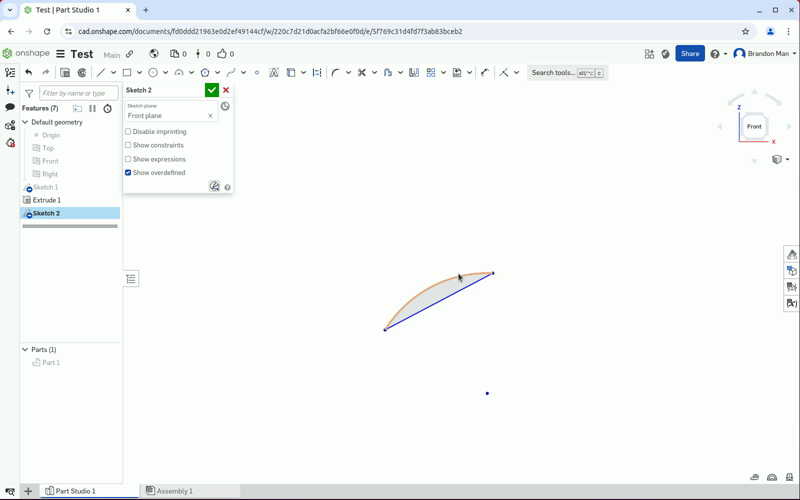
scroll(-6)
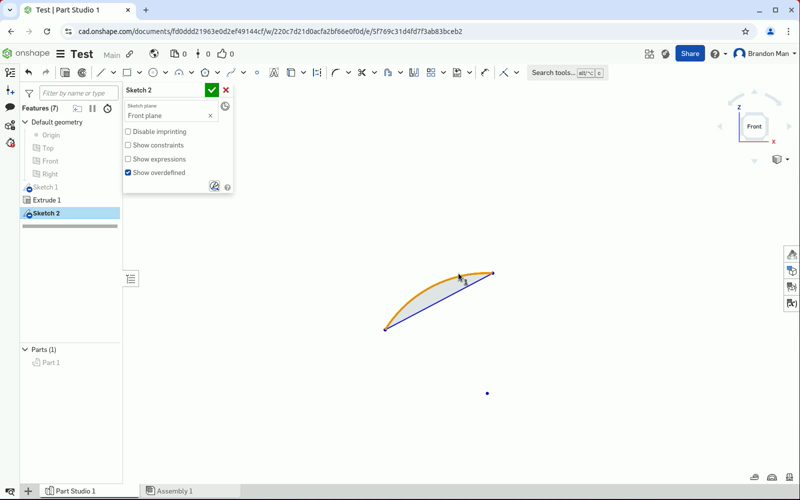
scroll(-6)
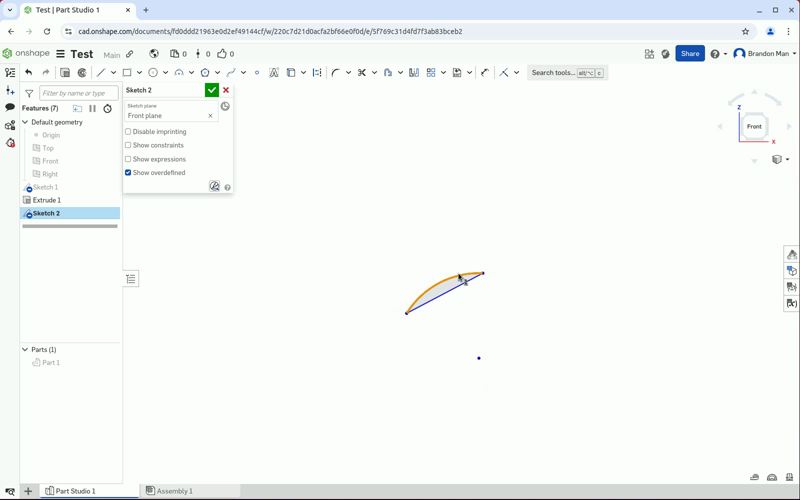
scroll(-6)
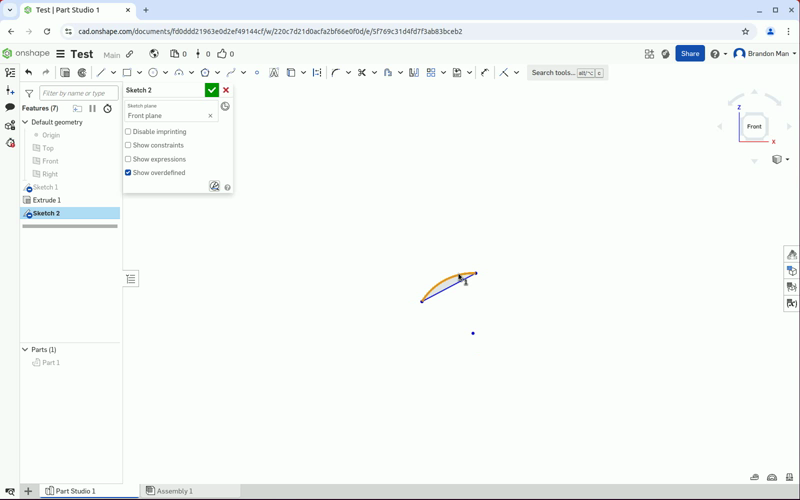
scroll(-6)
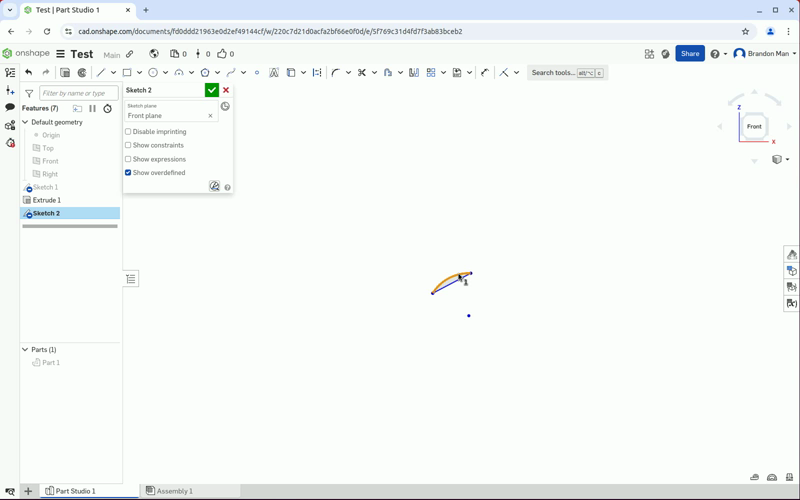
scroll(-6)
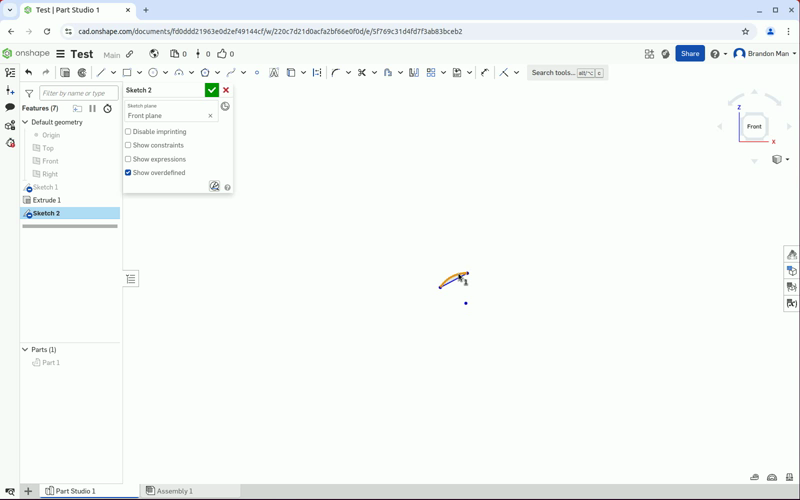
scroll(-6)
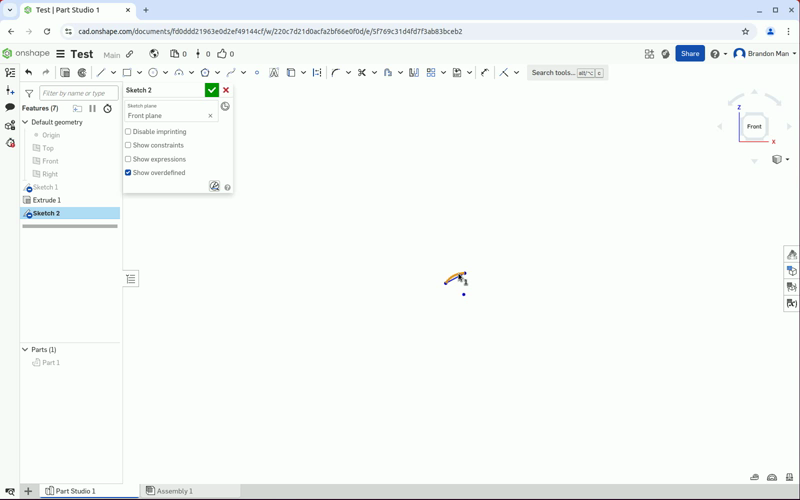
scroll(-6)
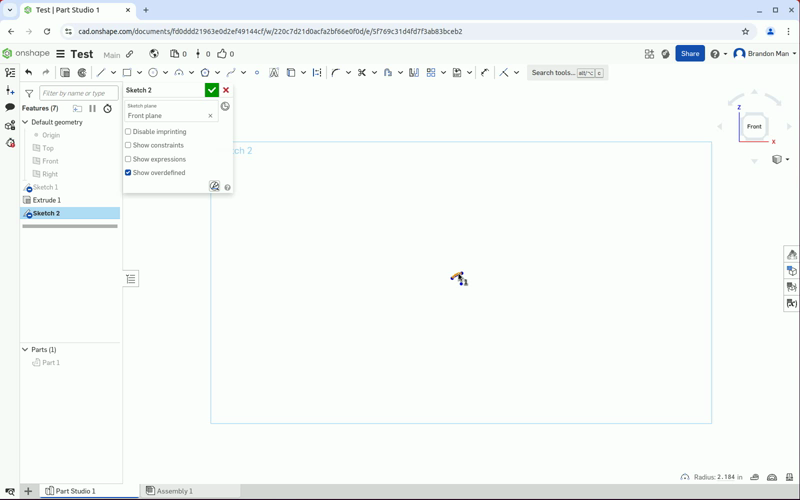
mouse_move(73, 352)
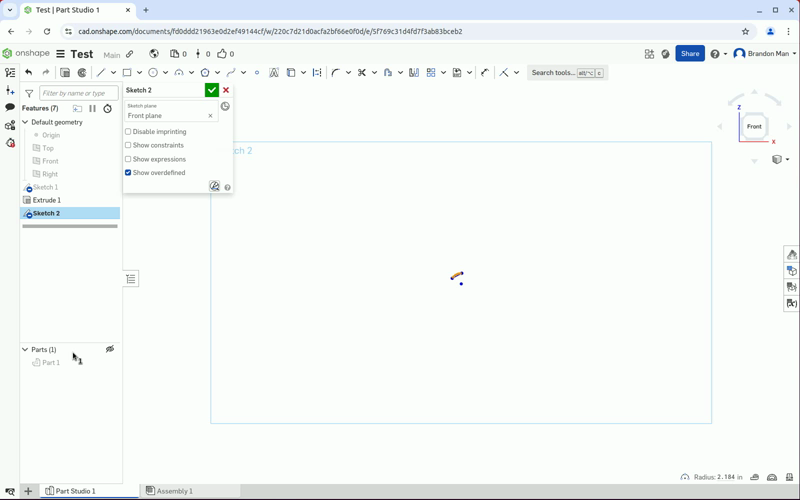
key(shift+y)
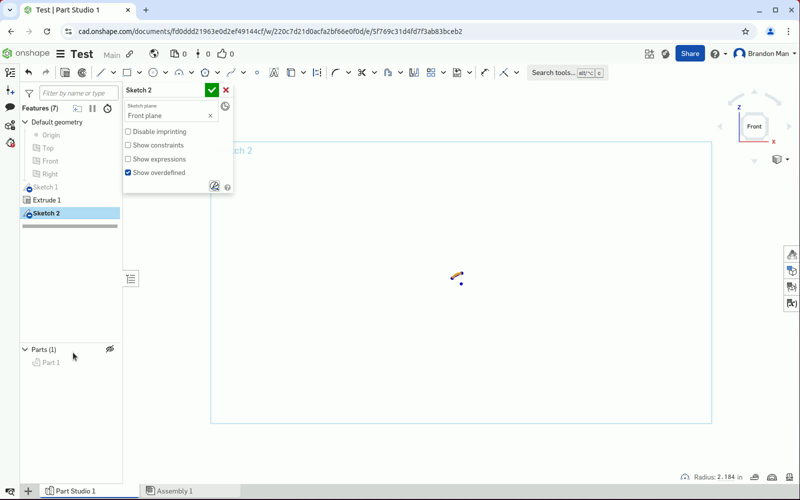
key(shift+e)
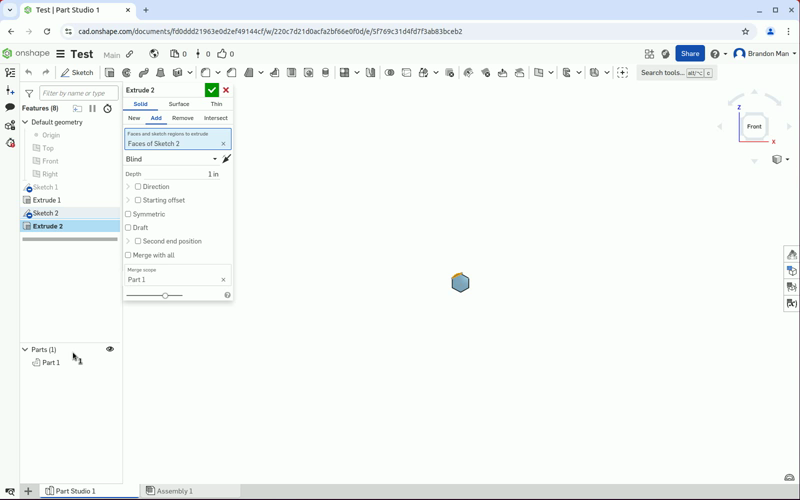
mouse_move(143, 106)
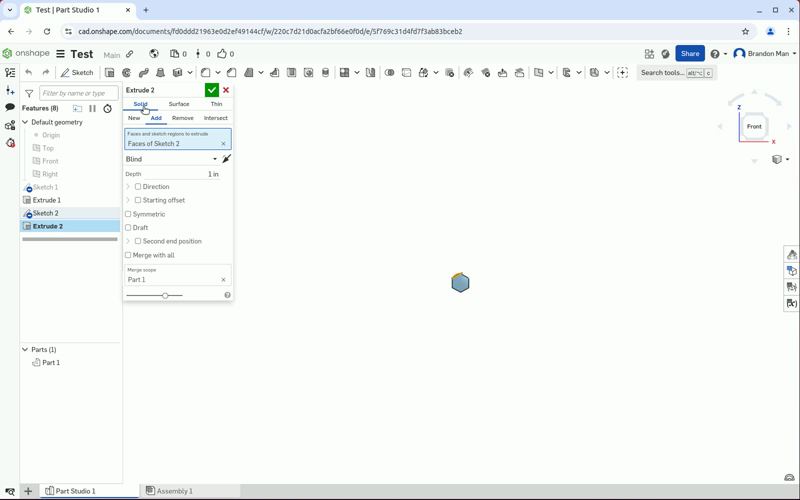
click(143, 106)
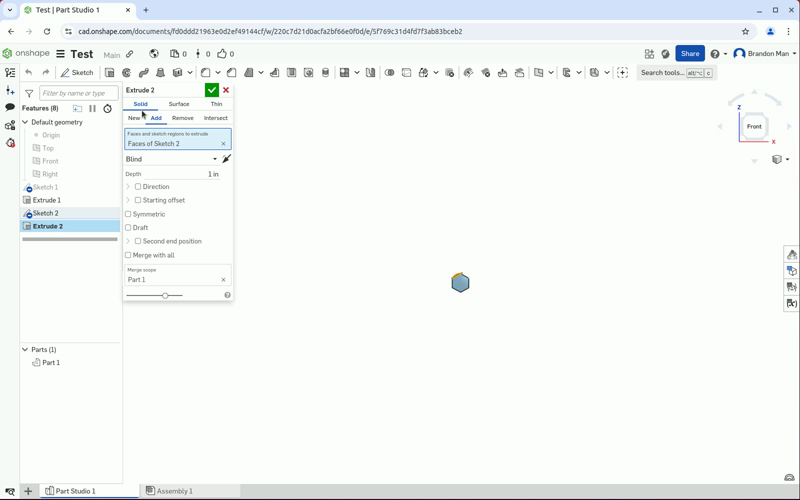
mouse_move(137, 120)
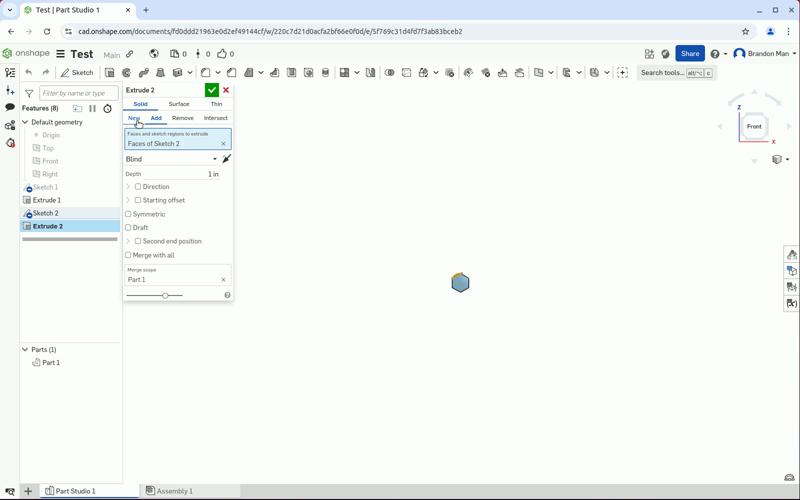
click(137, 120)
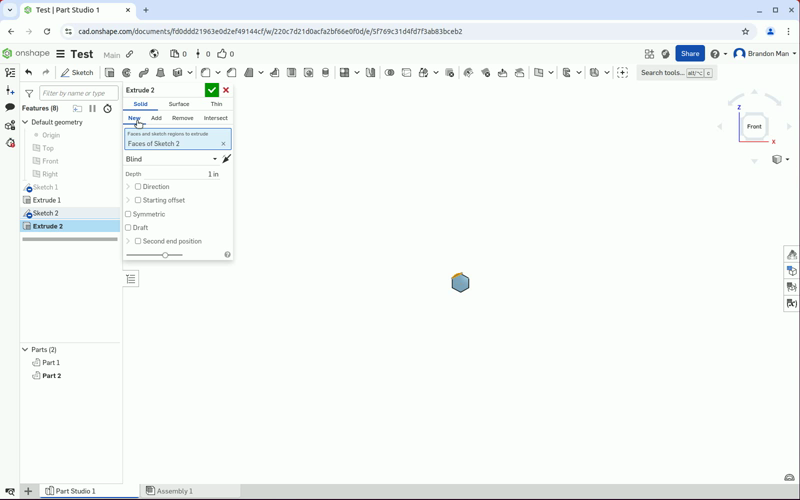
key(tab, 4)
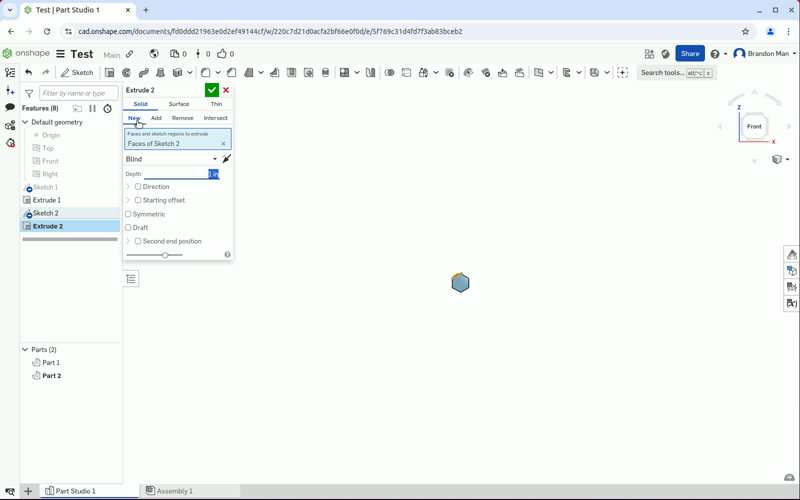
text(-7.703)
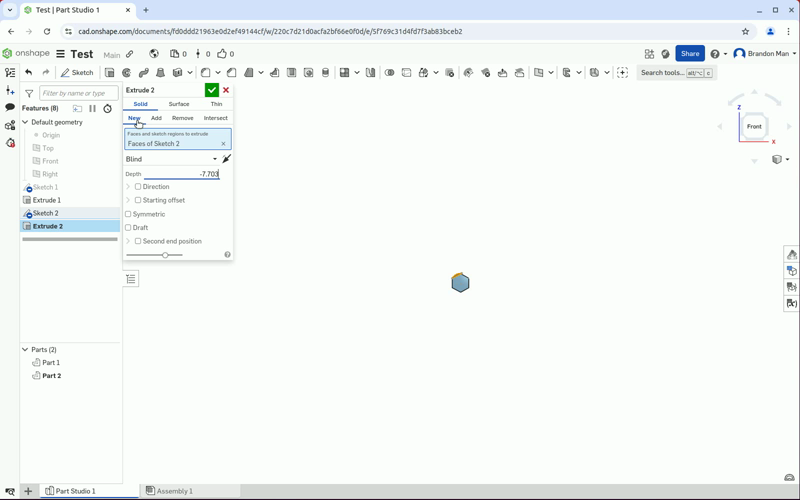
key(enter)
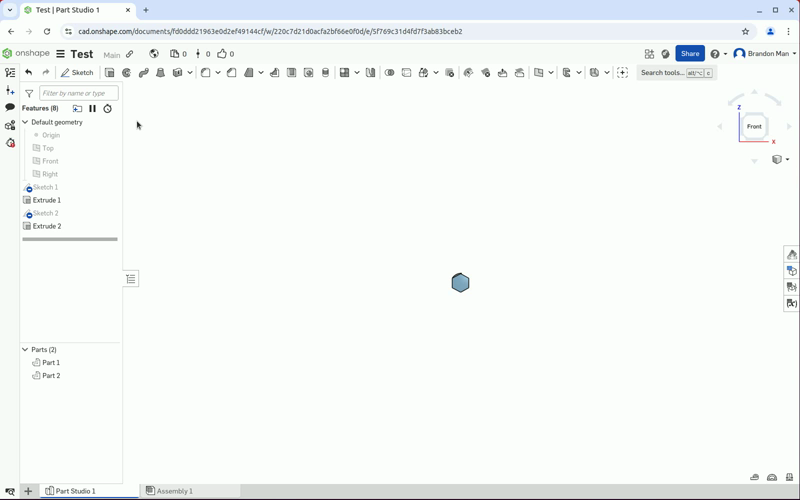
key(shift+h)
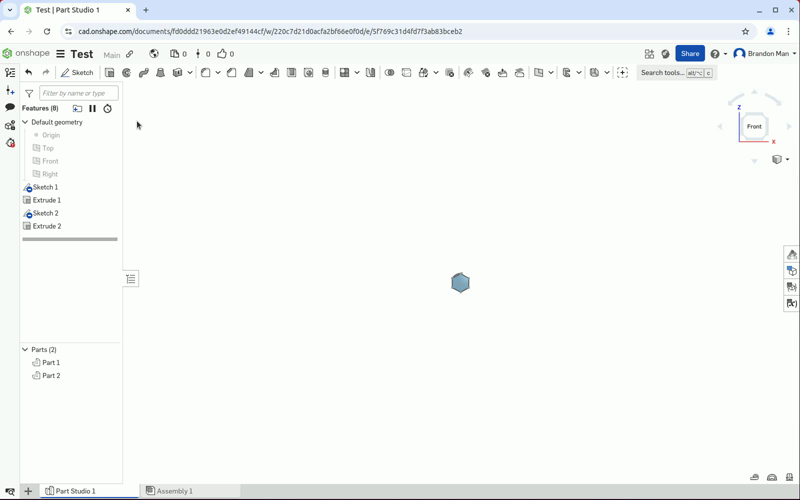
key(shift+h)
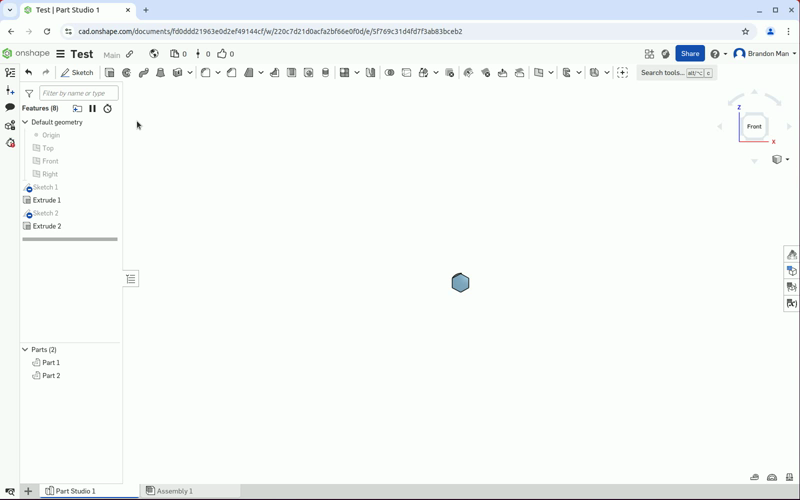
mouse_move(73, 189)
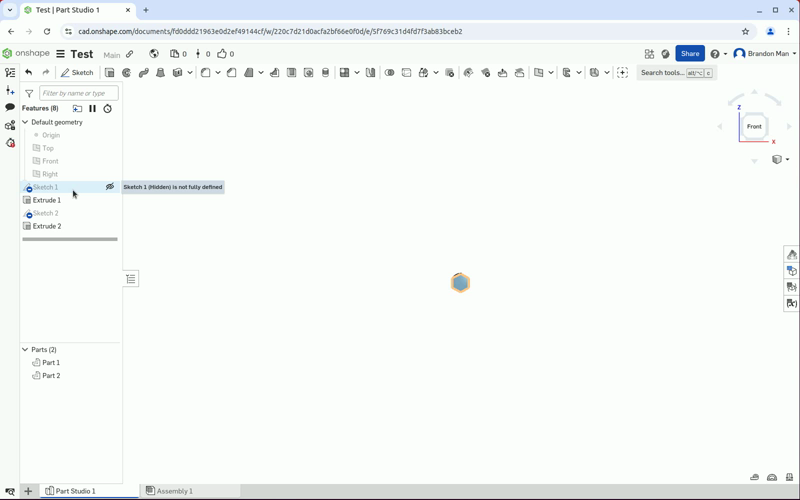
click(73, 189)
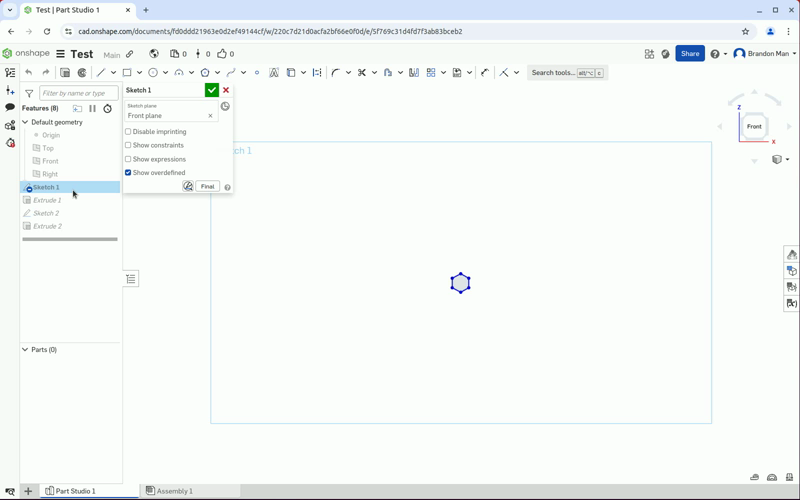
mouse_move(229, 92)
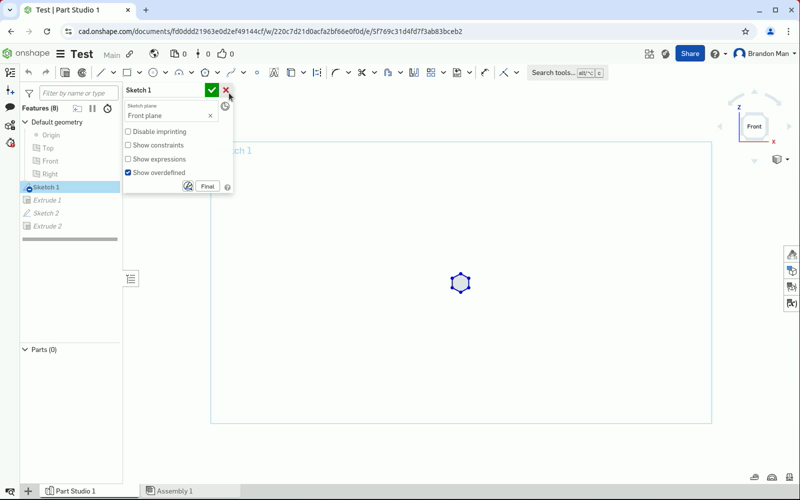
click(229, 92)
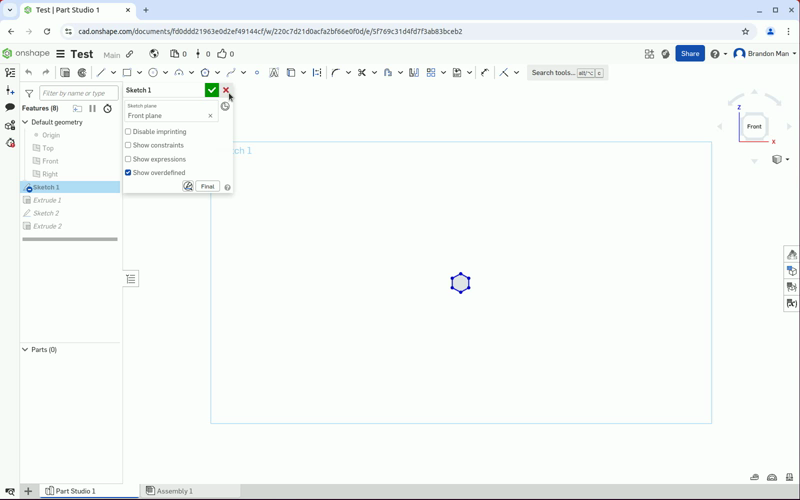
key(shift+s)
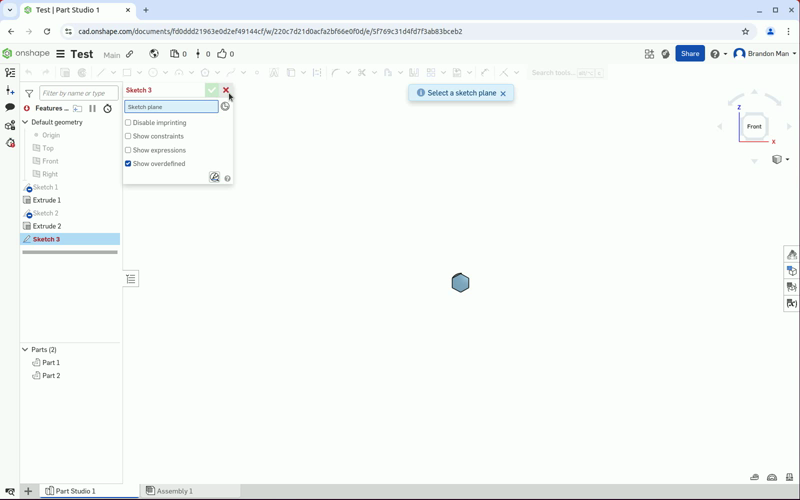
mouse_move(73, 163)
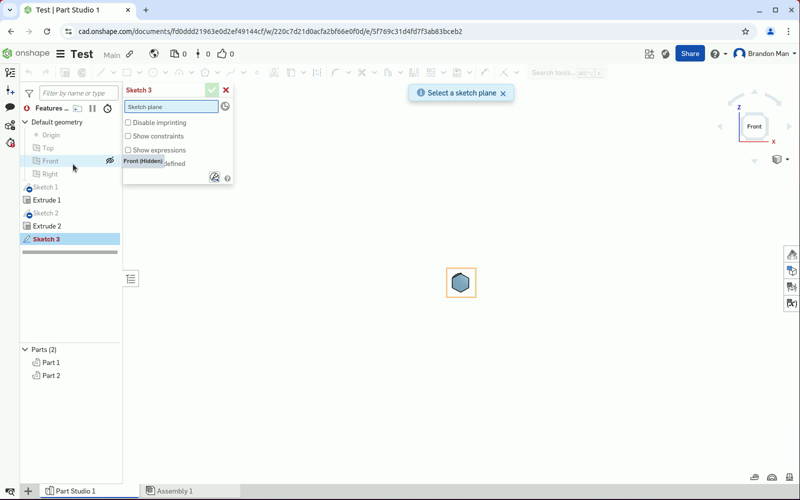
click(73, 163)
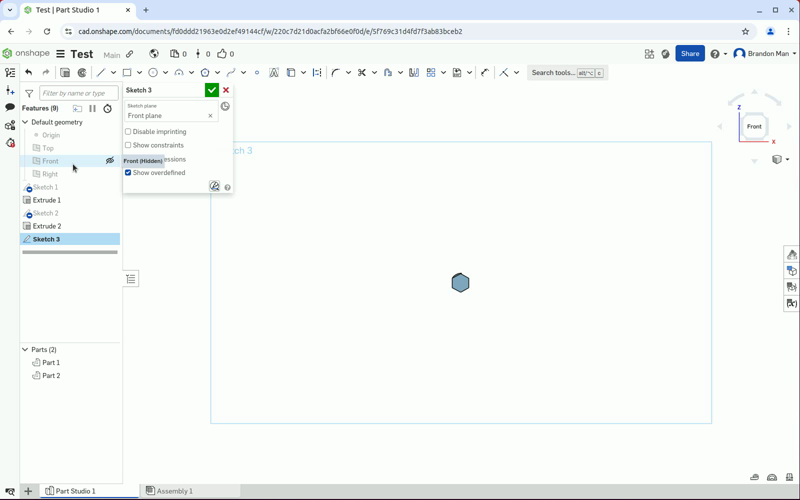
mouse_move(73, 352)
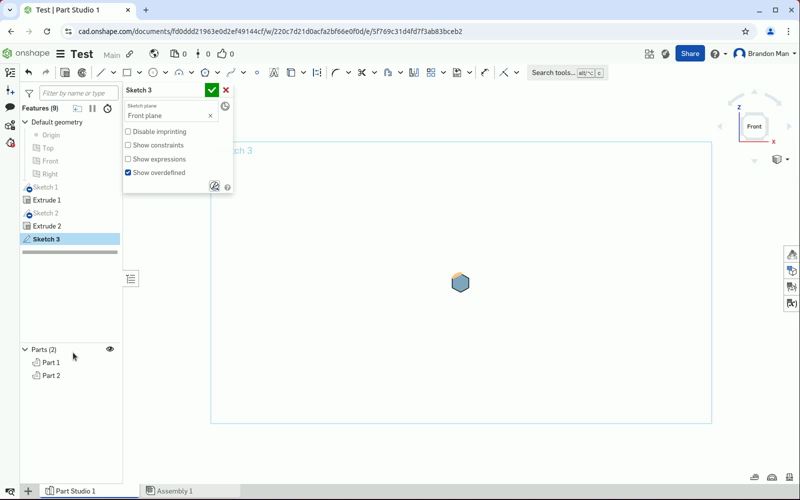
key(y)
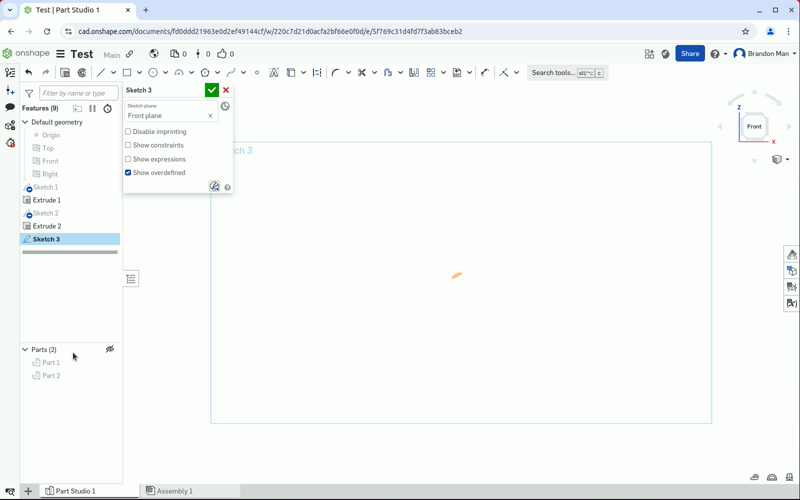
key(l)
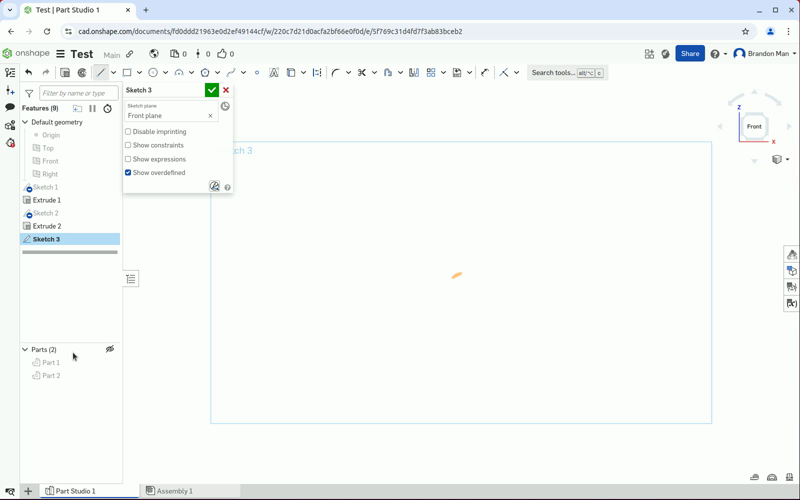
key_down(shift)
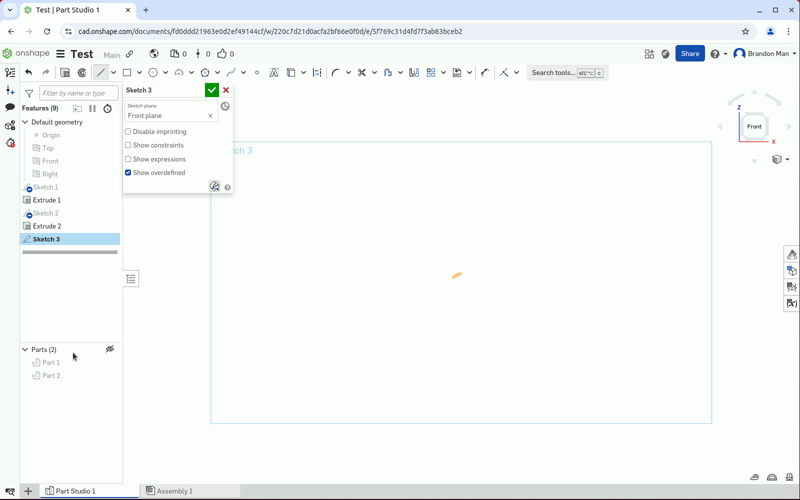
mouse_move(460, 273)
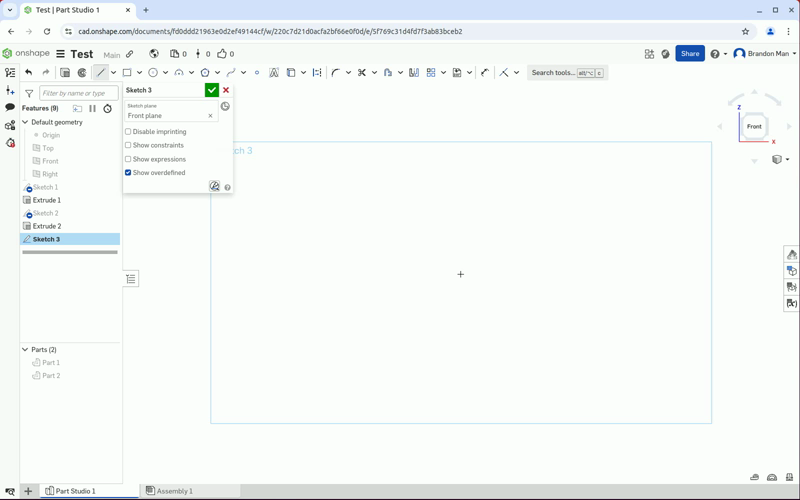
click(460, 273)
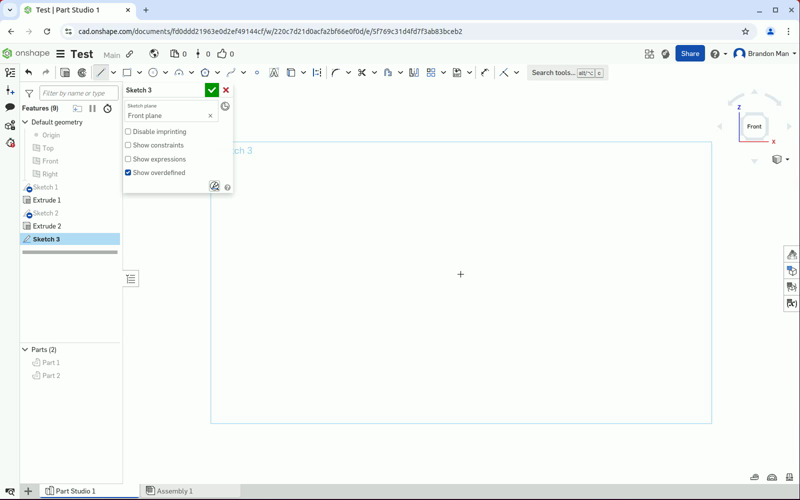
key_up(shift)
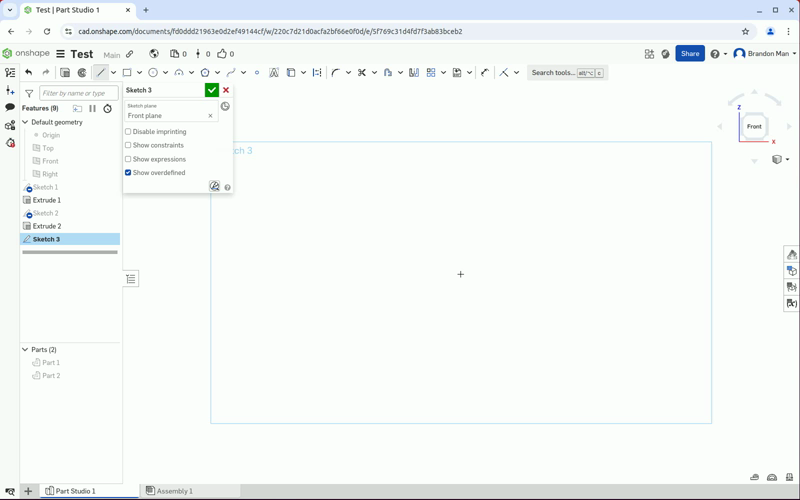
key_down(shift)
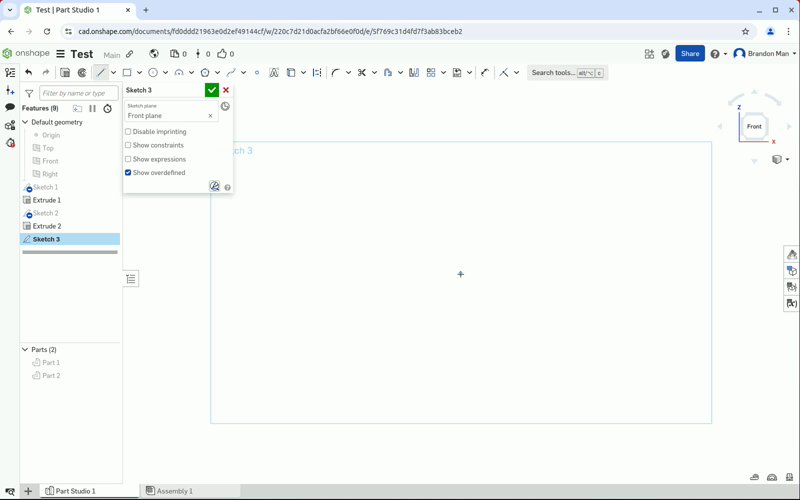
mouse_move(490, 273)
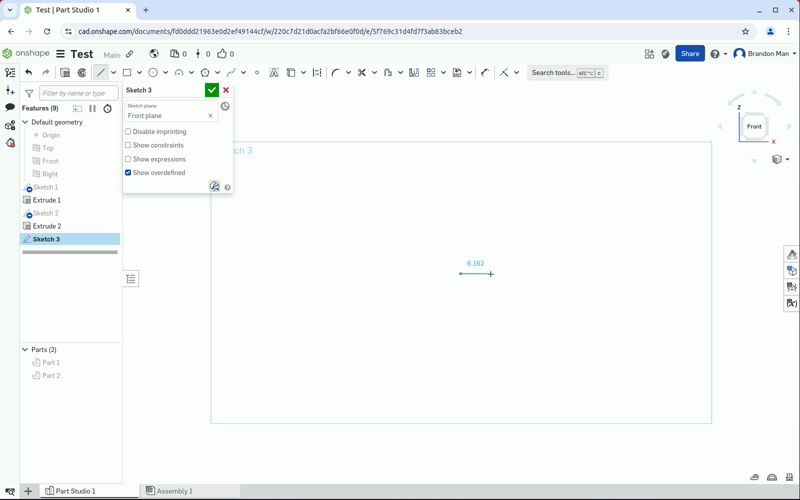
mouse_move(470, 279)
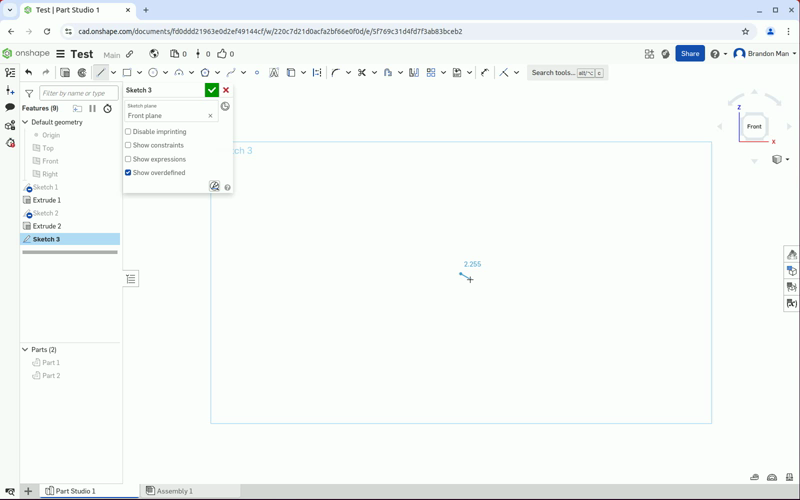
click(470, 279)
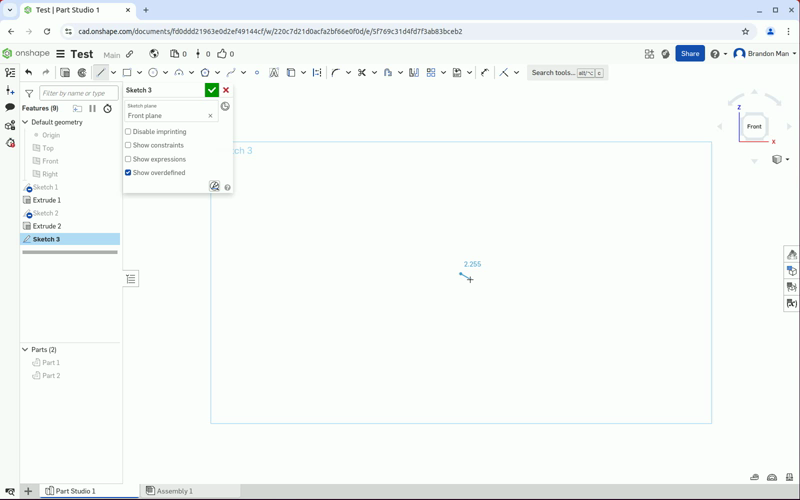
key_up(shift)
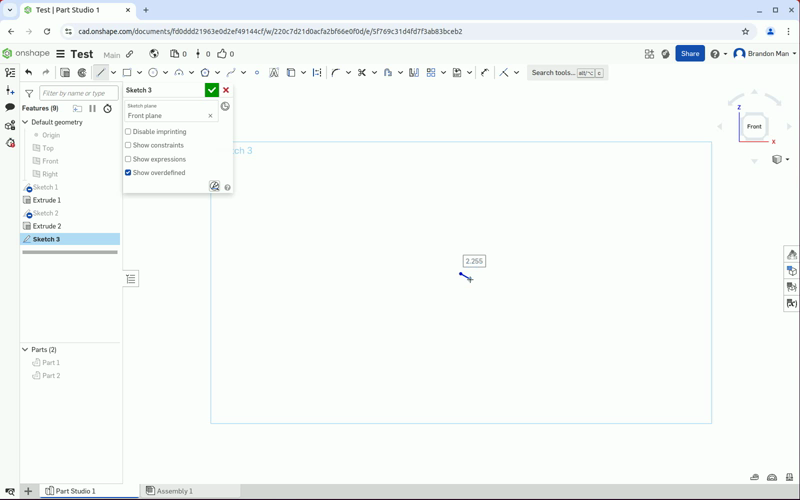
key(esc)
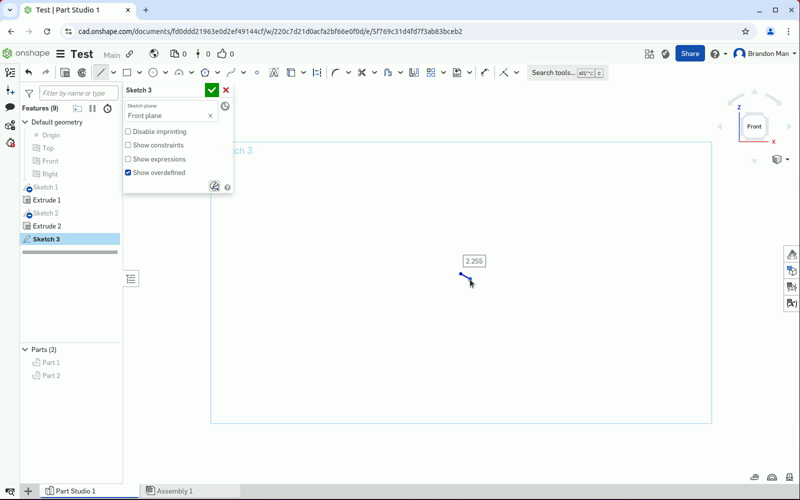
key(a)
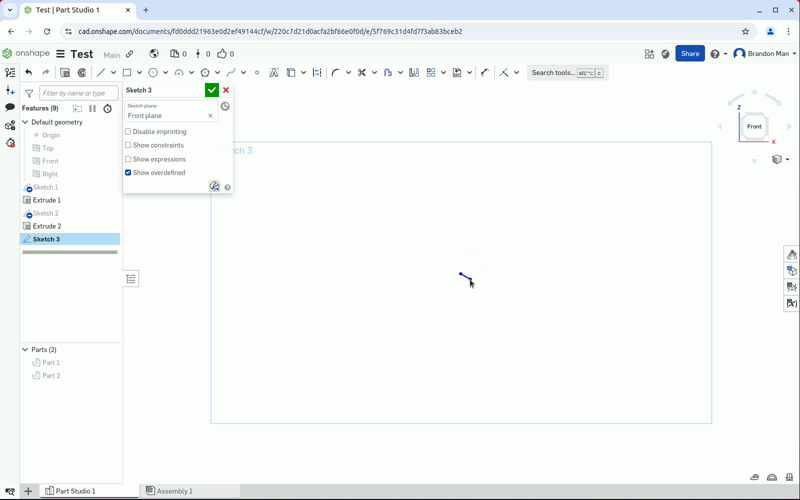
mouse_move(470, 279)
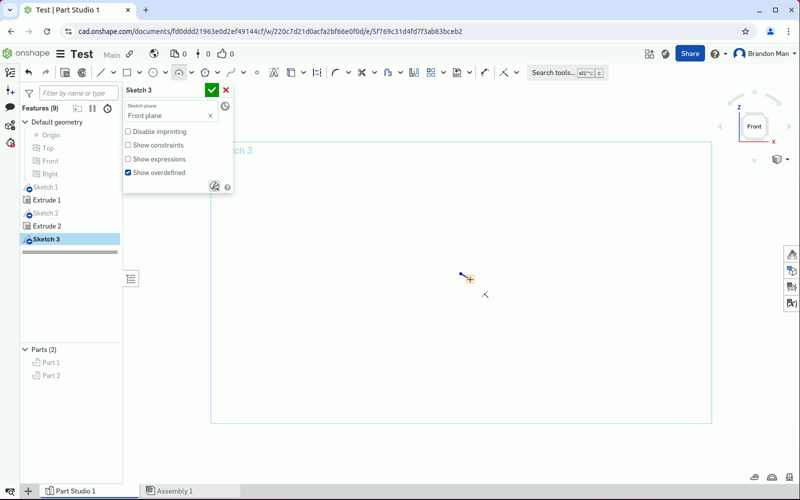
click(470, 279)
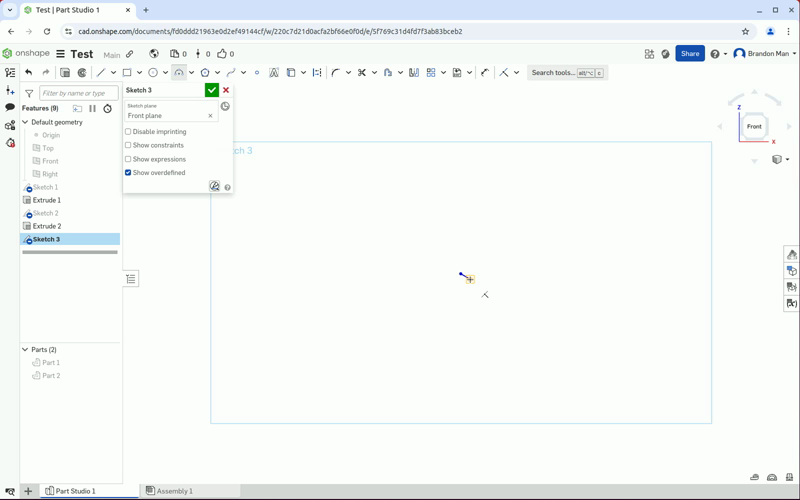
mouse_move(460, 273)
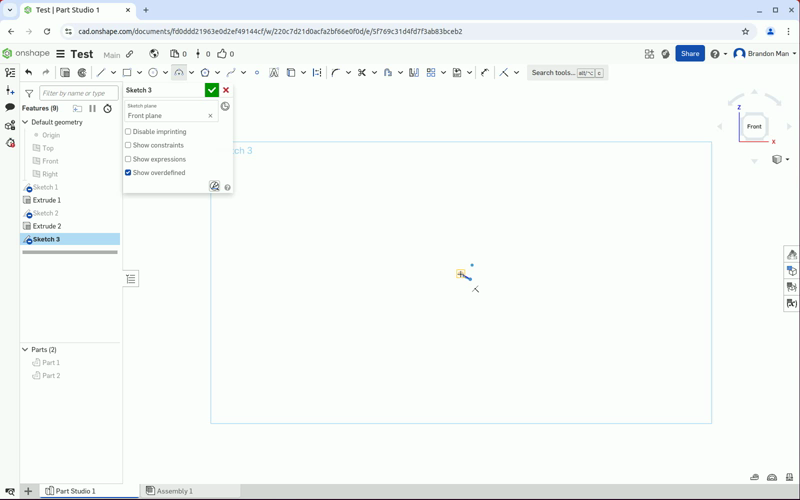
click(460, 273)
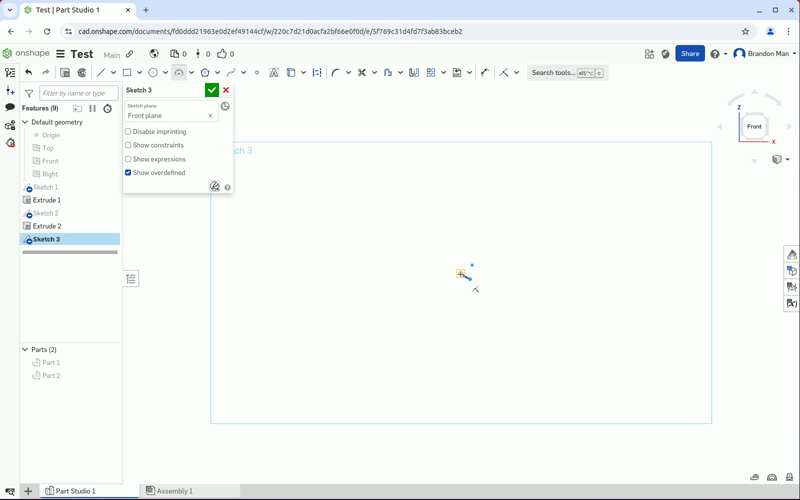
key_down(shift)
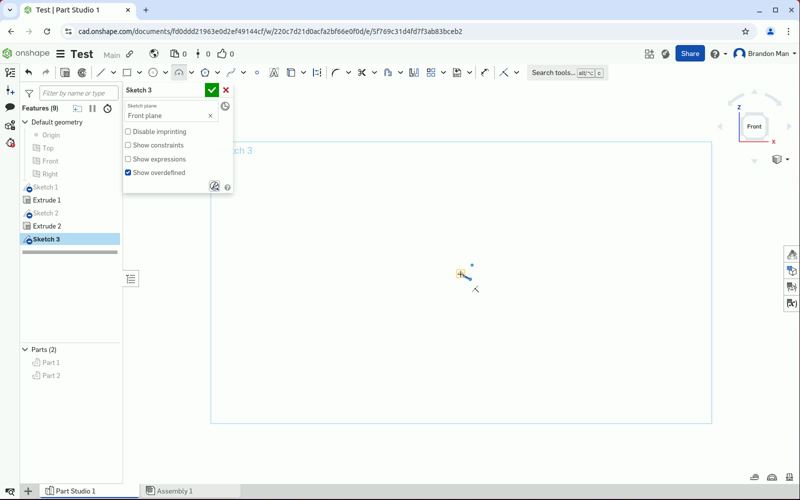
mouse_move(466, 275)
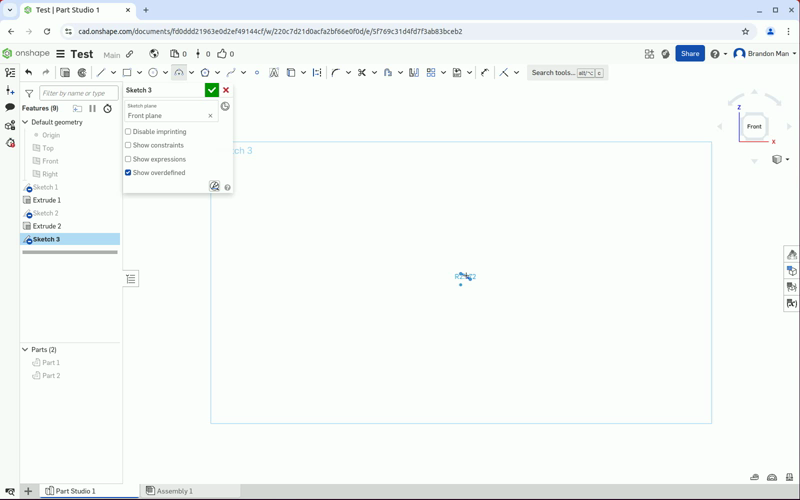
click(466, 275)
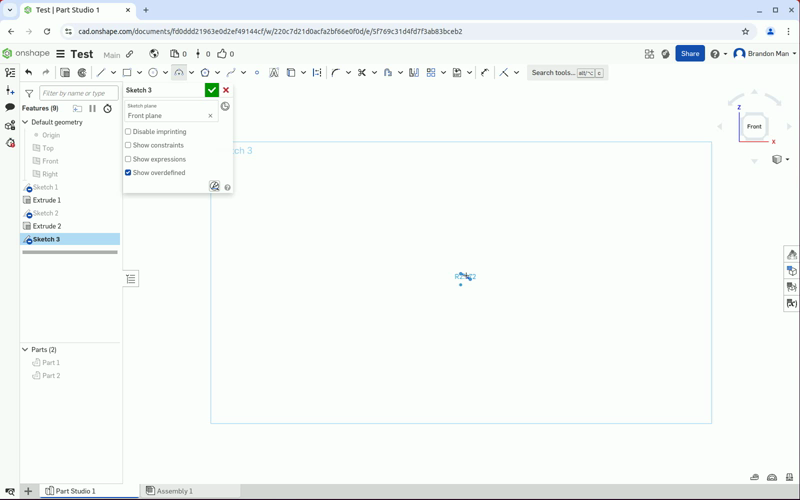
key_up(shift)
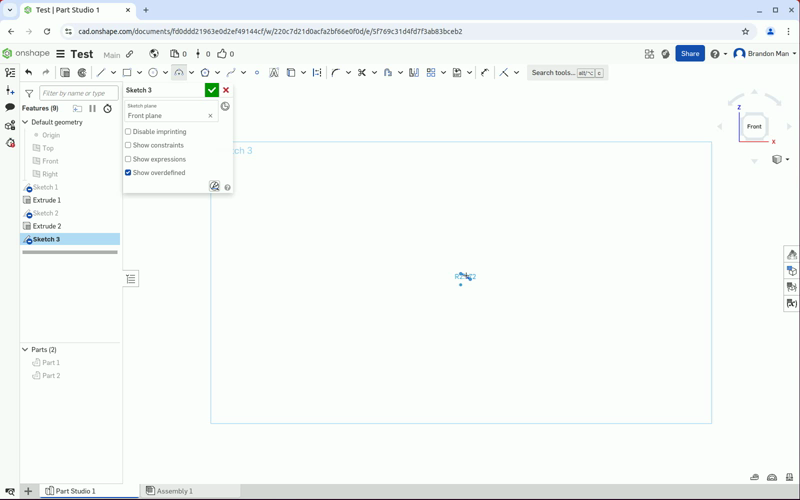
key(esc)
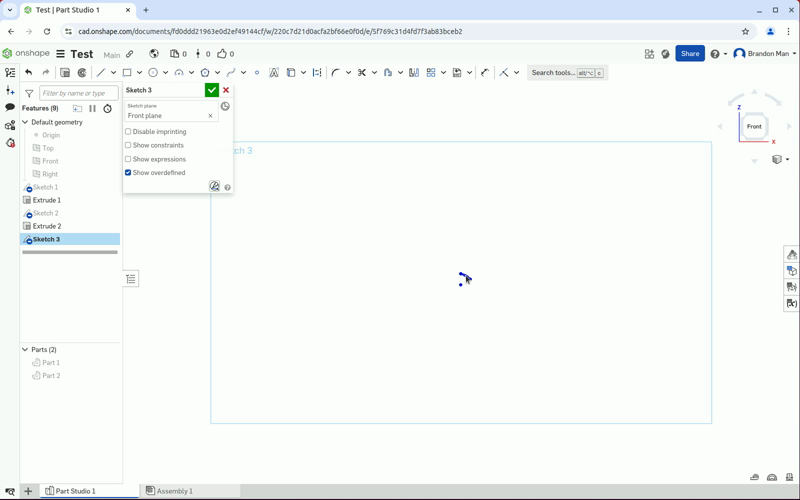
mouse_move(464, 274)
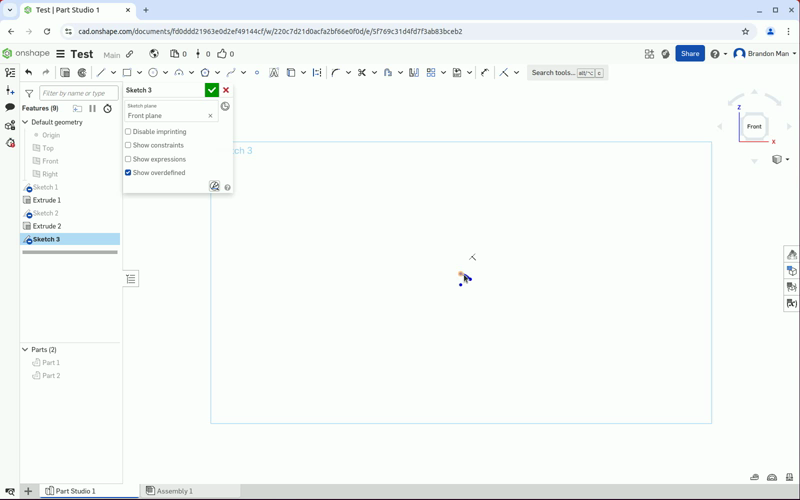
scroll(6)
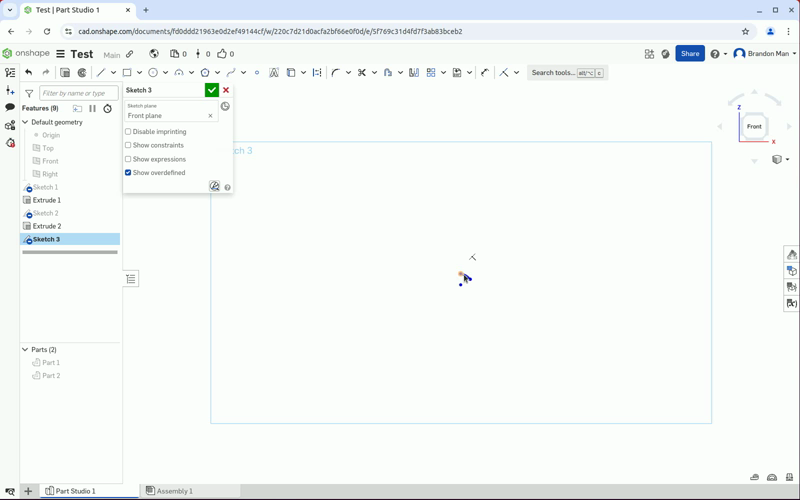
scroll(6)
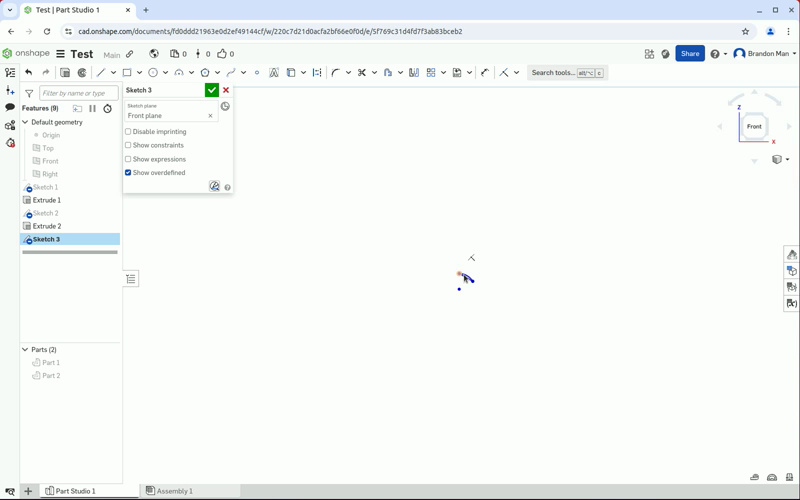
scroll(6)
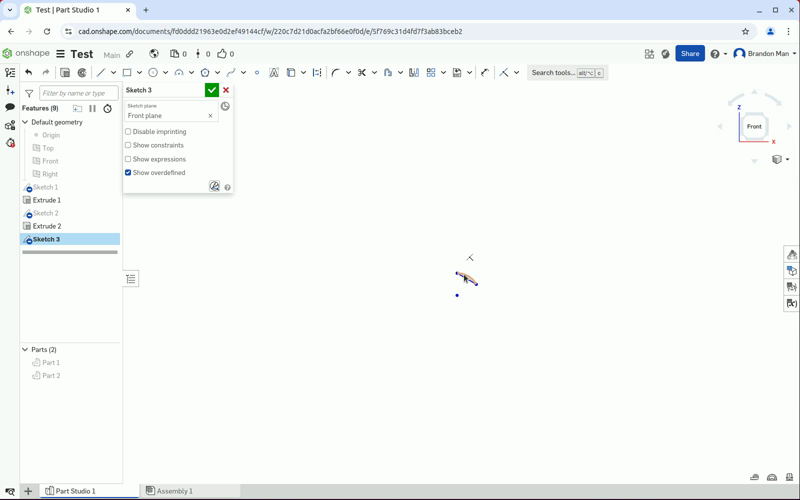
scroll(6)
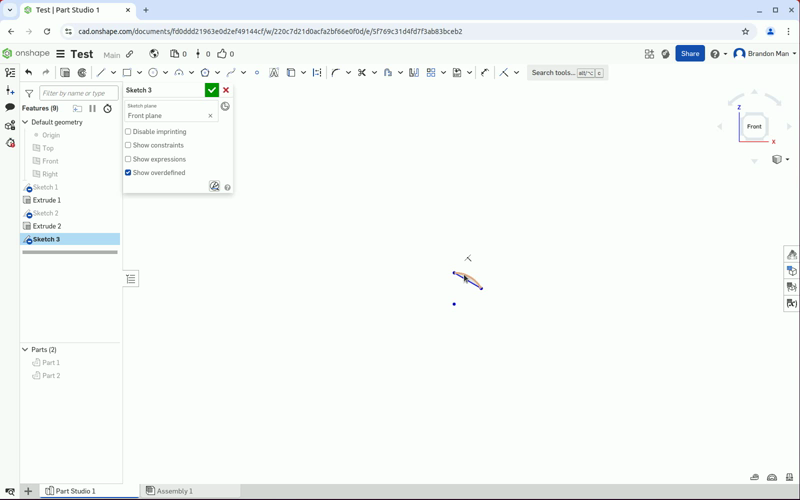
scroll(6)
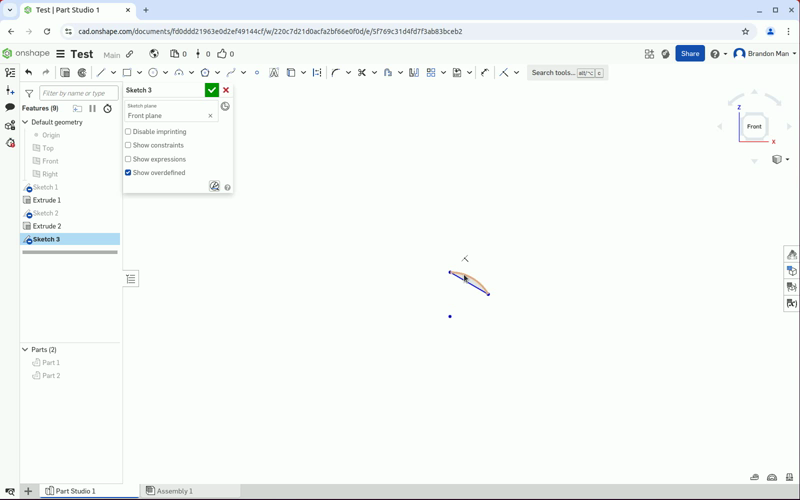
scroll(6)
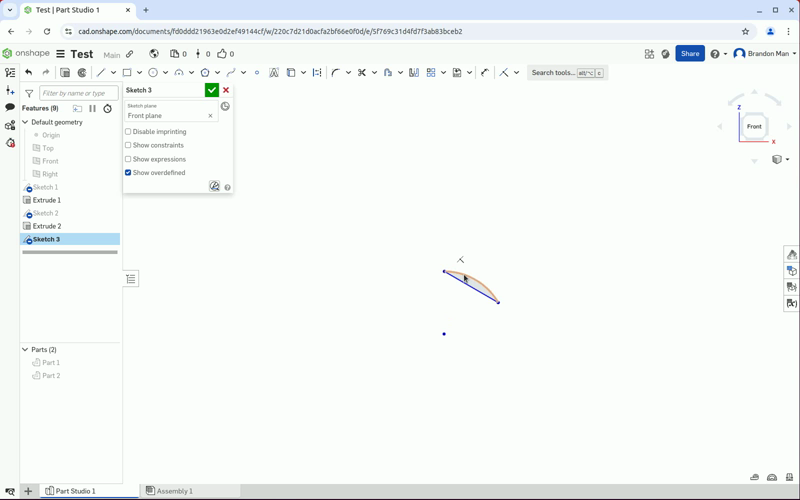
scroll(6)
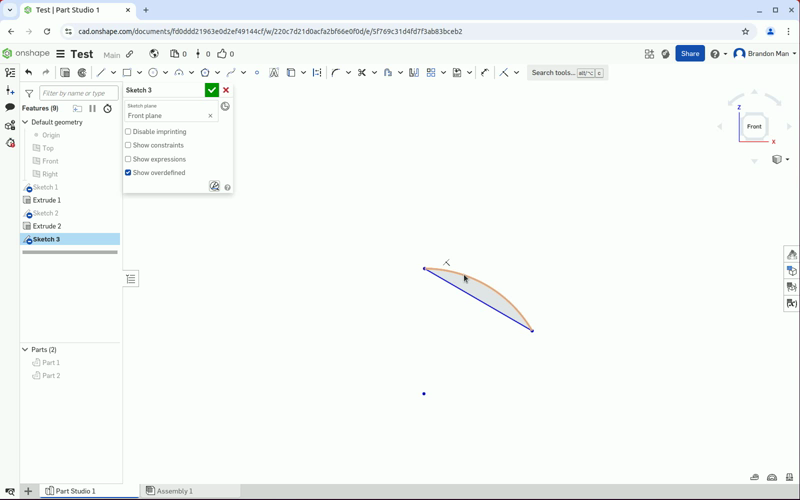
click(464, 274)
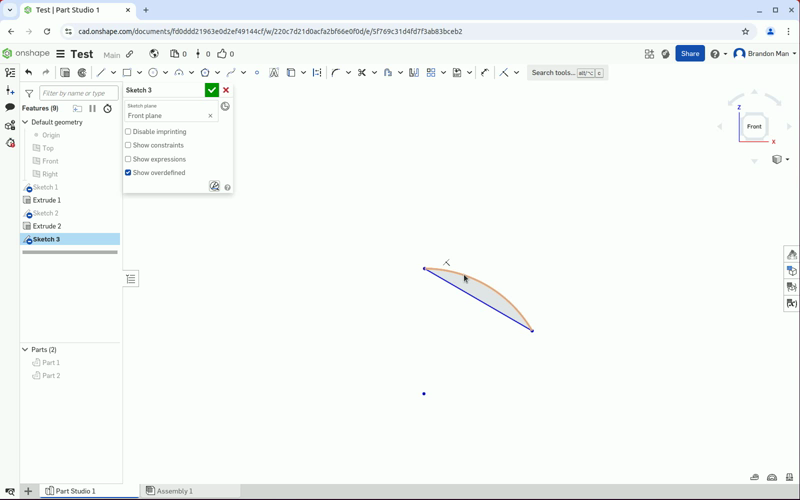
scroll(-6)
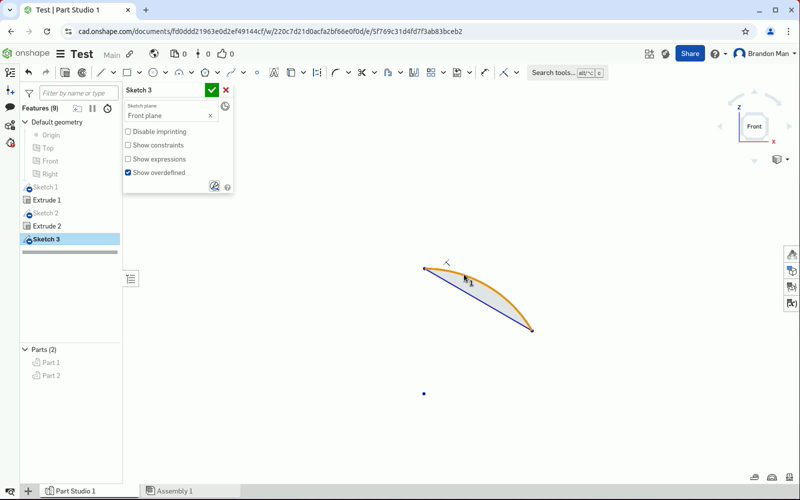
scroll(-6)
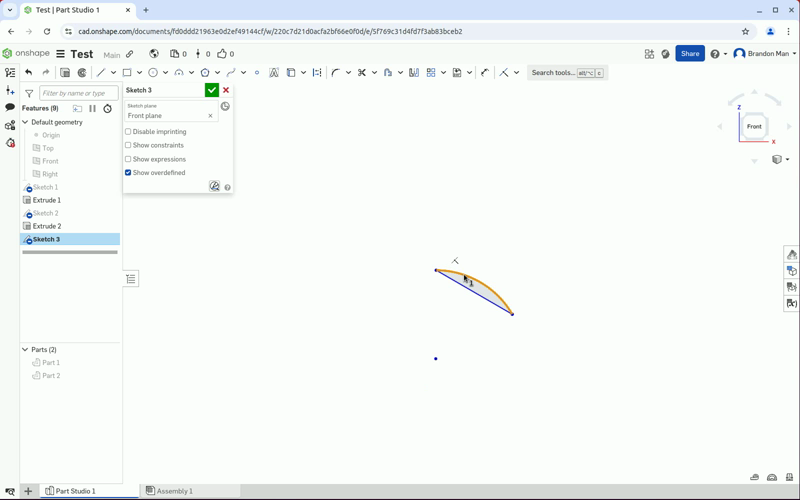
scroll(-6)
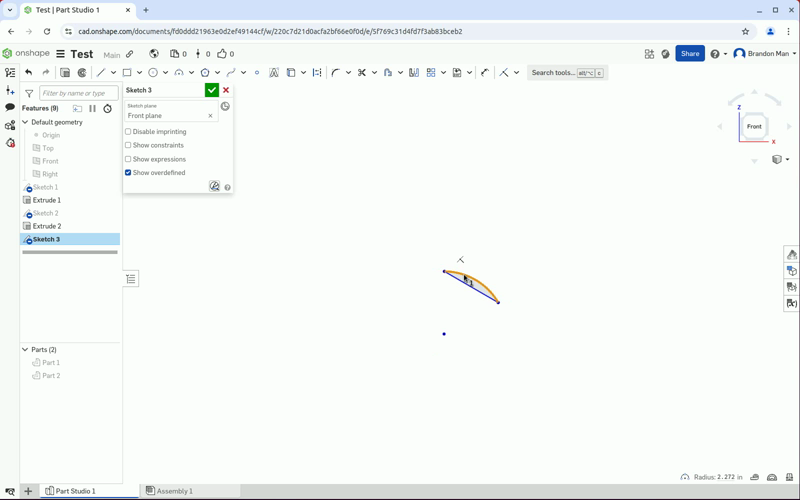
scroll(-6)
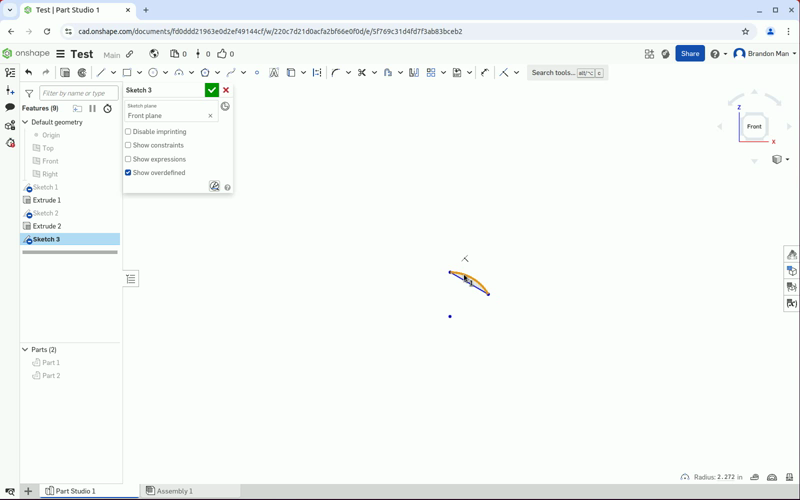
scroll(-6)
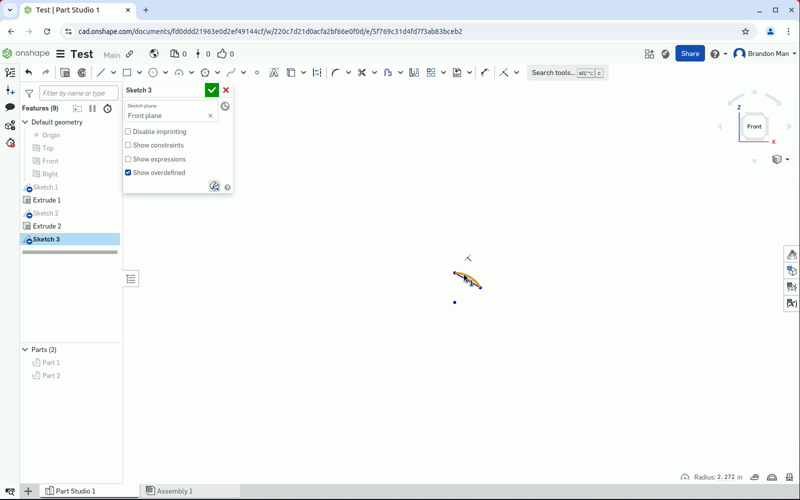
scroll(-6)
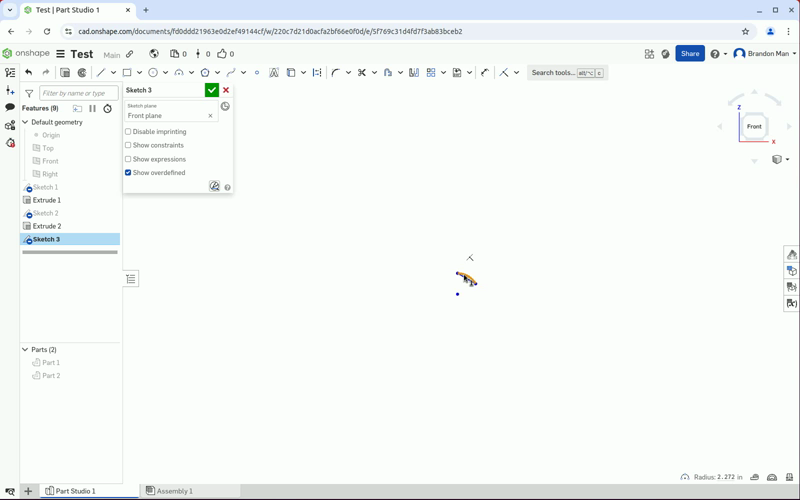
scroll(-6)
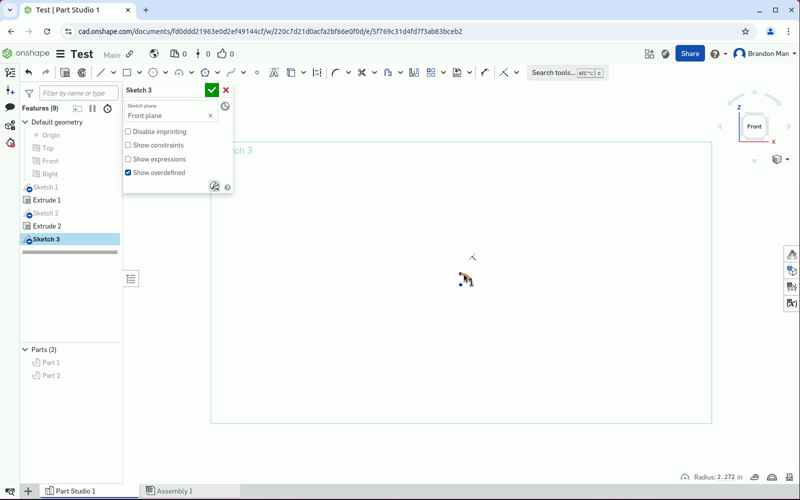
mouse_move(73, 352)
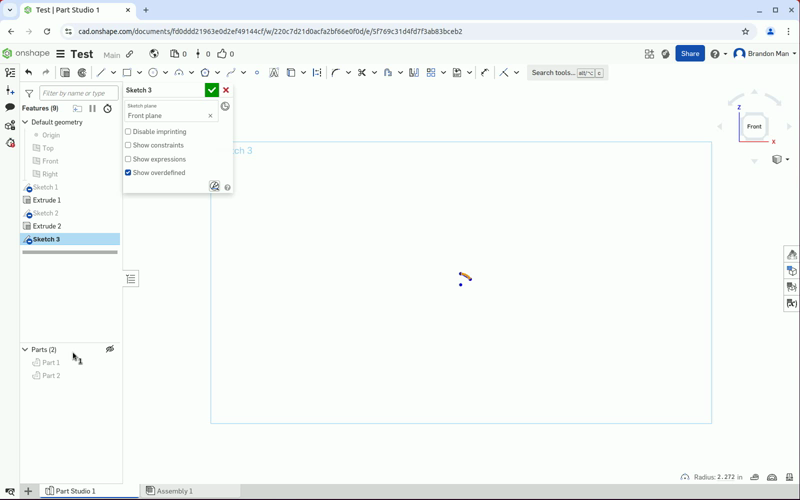
key(shift+y)
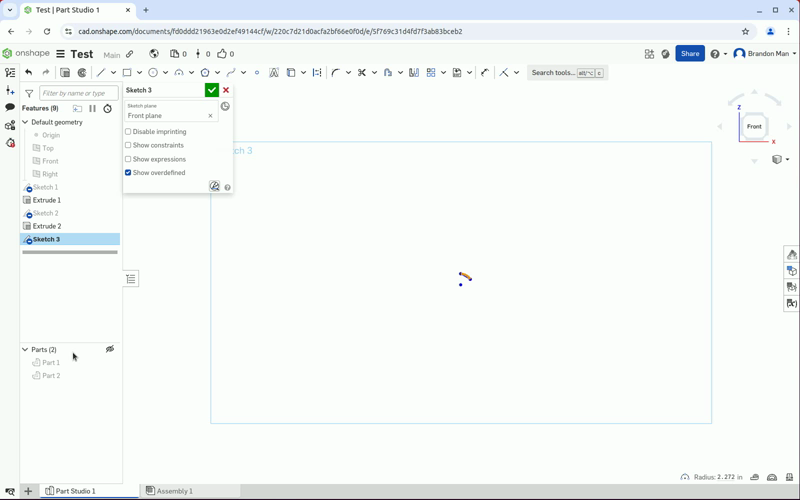
key(shift+e)
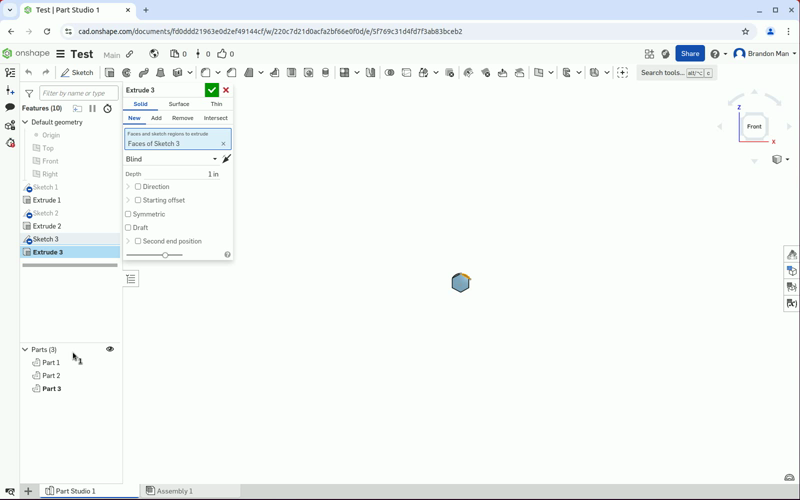
mouse_move(143, 106)
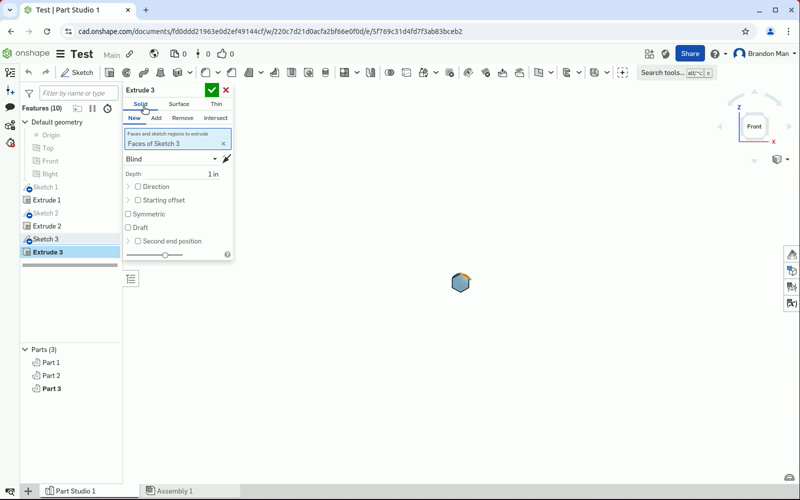
click(143, 106)
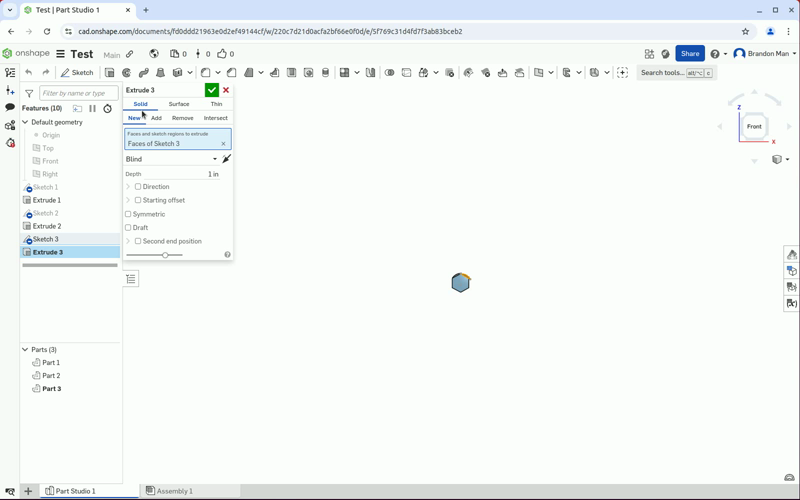
mouse_move(137, 120)
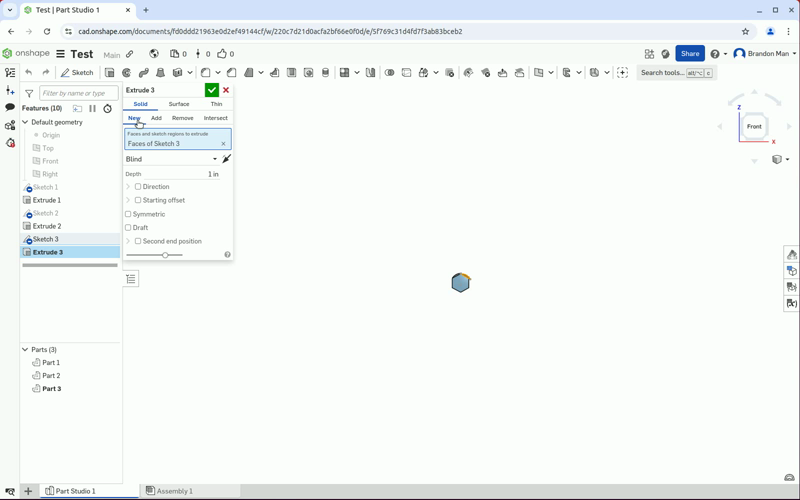
click(137, 120)
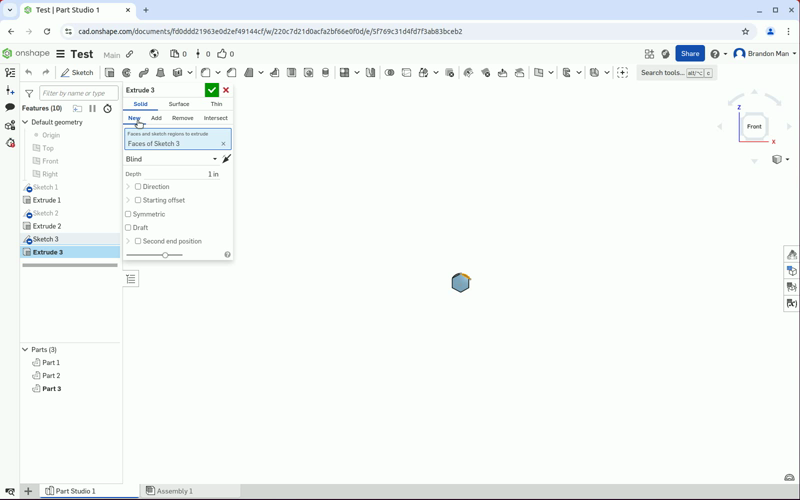
key(tab, 4)
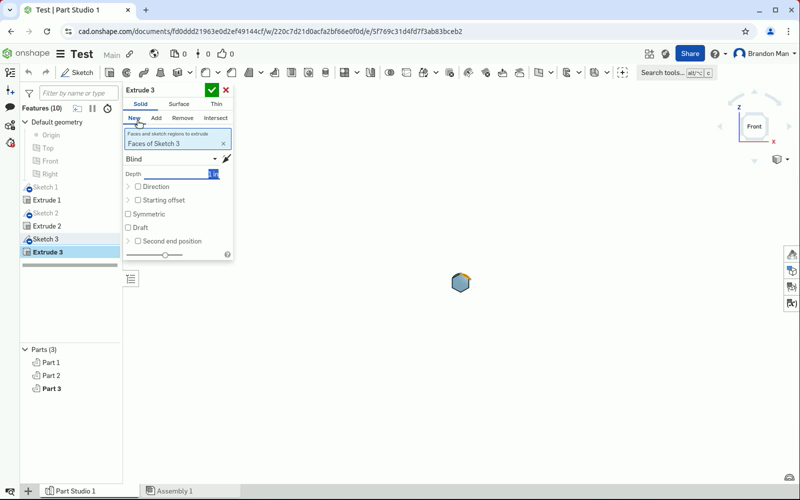
text(-7.703)
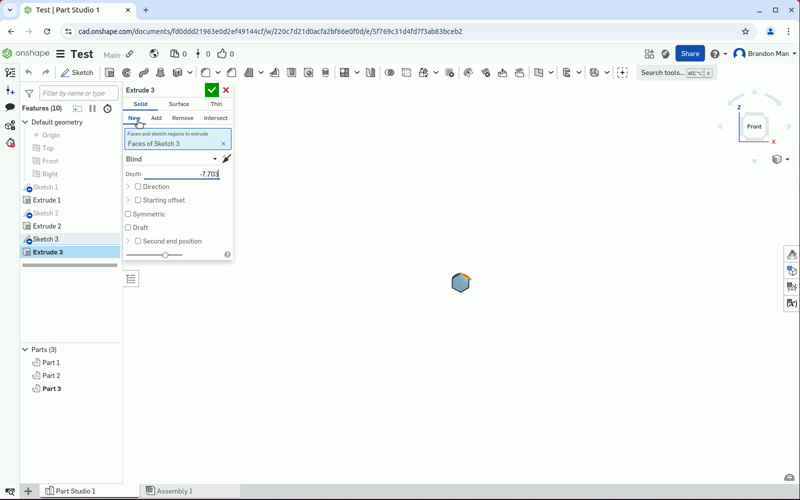
key(enter)
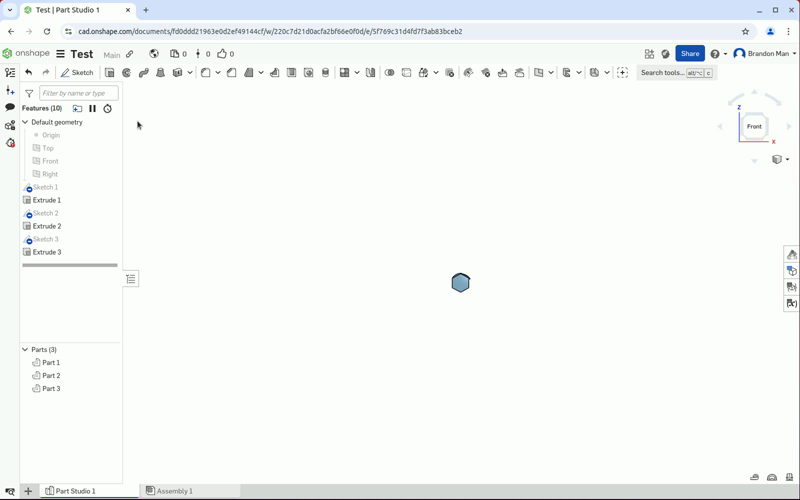
key(shift+h)
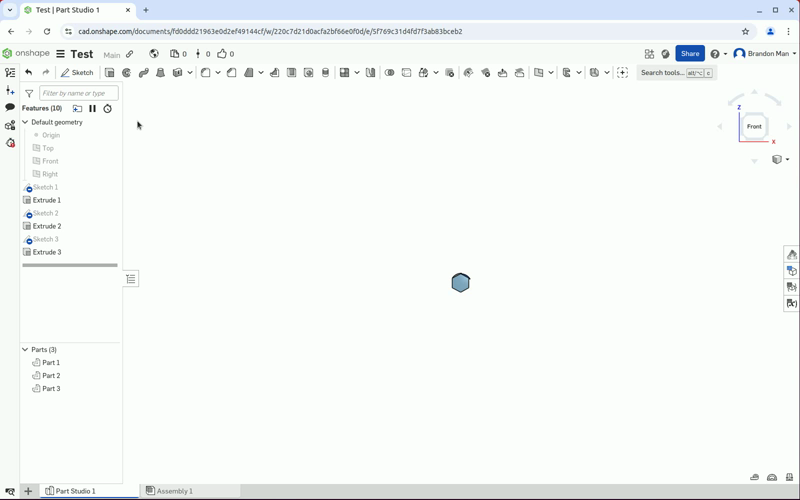
key(shift+h)
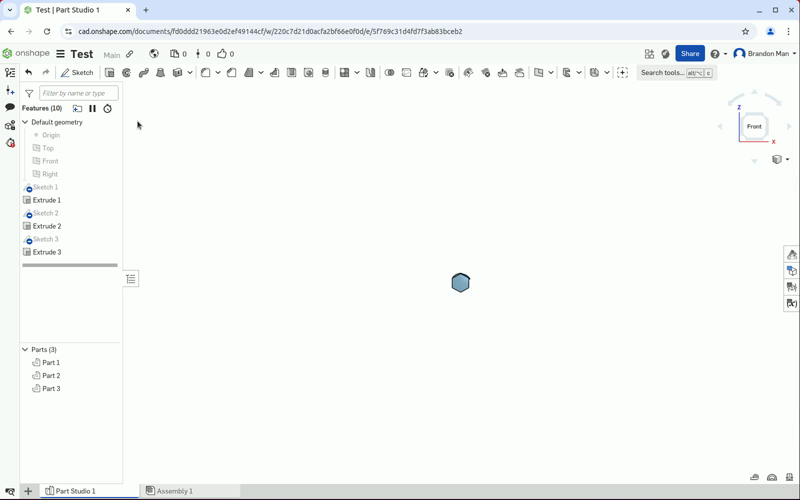
mouse_move(73, 189)
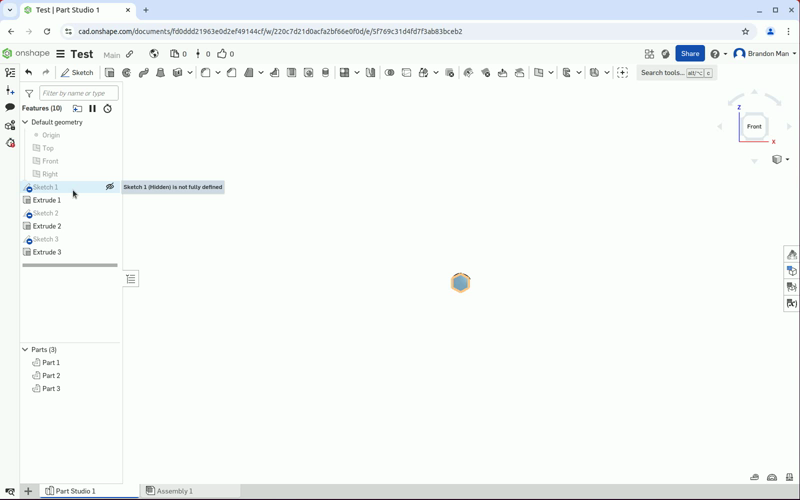
click(73, 189)
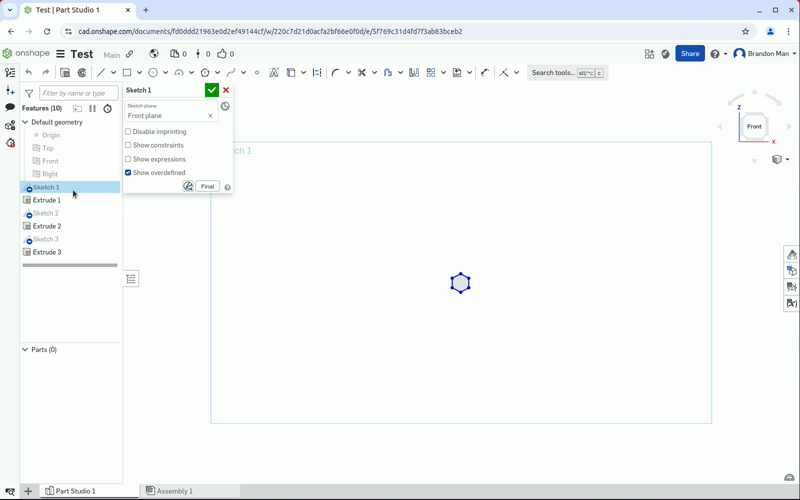
mouse_move(229, 92)
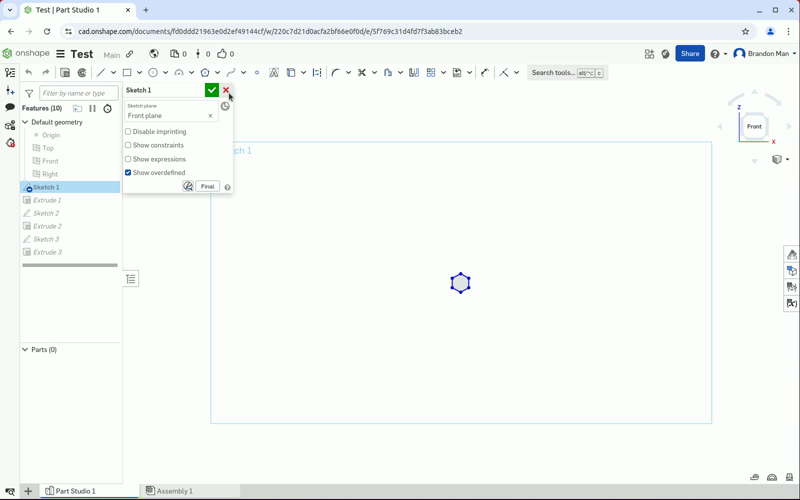
click(229, 92)
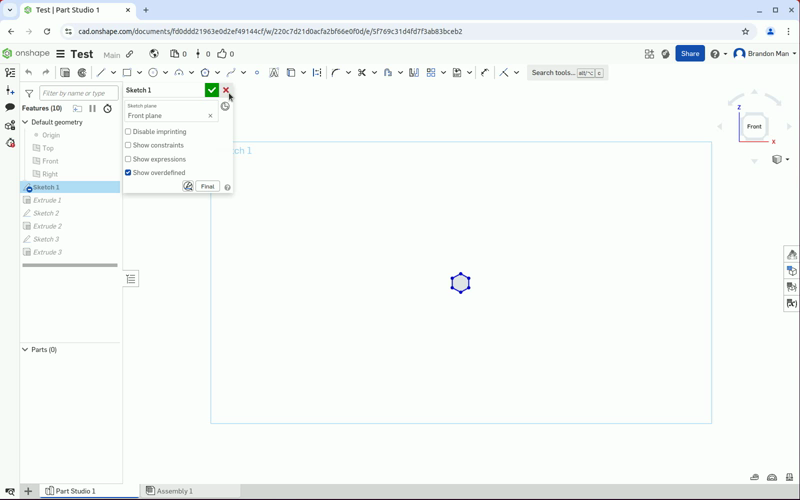
key(shift+s)
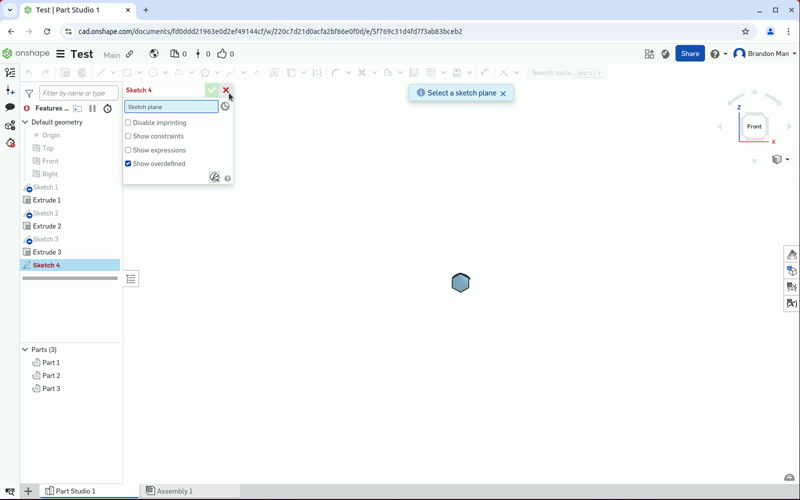
mouse_move(73, 163)
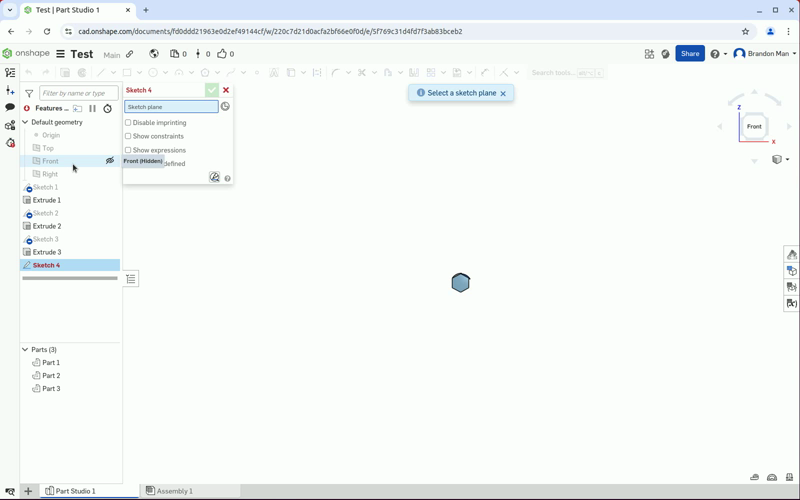
click(73, 163)
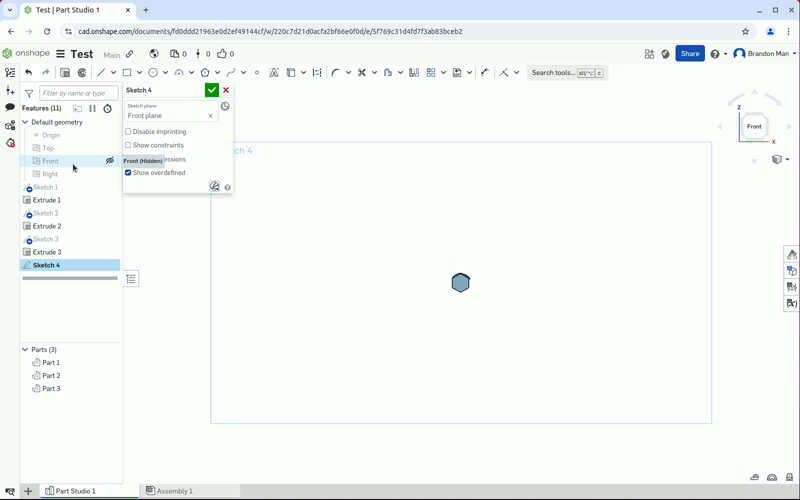
mouse_move(73, 352)
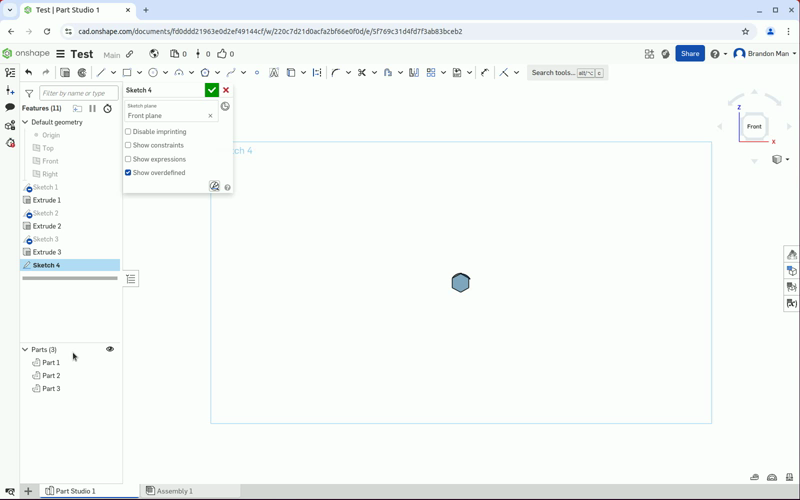
key(y)
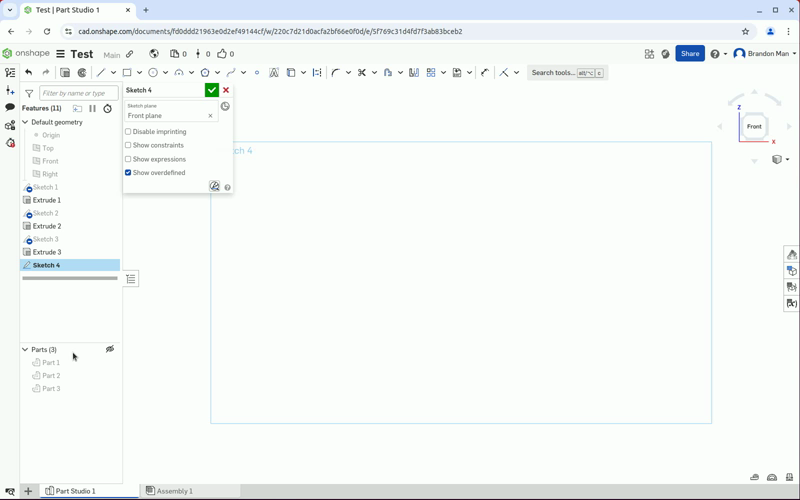
key(a)
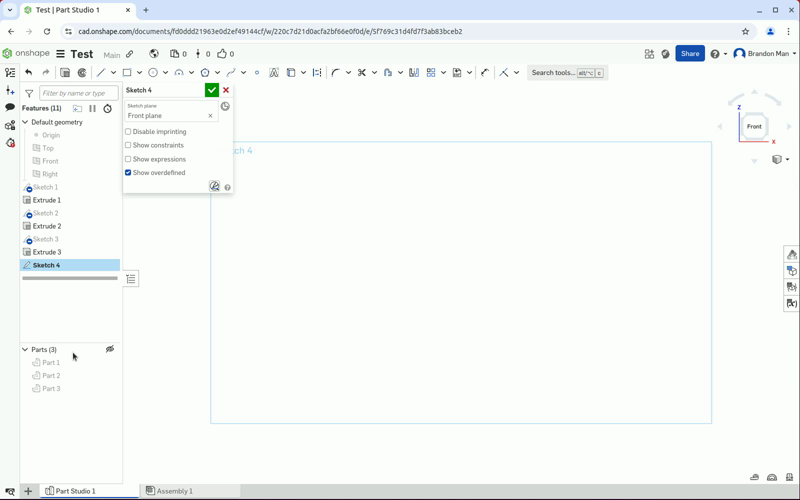
key_down(shift)
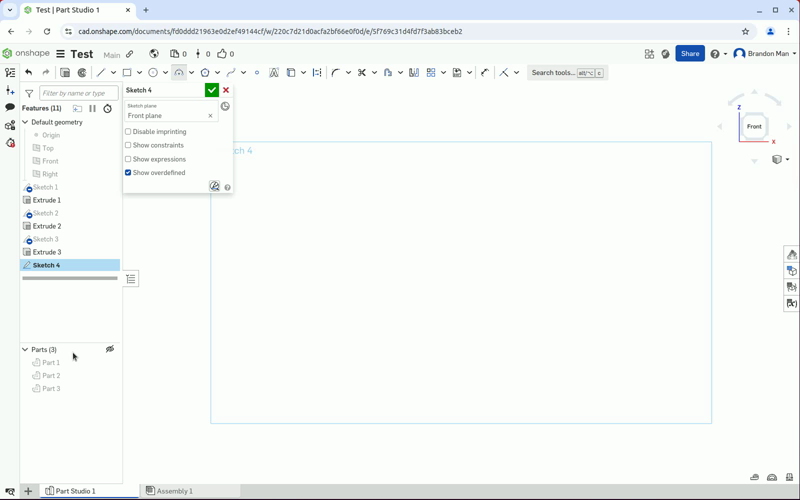
mouse_move(468, 287)
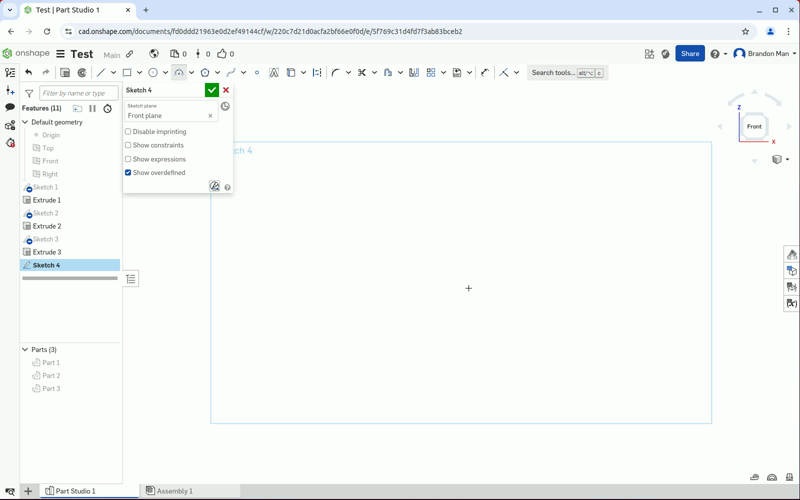
click(468, 287)
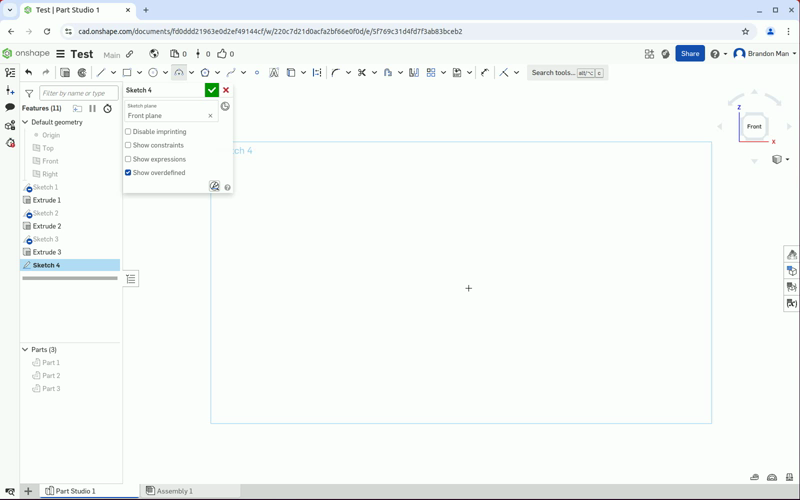
key_up(shift)
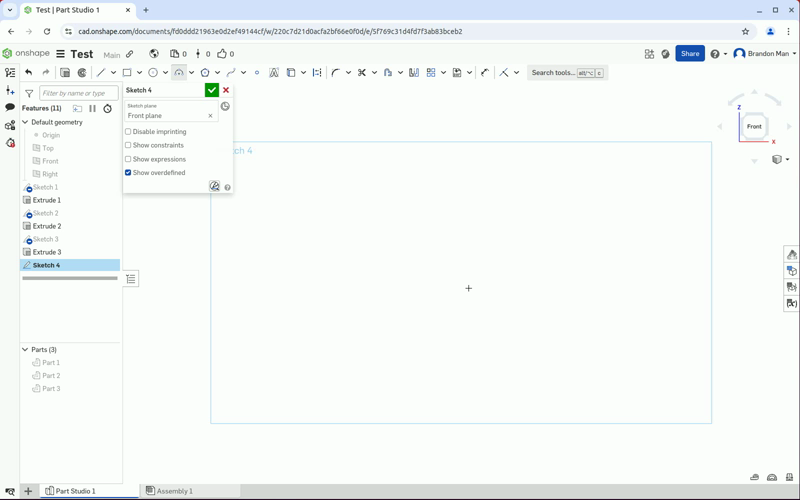
key_down(shift)
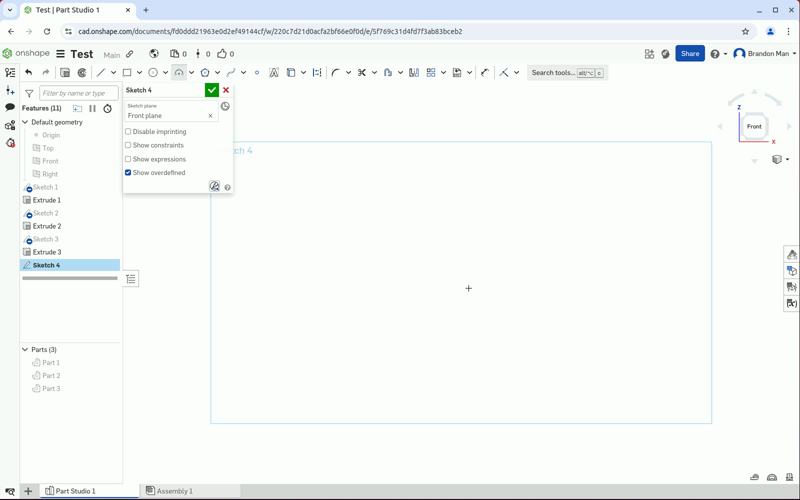
mouse_move(468, 277)
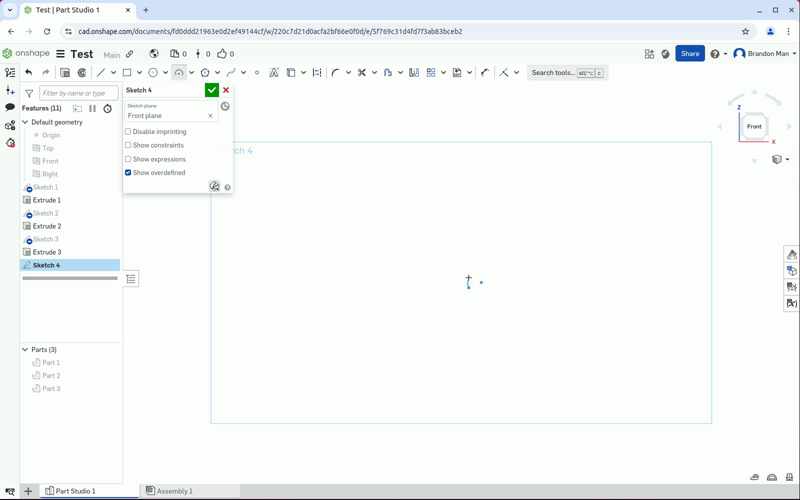
click(468, 277)
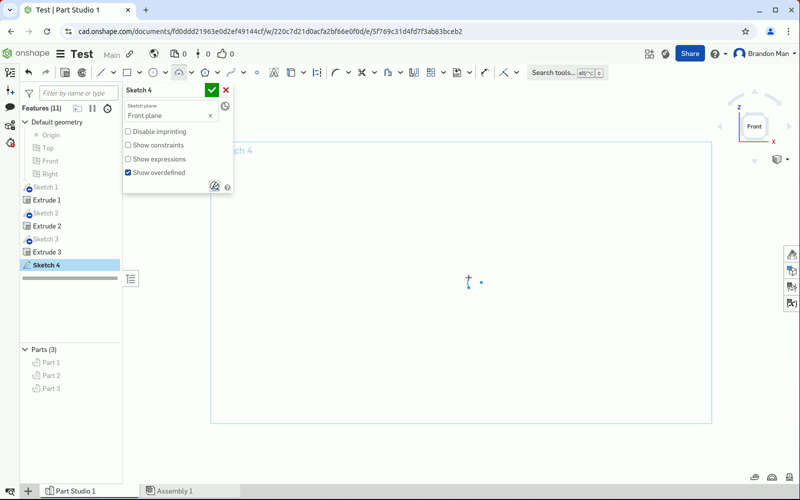
mouse_move(470, 282)
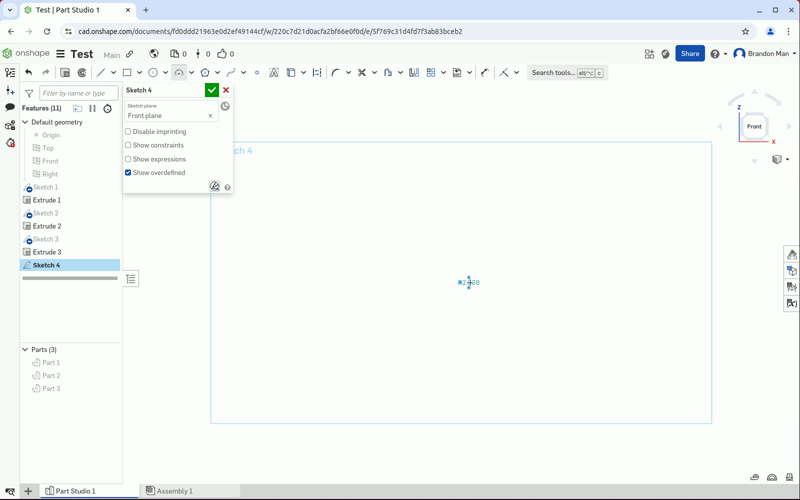
click(470, 282)
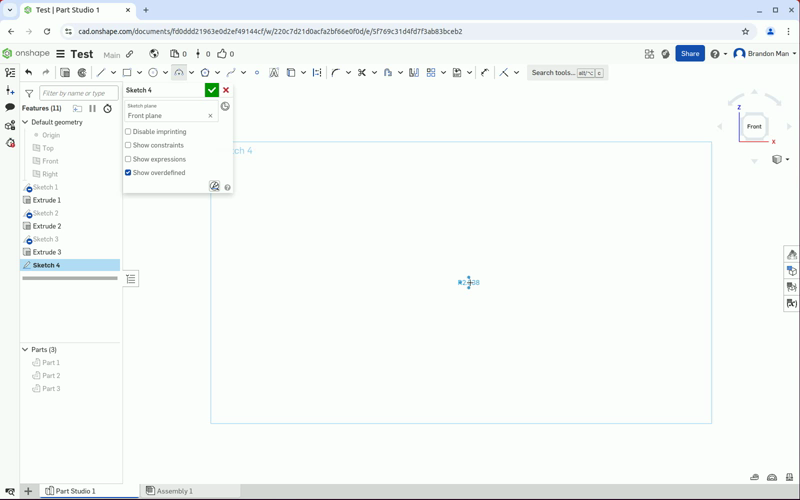
key_up(shift)
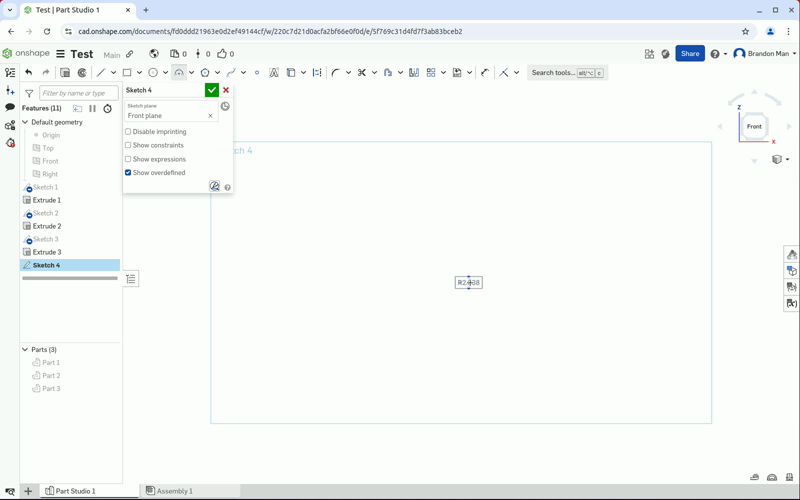
key(esc)
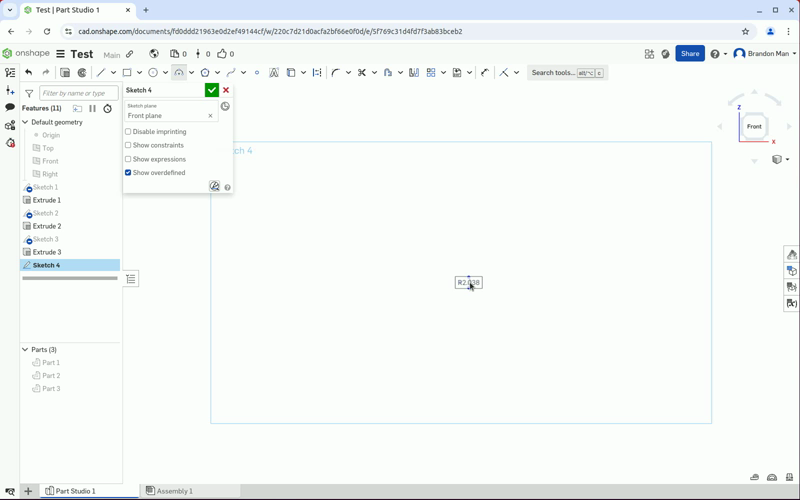
key(l)
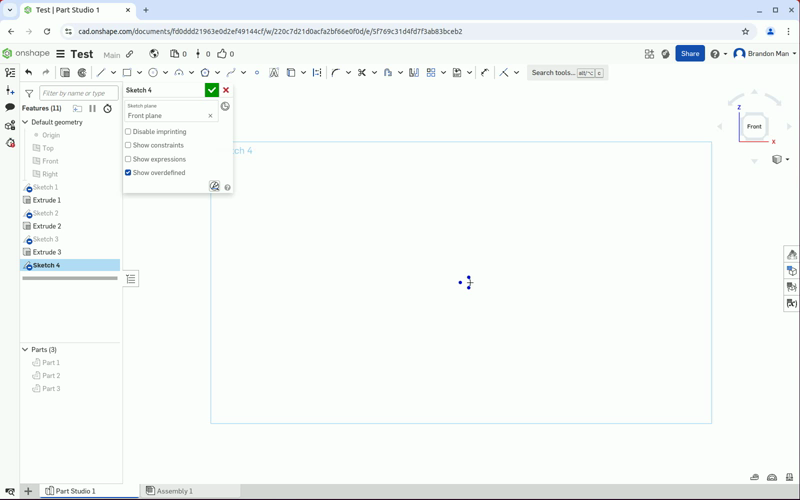
mouse_move(468, 277)
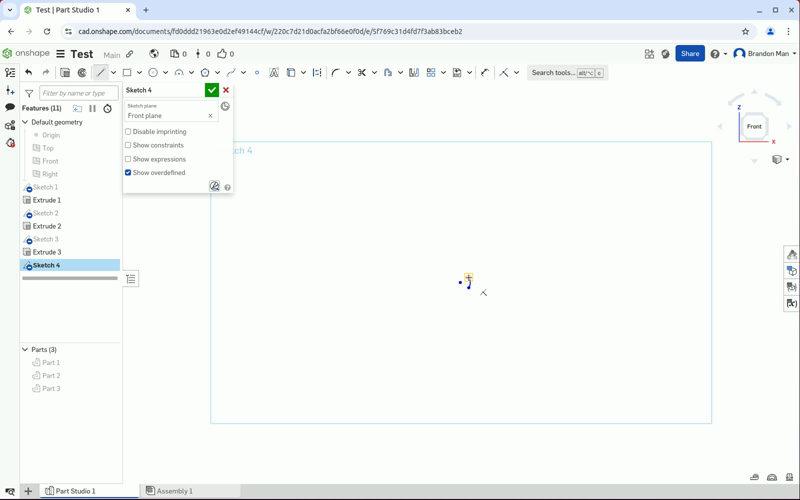
click(468, 277)
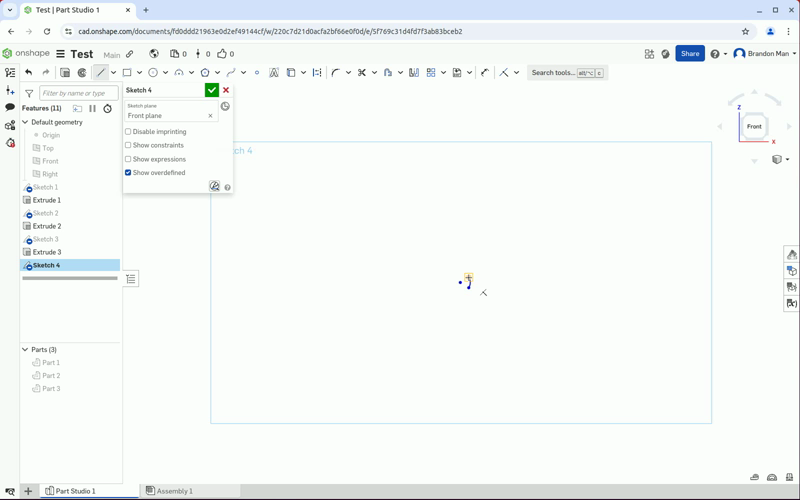
mouse_move(498, 277)
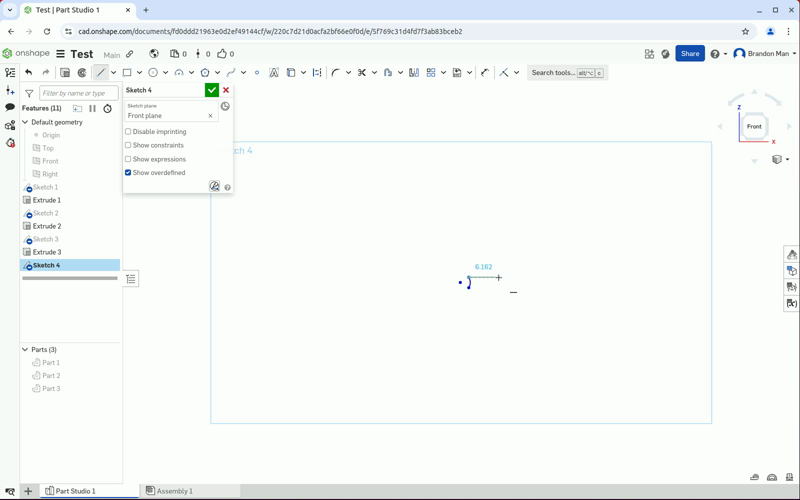
key_down(shift)
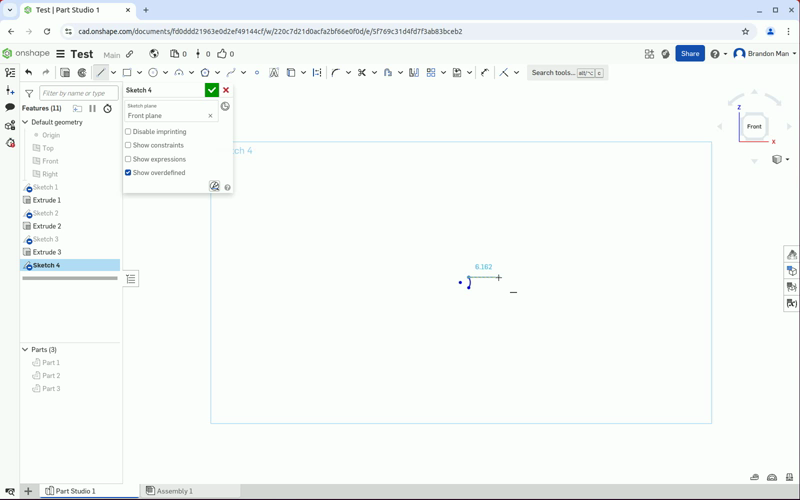
mouse_move(468, 287)
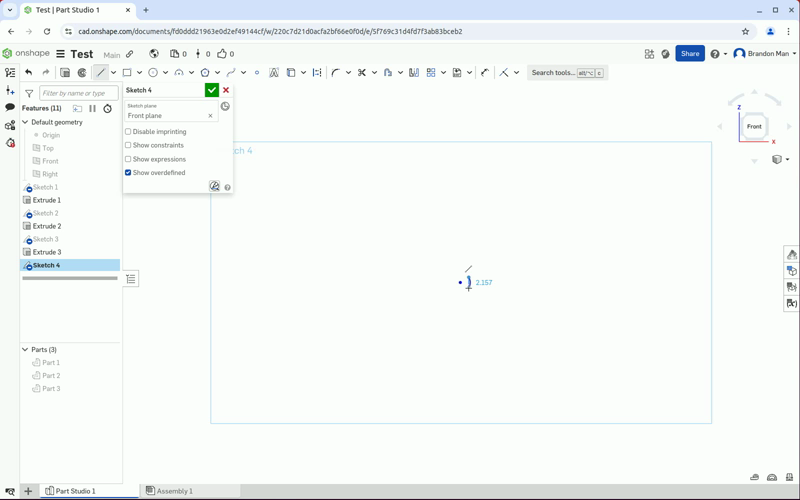
key_up(shift)
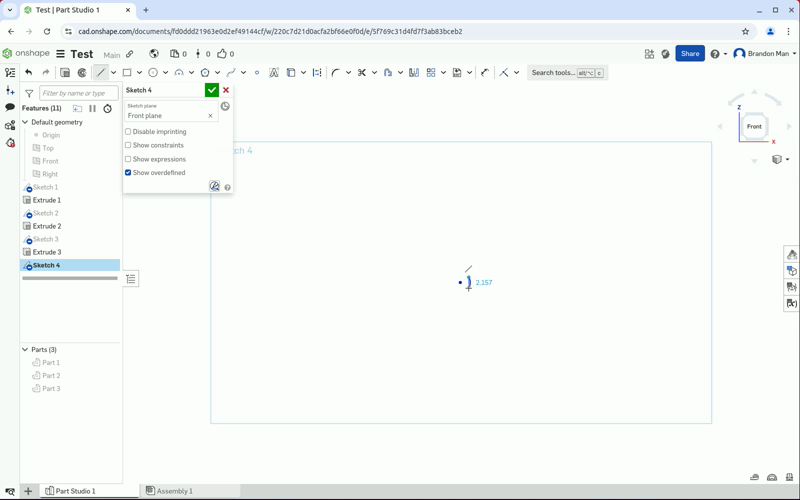
click(468, 287)
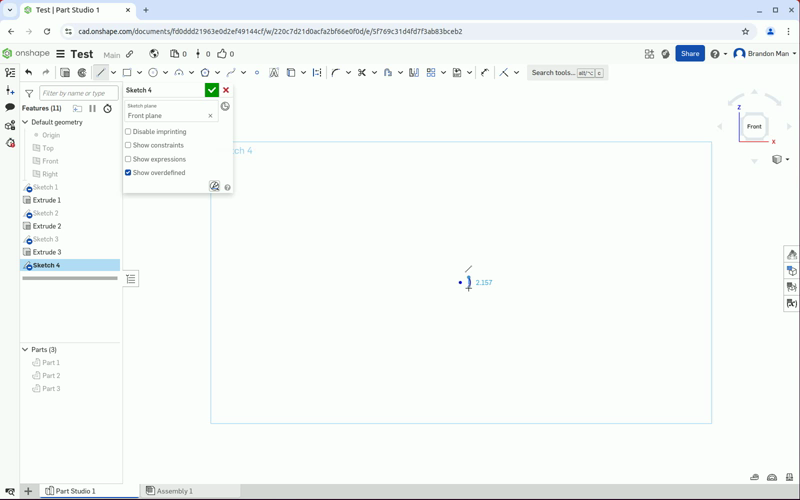
key(esc)
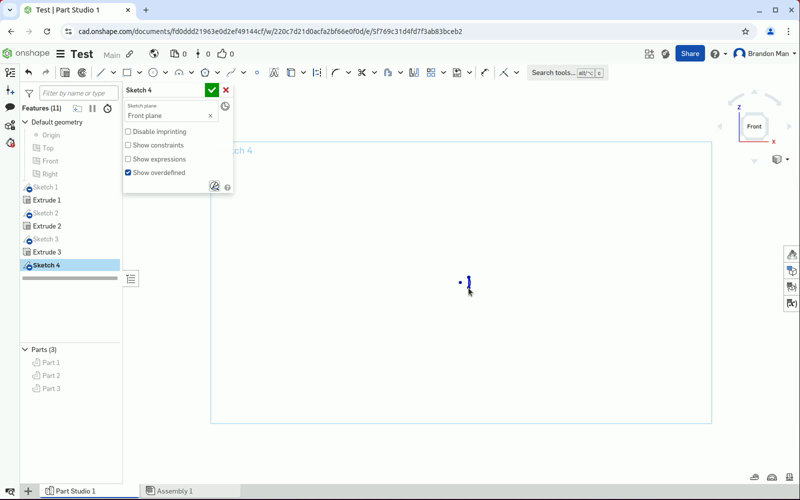
mouse_move(469, 279)
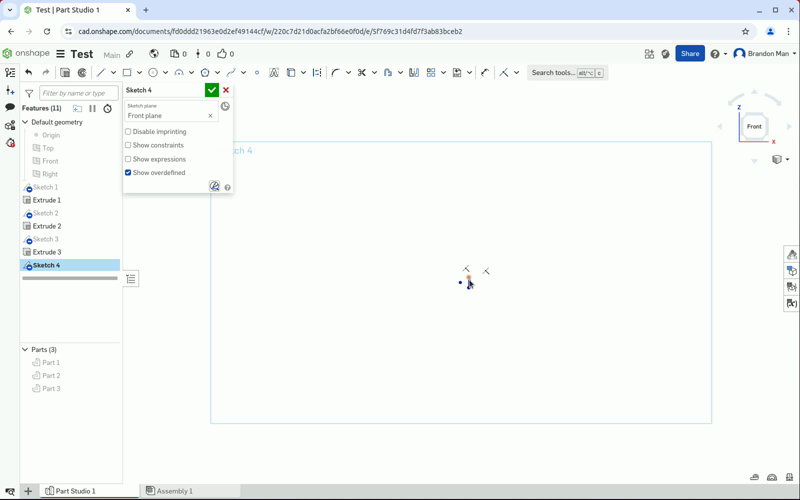
scroll(6)
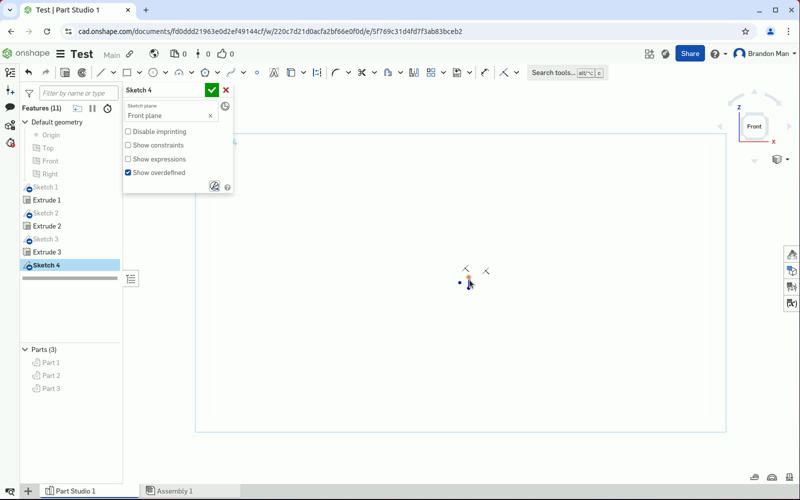
scroll(6)
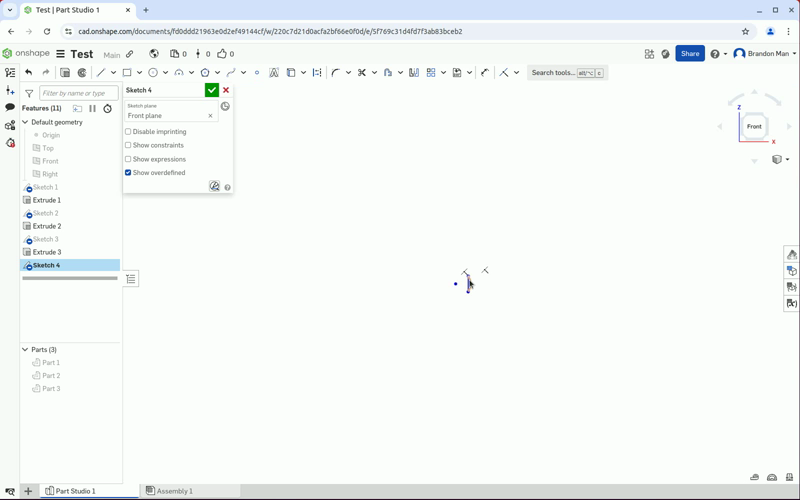
scroll(6)
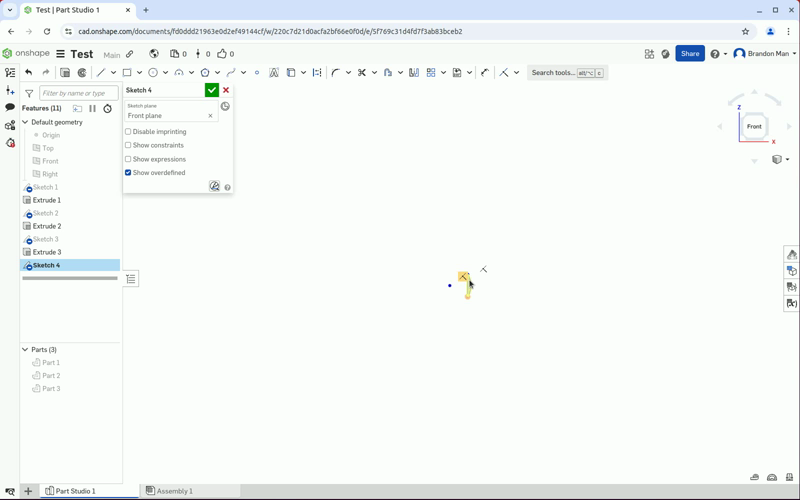
scroll(6)
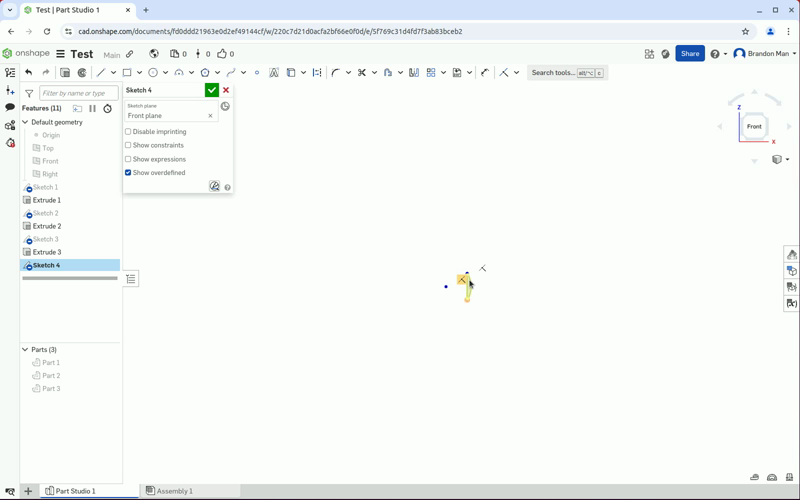
scroll(6)
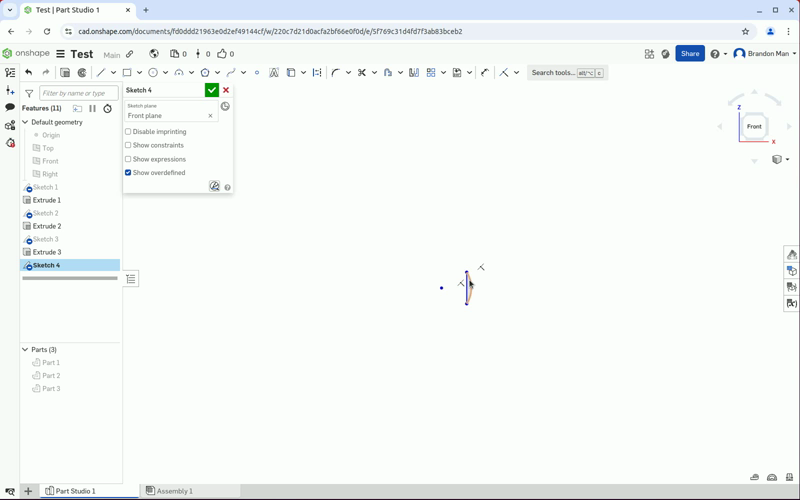
scroll(6)
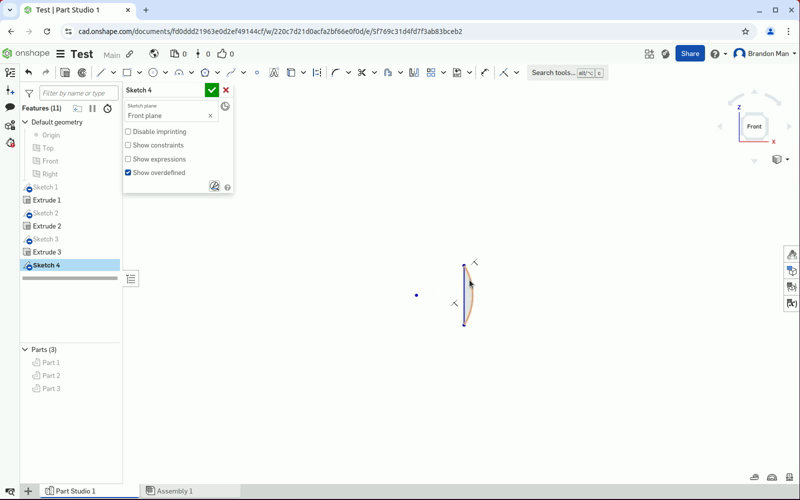
scroll(6)
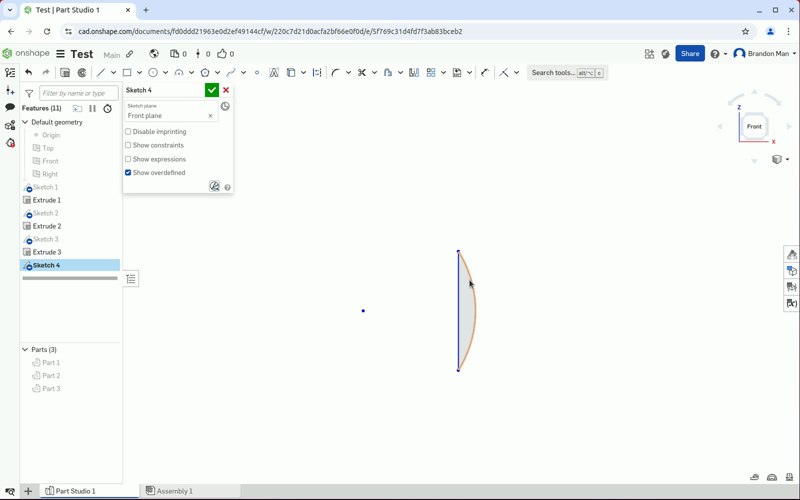
click(469, 279)
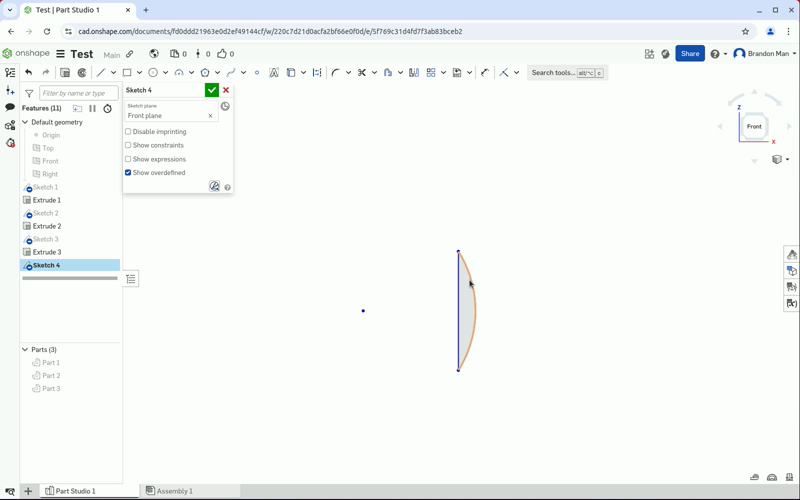
scroll(-6)
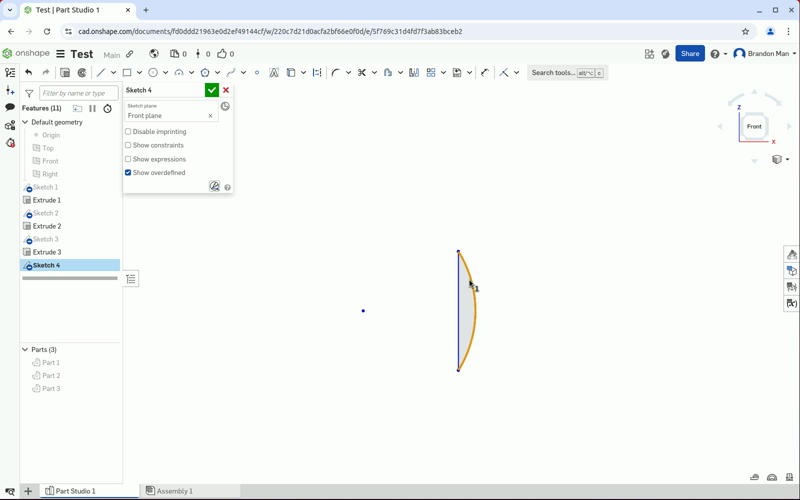
scroll(-6)
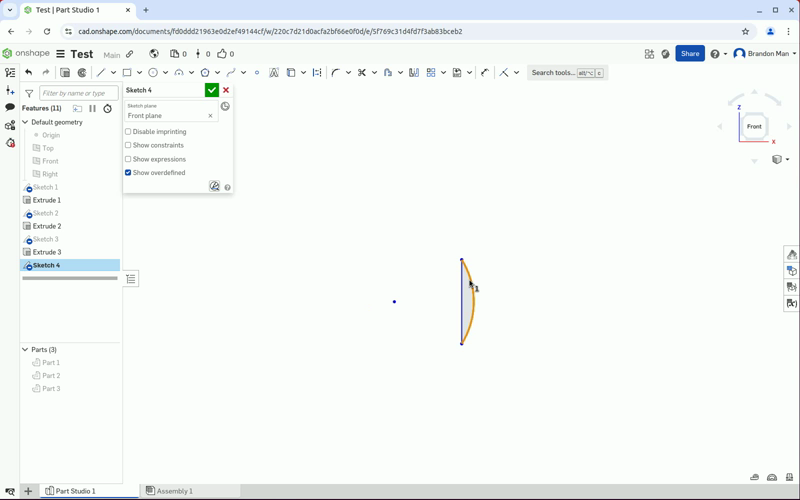
scroll(-6)
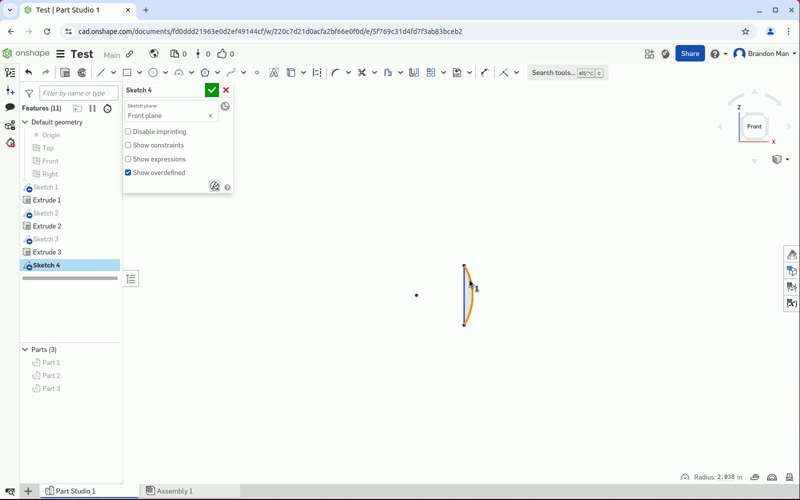
scroll(-6)
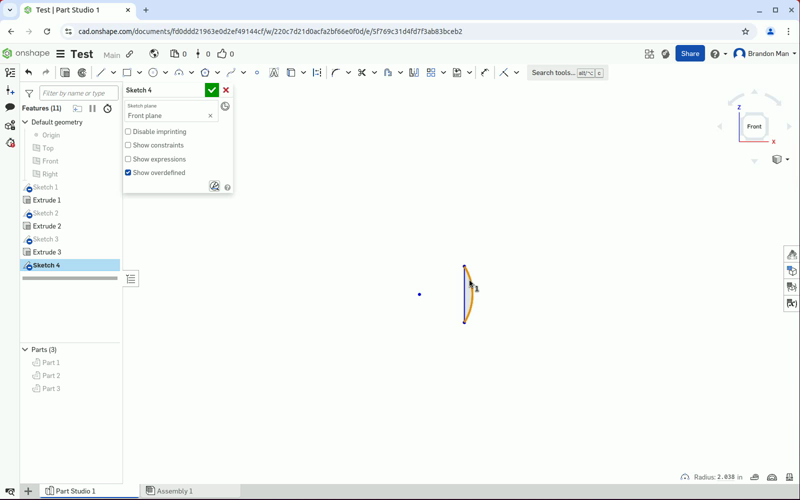
scroll(-6)
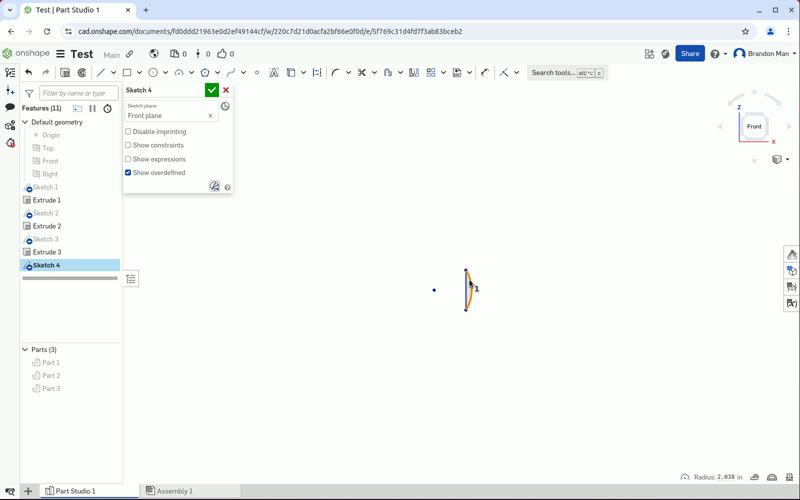
scroll(-6)
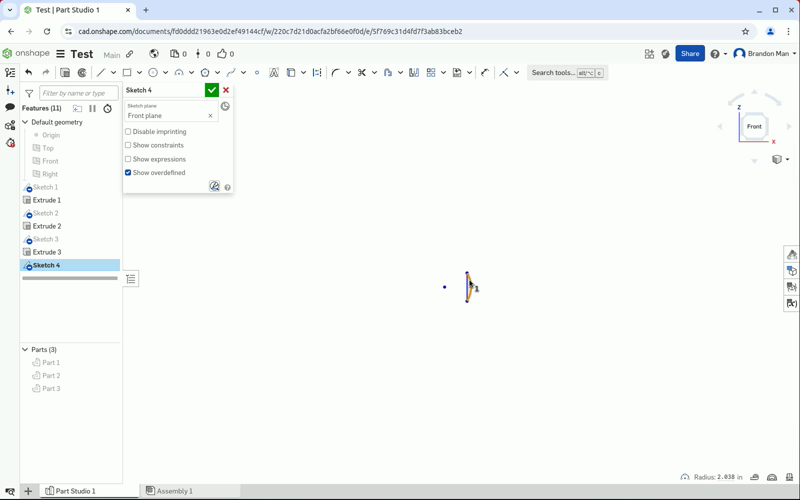
scroll(-6)
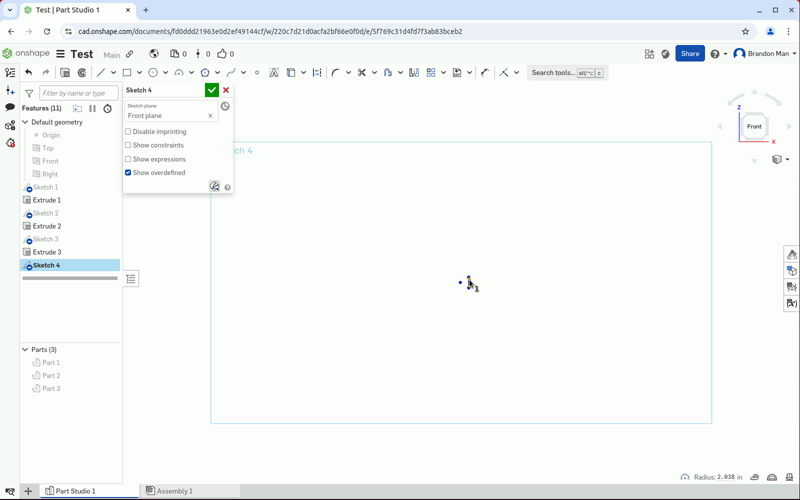
mouse_move(73, 352)
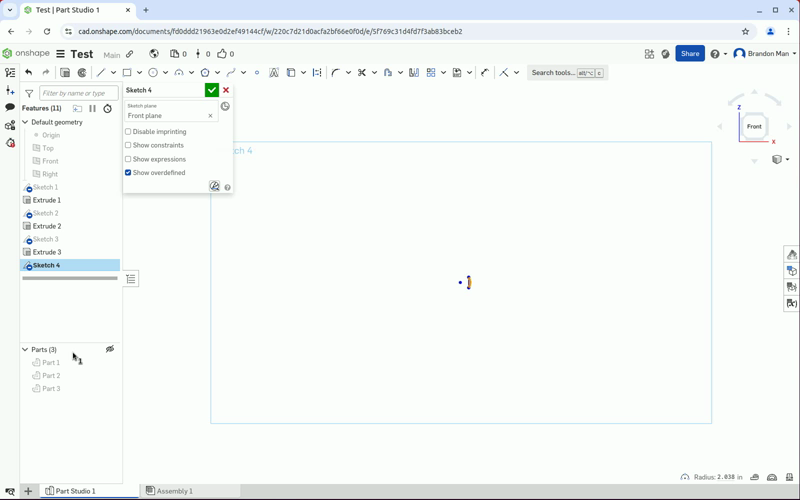
key(shift+y)
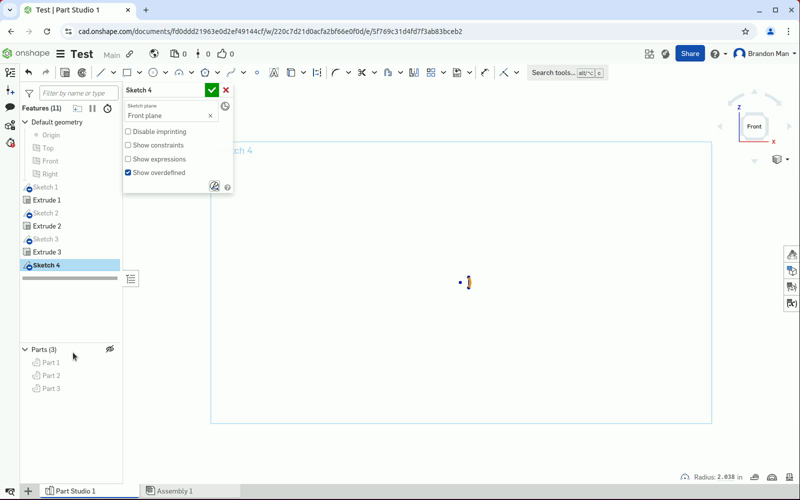
key(shift+e)
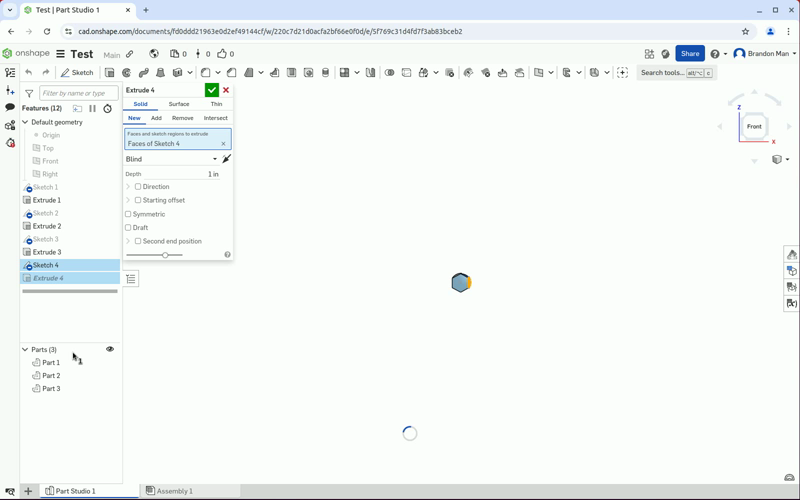
mouse_move(143, 106)
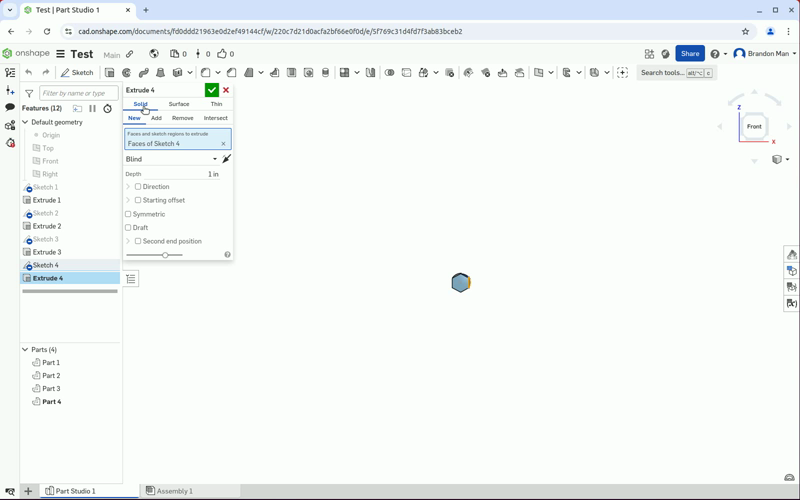
click(143, 106)
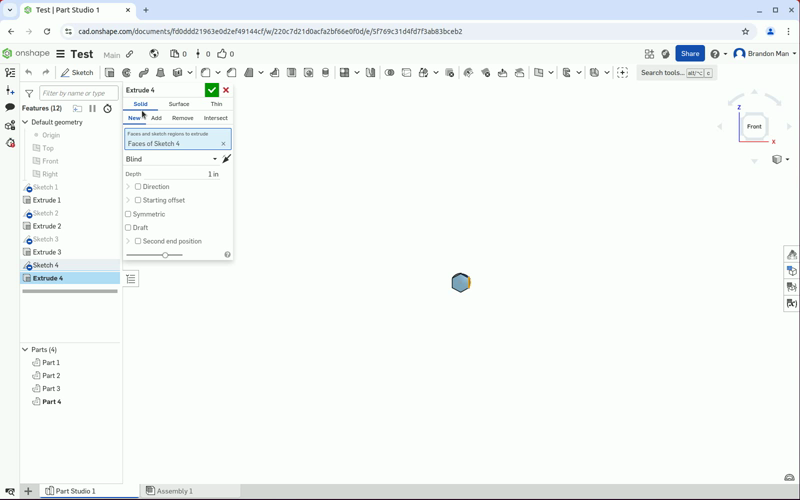
mouse_move(137, 120)
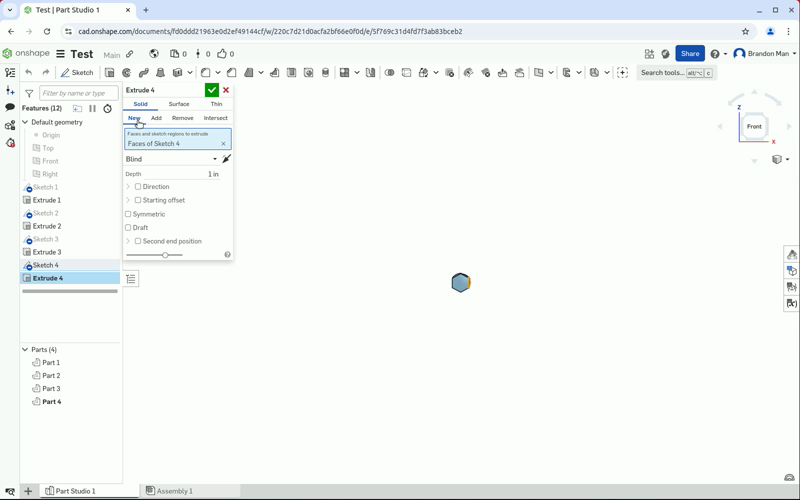
click(137, 120)
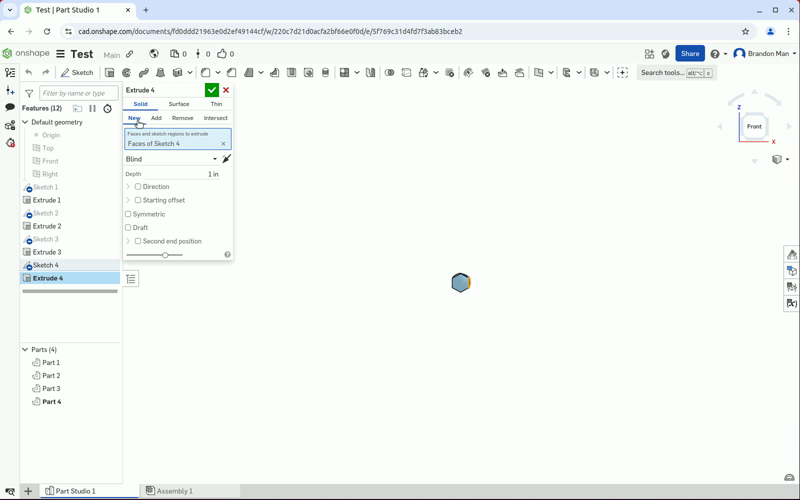
key(tab, 4)
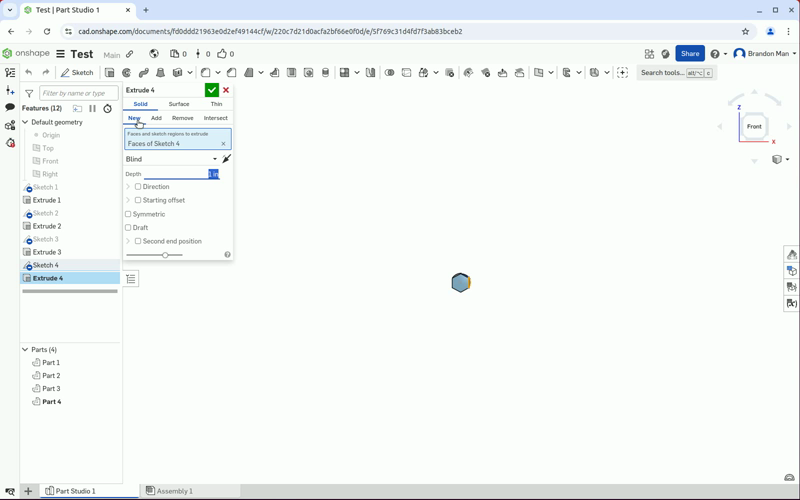
text(-7.703)
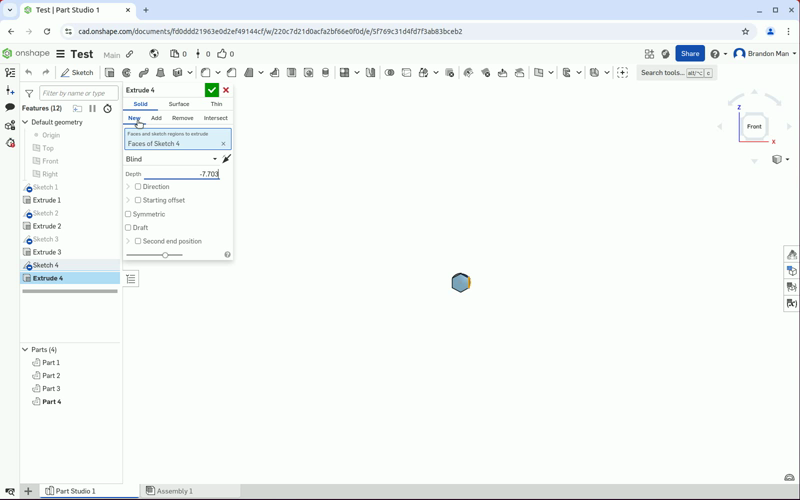
key(enter)
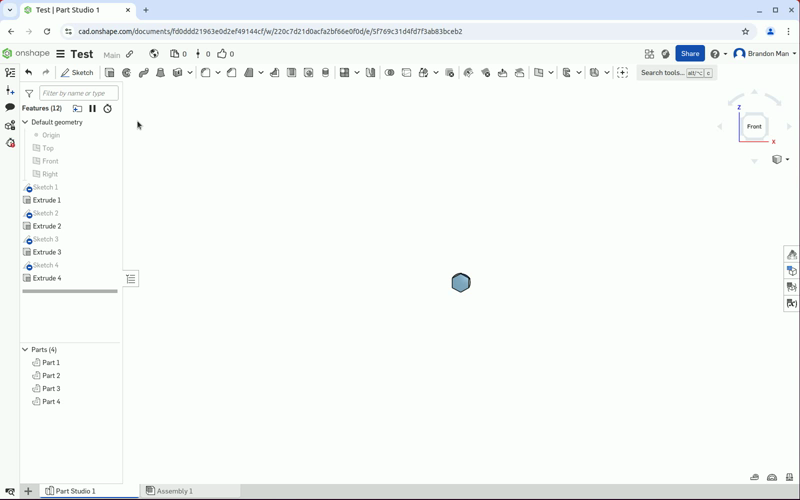
key(shift+h)
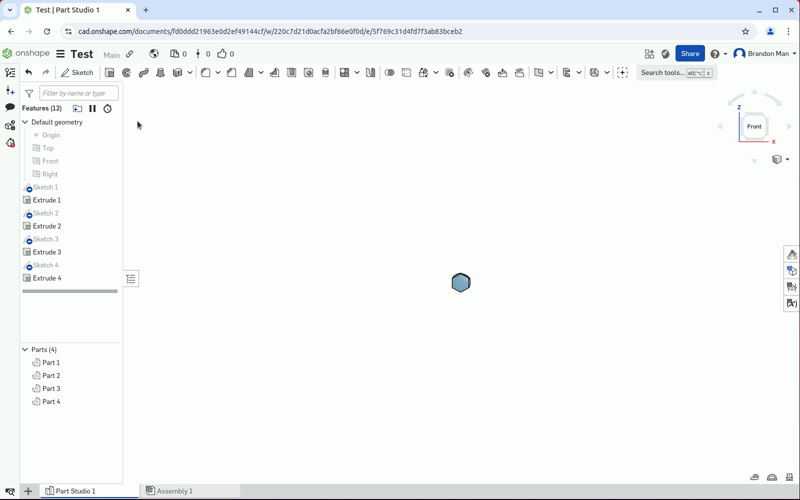
key(shift+h)
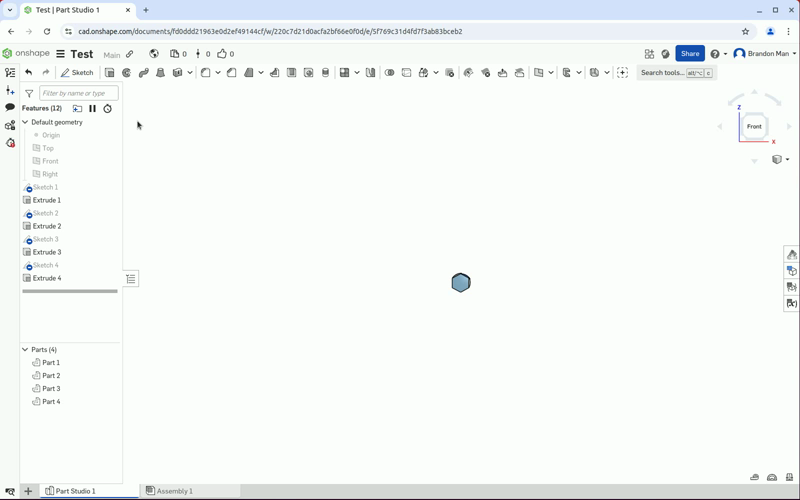
mouse_move(73, 189)
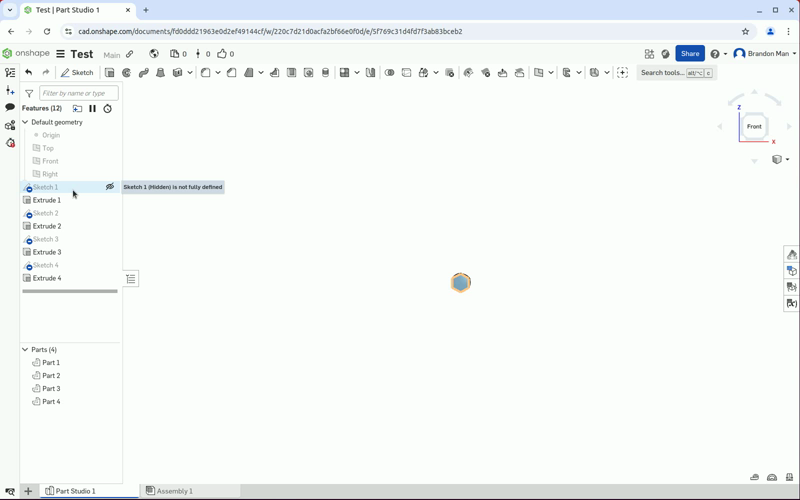
click(73, 189)
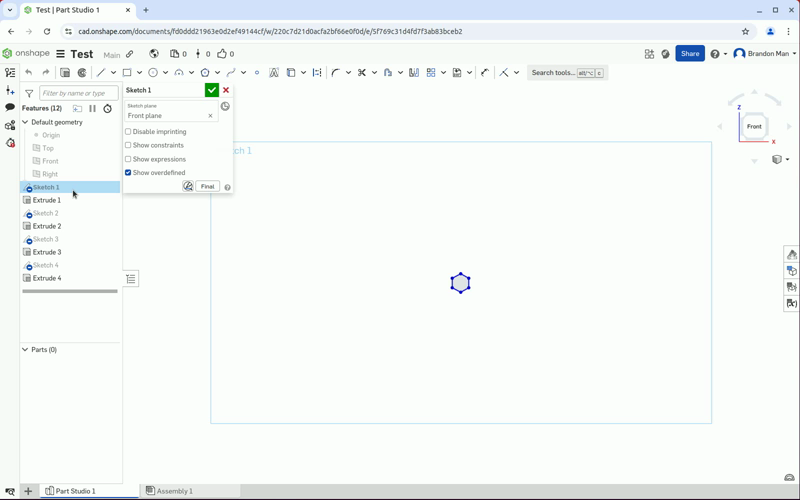
mouse_move(229, 92)
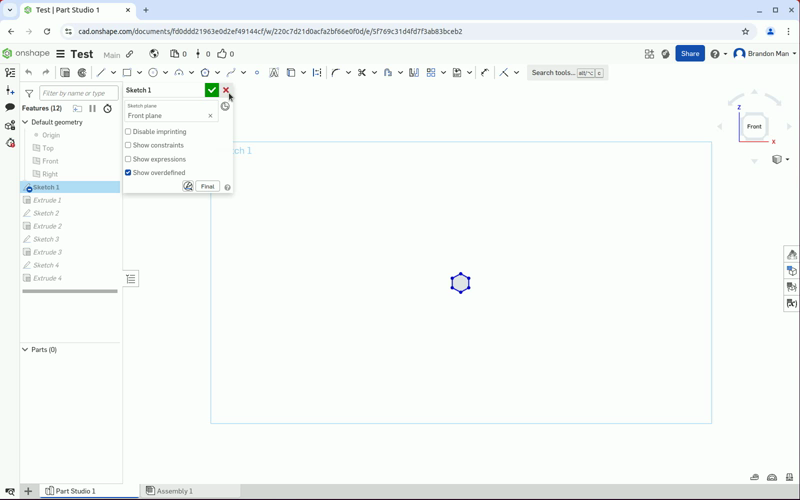
click(229, 92)
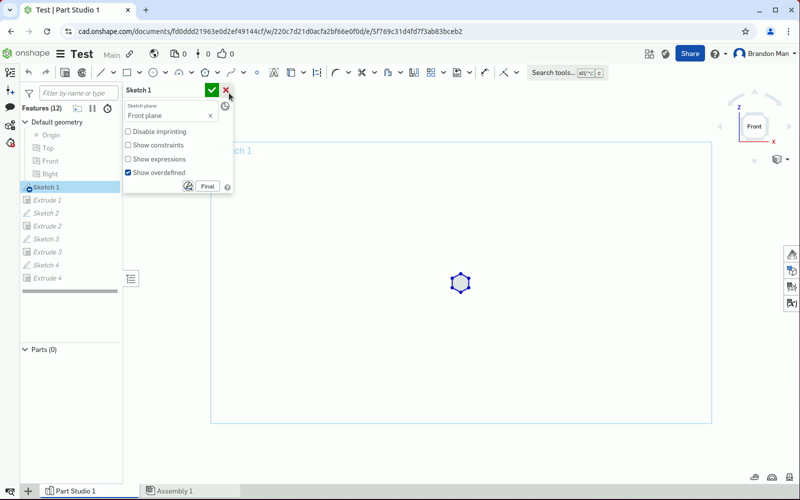
key(shift+s)
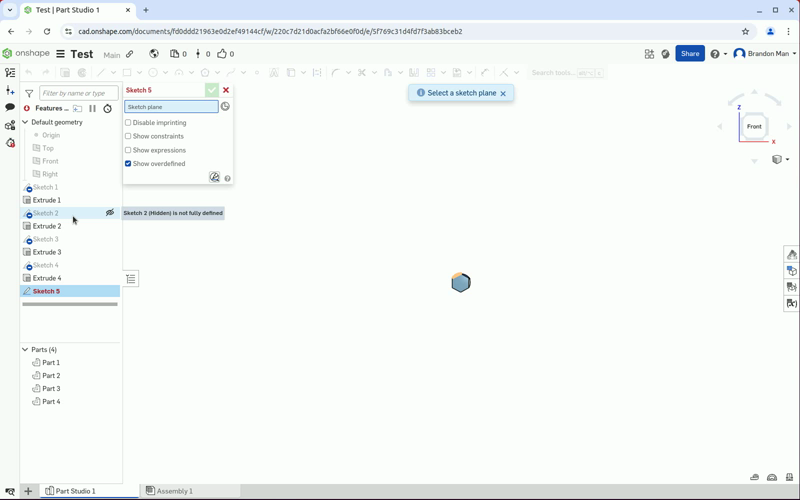
scroll(3)
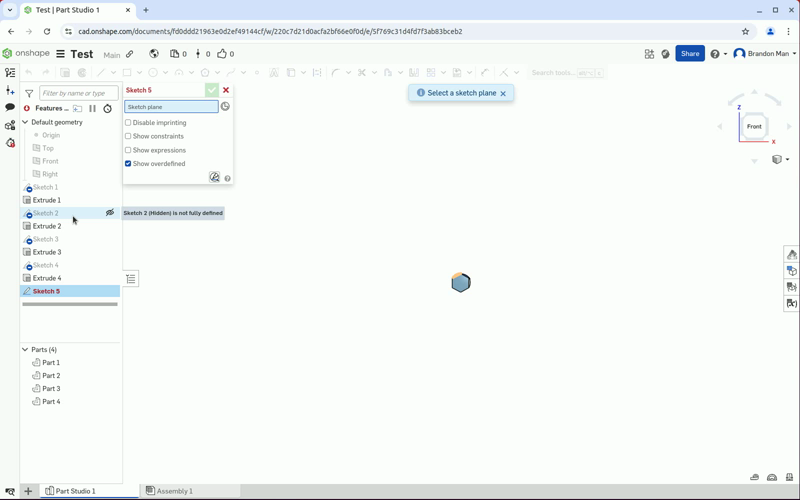
mouse_move(73, 163)
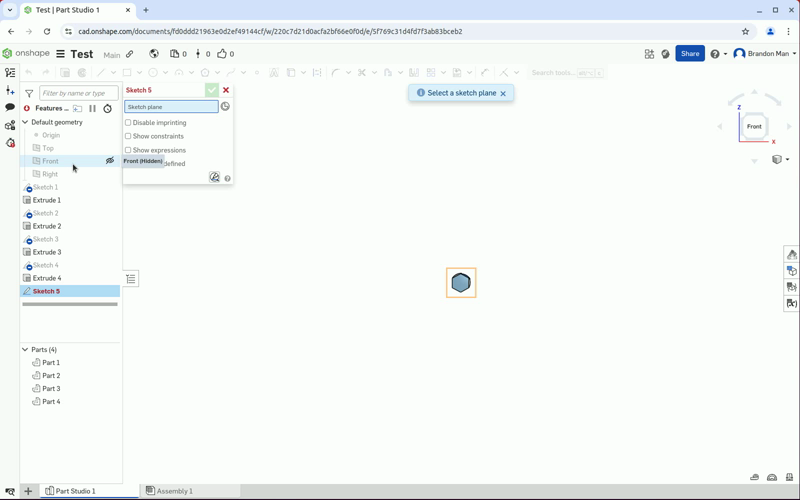
click(73, 163)
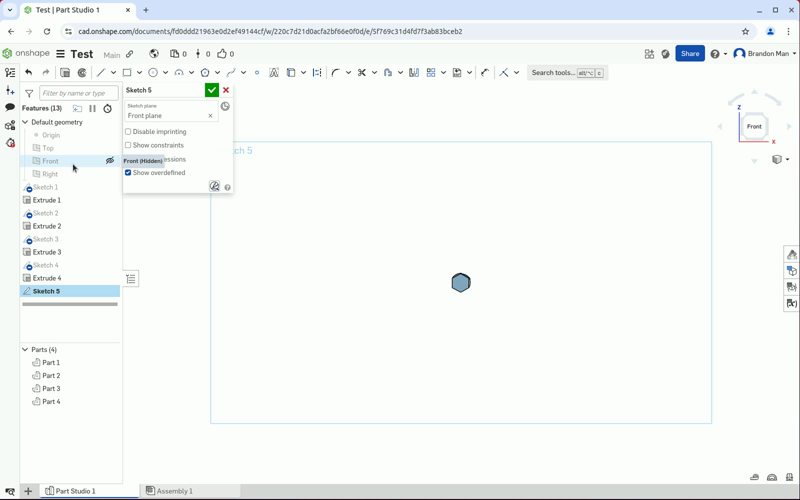
mouse_move(73, 352)
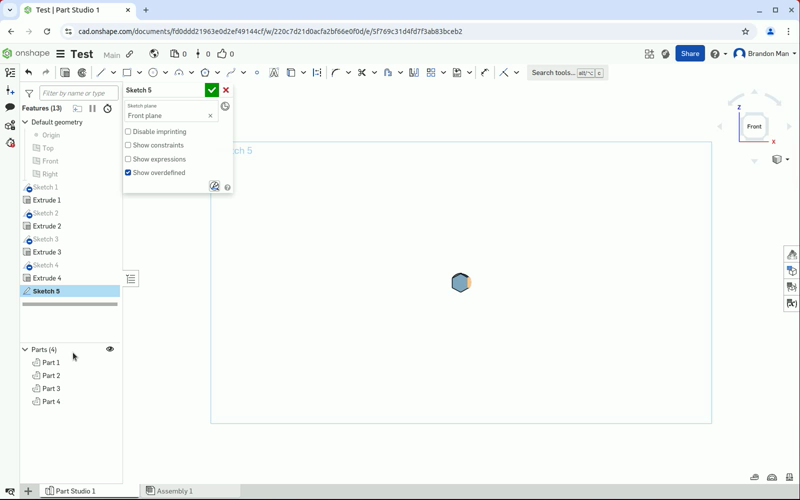
key(y)
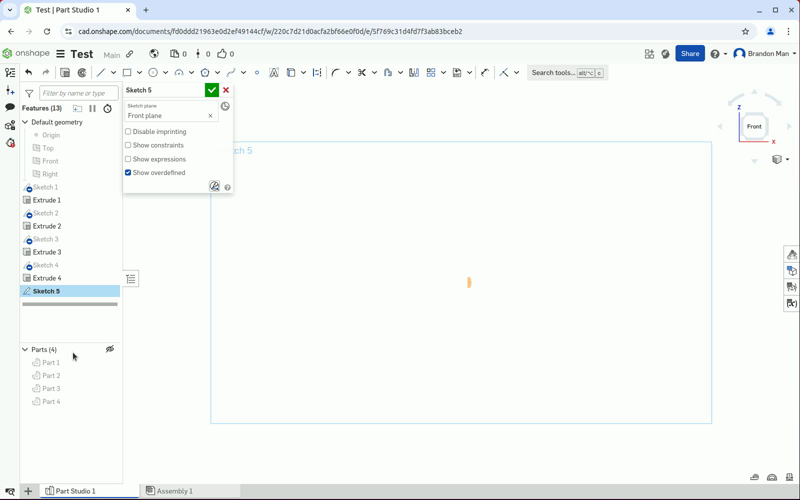
key(a)
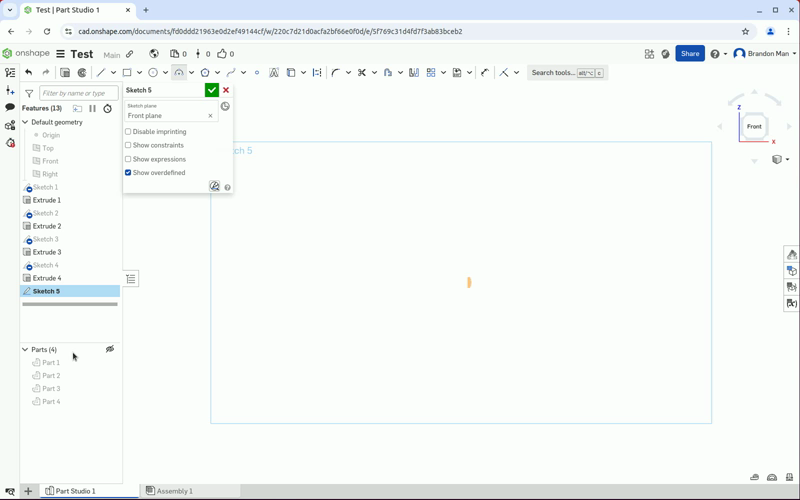
key_down(shift)
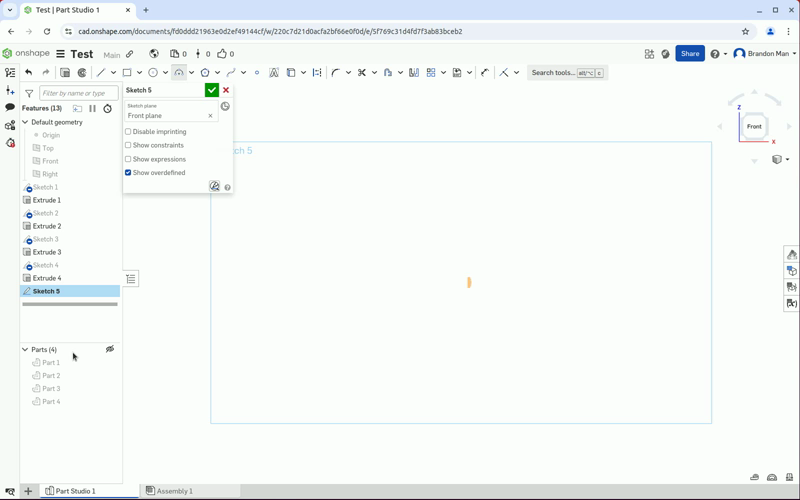
mouse_move(460, 292)
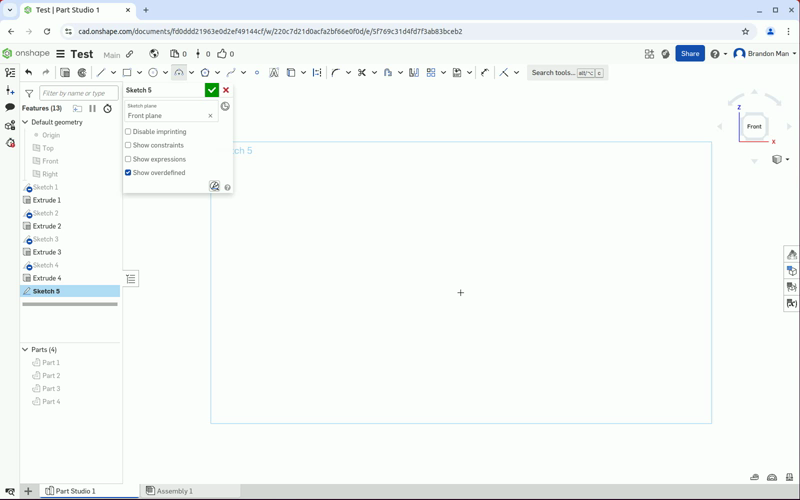
click(460, 292)
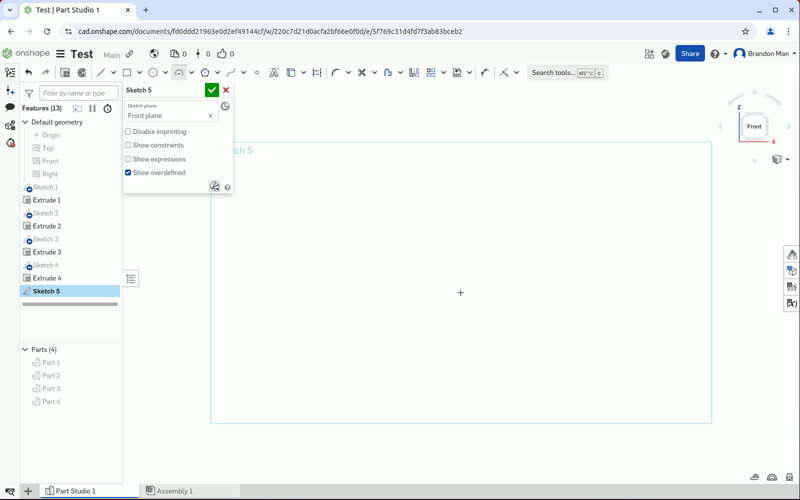
key_up(shift)
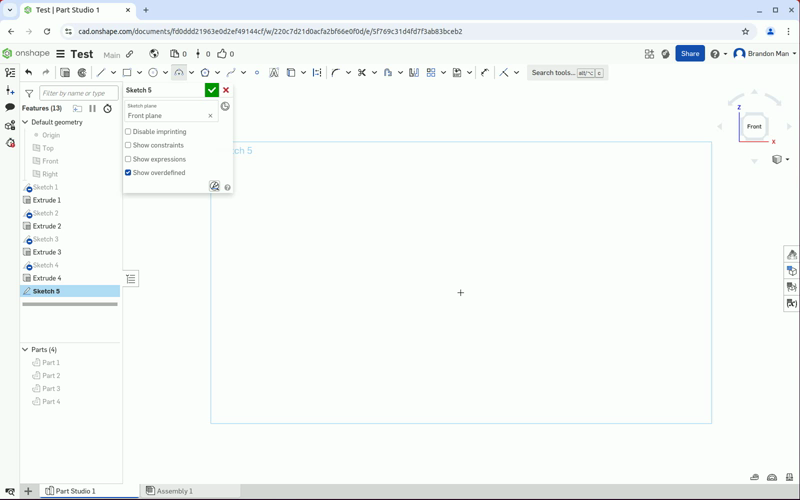
key_down(shift)
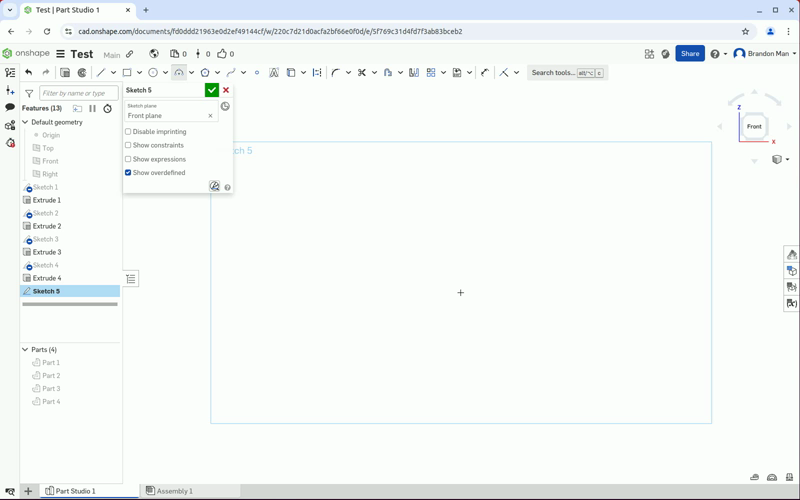
mouse_move(470, 286)
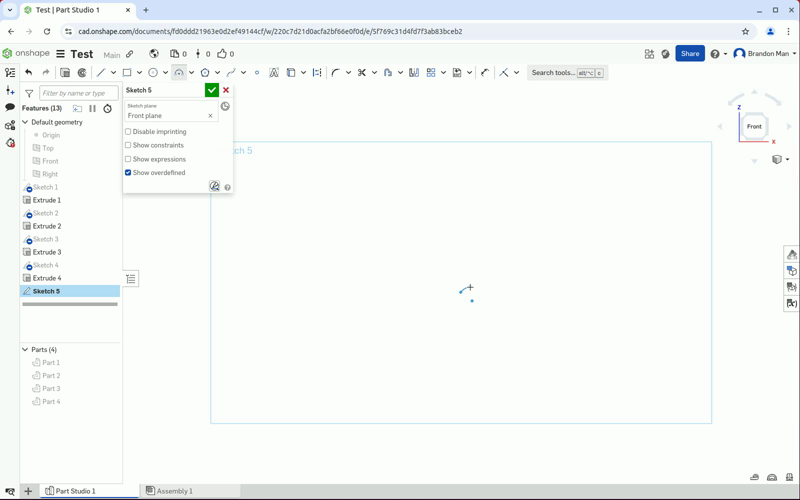
click(470, 286)
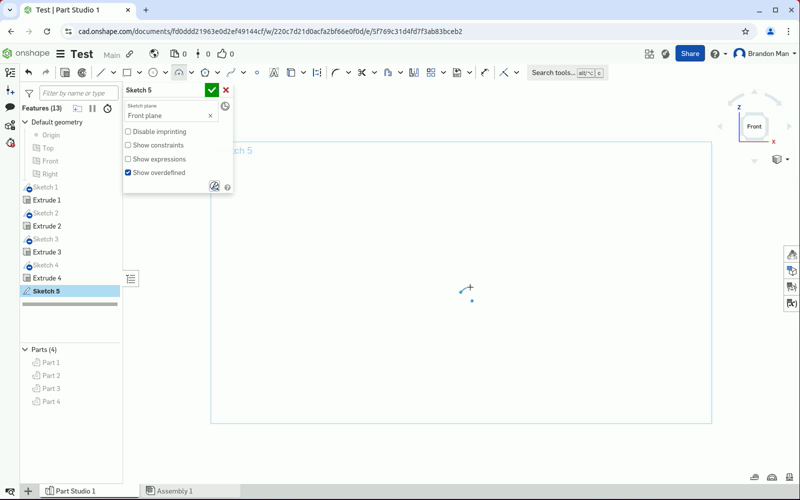
mouse_move(466, 290)
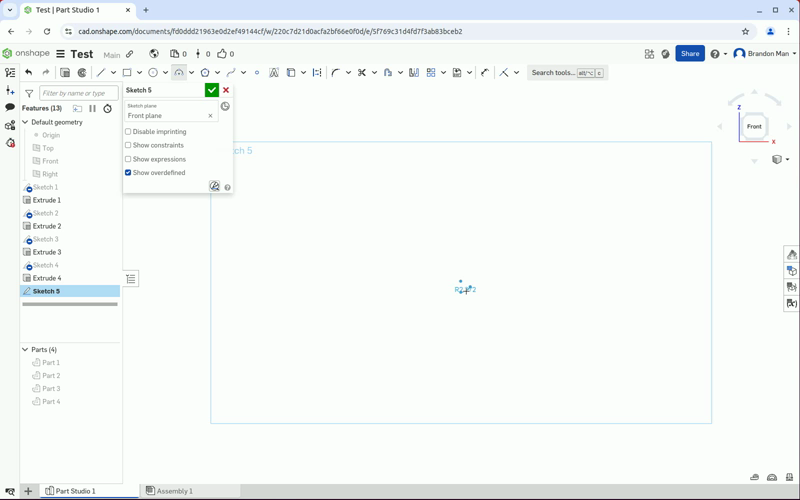
click(466, 290)
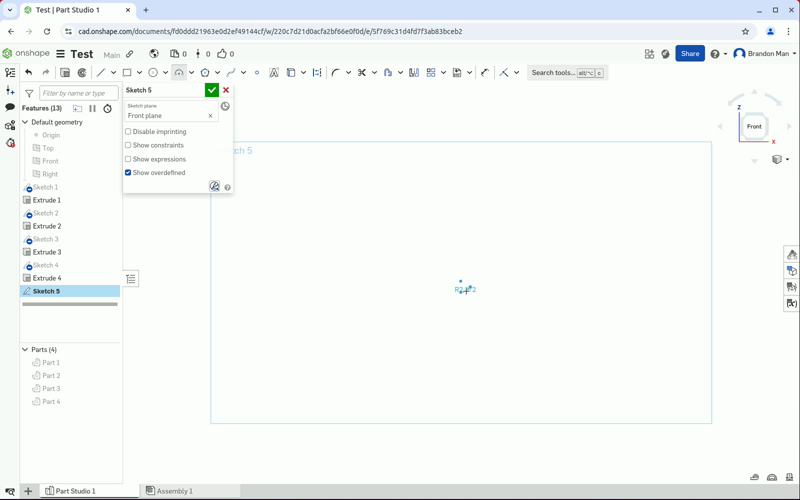
key_up(shift)
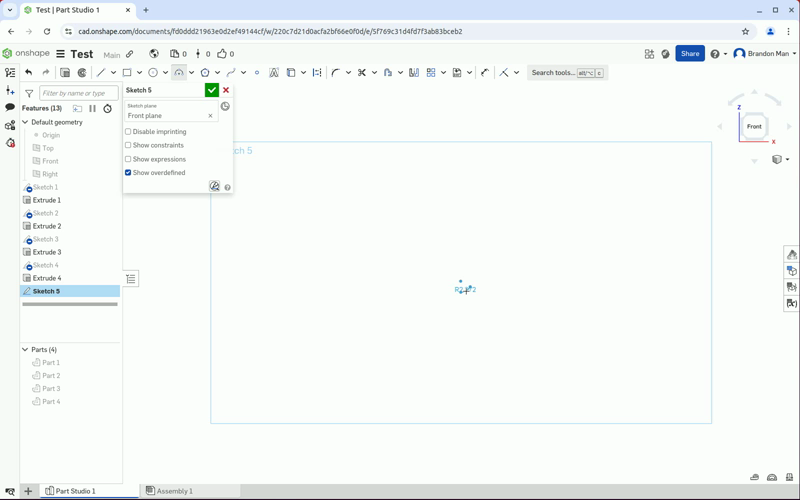
key(esc)
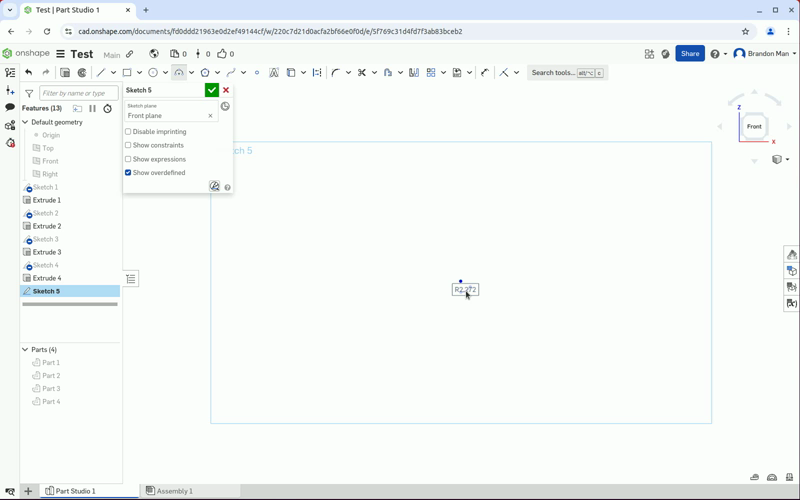
key(l)
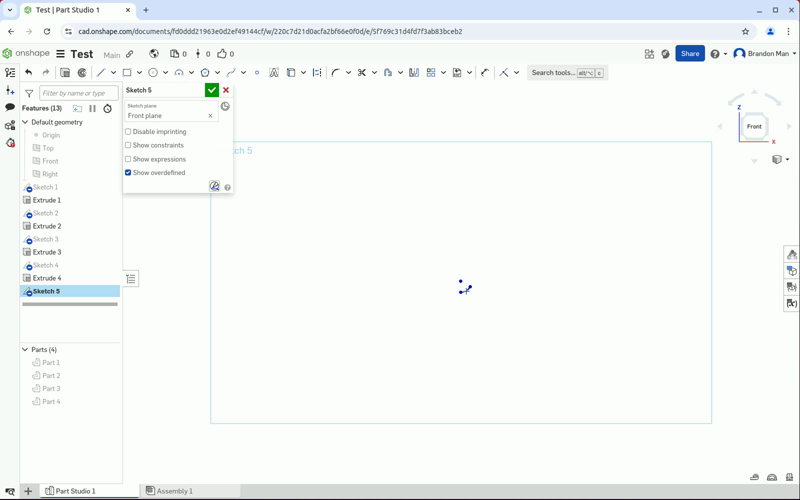
mouse_move(470, 286)
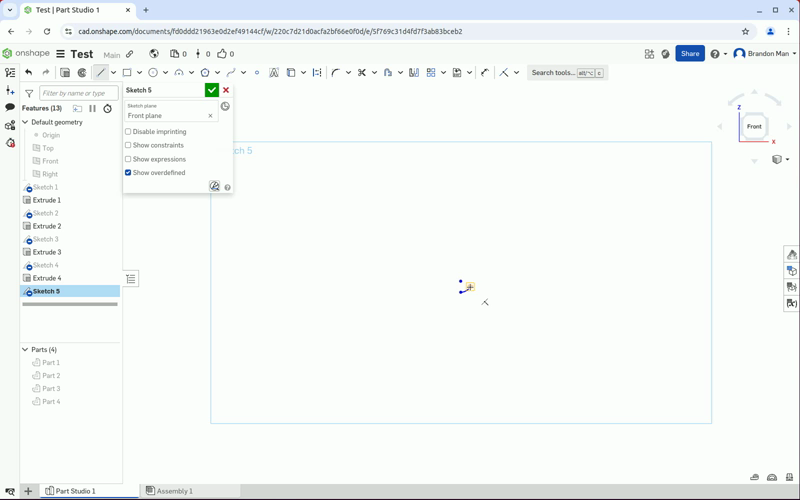
click(470, 286)
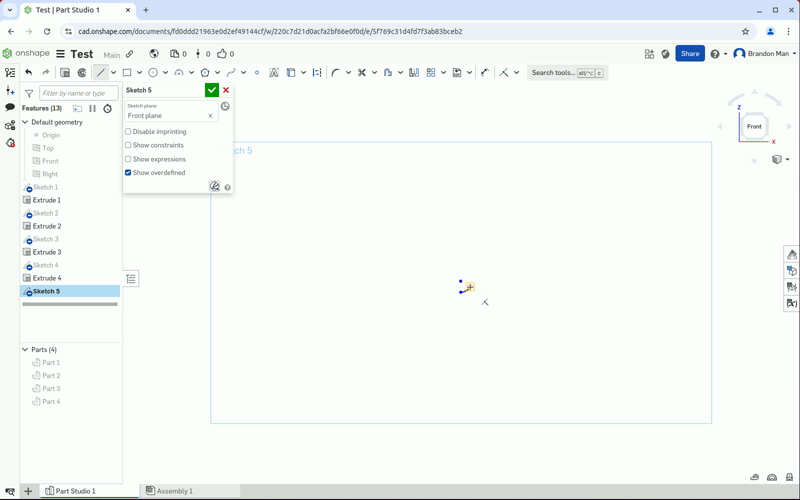
mouse_move(500, 286)
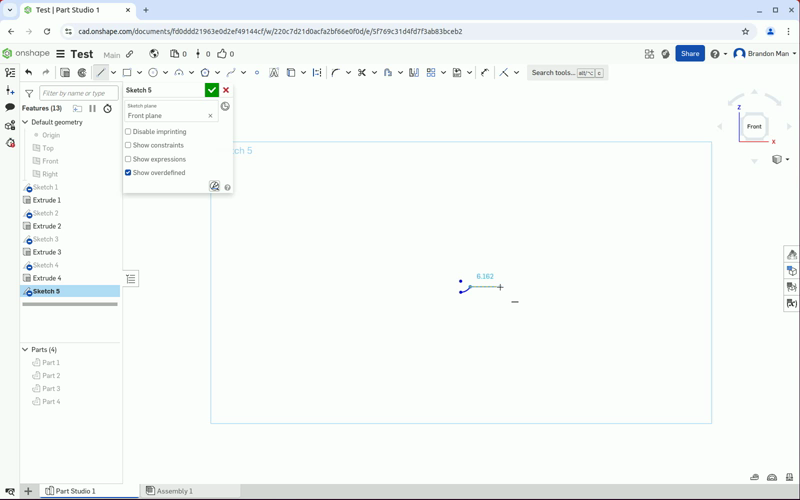
key_down(shift)
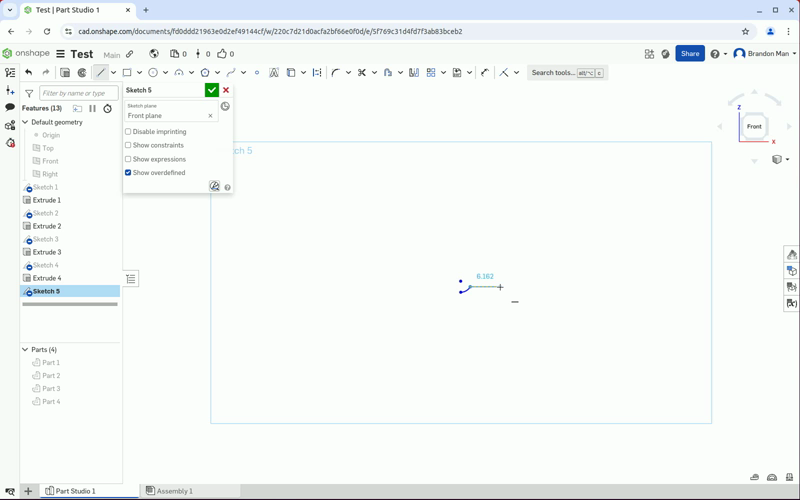
mouse_move(460, 292)
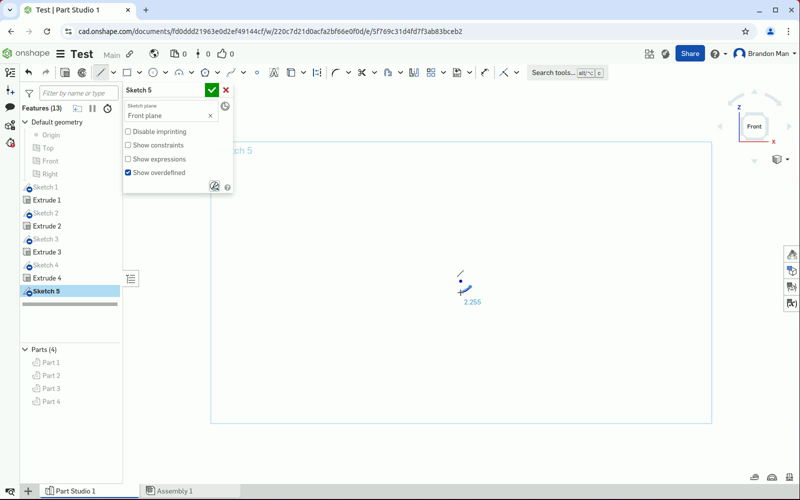
key_up(shift)
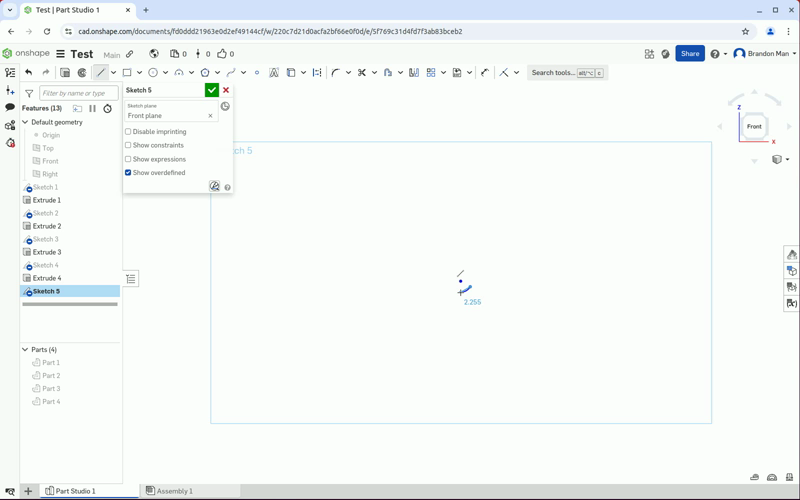
click(460, 292)
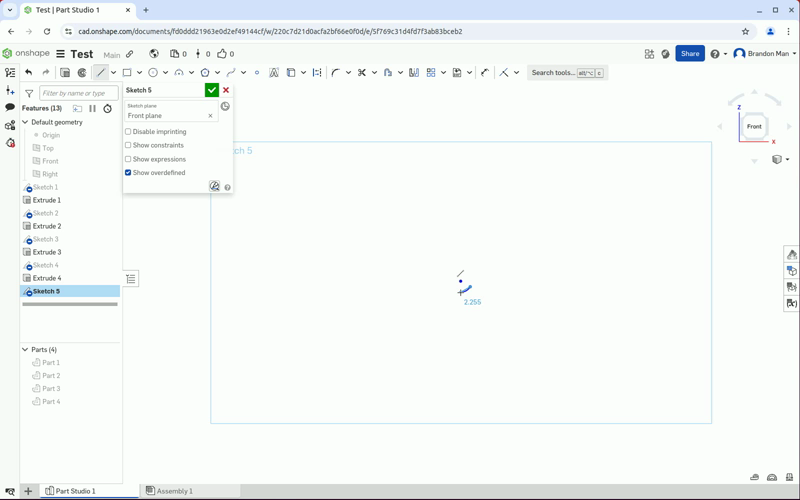
key(esc)
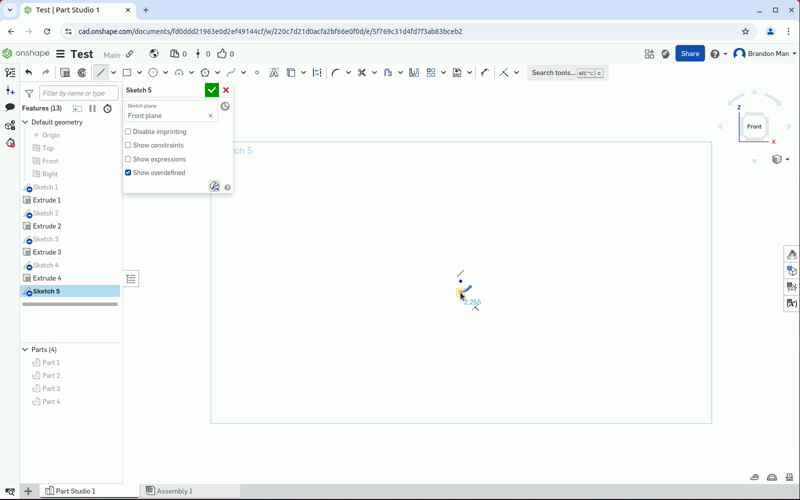
mouse_move(463, 290)
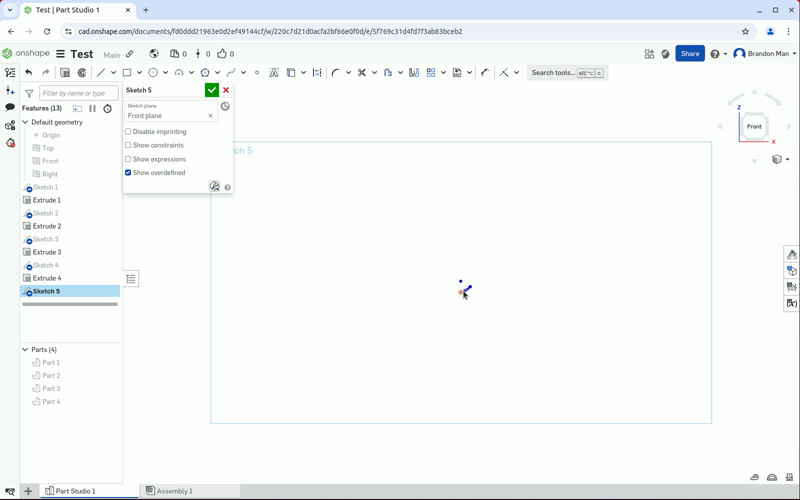
scroll(6)
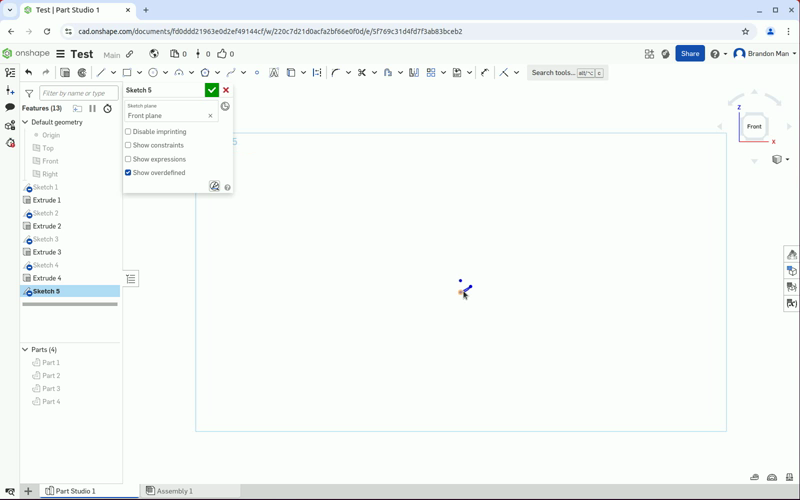
scroll(6)
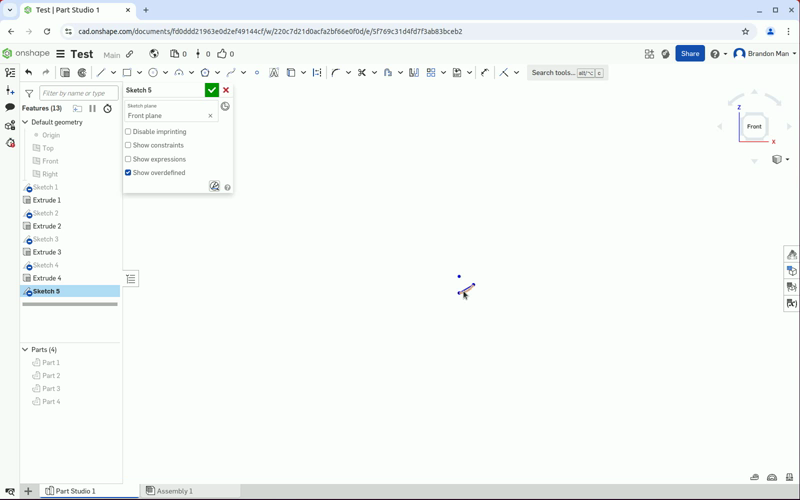
scroll(6)
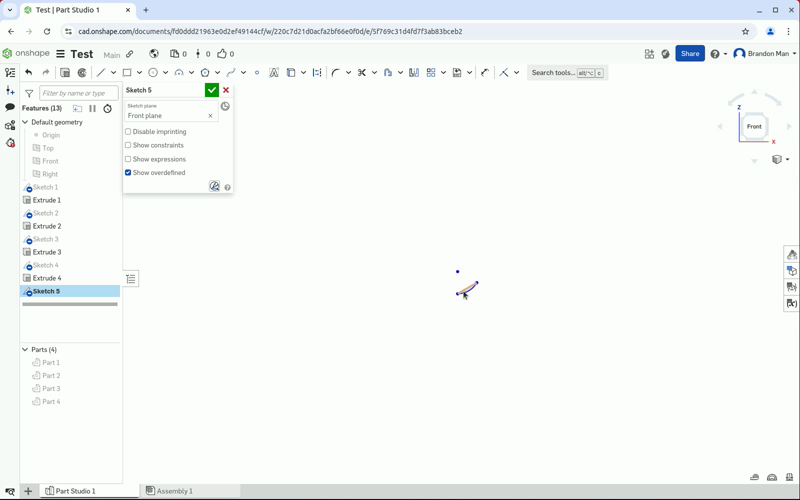
scroll(6)
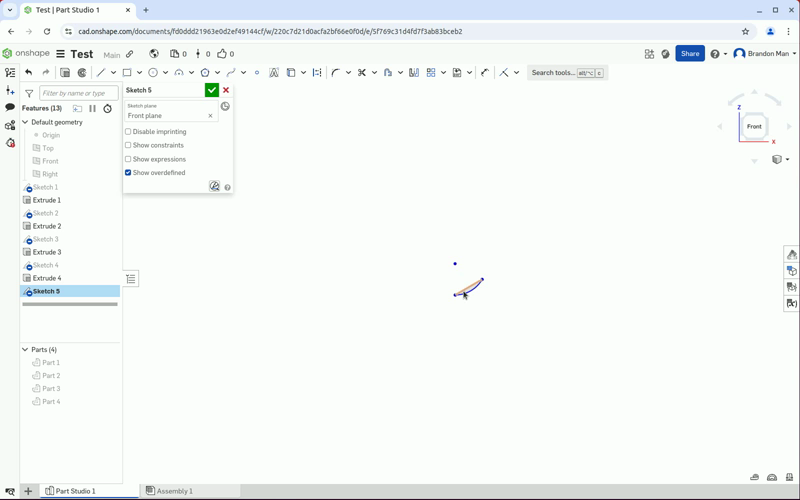
scroll(6)
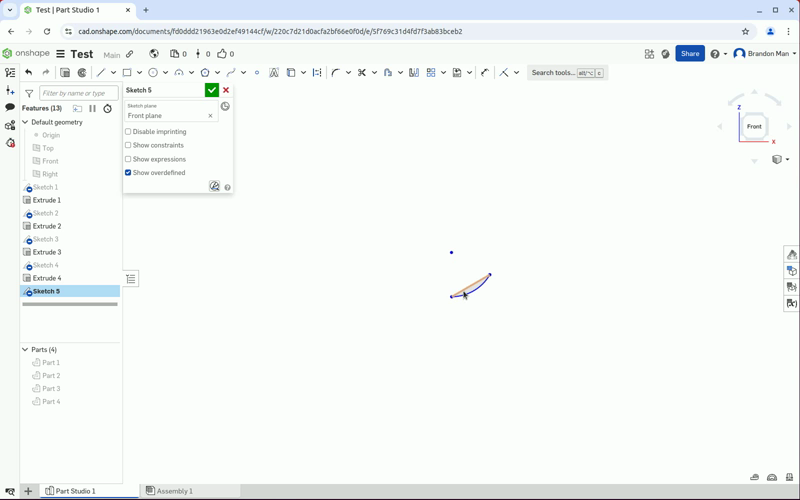
scroll(6)
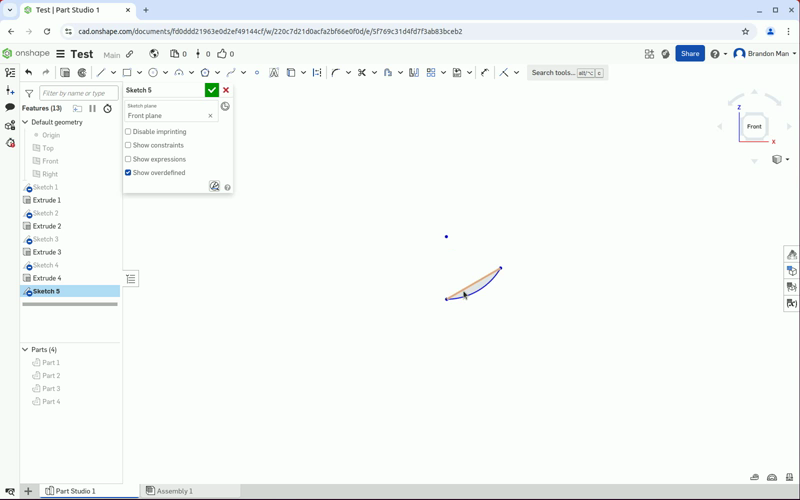
scroll(6)
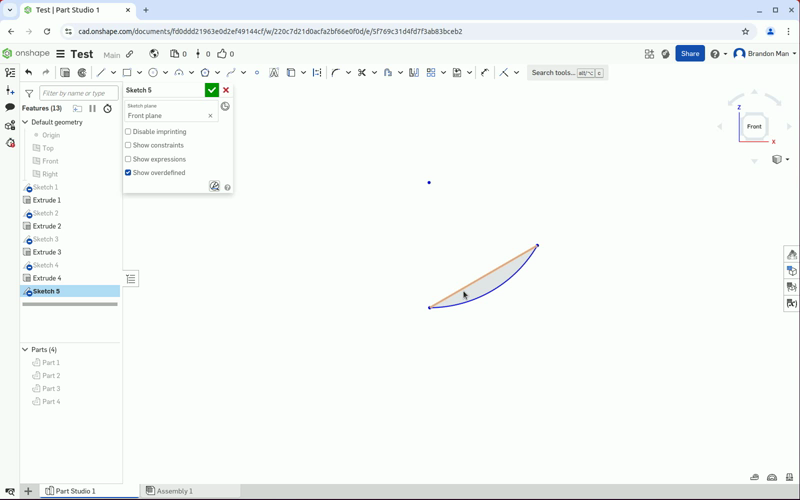
click(463, 290)
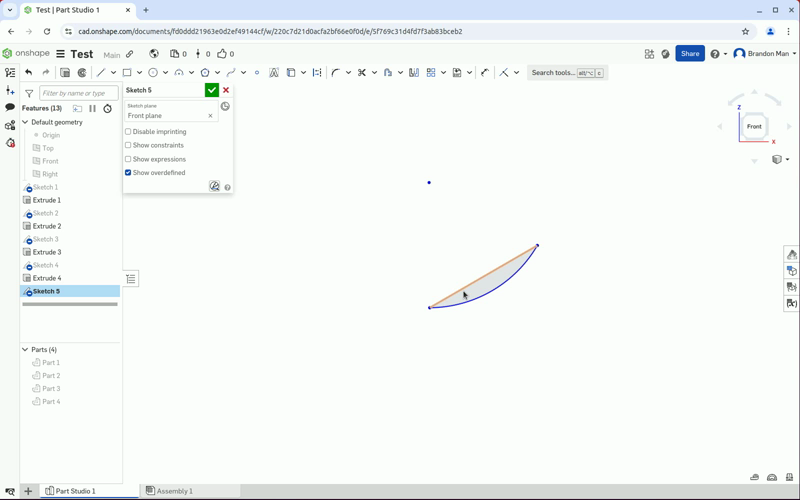
scroll(-6)
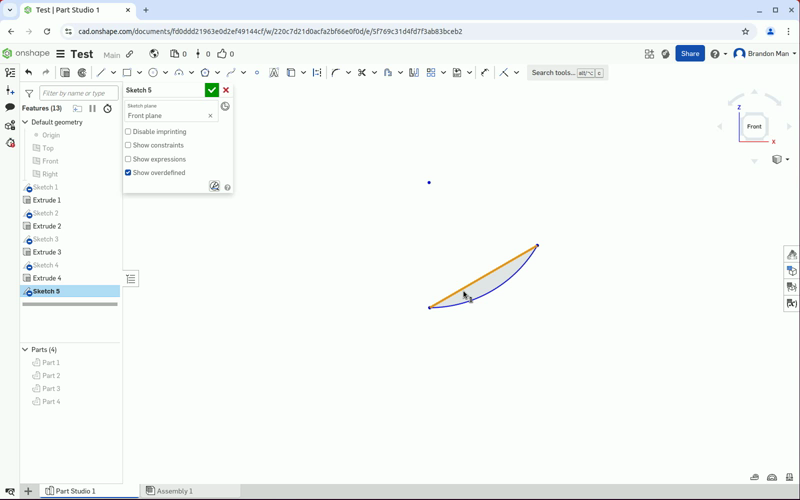
scroll(-6)
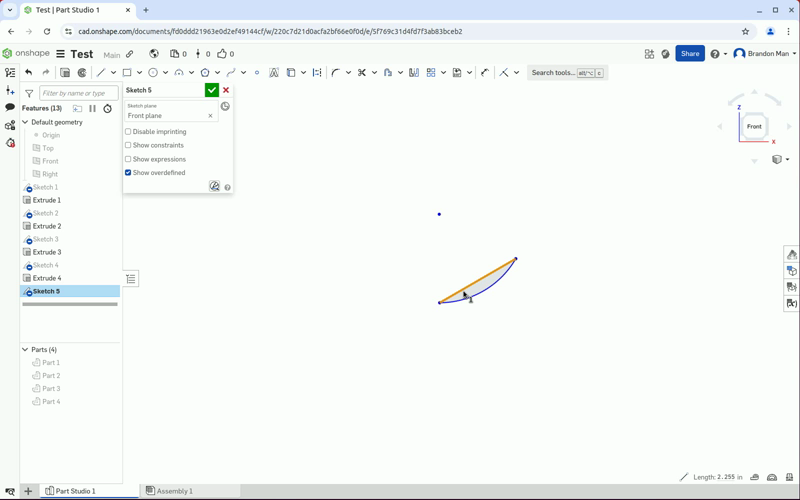
scroll(-6)
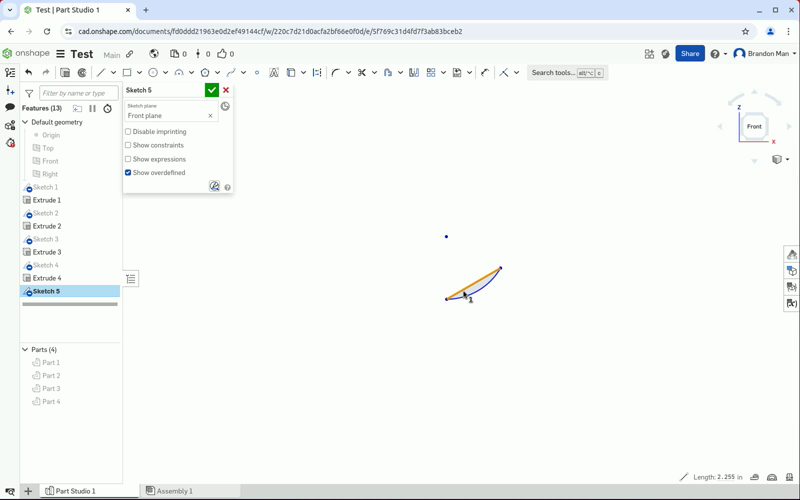
scroll(-6)
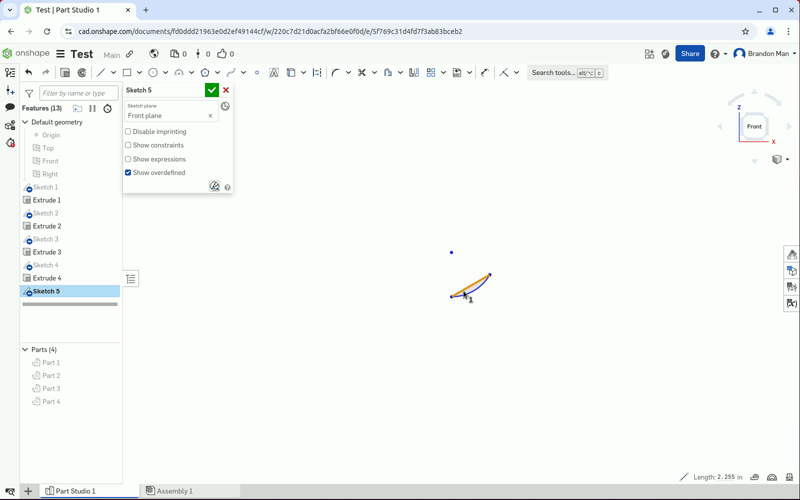
scroll(-6)
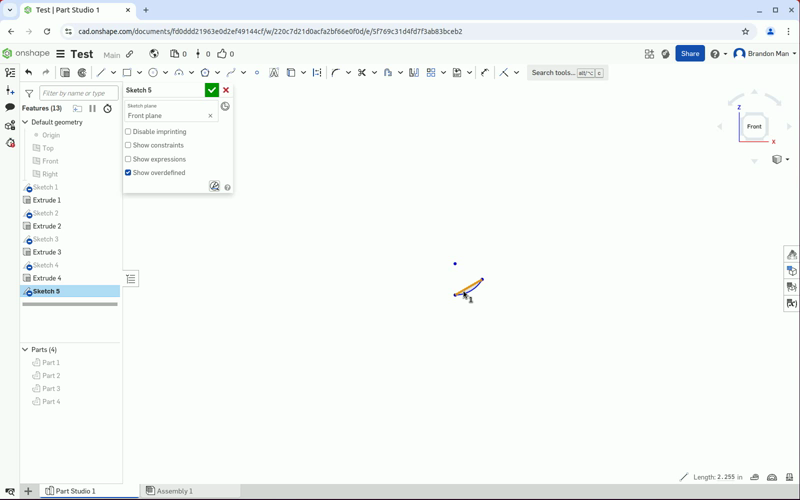
scroll(-6)
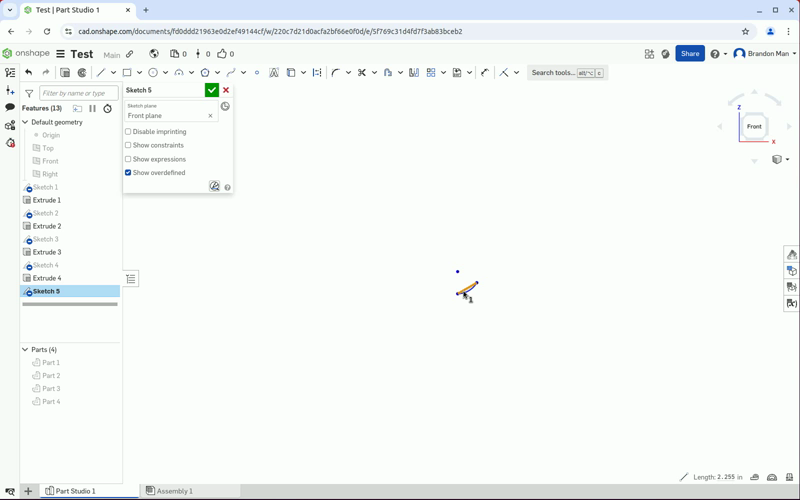
scroll(-6)
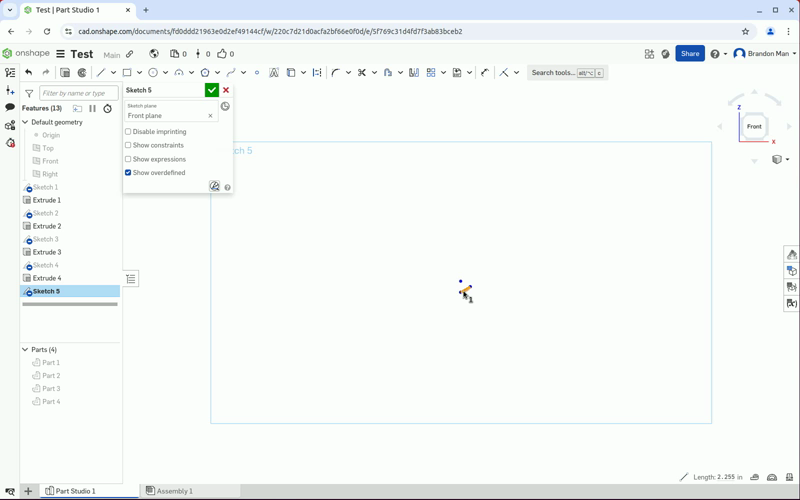
mouse_move(73, 352)
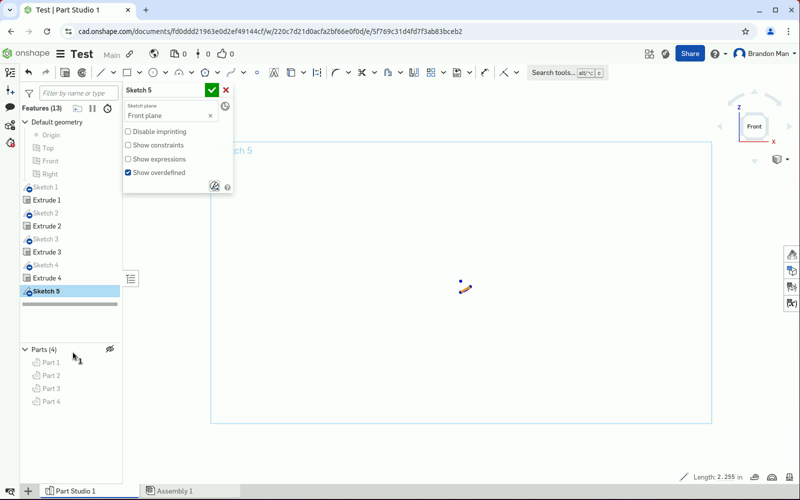
key(shift+y)
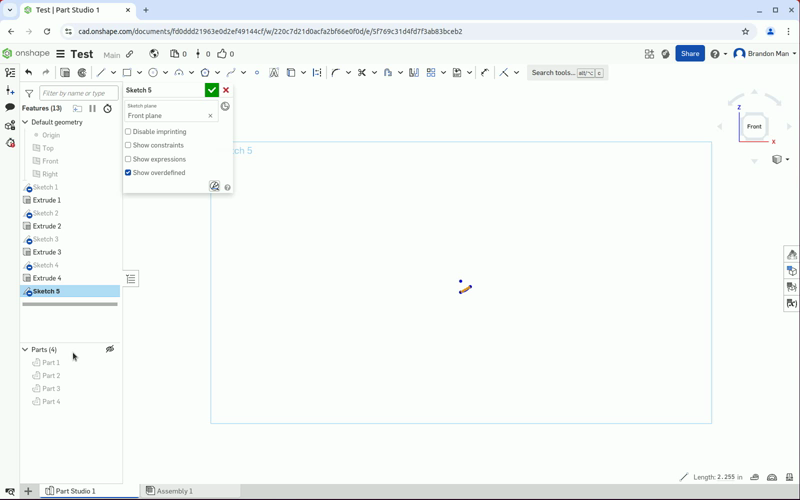
key(shift+e)
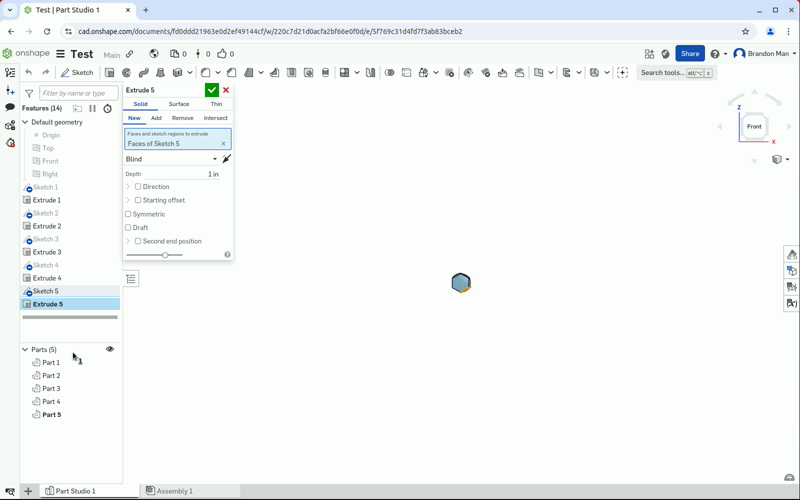
mouse_move(143, 106)
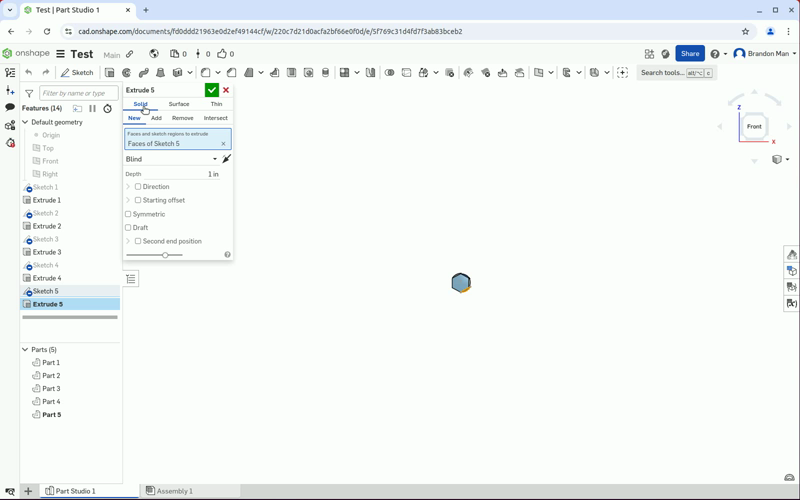
click(143, 106)
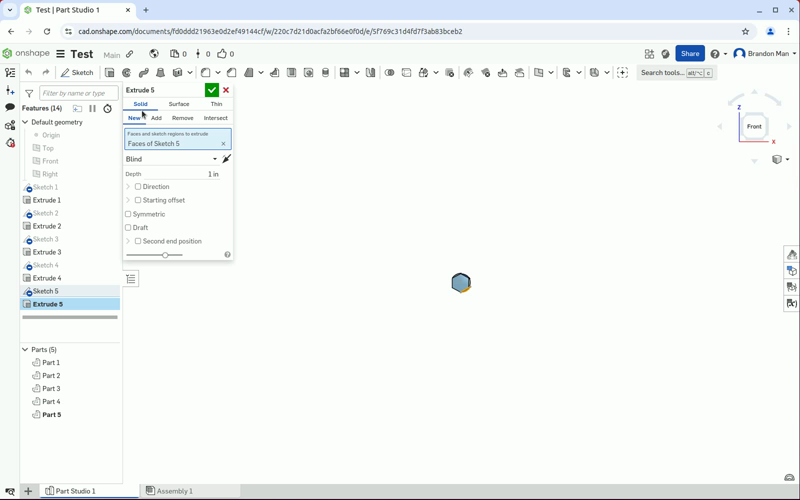
mouse_move(137, 120)
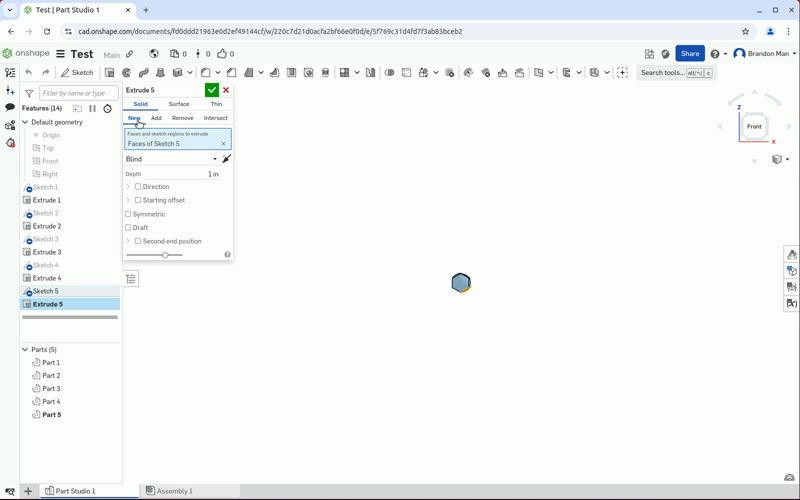
click(137, 120)
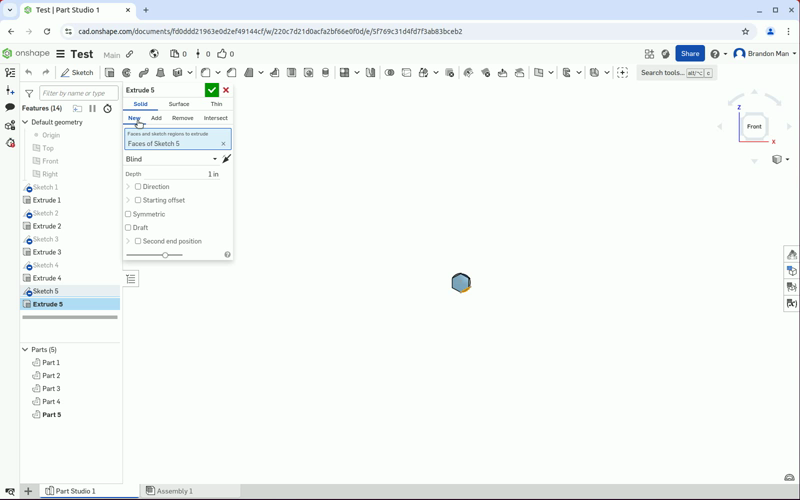
key(tab, 4)
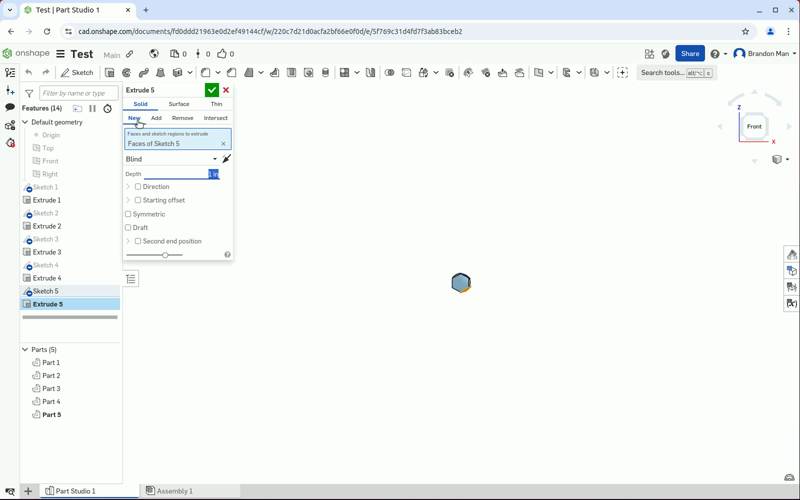
text(-7.703)
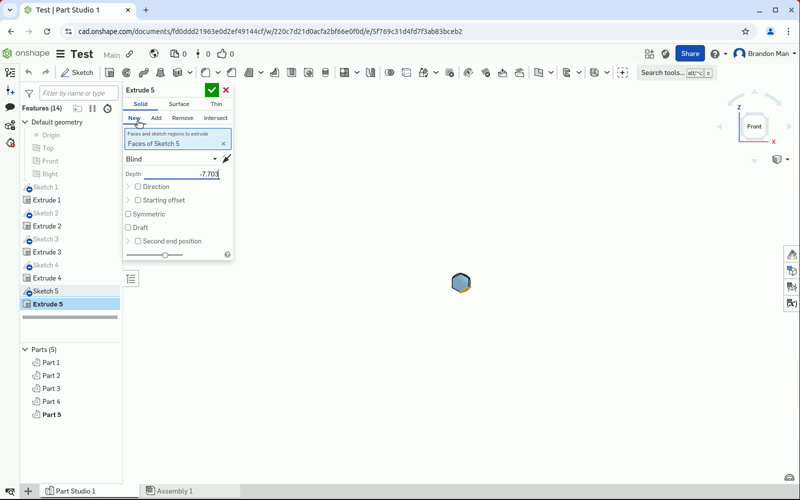
key(enter)
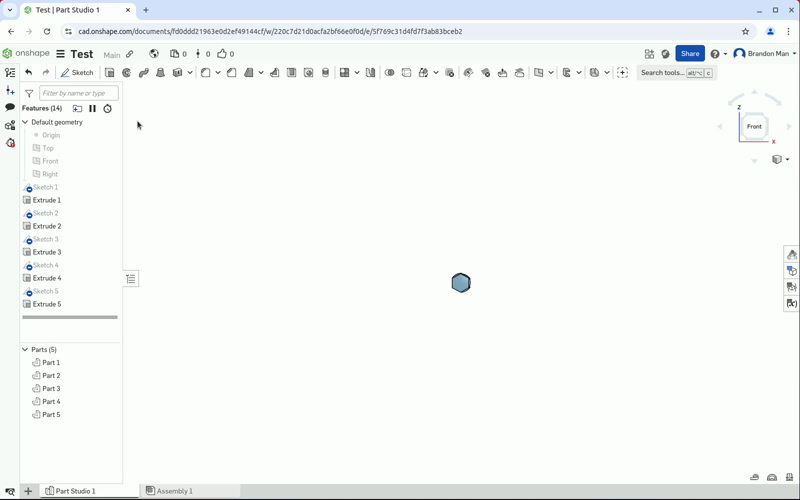
key(shift+h)
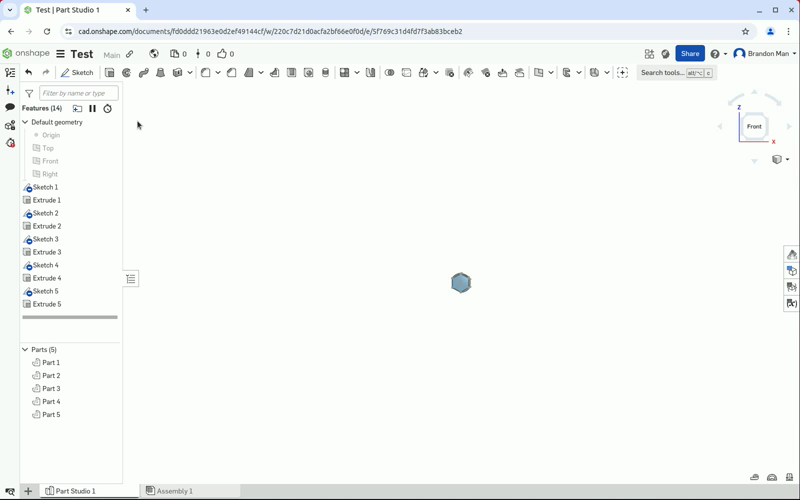
key(shift+h)
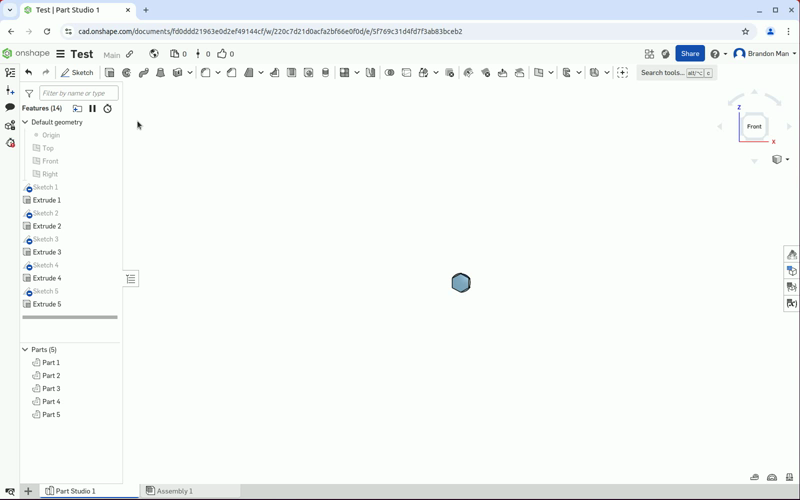
mouse_move(73, 189)
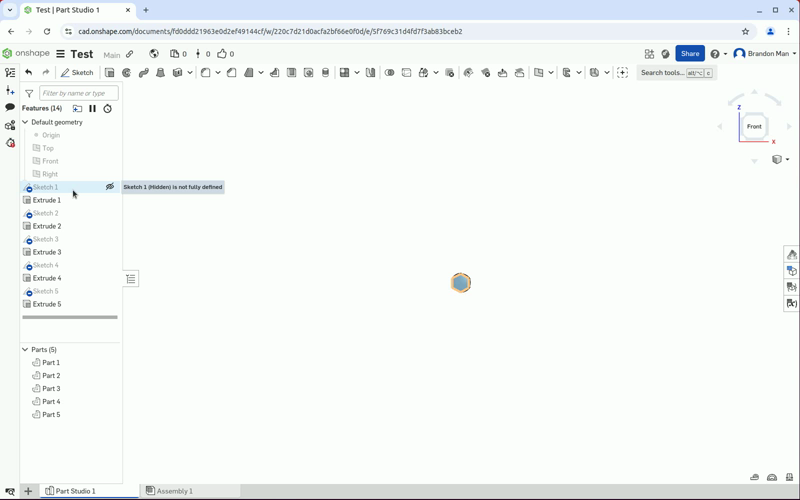
click(73, 189)
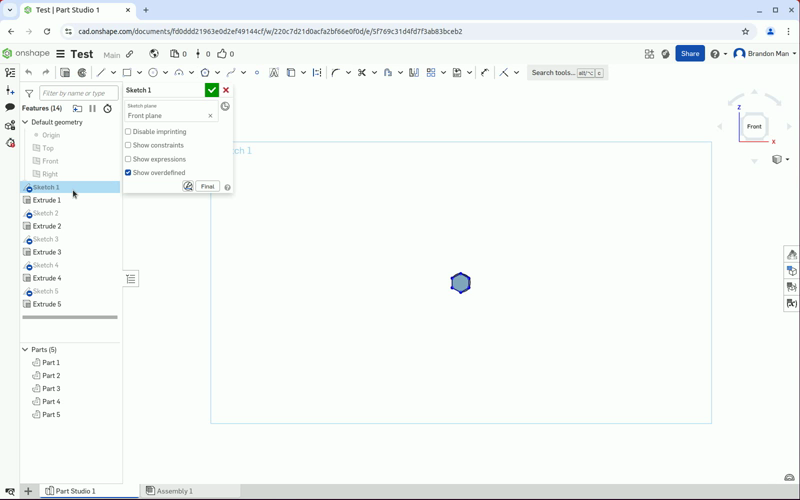
mouse_move(229, 92)
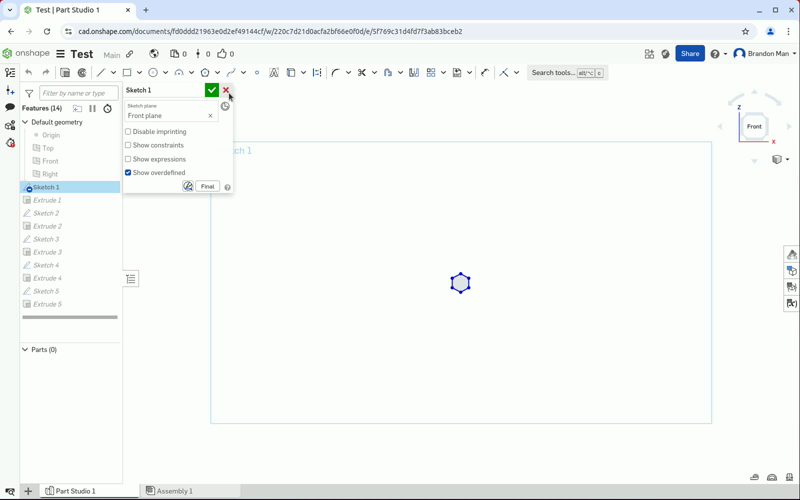
click(229, 92)
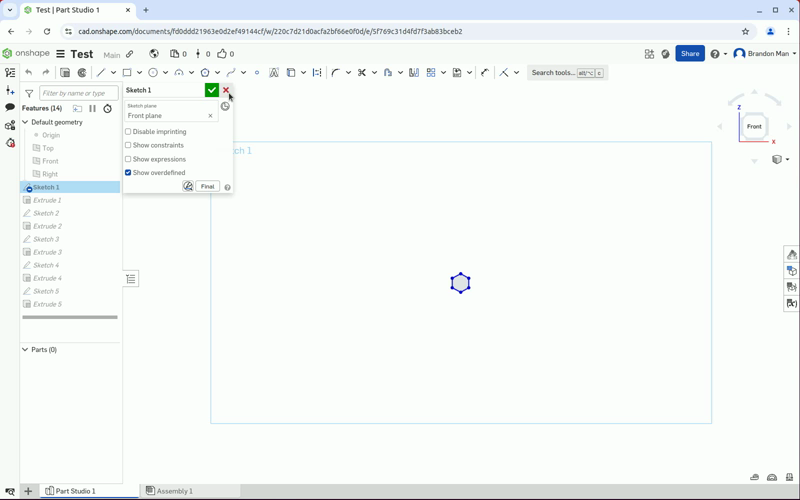
key(shift+s)
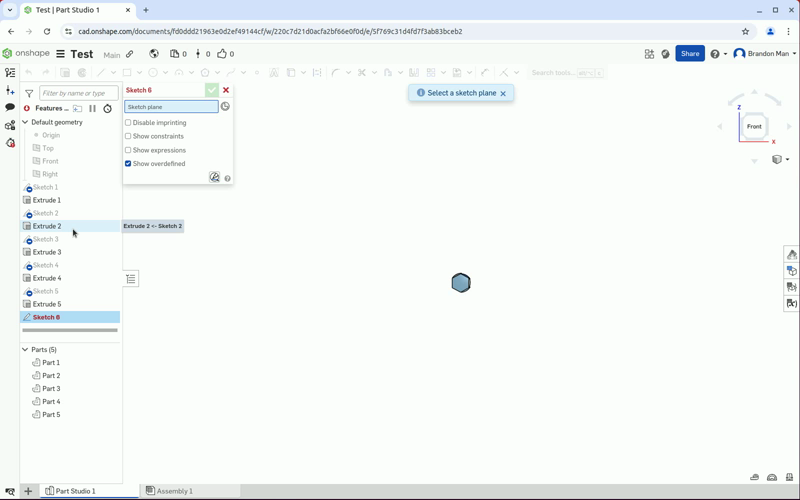
scroll(3)
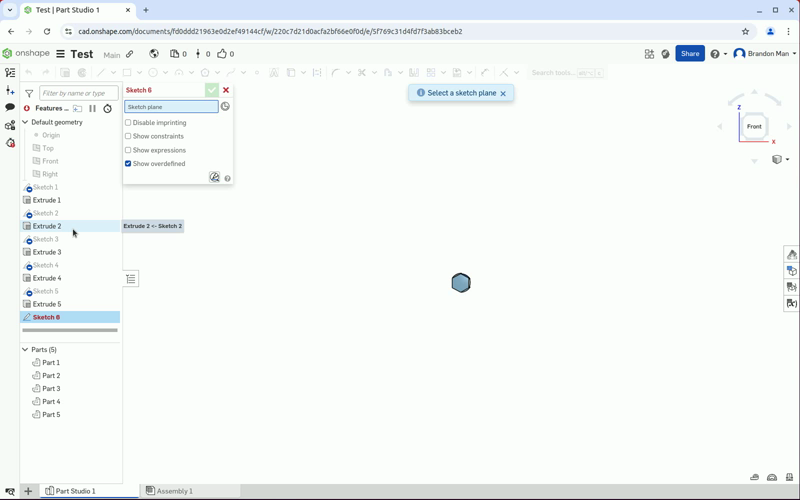
mouse_move(73, 163)
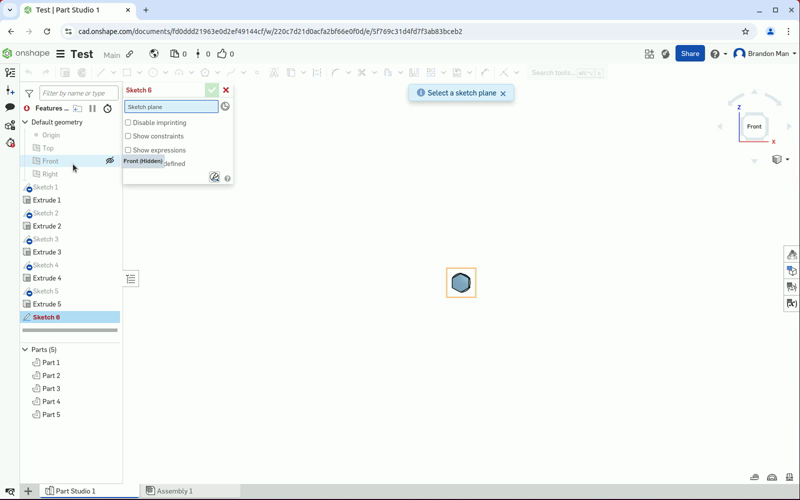
click(73, 163)
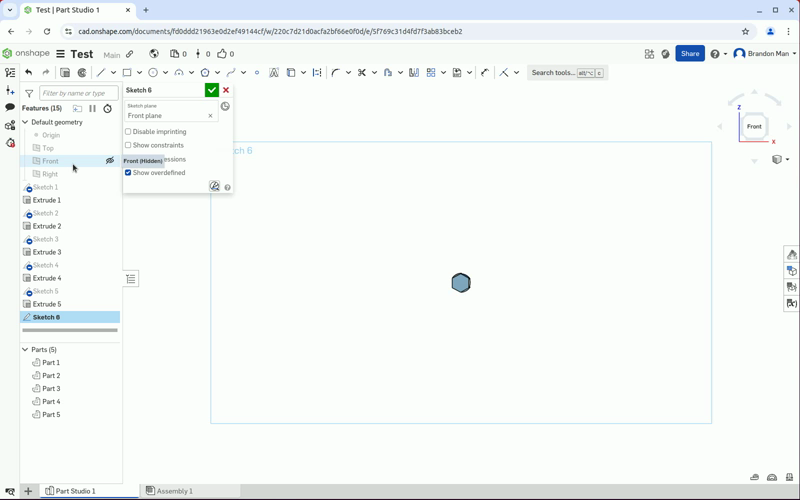
mouse_move(73, 352)
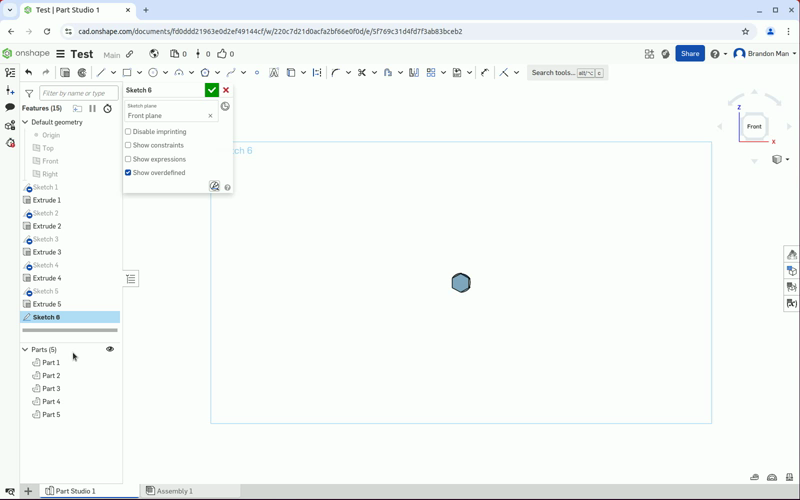
key(y)
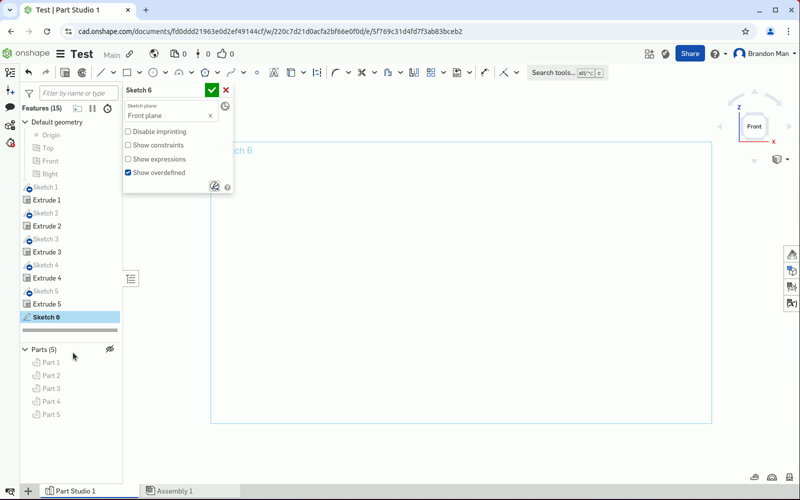
key(l)
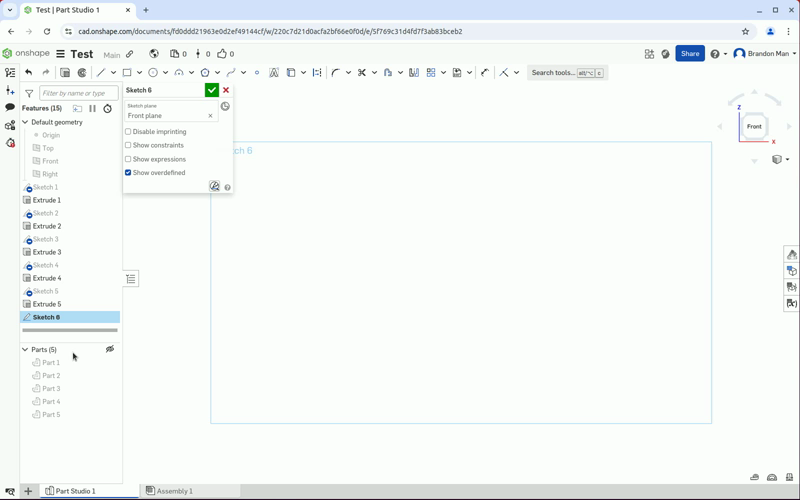
key_down(shift)
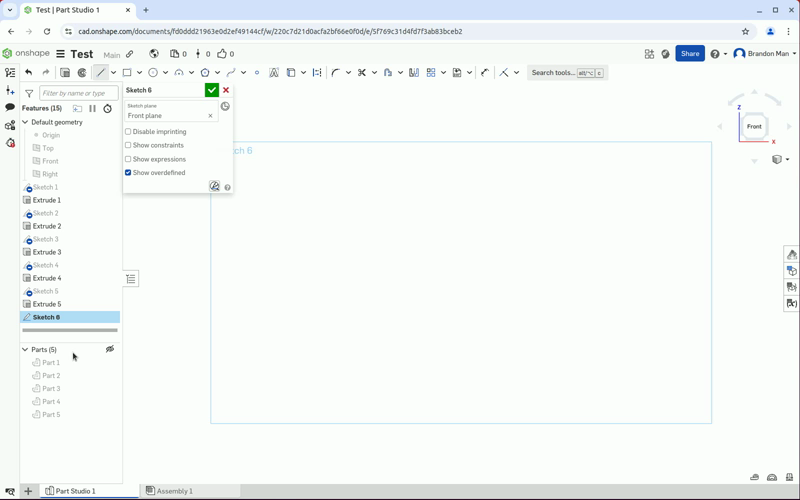
mouse_move(452, 287)
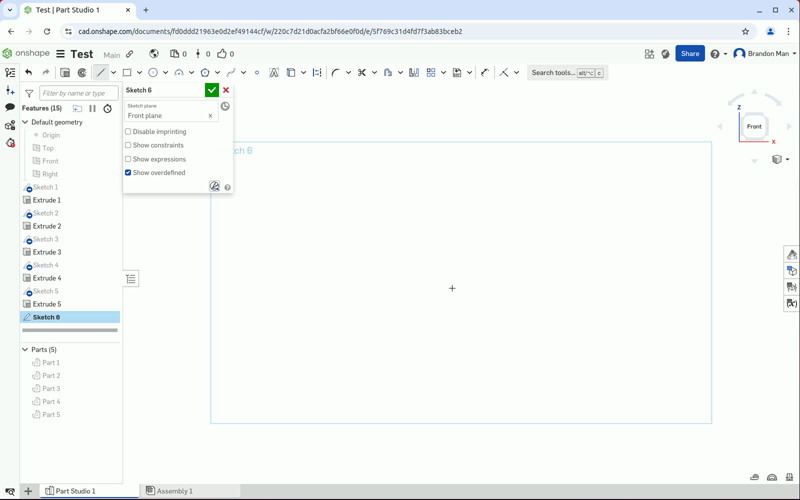
click(452, 287)
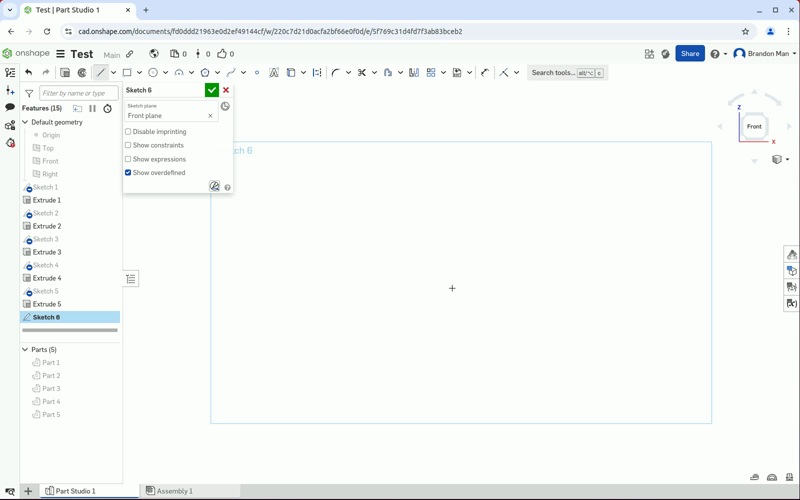
key_up(shift)
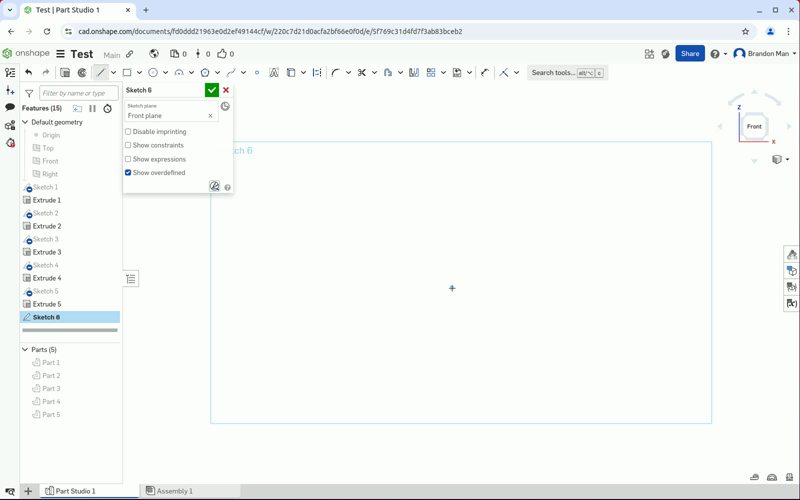
key_down(shift)
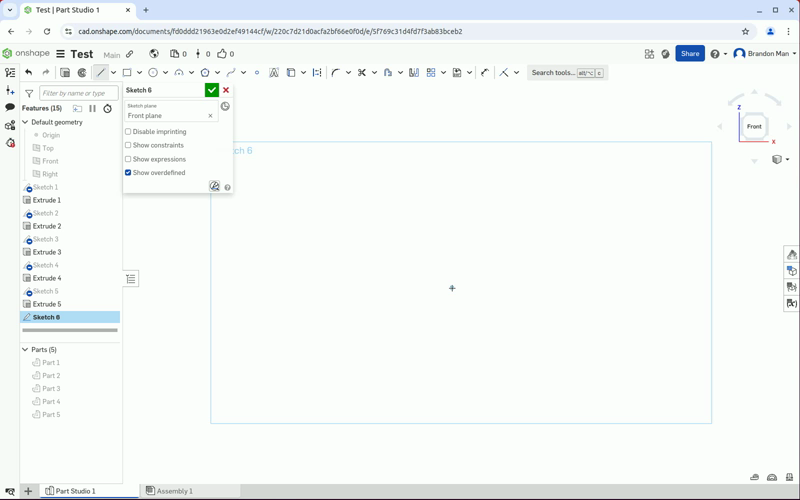
mouse_move(482, 287)
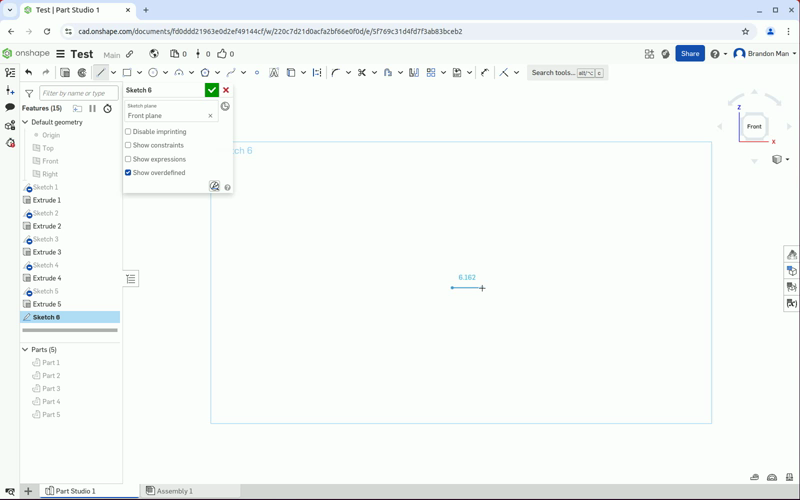
mouse_move(460, 292)
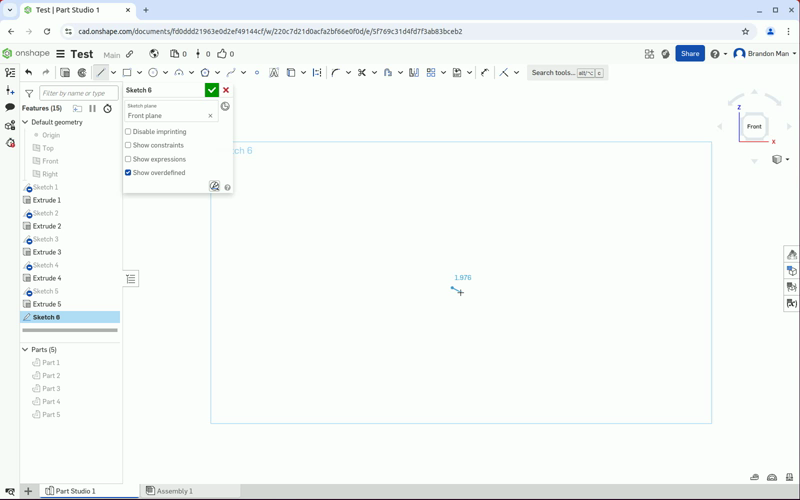
click(460, 292)
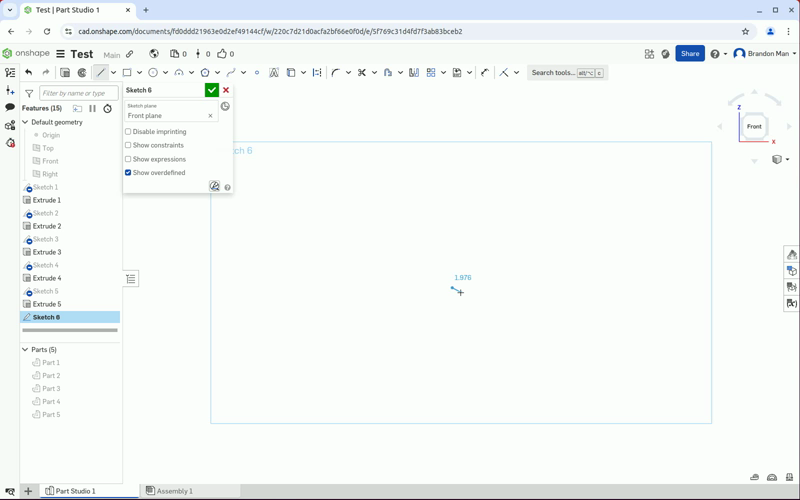
key_up(shift)
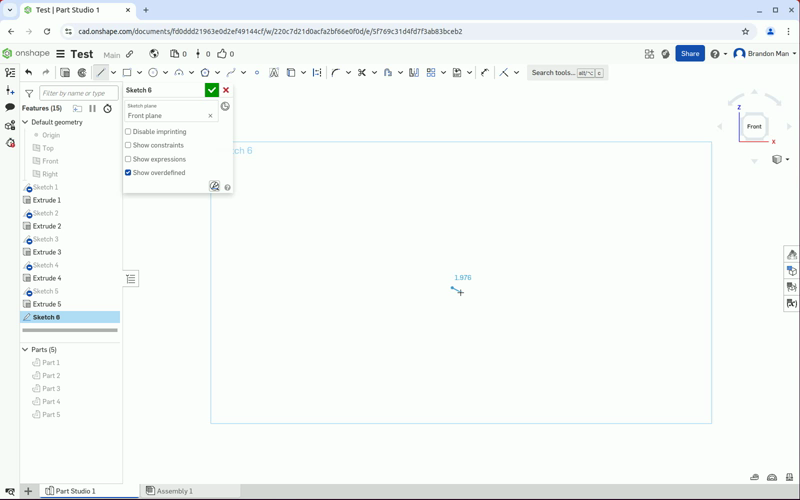
key_down(shift)
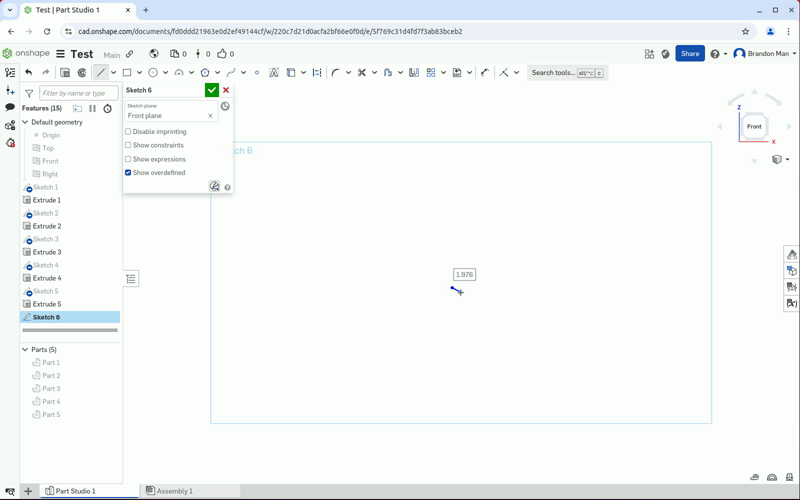
mouse_move(490, 292)
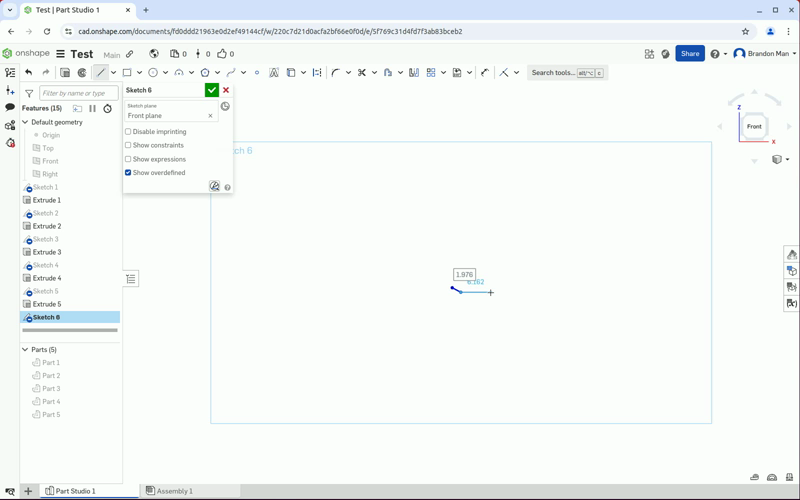
mouse_move(468, 287)
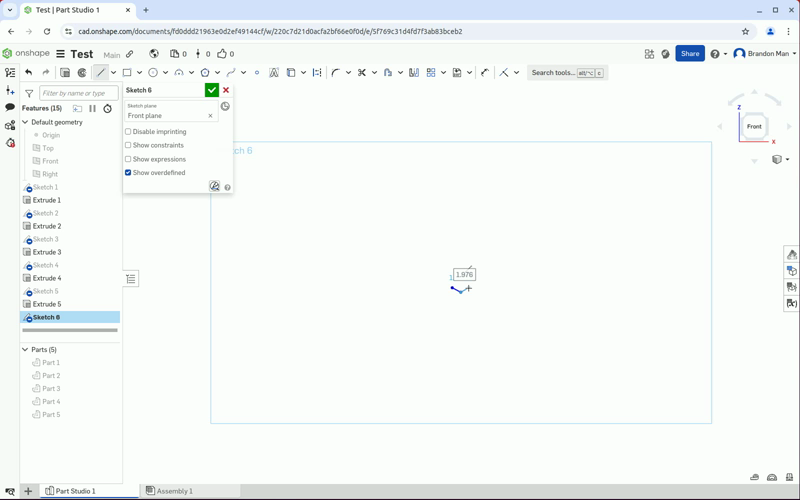
click(468, 287)
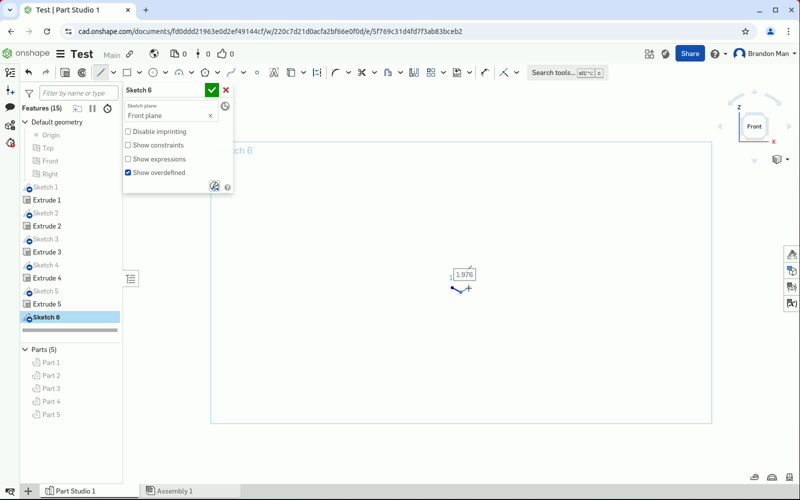
key_up(shift)
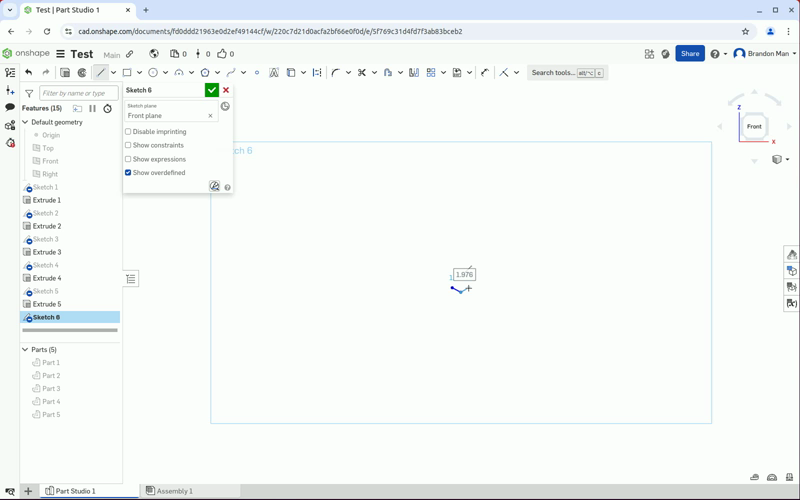
key_down(shift)
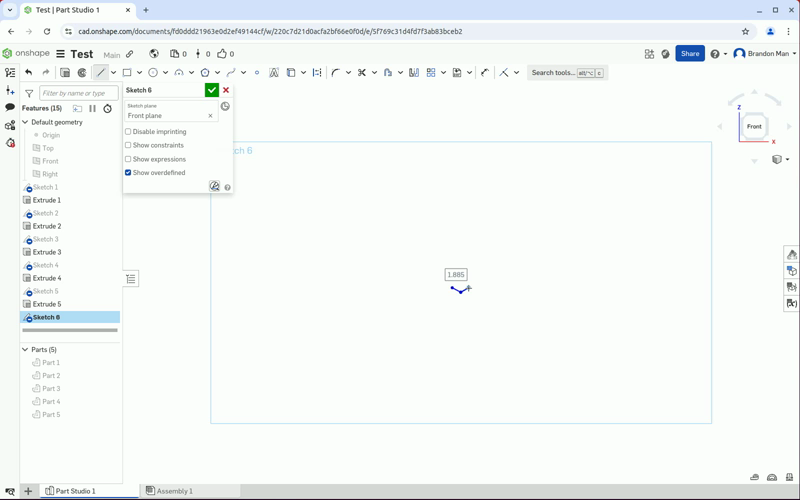
mouse_move(498, 287)
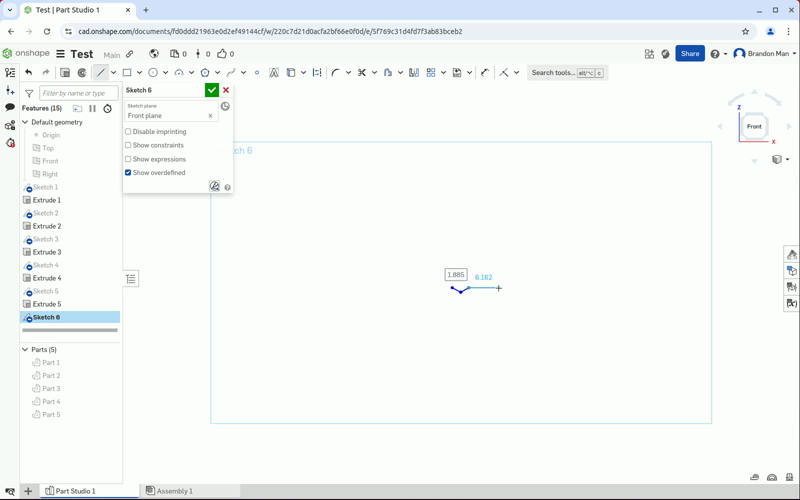
mouse_move(468, 278)
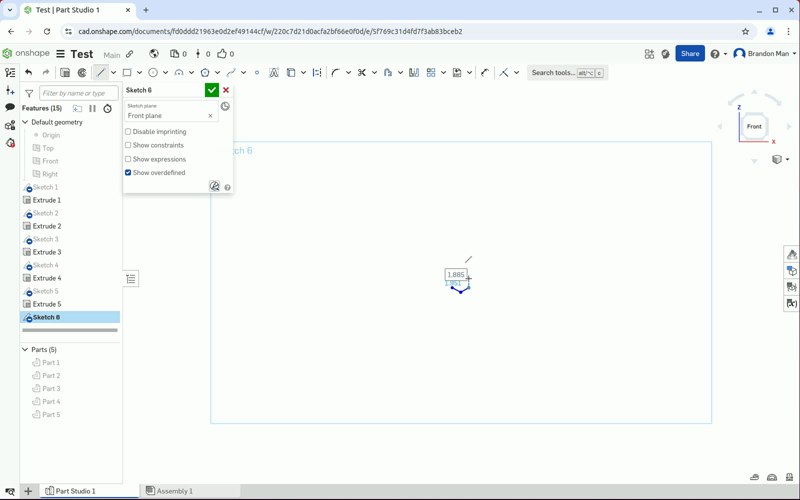
click(468, 278)
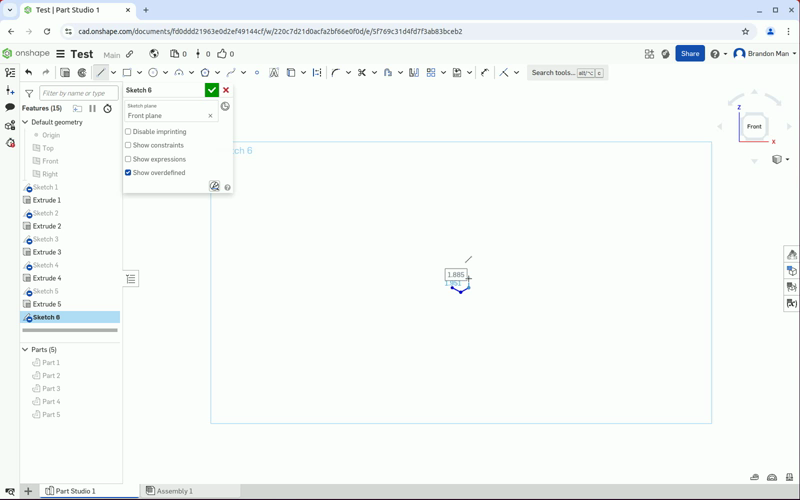
key_up(shift)
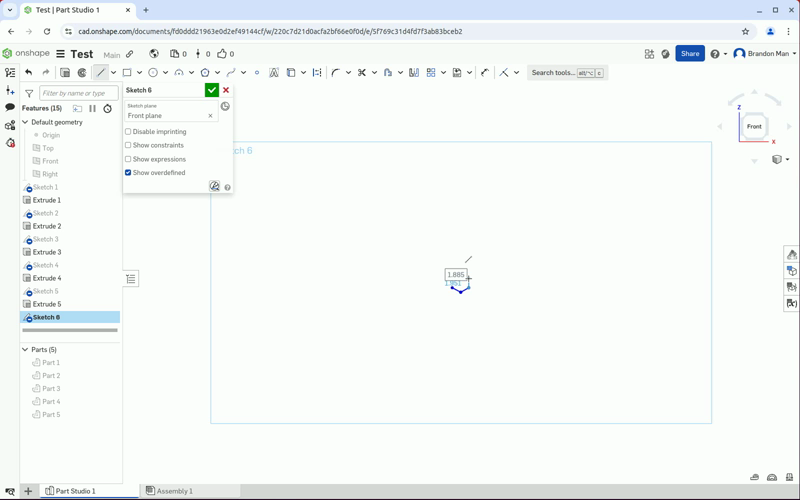
key_down(shift)
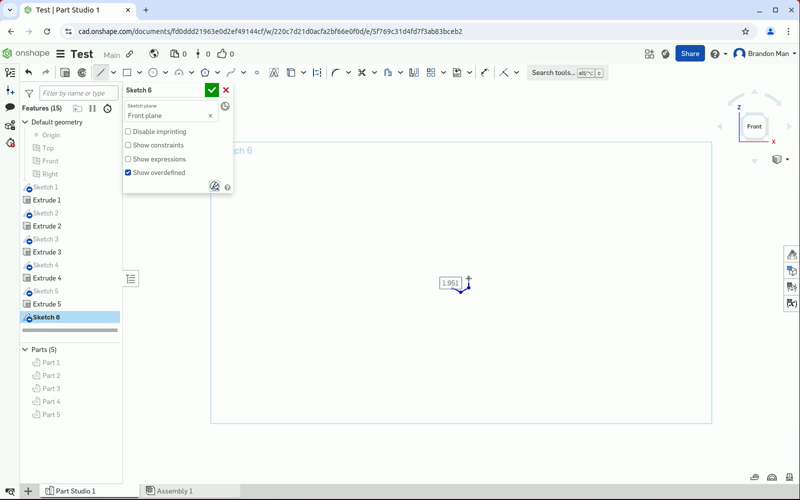
mouse_move(498, 278)
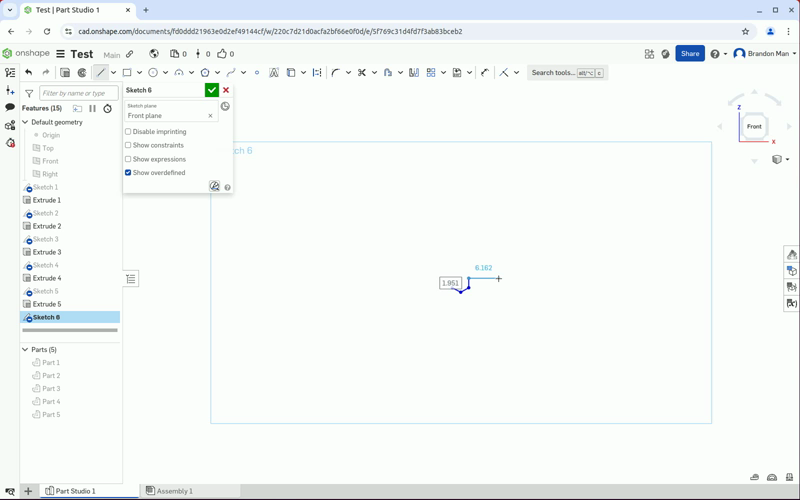
mouse_move(460, 273)
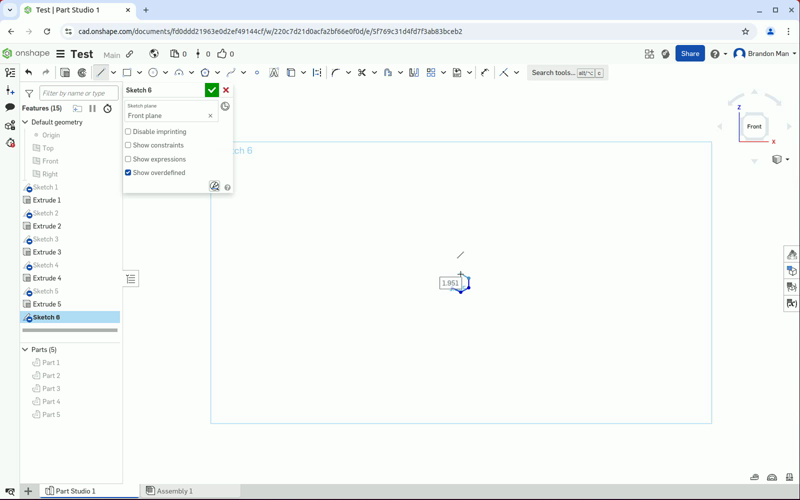
click(460, 273)
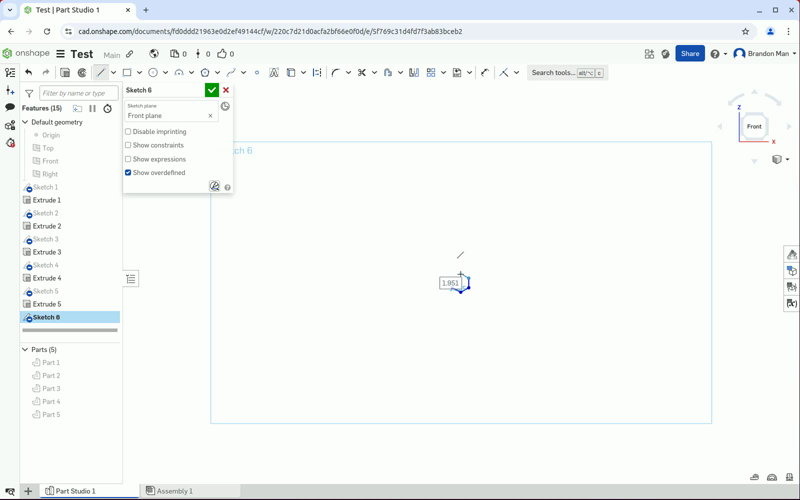
key_up(shift)
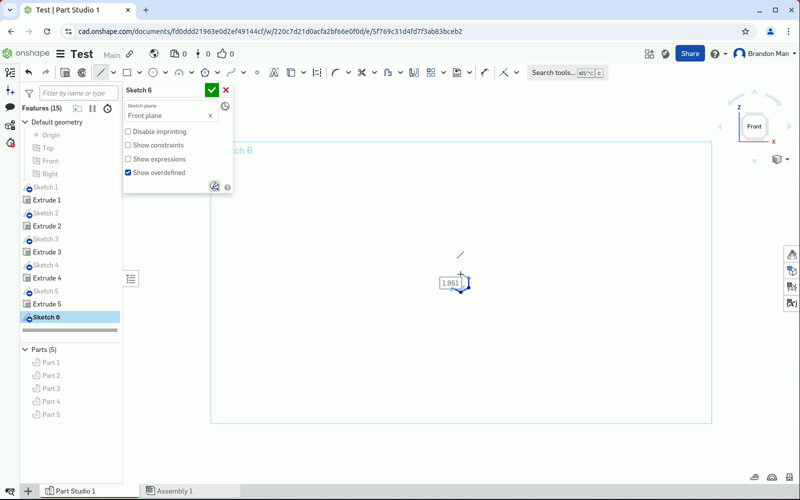
key_down(shift)
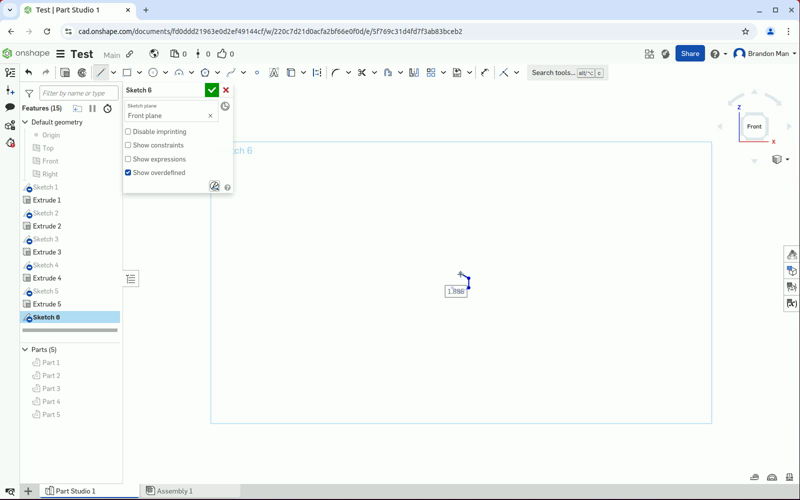
mouse_move(490, 273)
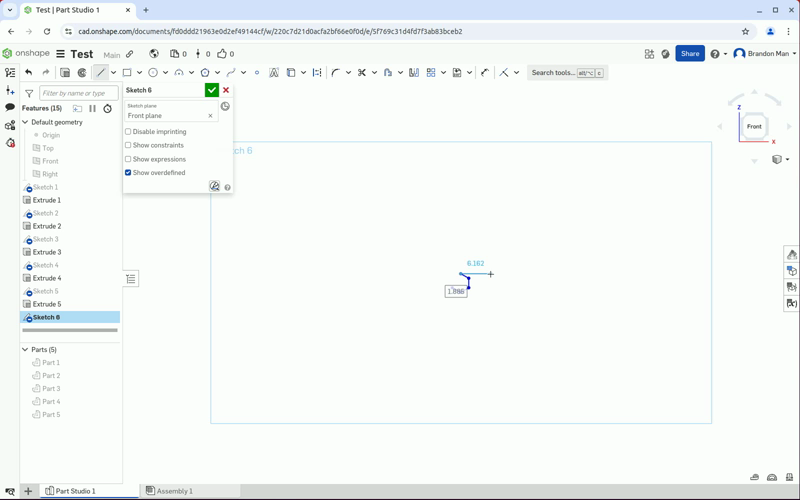
mouse_move(452, 278)
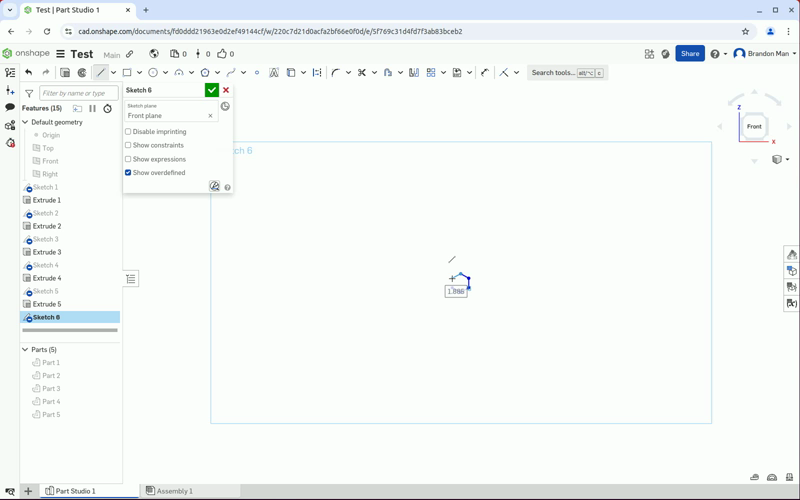
click(452, 278)
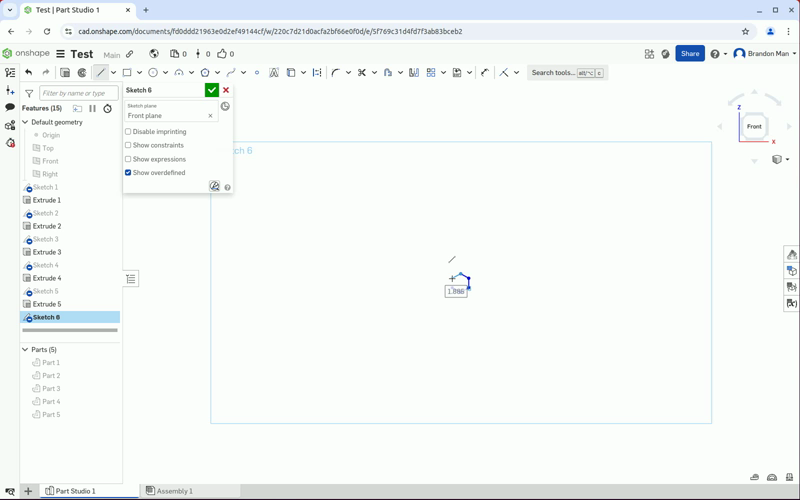
key_up(shift)
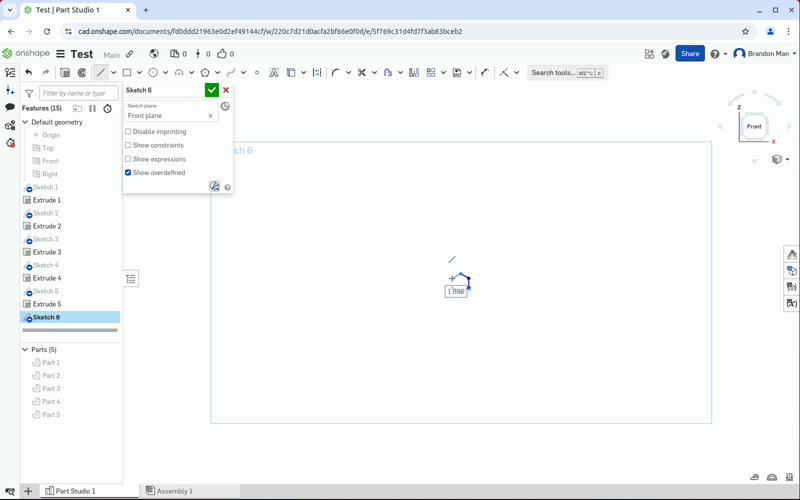
mouse_move(482, 278)
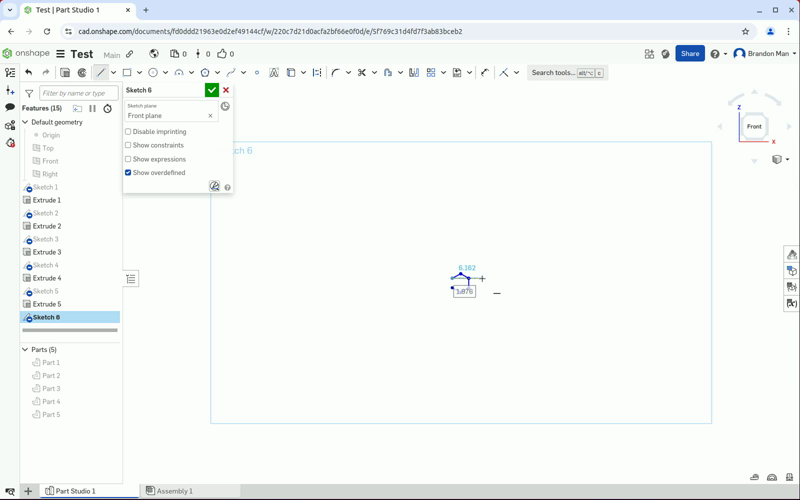
key_down(shift)
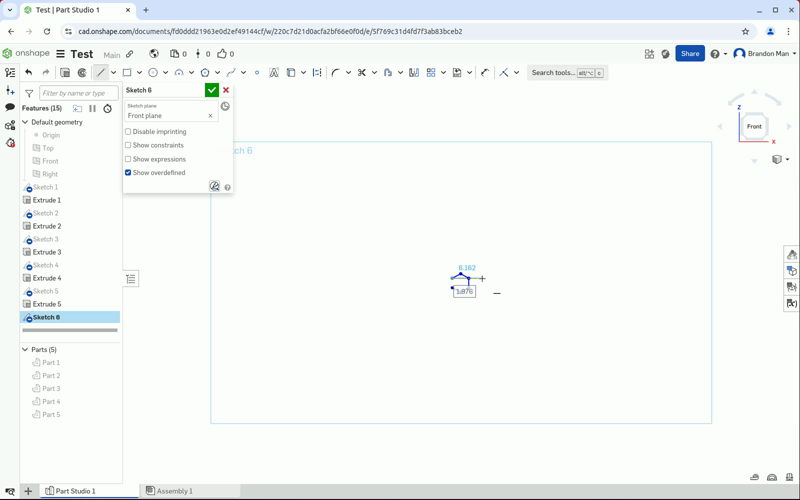
mouse_move(452, 287)
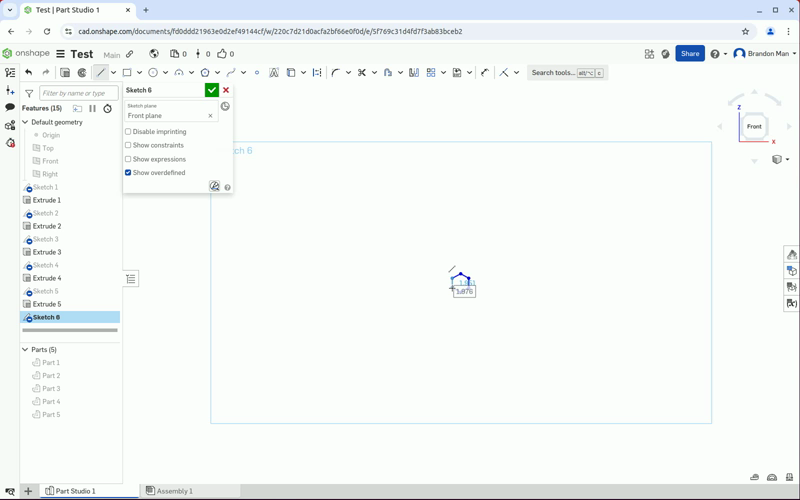
key_up(shift)
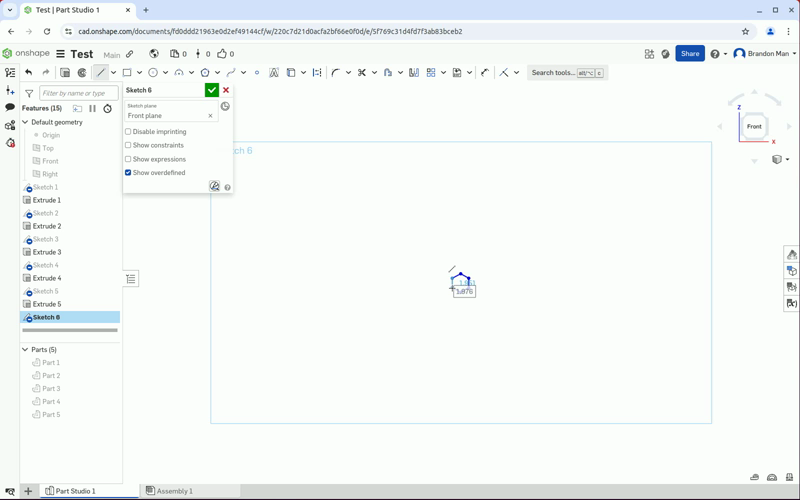
click(452, 287)
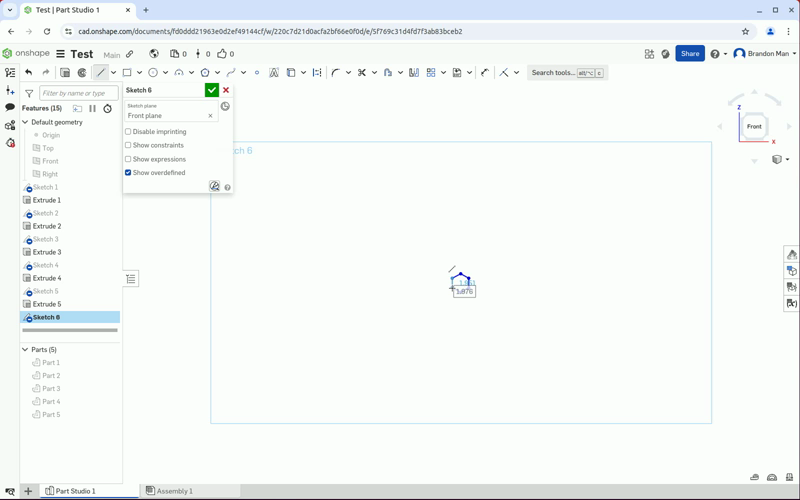
key(esc)
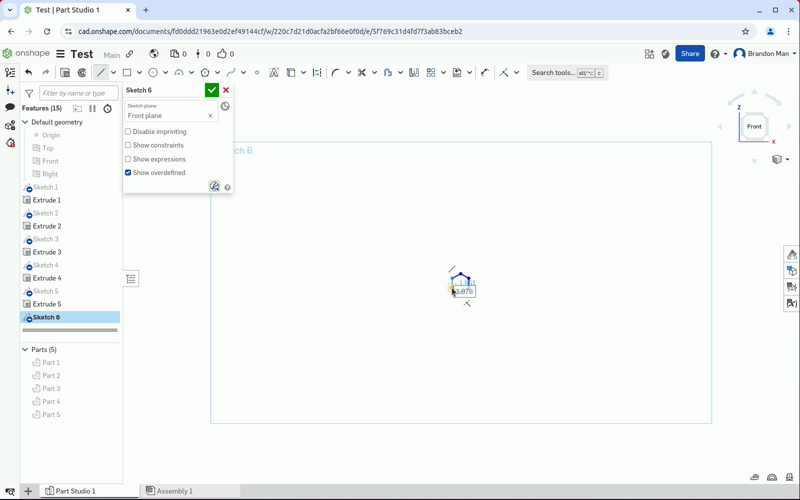
mouse_move(464, 282)
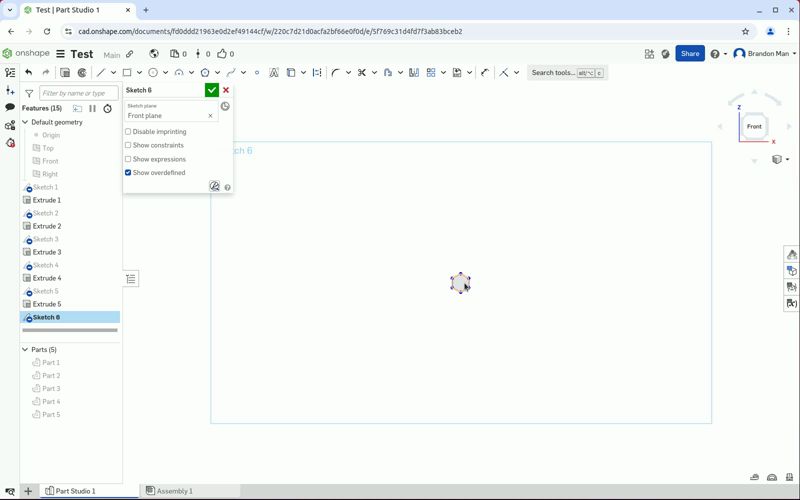
scroll(6)
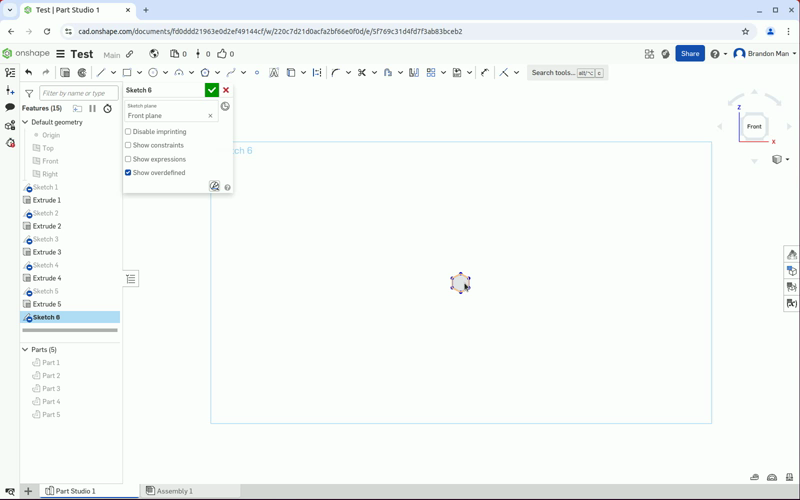
scroll(6)
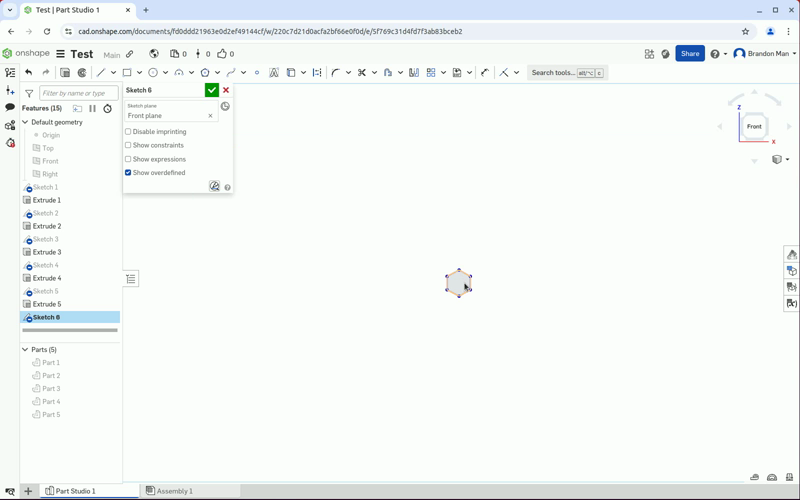
scroll(6)
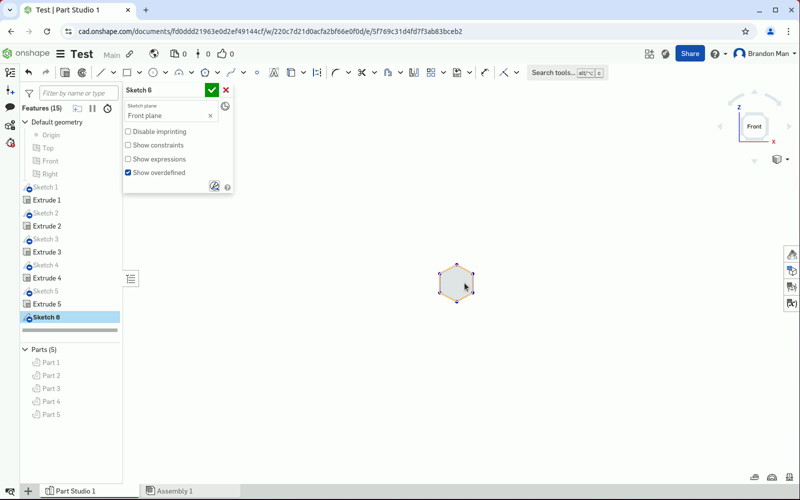
scroll(6)
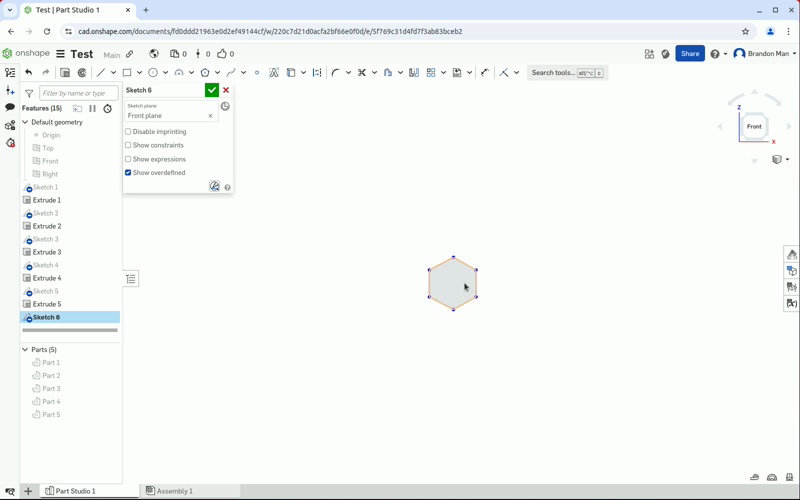
scroll(6)
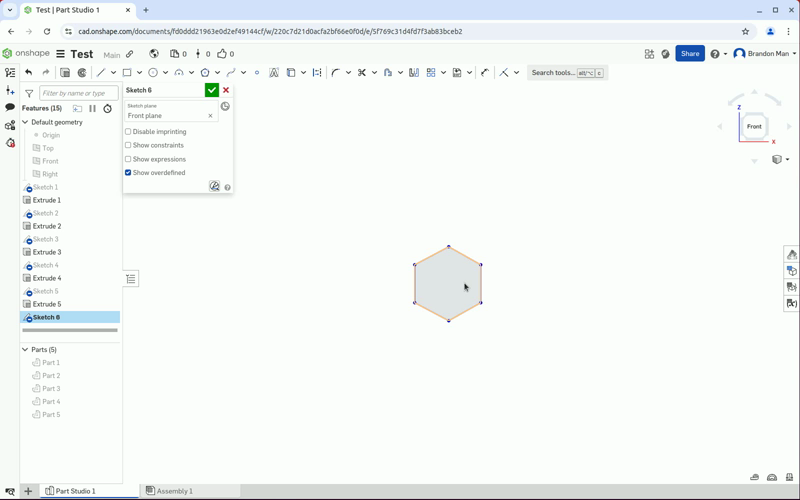
scroll(6)
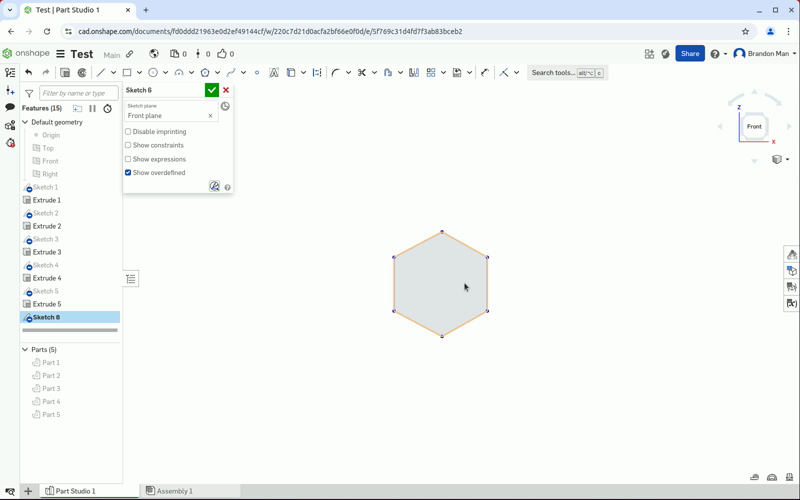
scroll(6)
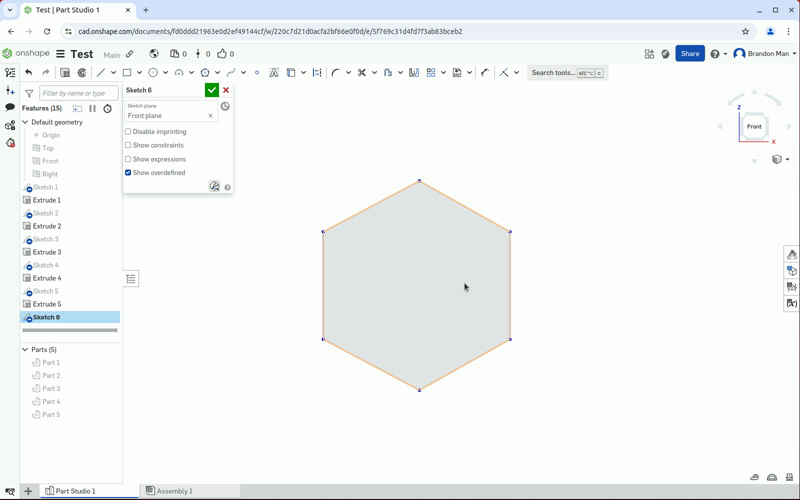
click(464, 282)
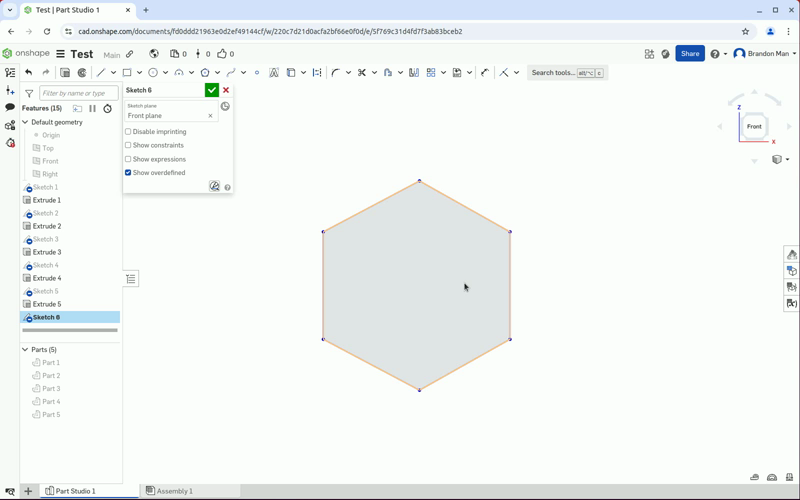
scroll(-6)
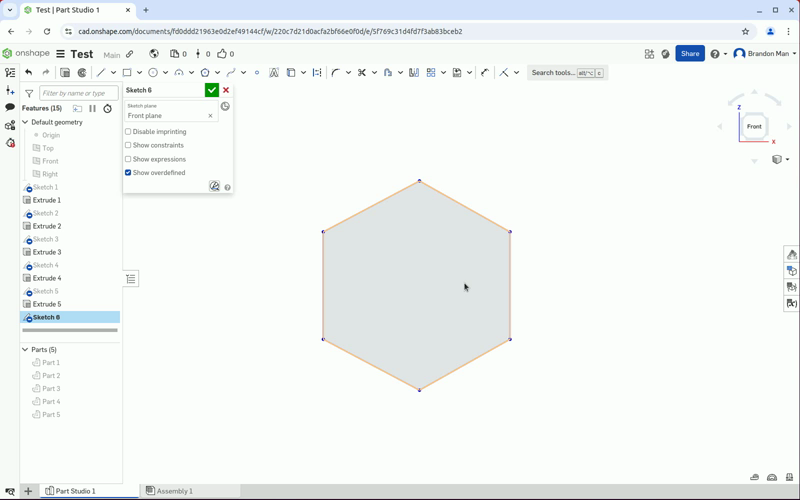
scroll(-6)
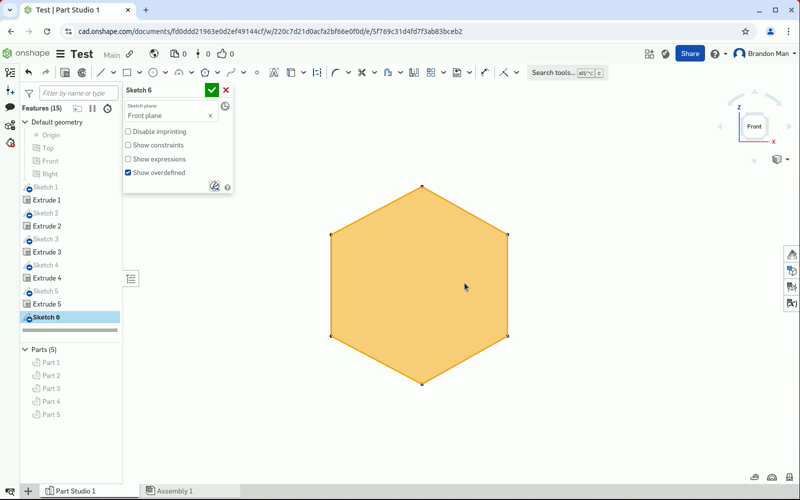
scroll(-6)
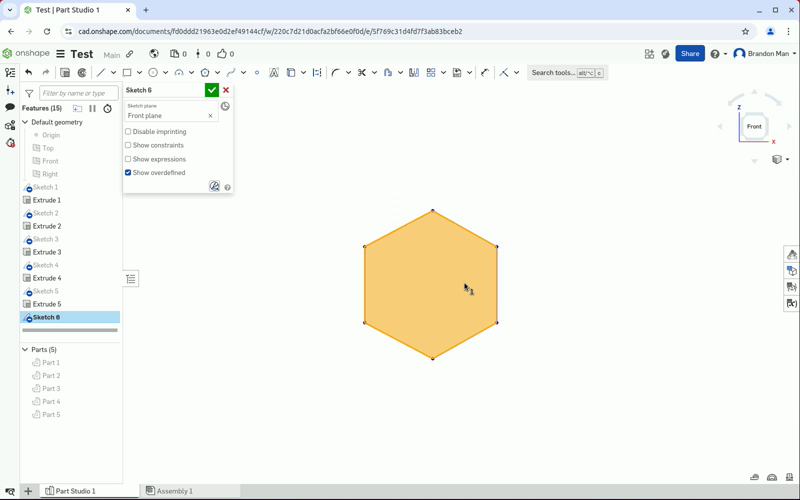
scroll(-6)
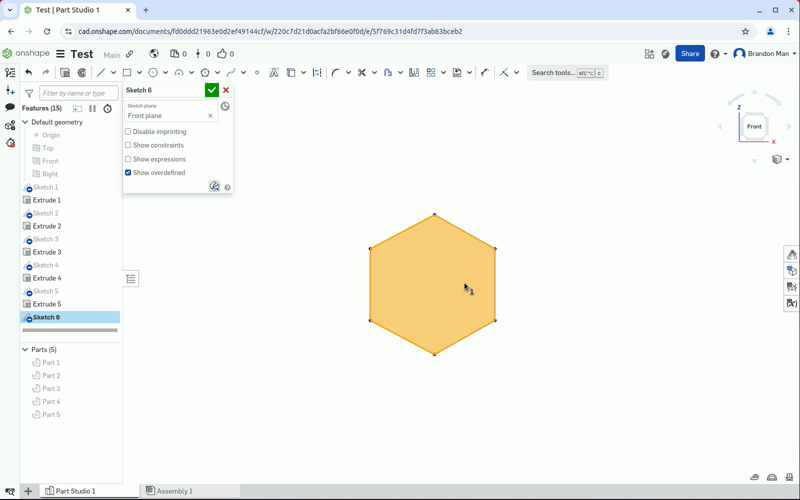
scroll(-6)
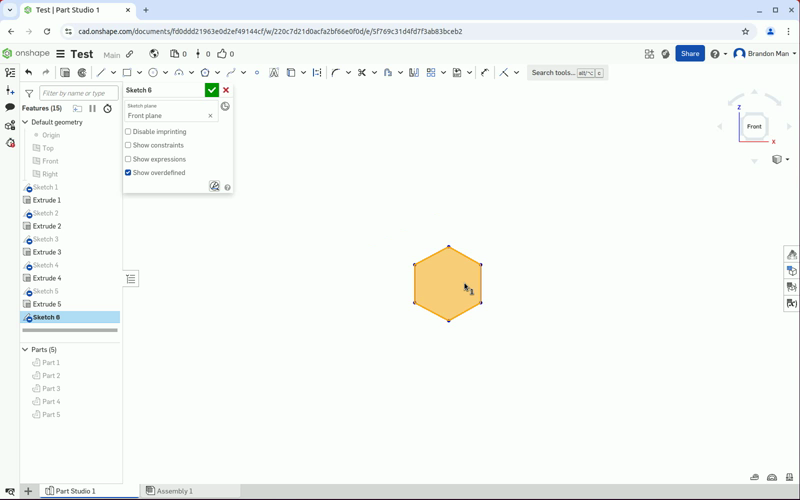
scroll(-6)
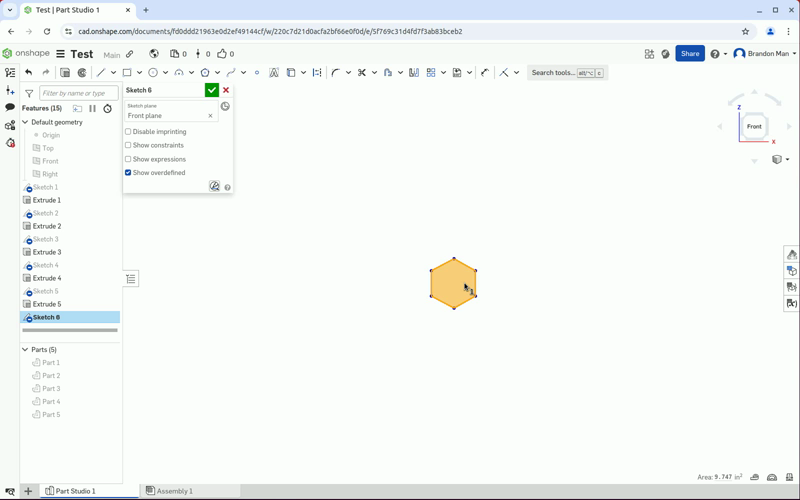
scroll(-6)
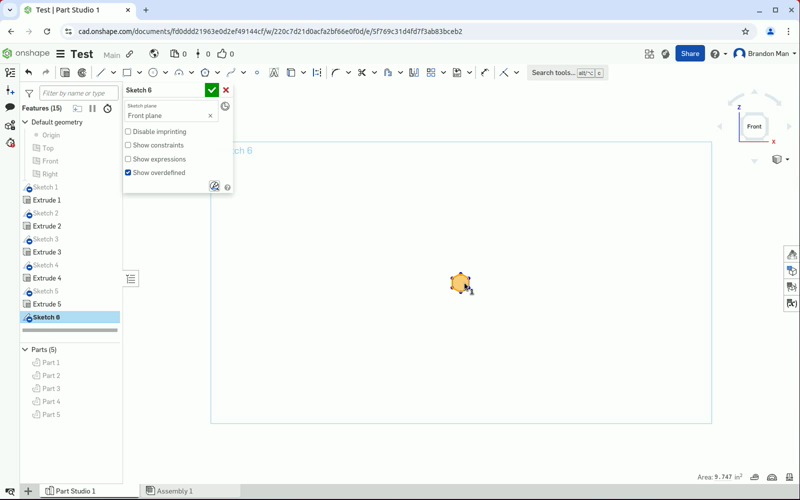
mouse_move(73, 352)
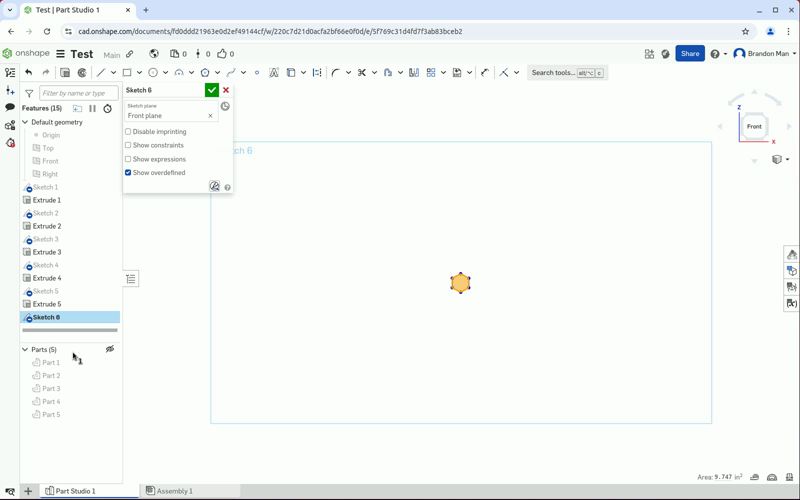
key(shift+y)
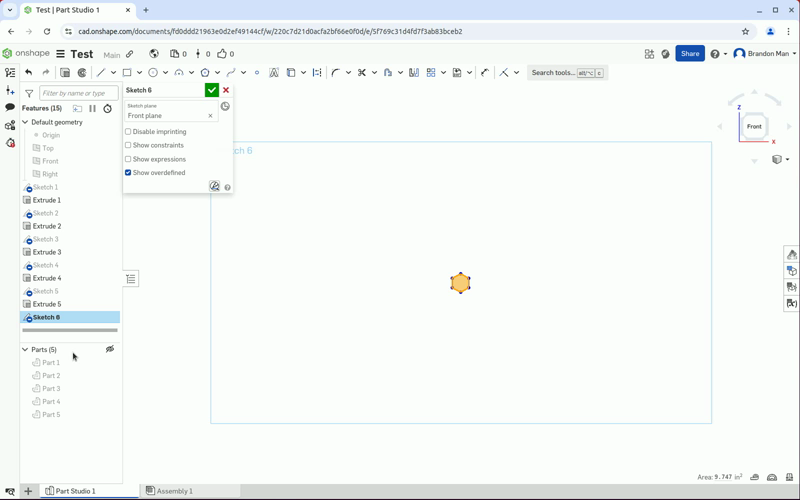
key(shift+e)
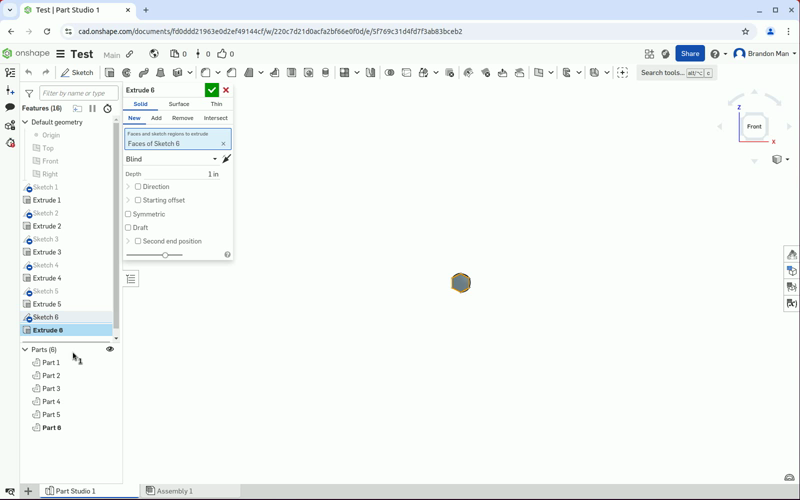
mouse_move(143, 106)
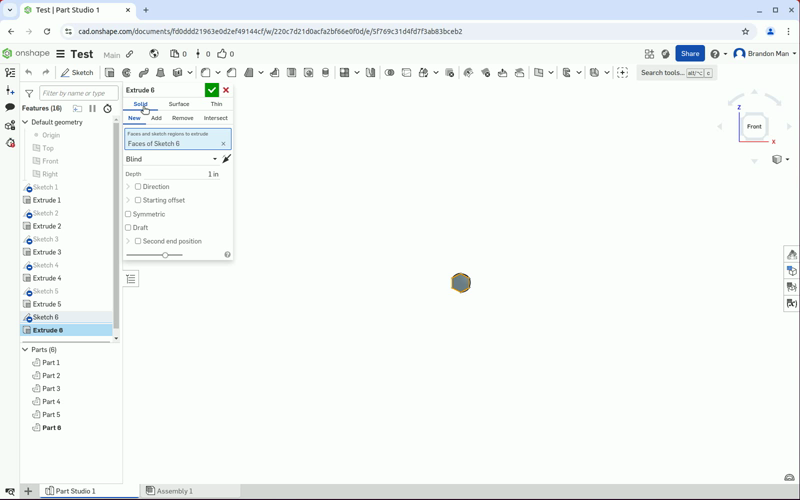
click(143, 106)
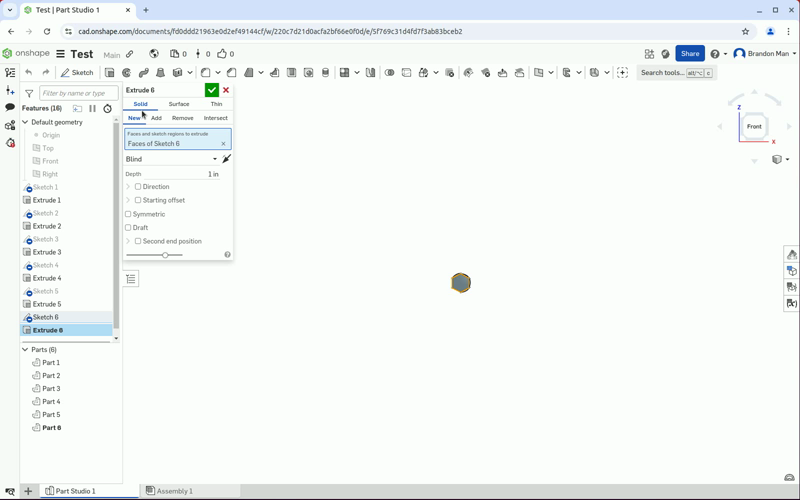
mouse_move(137, 120)
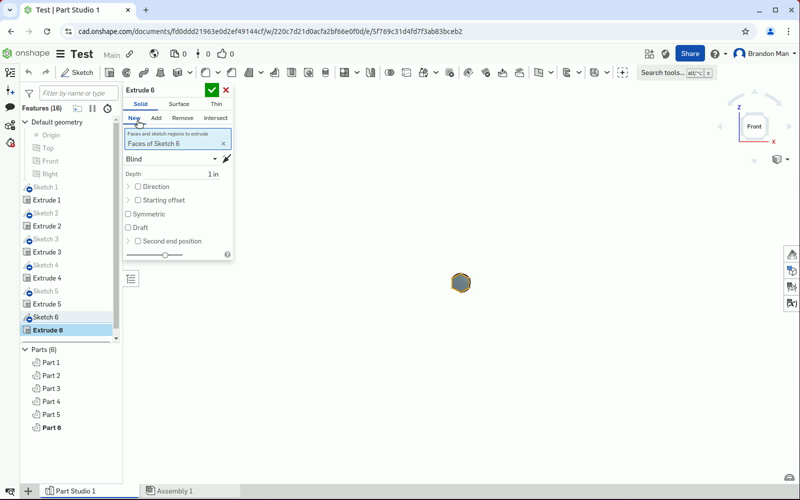
click(137, 120)
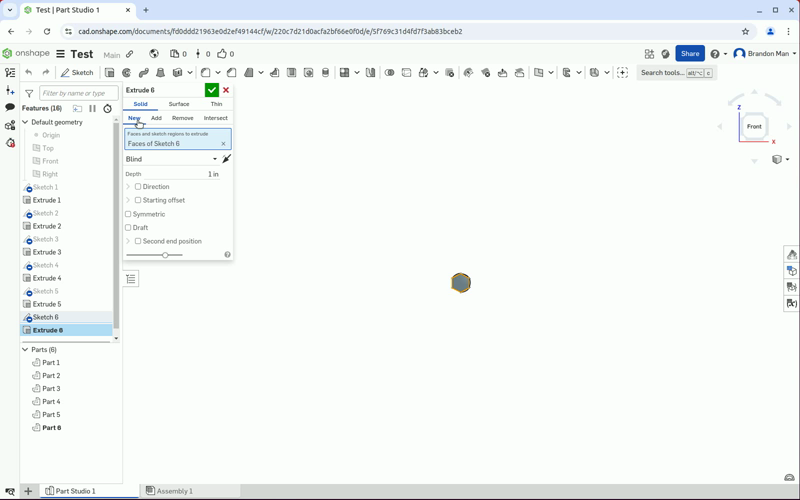
key(tab, 4)
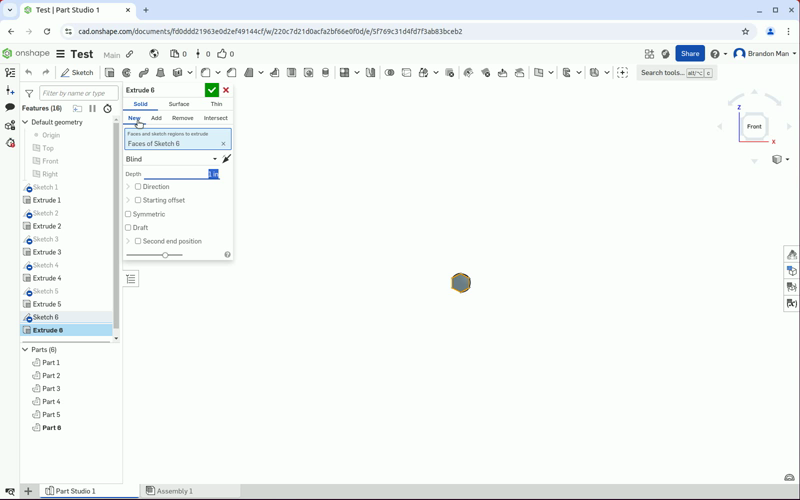
text(-7.703)
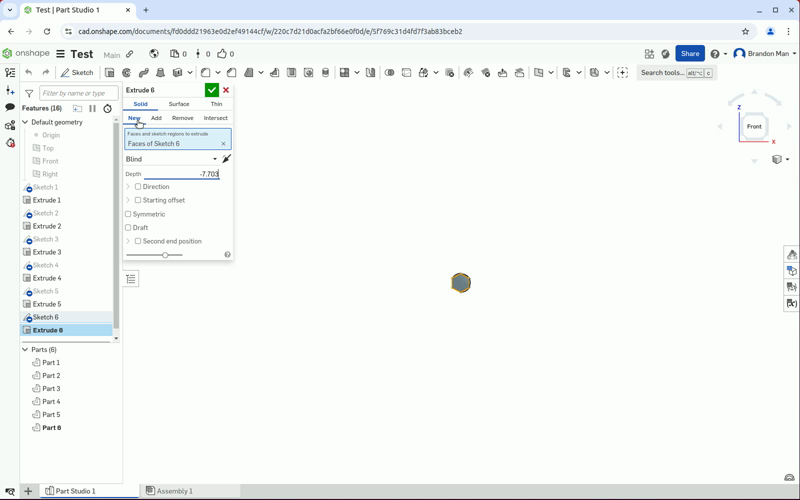
key(enter)
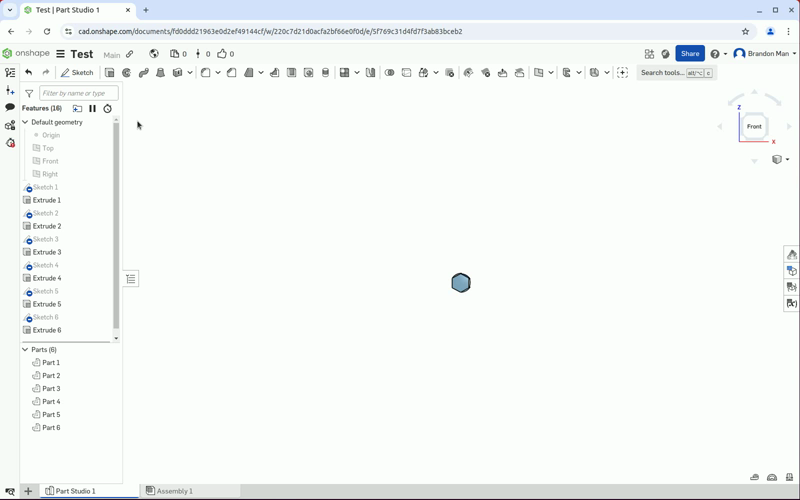
key(shift+h)
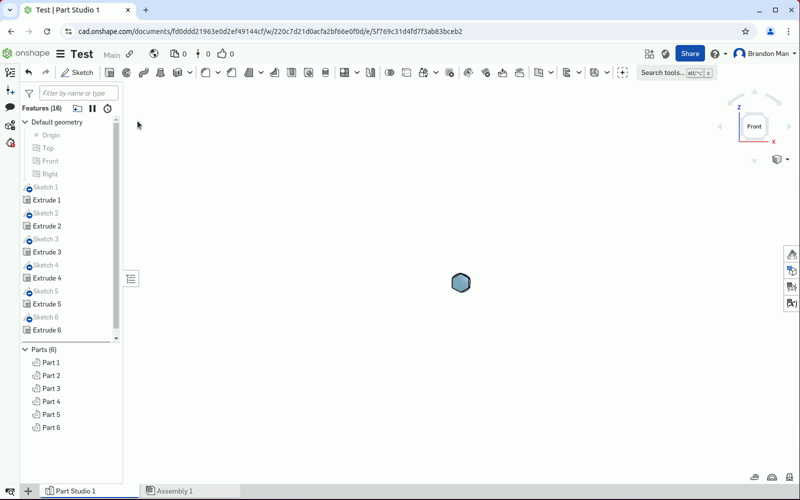
key(shift+h)
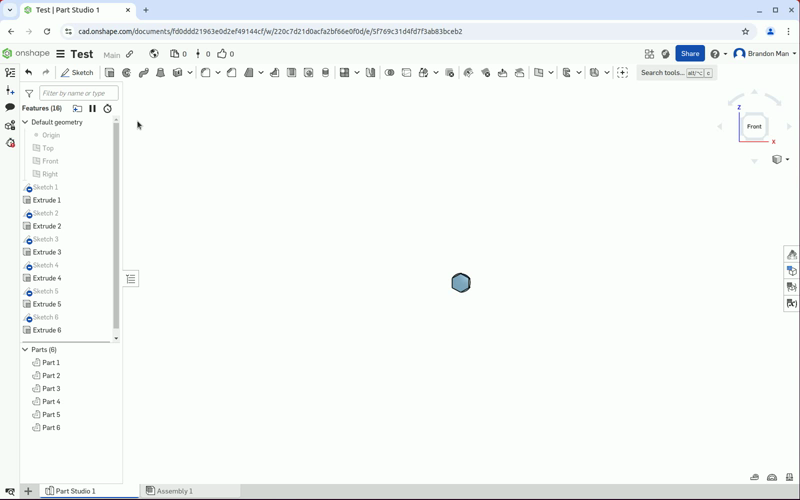
mouse_move(69, 189)
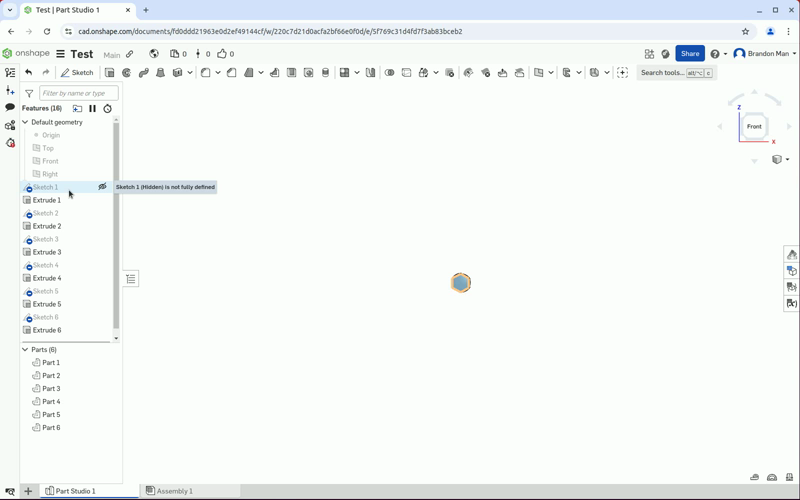
click(69, 189)
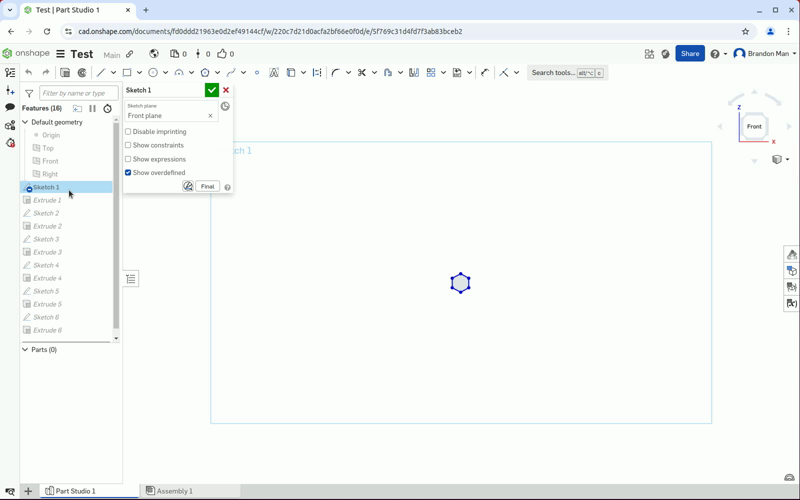
mouse_move(229, 92)
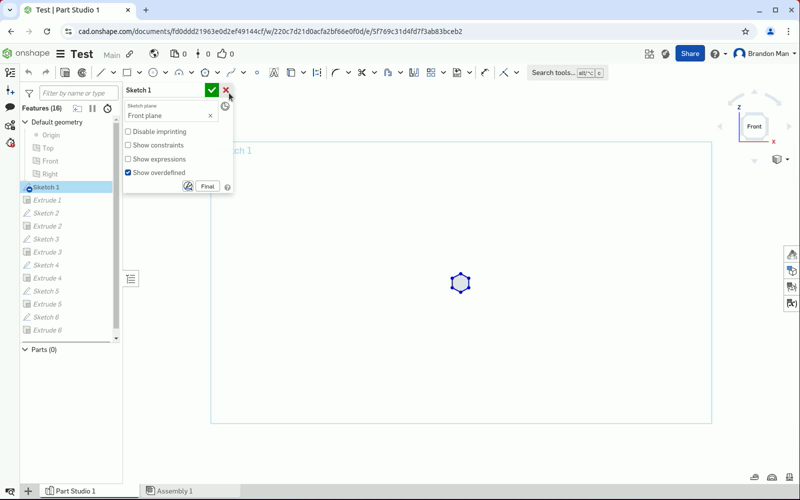
click(229, 92)
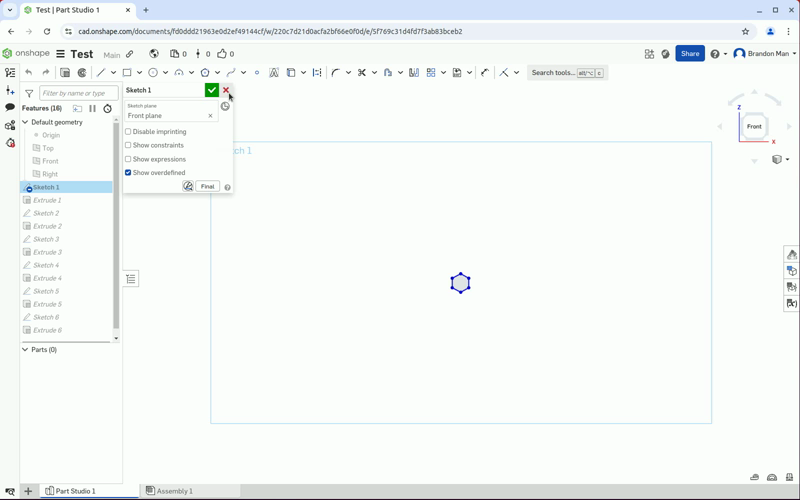
key(shift+s)
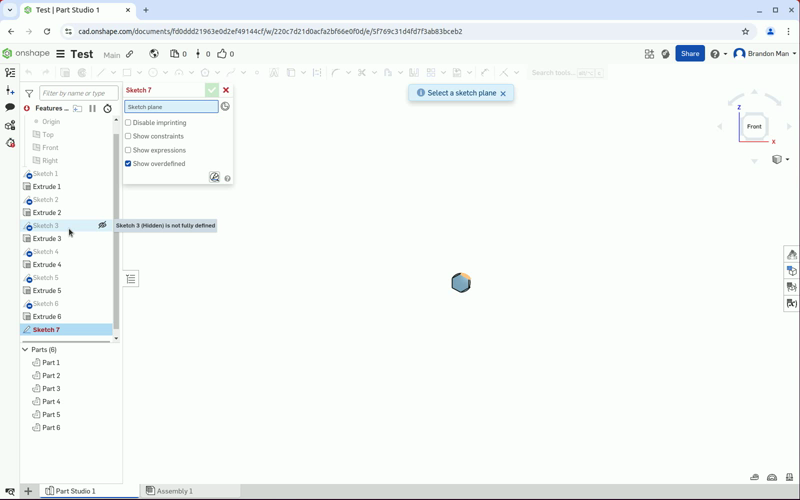
scroll(3)
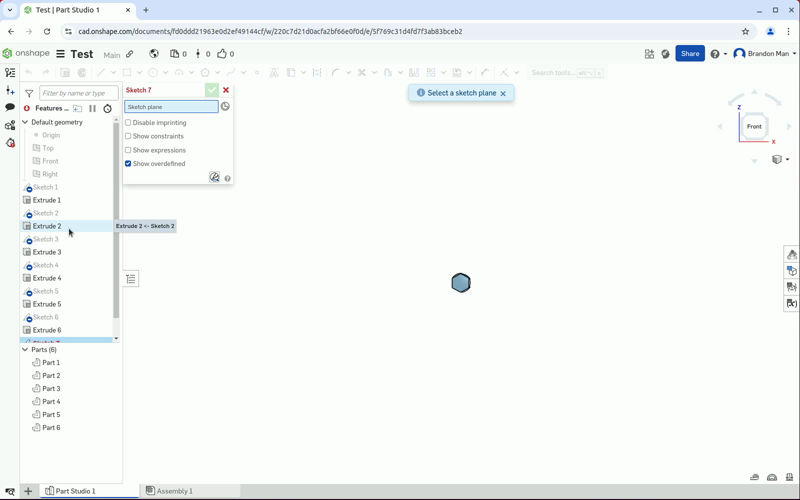
mouse_move(69, 163)
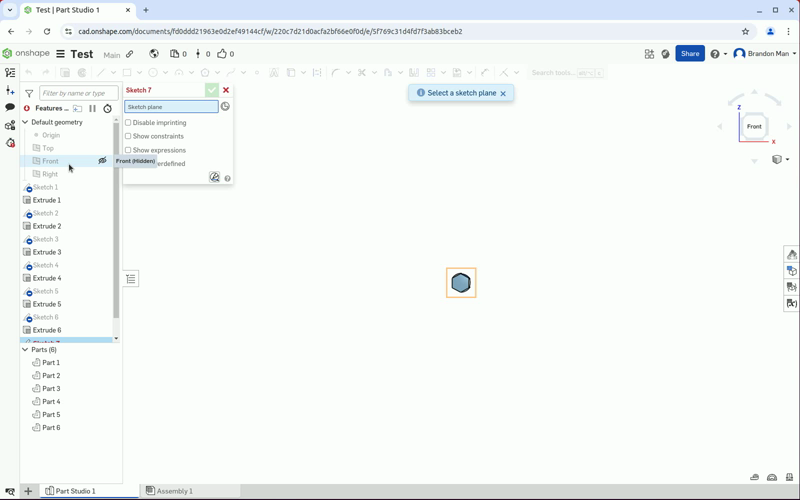
click(69, 163)
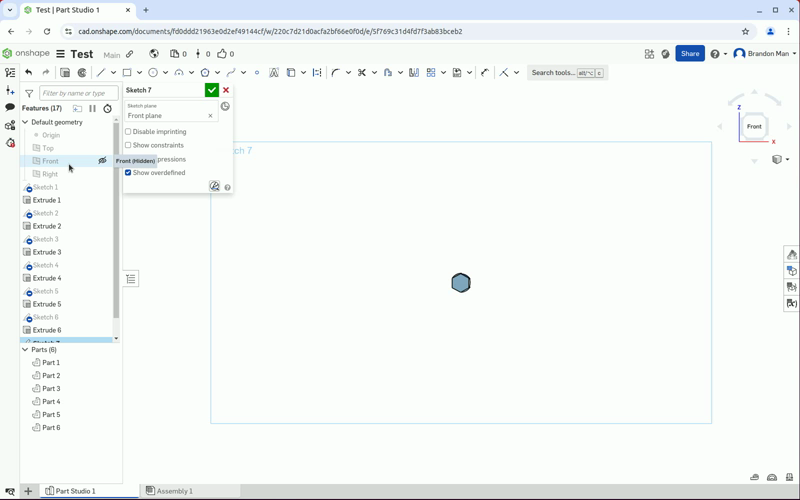
mouse_move(73, 352)
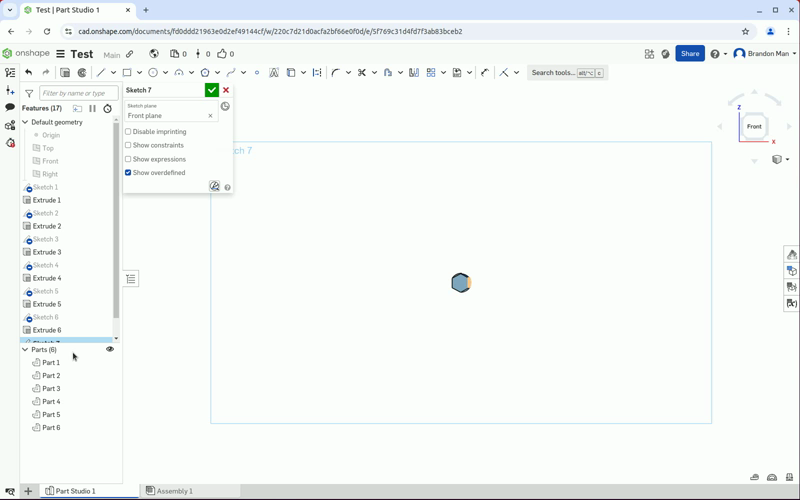
key(y)
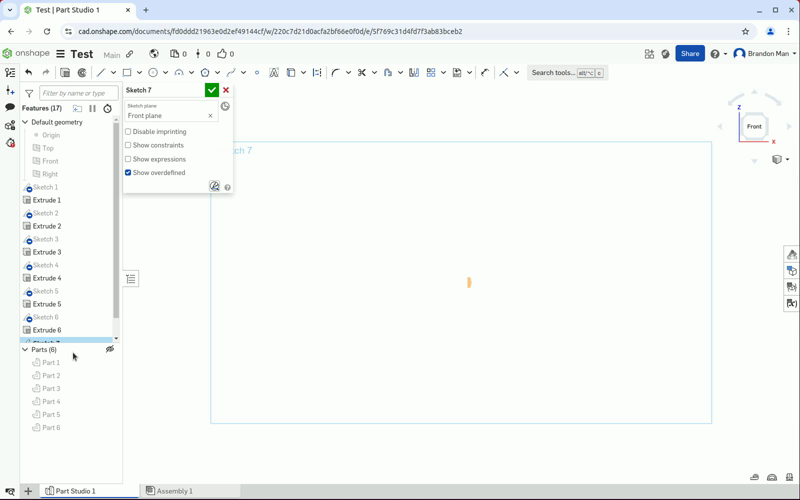
key(l)
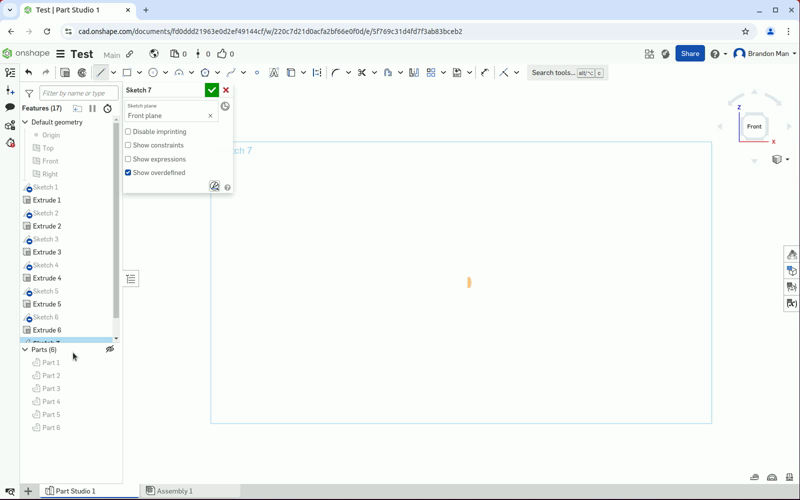
key_down(shift)
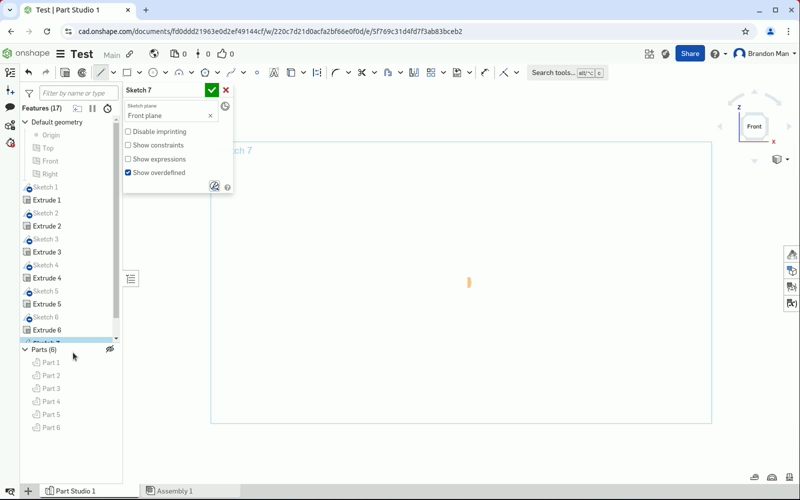
mouse_move(452, 287)
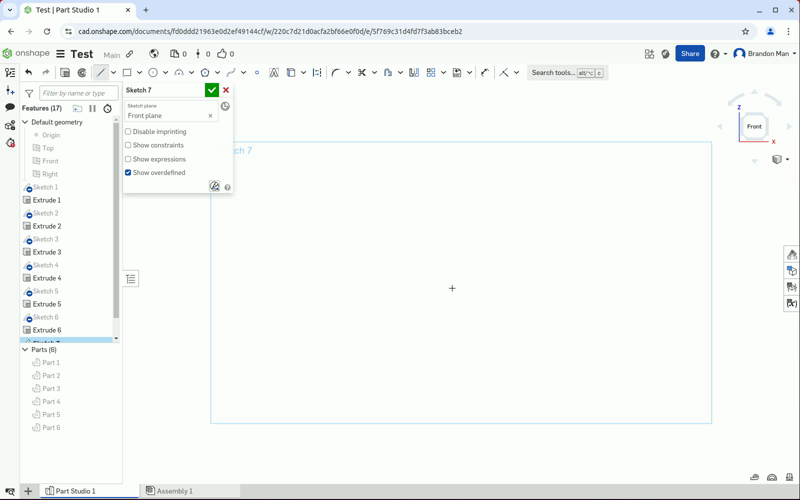
click(452, 287)
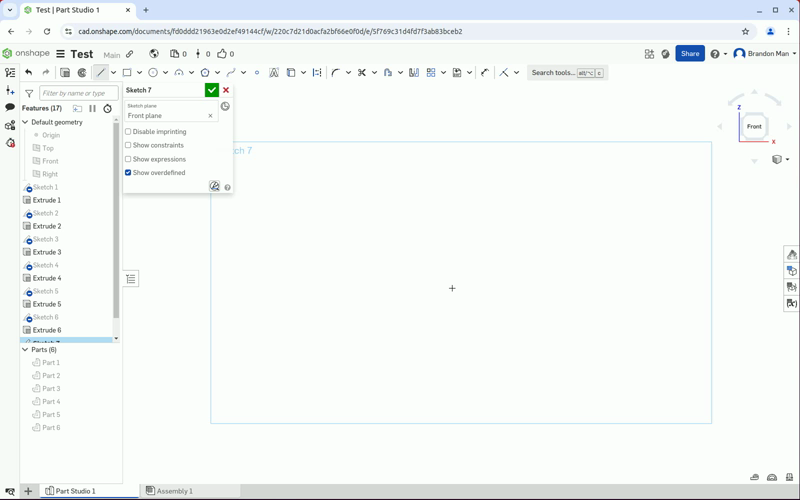
key_up(shift)
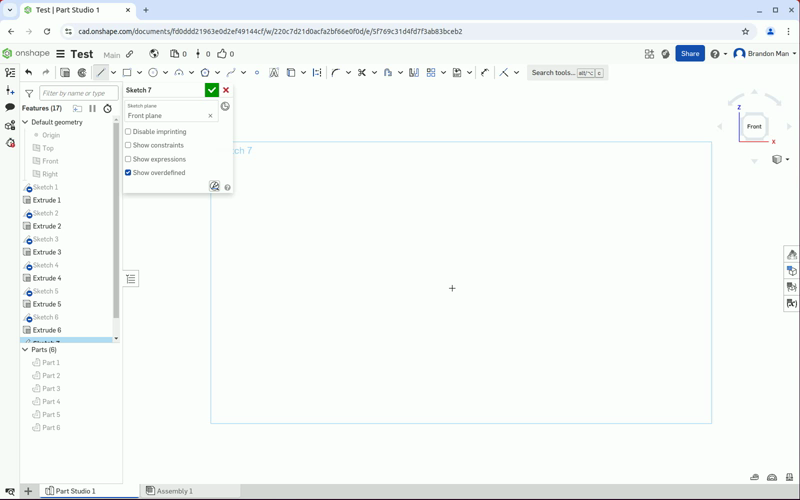
key_down(shift)
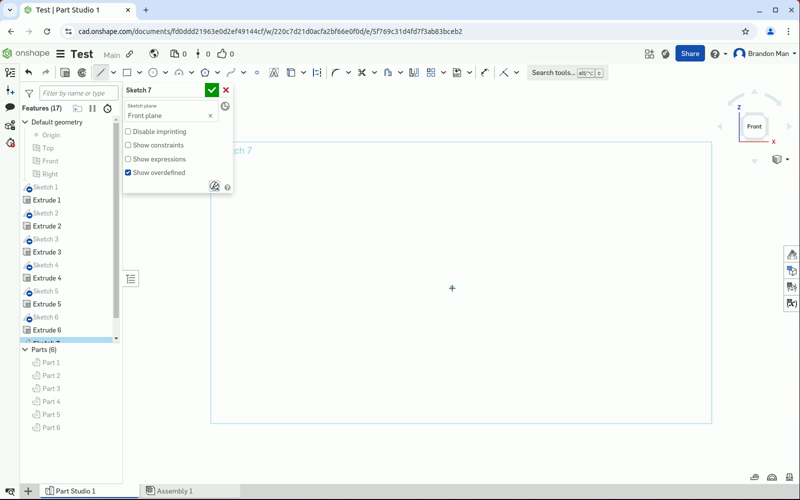
mouse_move(482, 287)
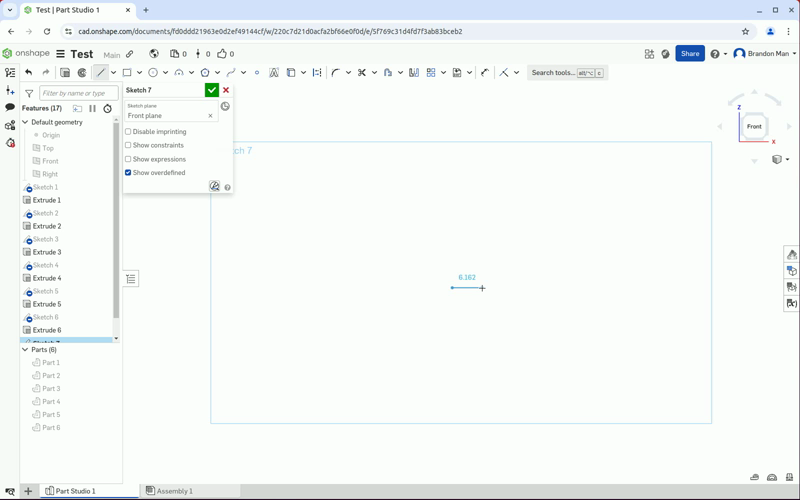
mouse_move(452, 277)
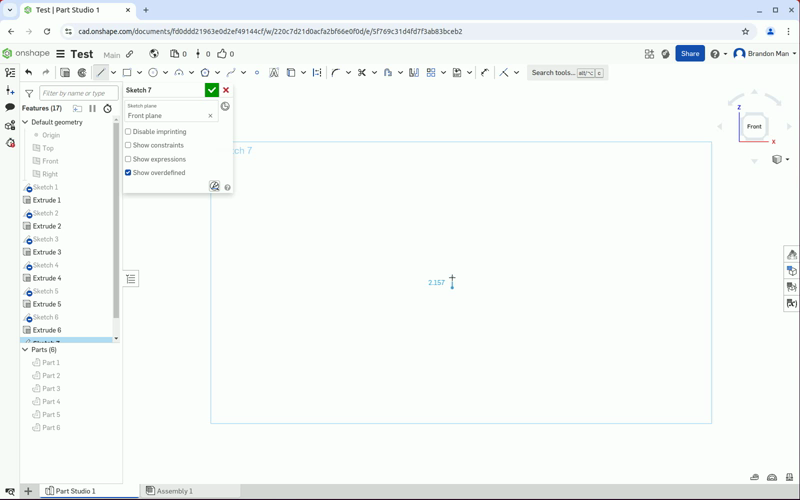
click(452, 277)
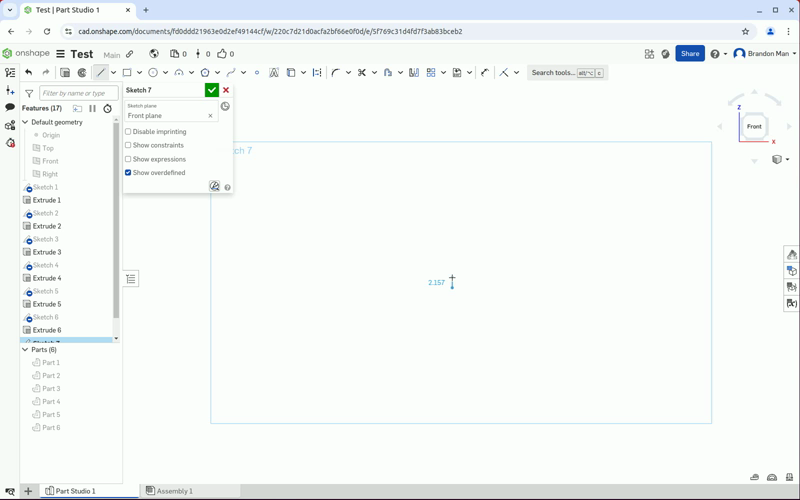
key_up(shift)
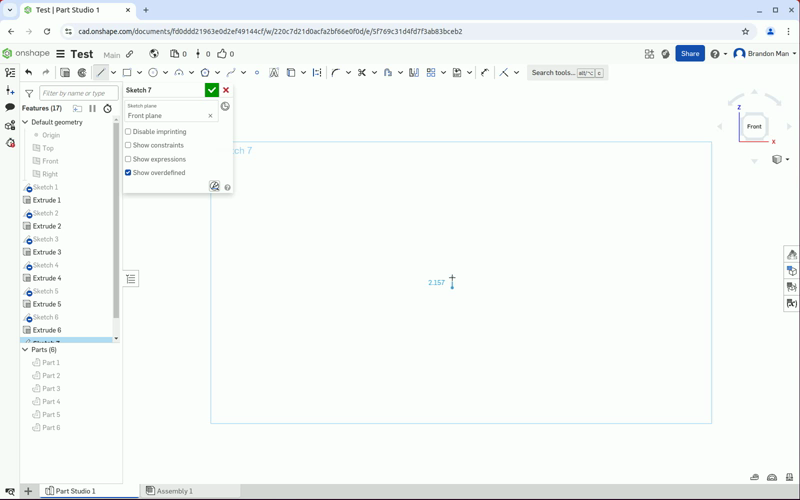
key(esc)
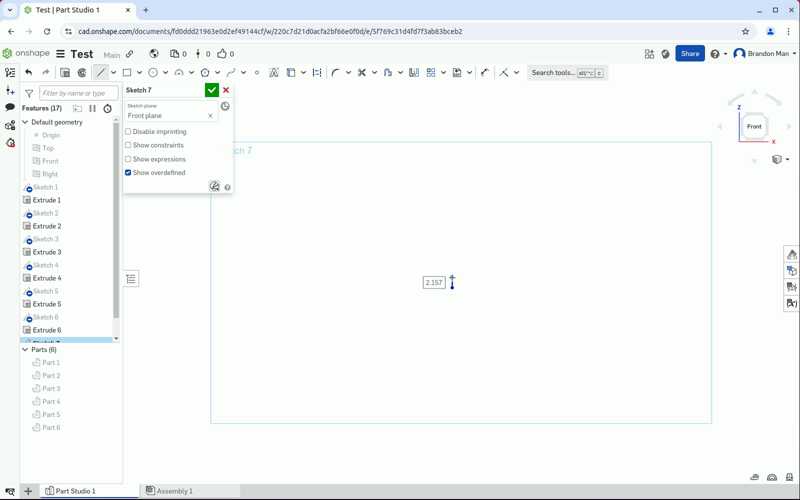
key(a)
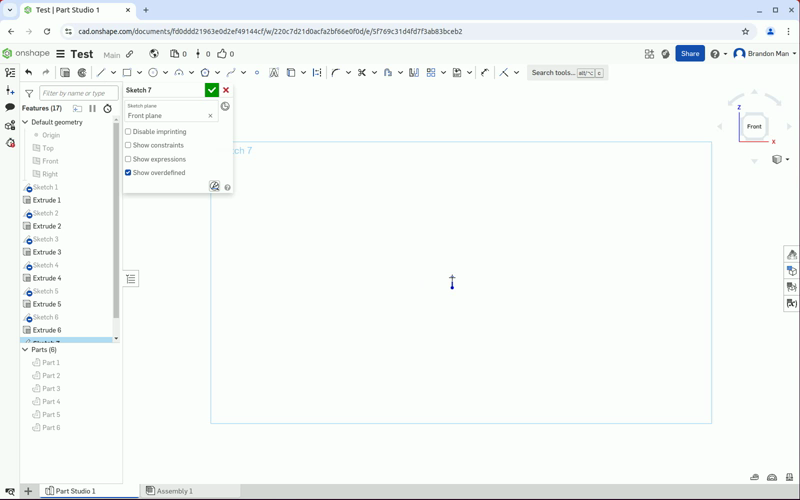
mouse_move(452, 277)
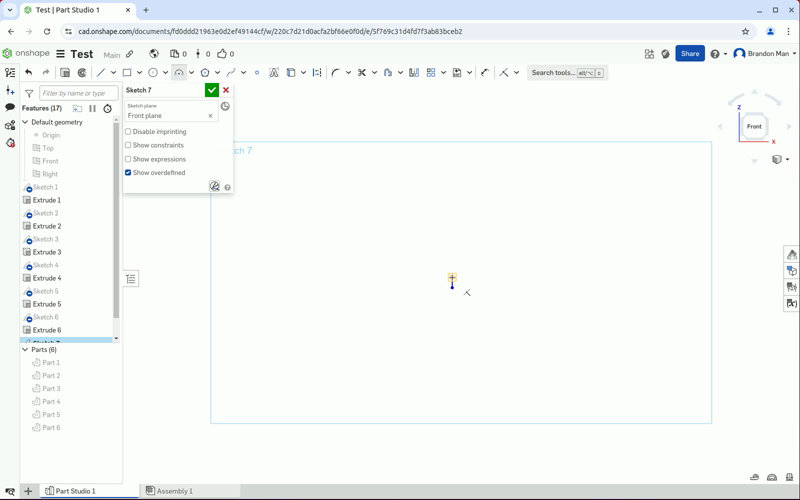
click(452, 277)
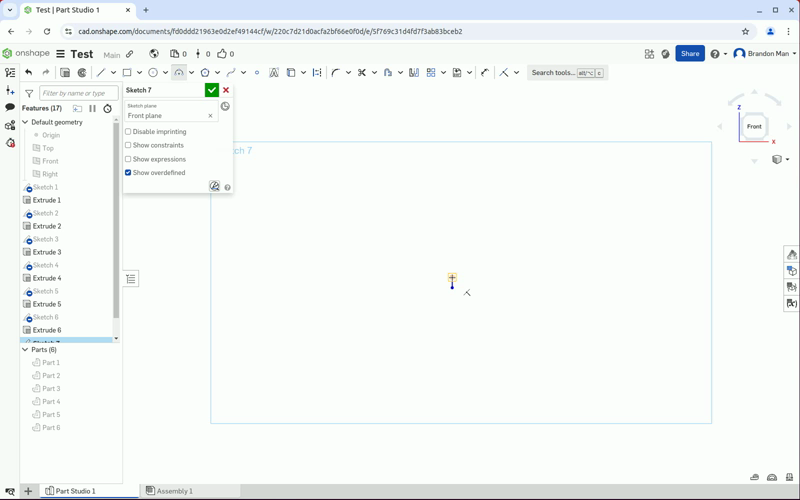
mouse_move(452, 287)
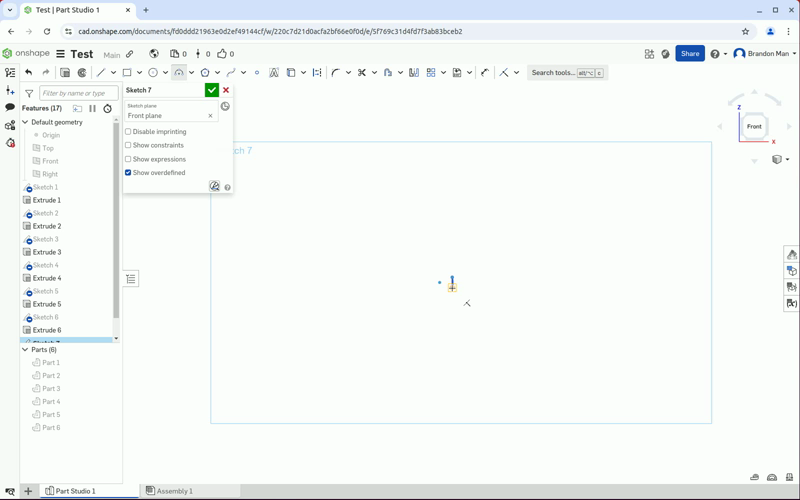
click(452, 287)
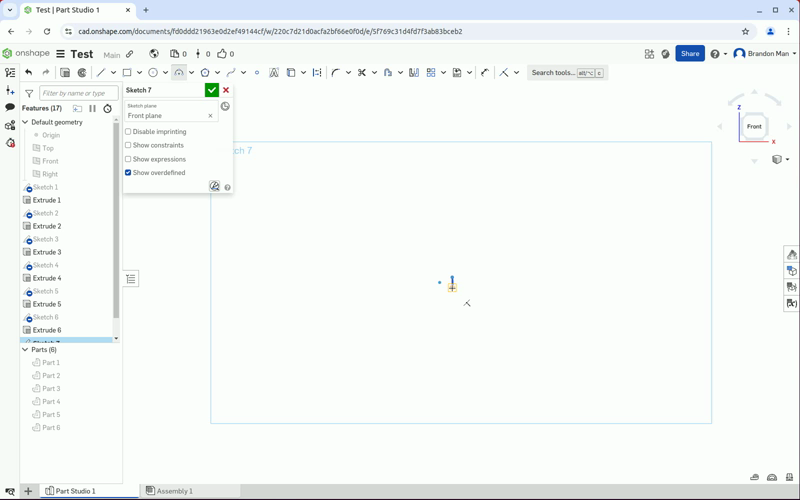
key_down(shift)
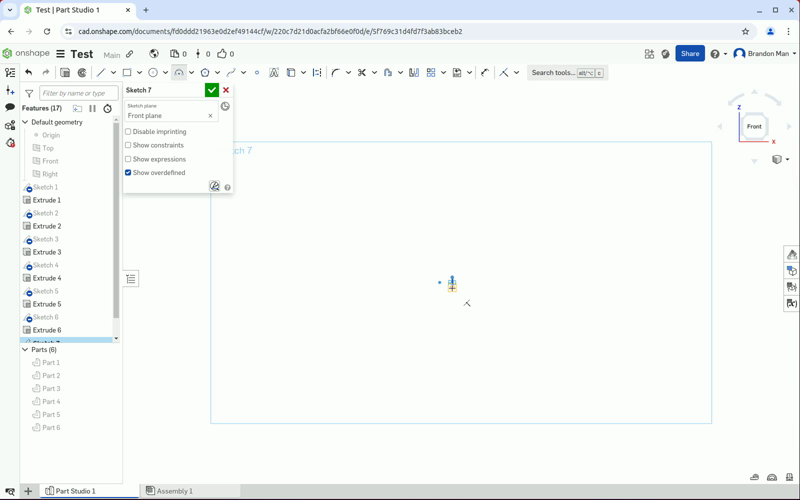
mouse_move(451, 282)
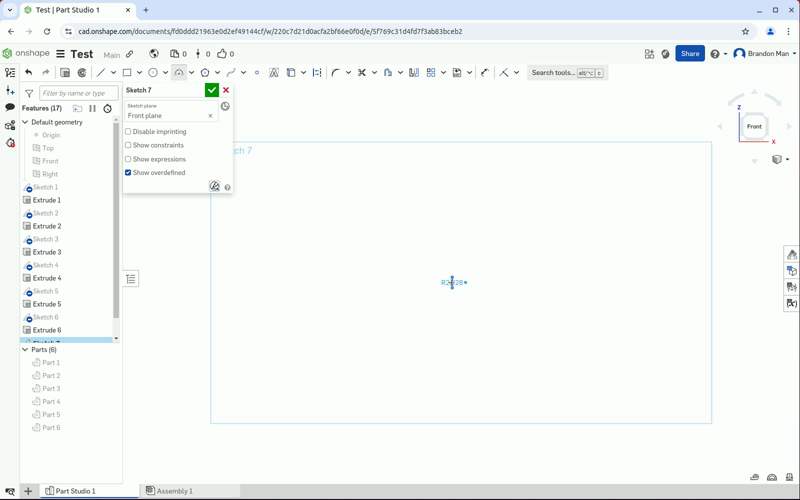
click(451, 282)
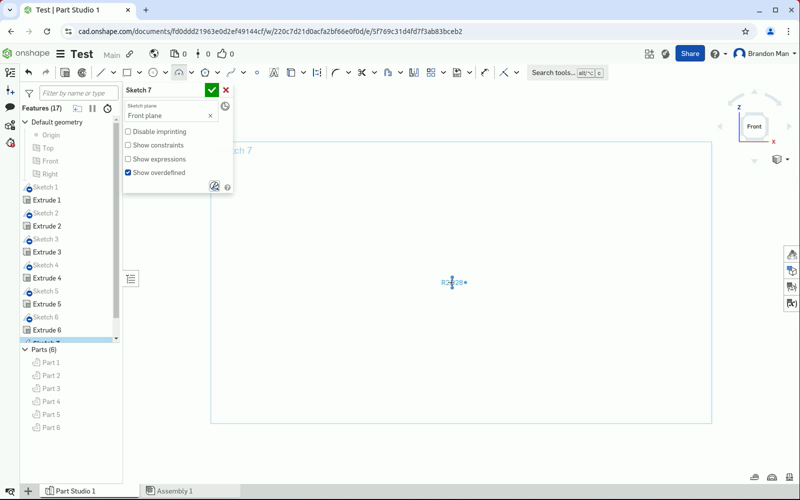
key_up(shift)
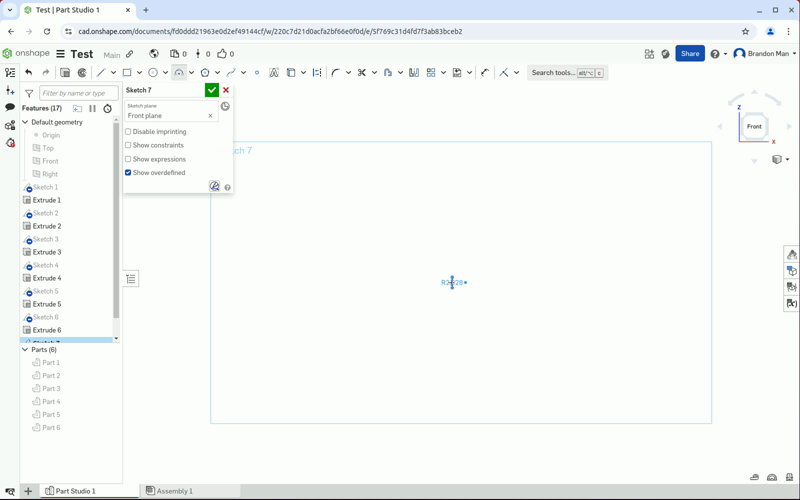
key(esc)
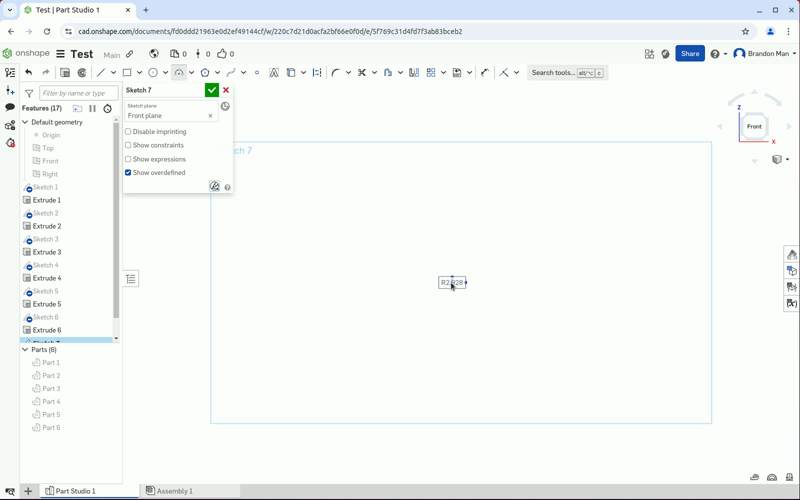
mouse_move(452, 278)
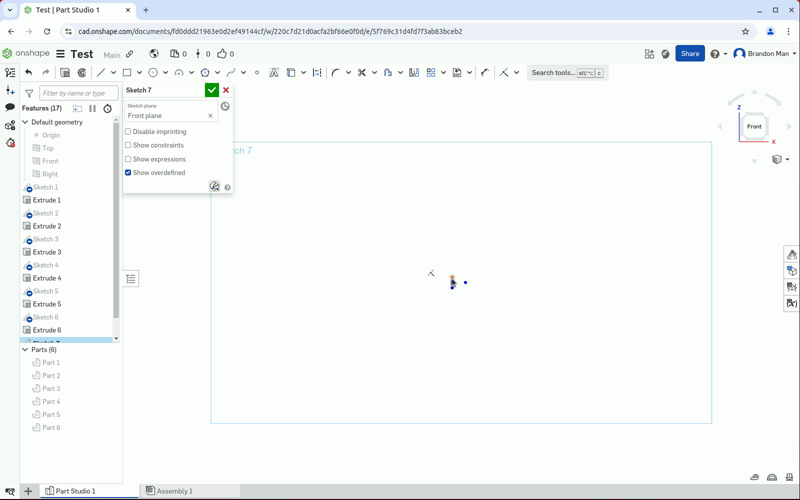
scroll(6)
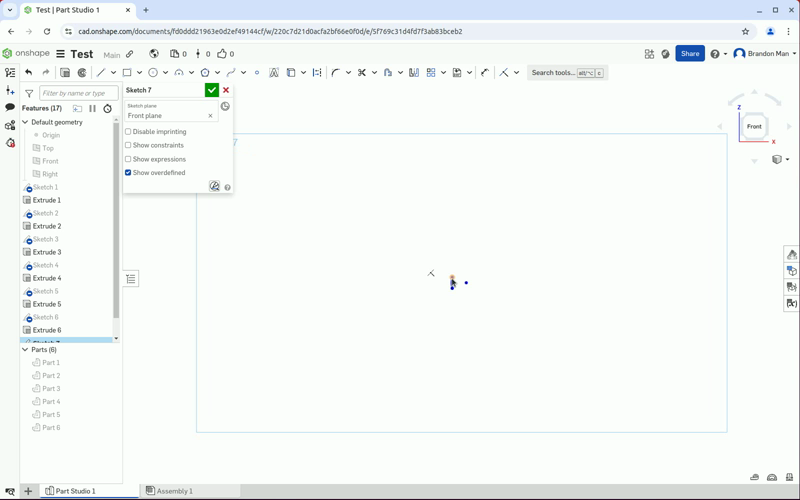
scroll(6)
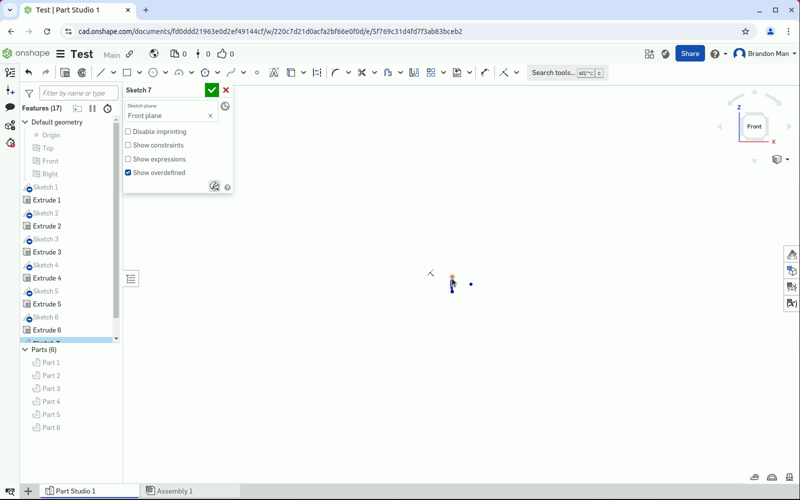
scroll(6)
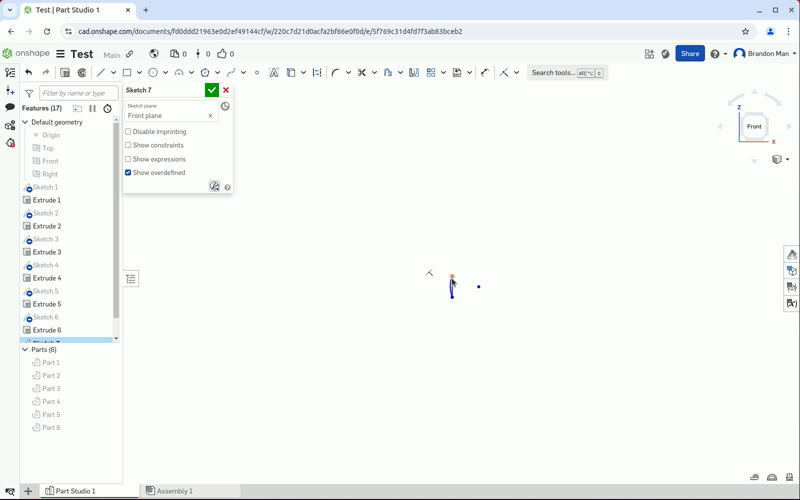
scroll(6)
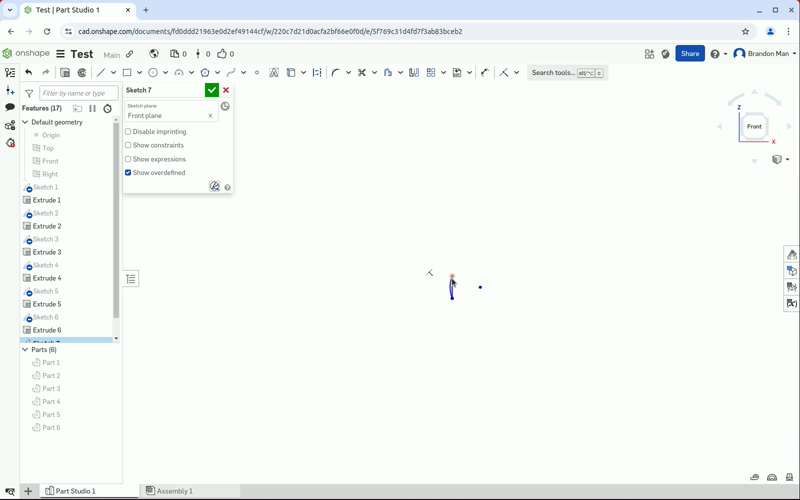
scroll(6)
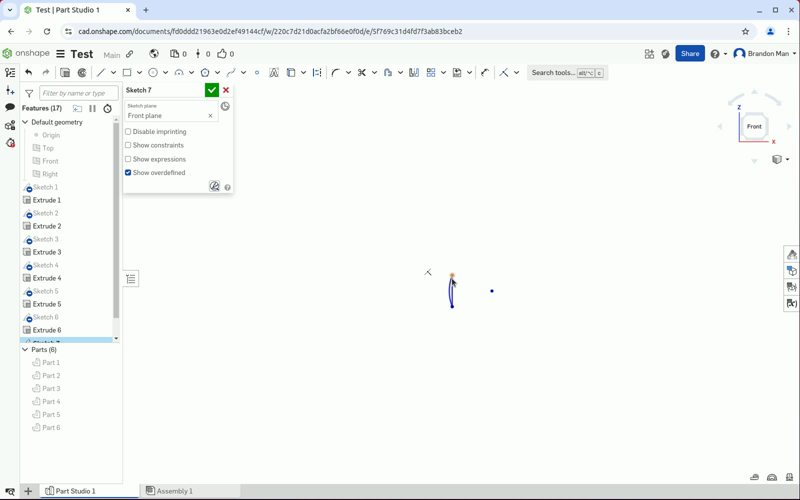
scroll(6)
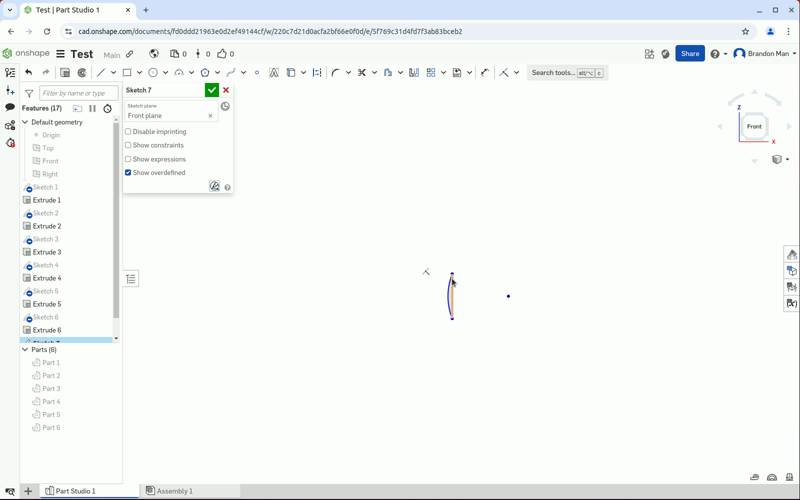
scroll(6)
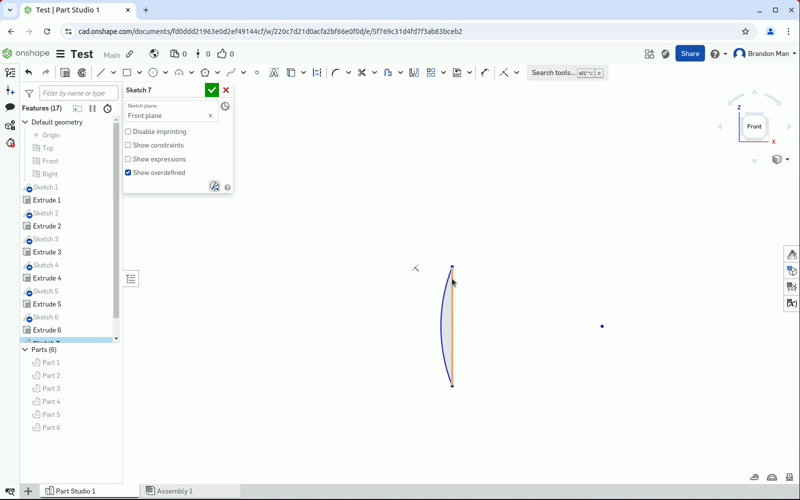
click(452, 278)
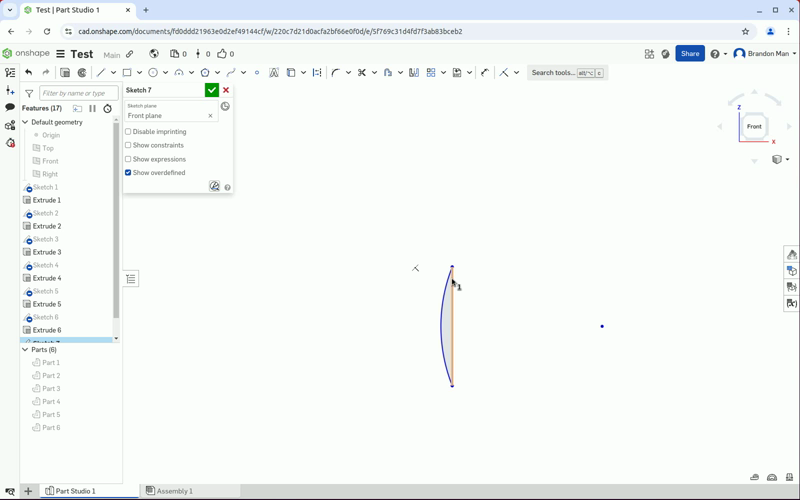
scroll(-6)
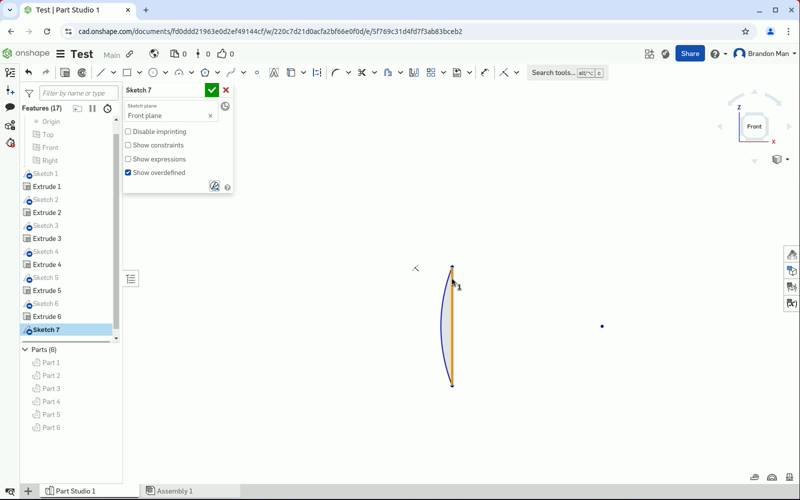
scroll(-6)
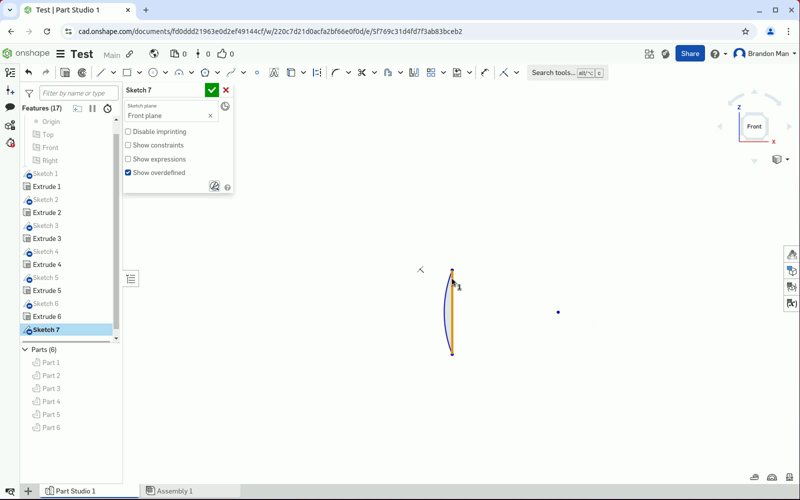
scroll(-6)
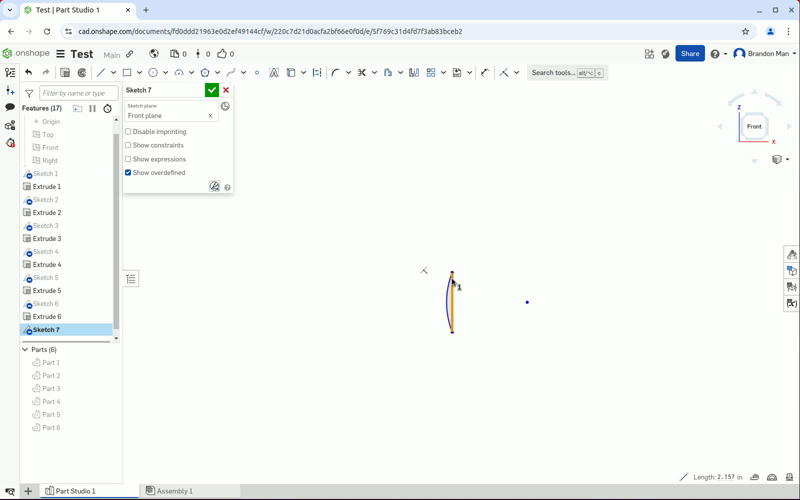
scroll(-6)
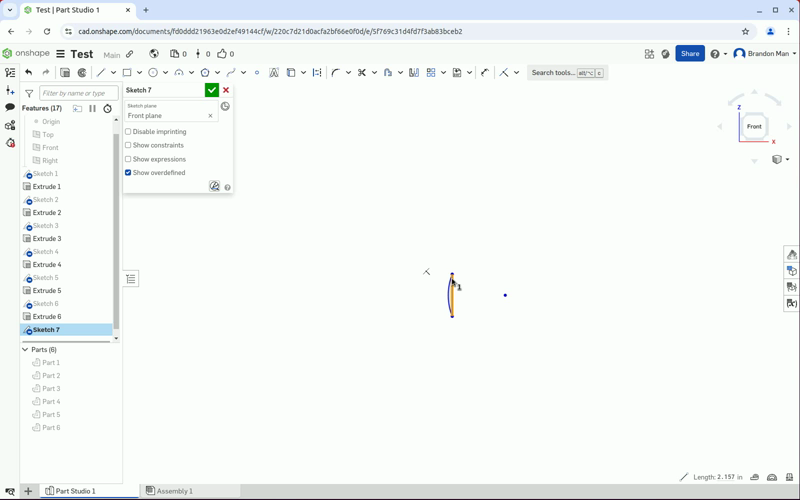
scroll(-6)
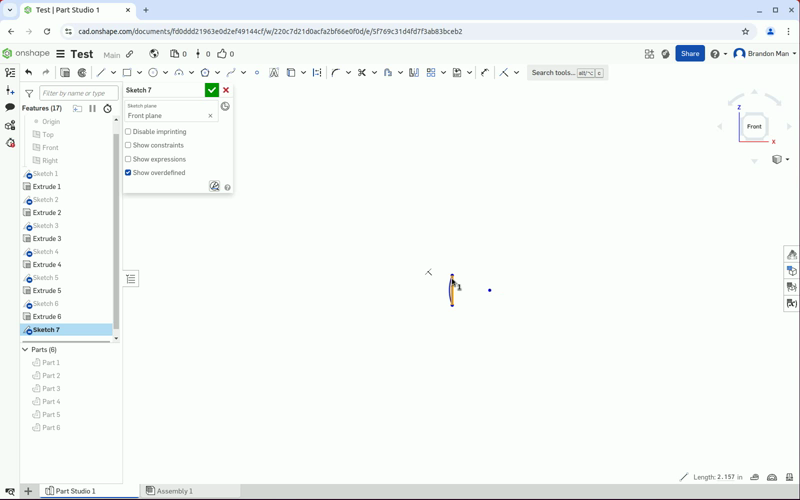
scroll(-6)
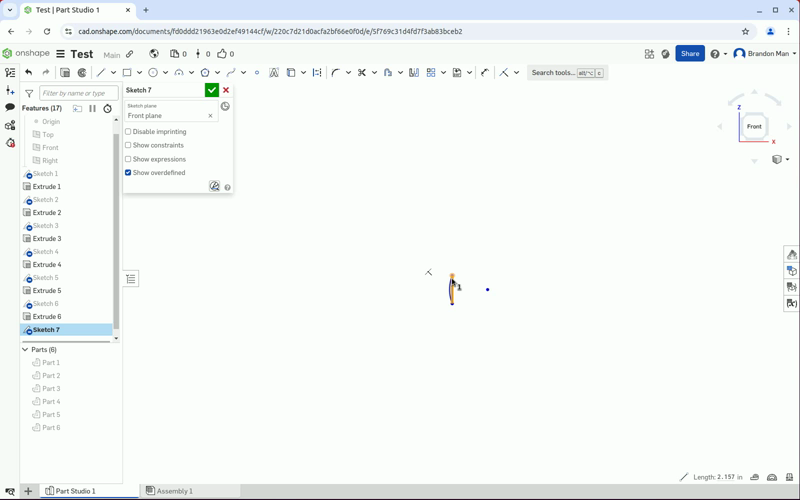
scroll(-6)
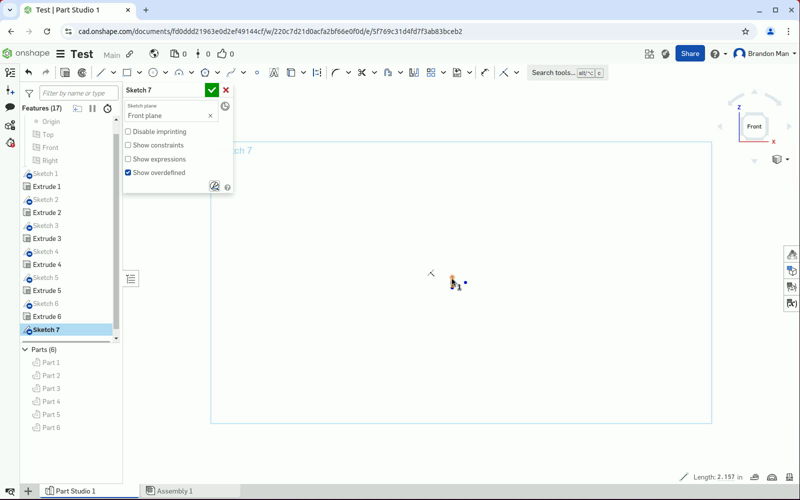
mouse_move(73, 352)
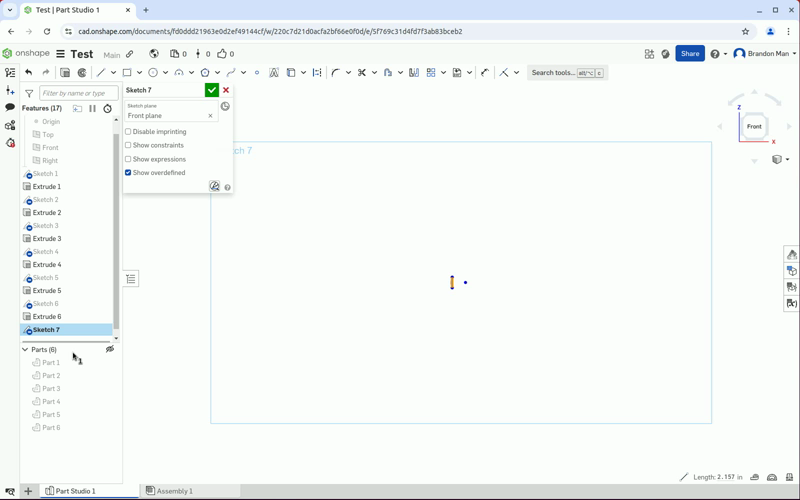
key(shift+y)
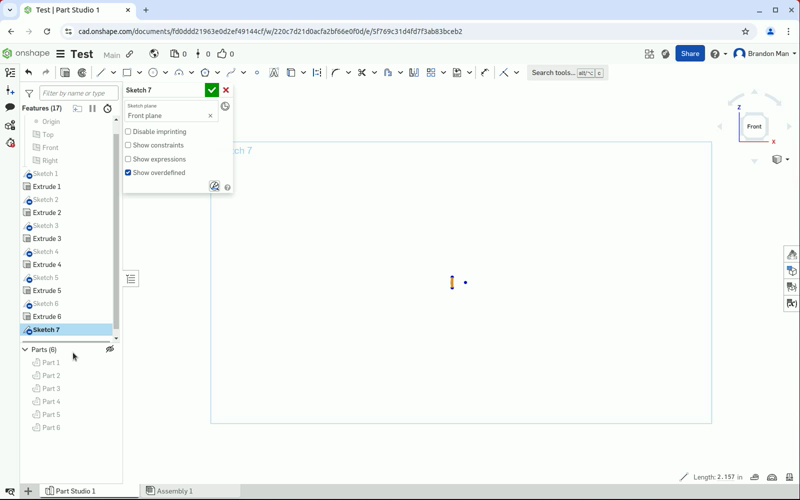
key(shift+e)
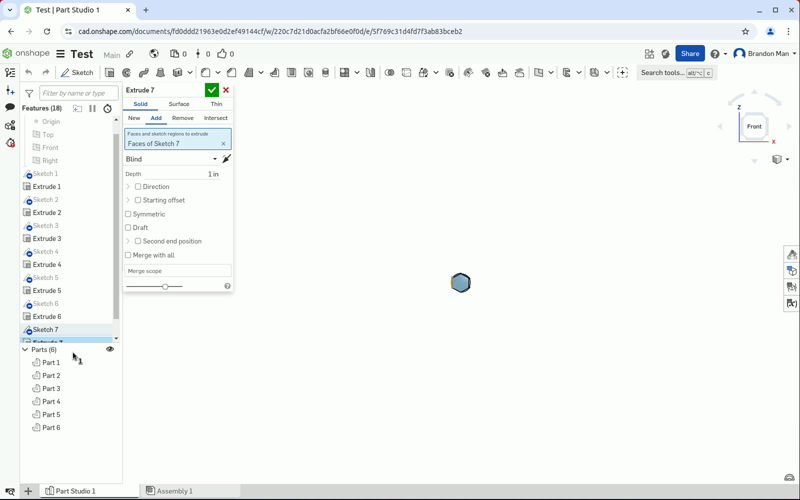
mouse_move(143, 106)
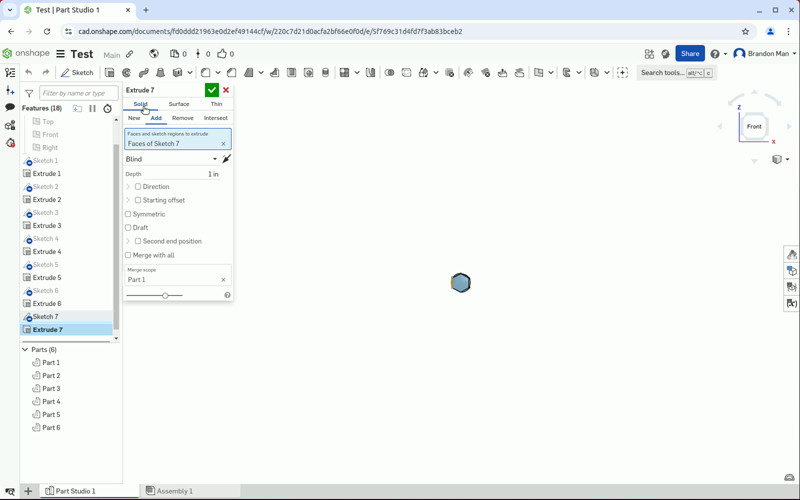
click(143, 106)
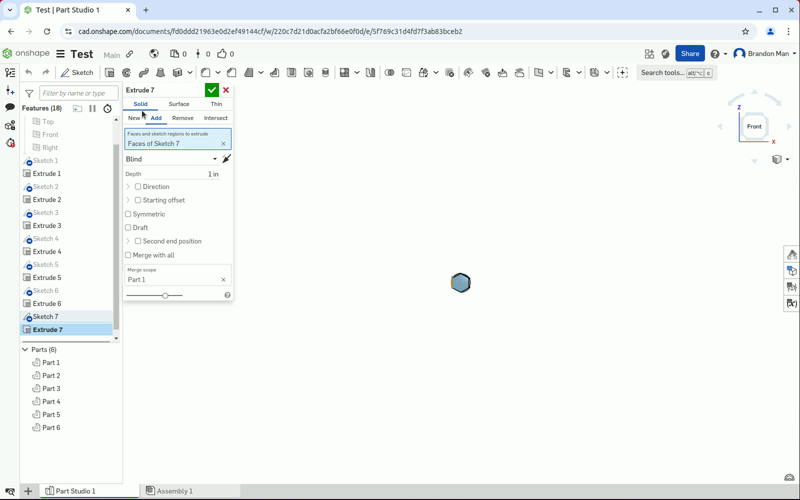
mouse_move(137, 120)
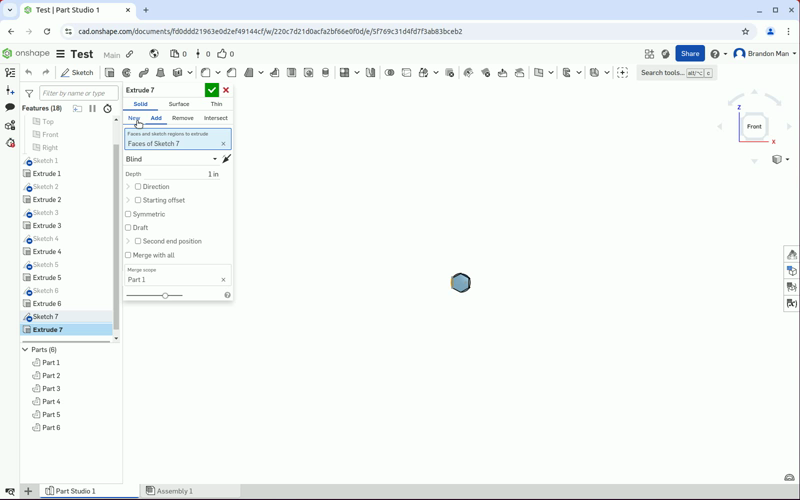
click(137, 120)
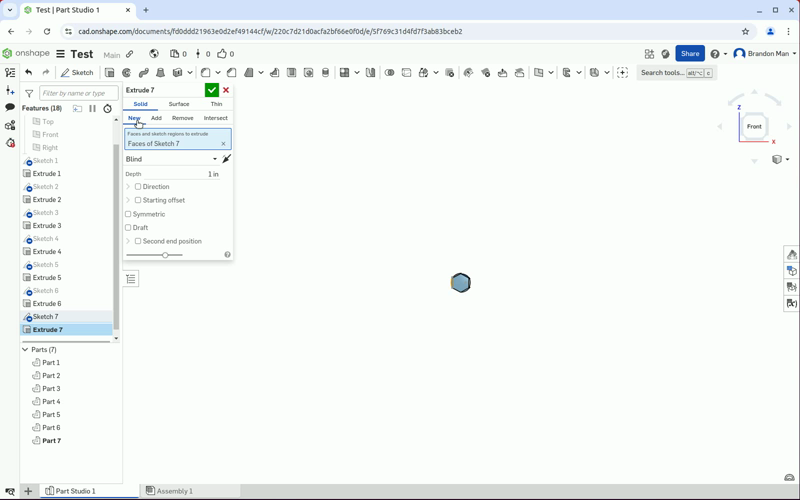
key(tab, 4)
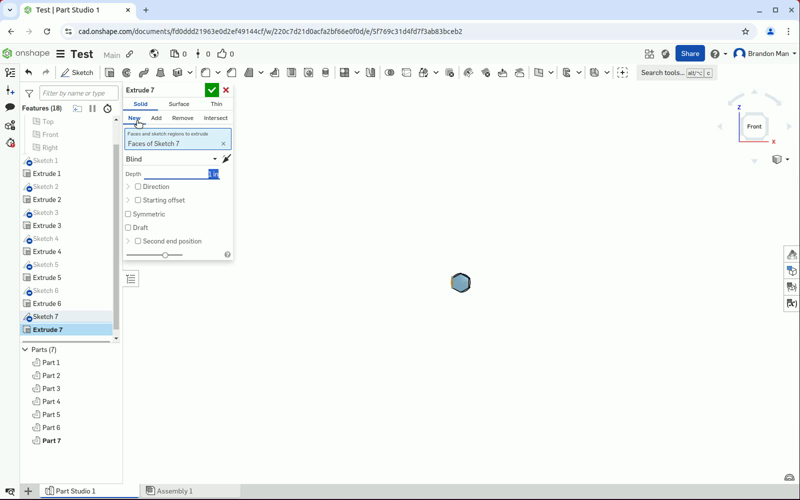
text(-7.703)
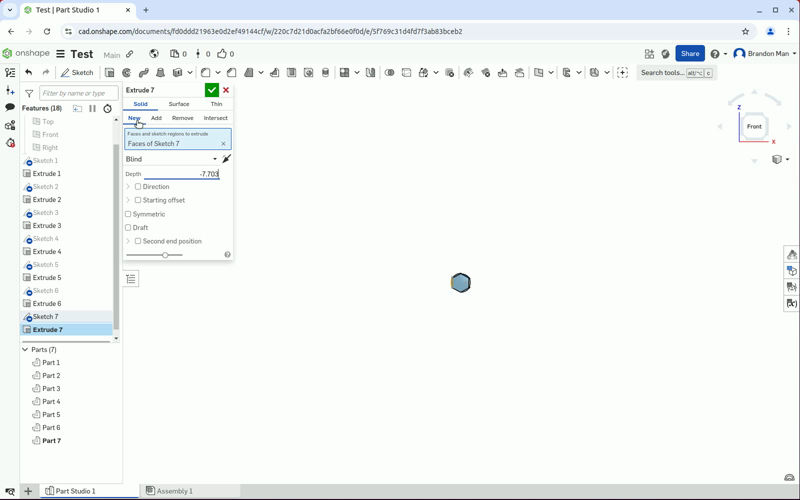
key(enter)
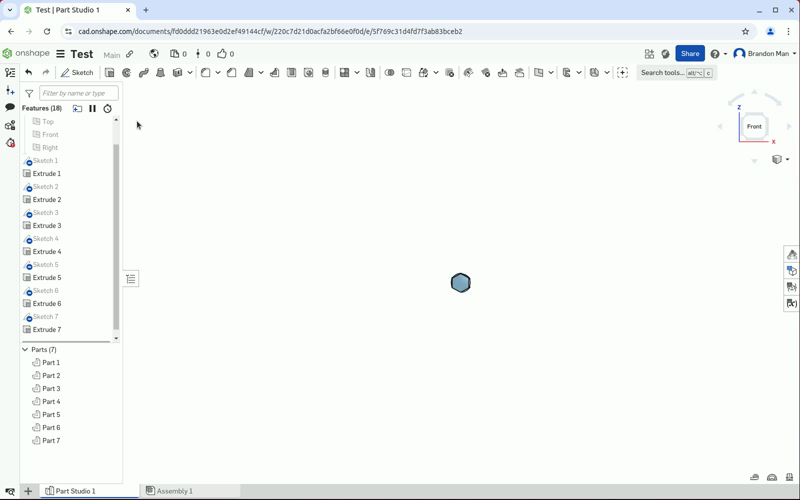
key(shift+h)
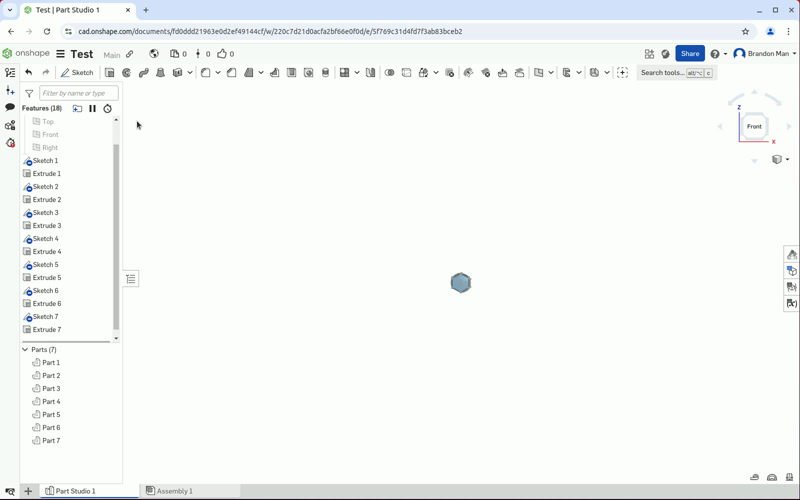
key(shift+h)
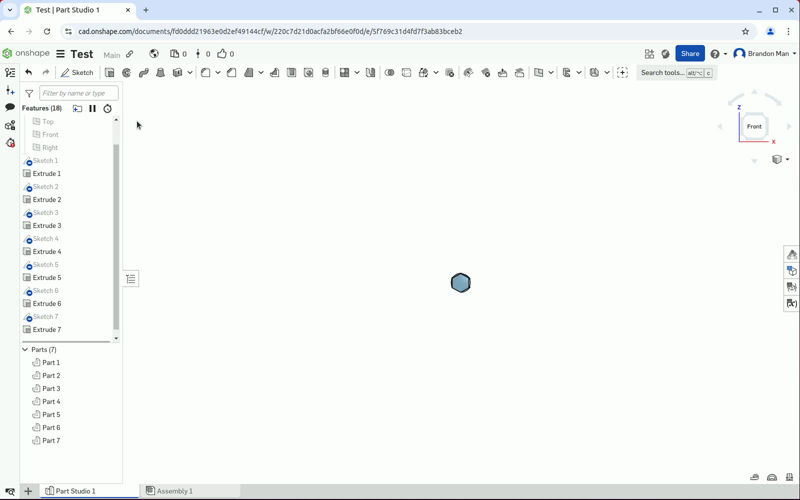
mouse_move(69, 163)
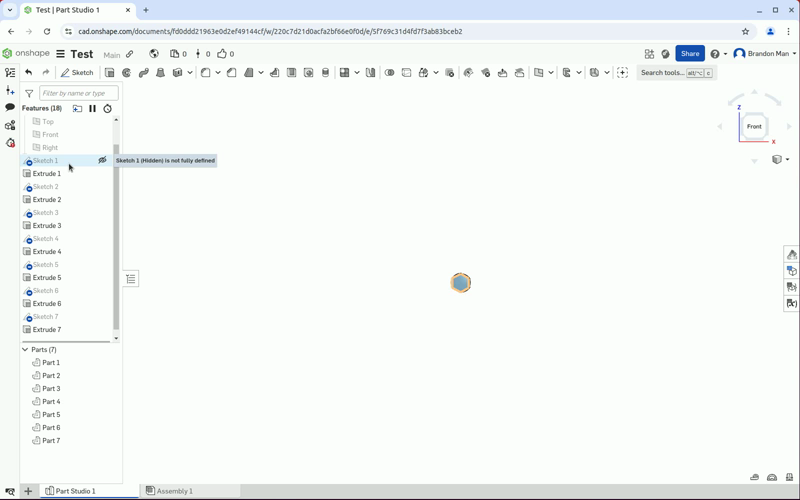
click(69, 163)
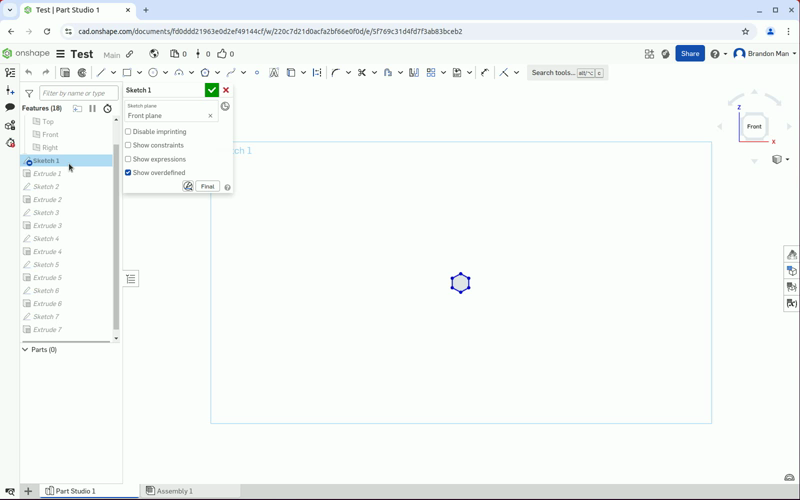
mouse_move(229, 92)
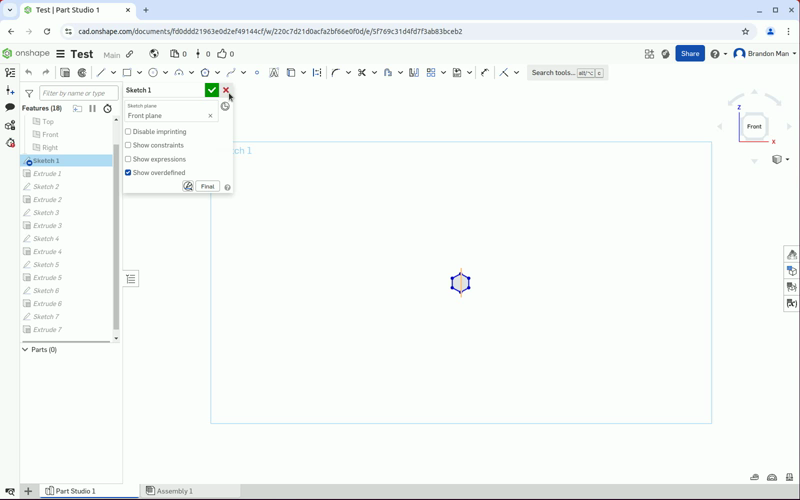
click(229, 92)
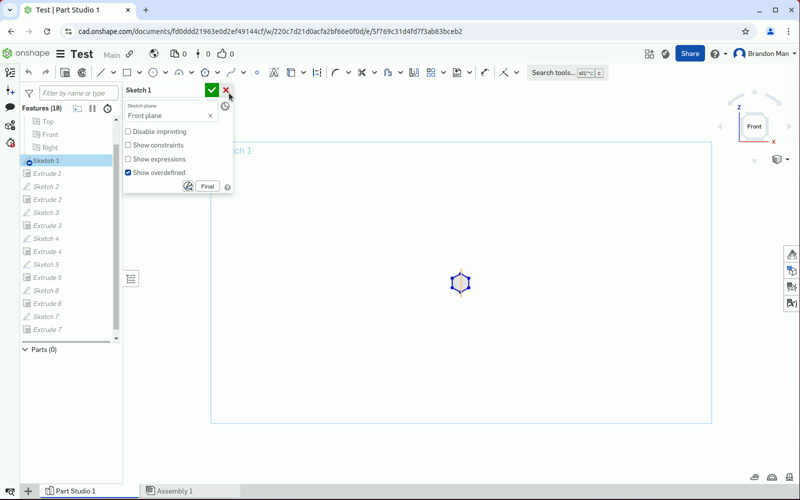
key(shift+s)
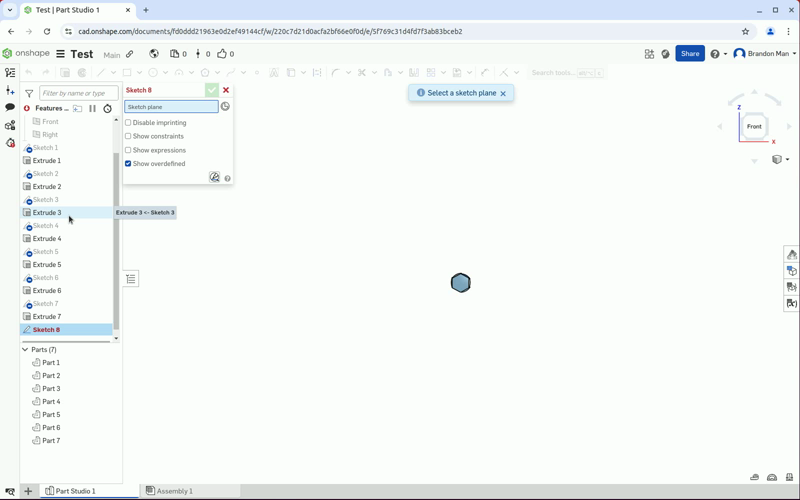
scroll(3)
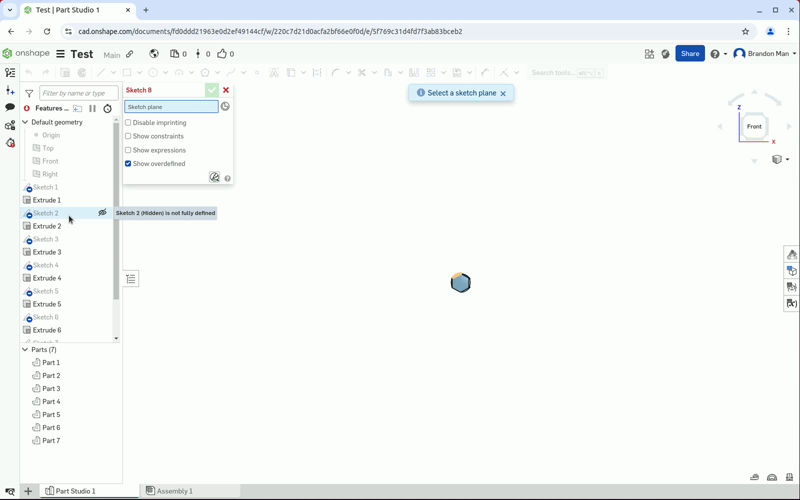
mouse_move(69, 163)
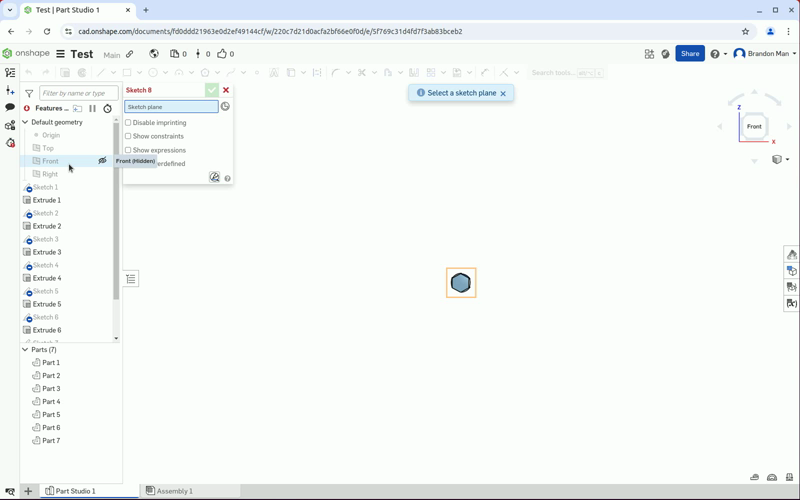
click(69, 163)
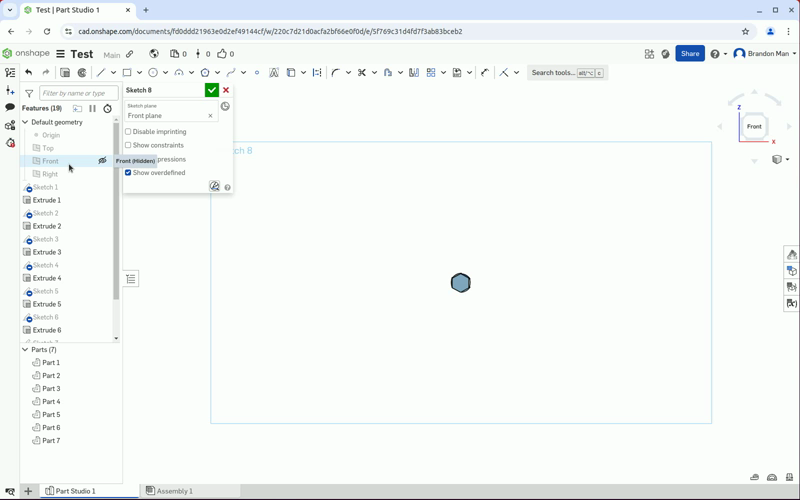
mouse_move(73, 352)
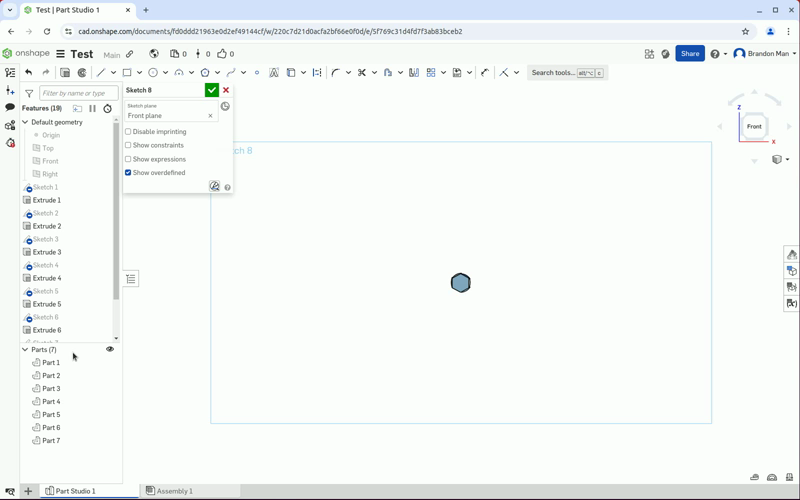
key(y)
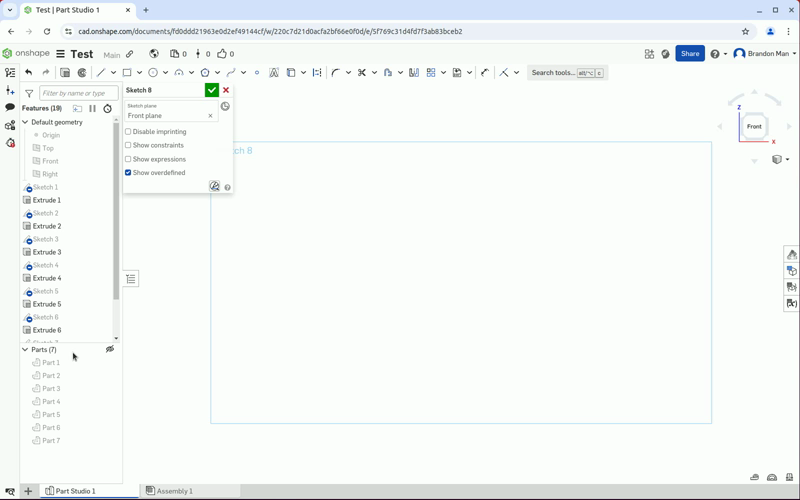
key(a)
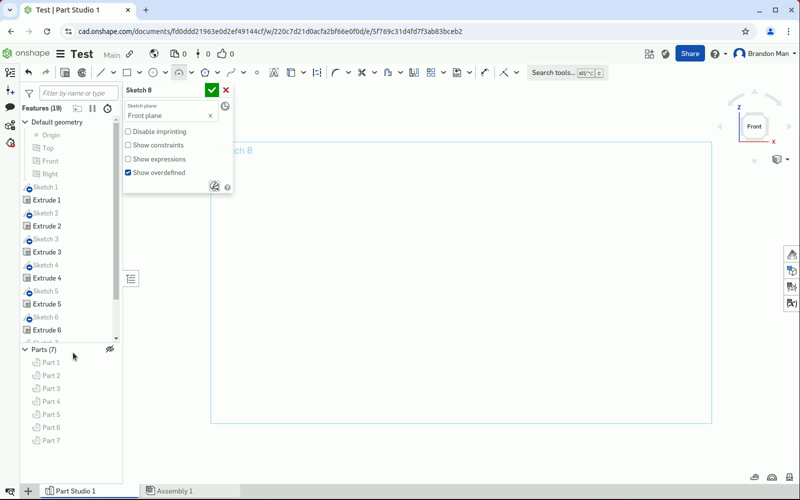
key_down(shift)
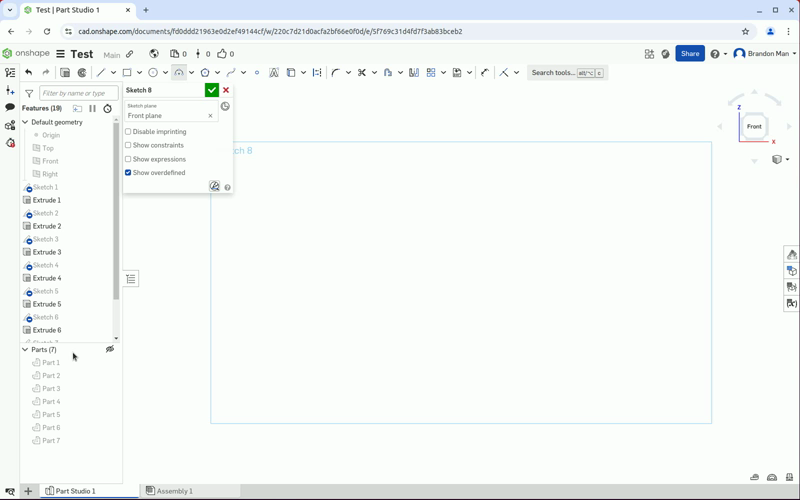
mouse_move(452, 287)
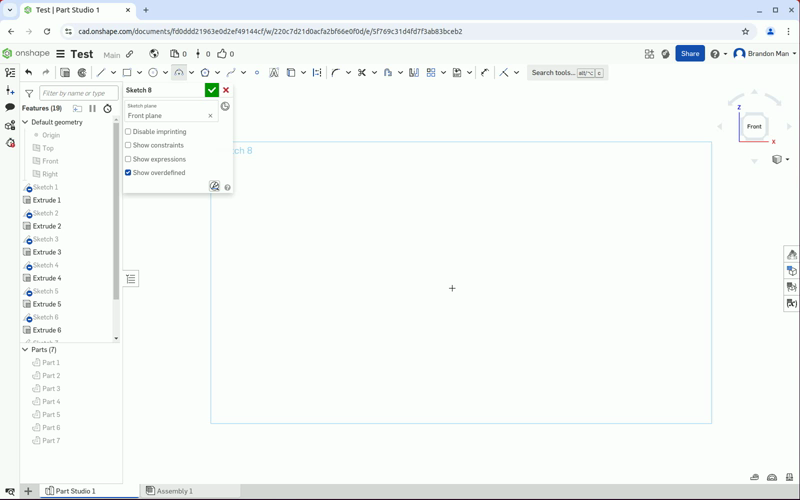
click(452, 287)
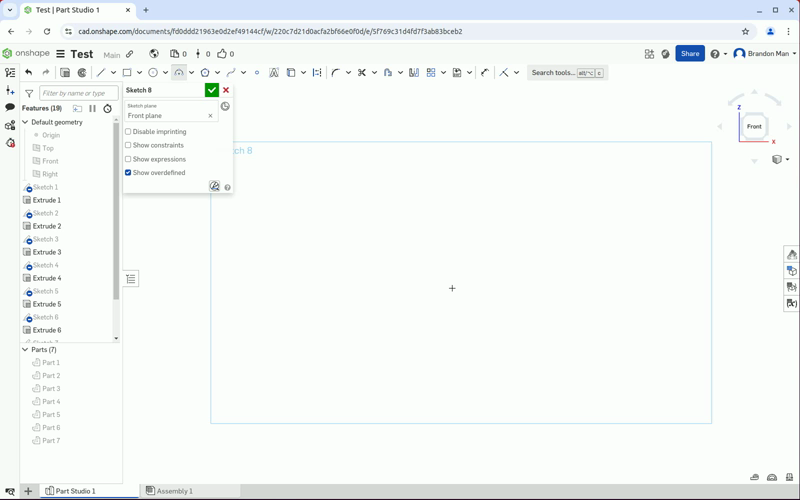
key_up(shift)
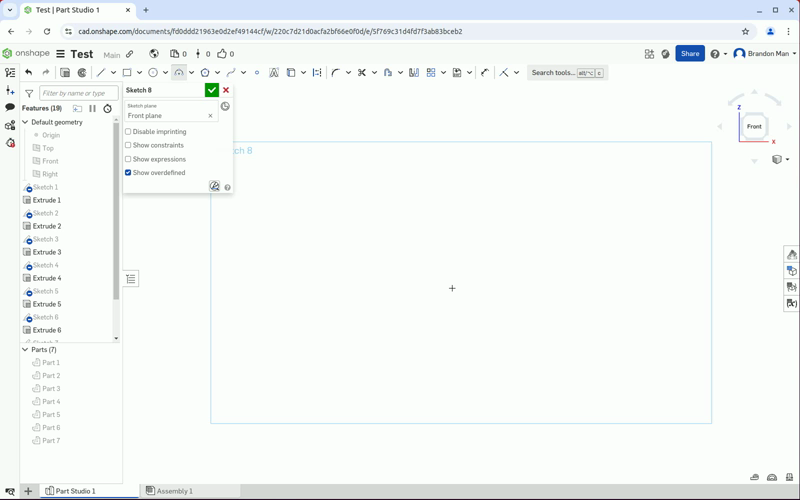
key_down(shift)
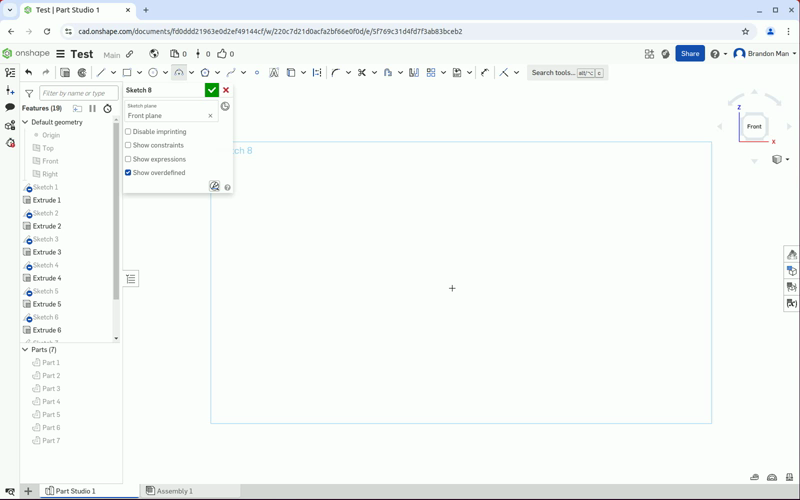
mouse_move(461, 292)
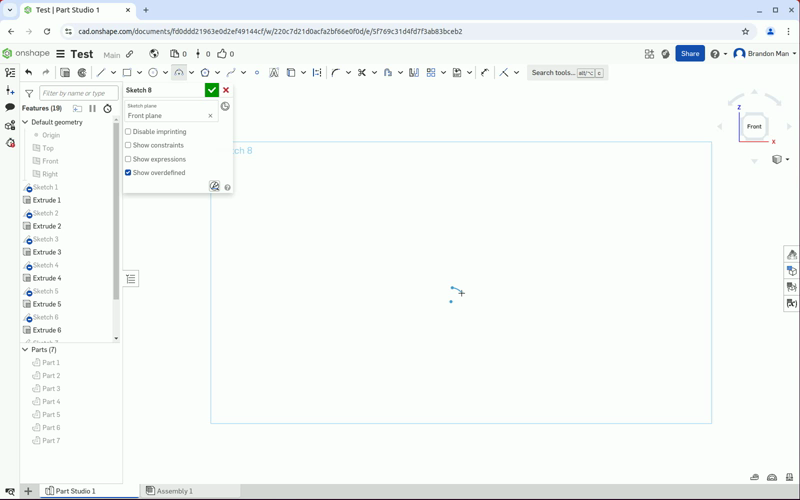
click(461, 292)
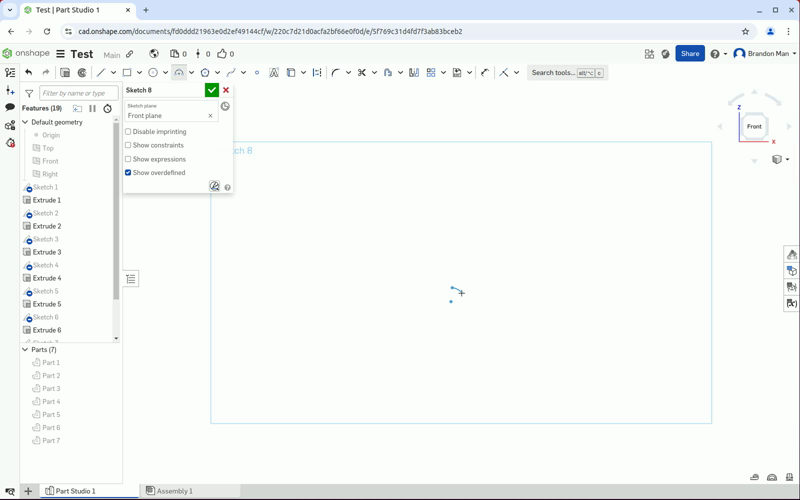
mouse_move(456, 291)
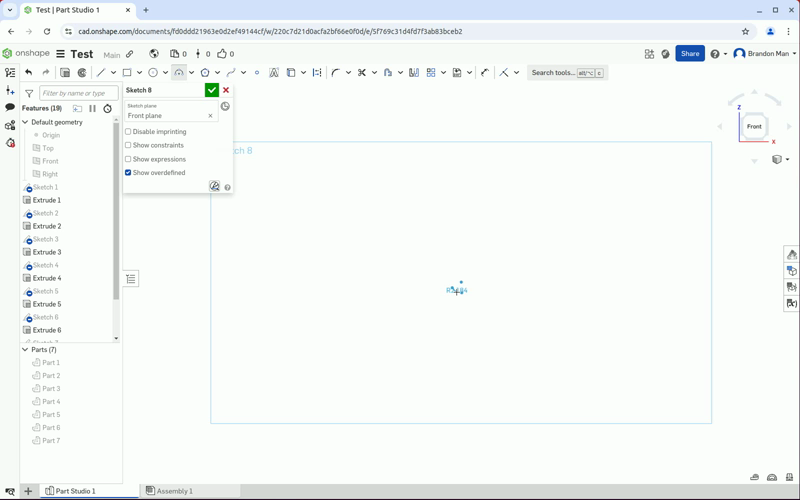
click(456, 291)
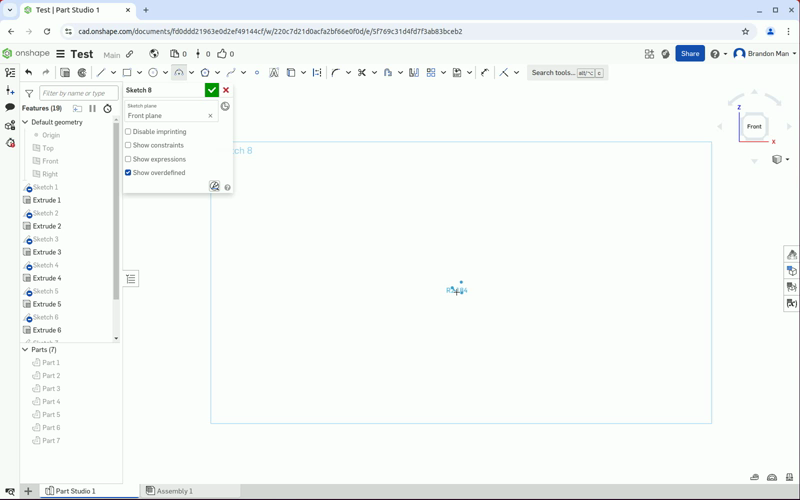
key_up(shift)
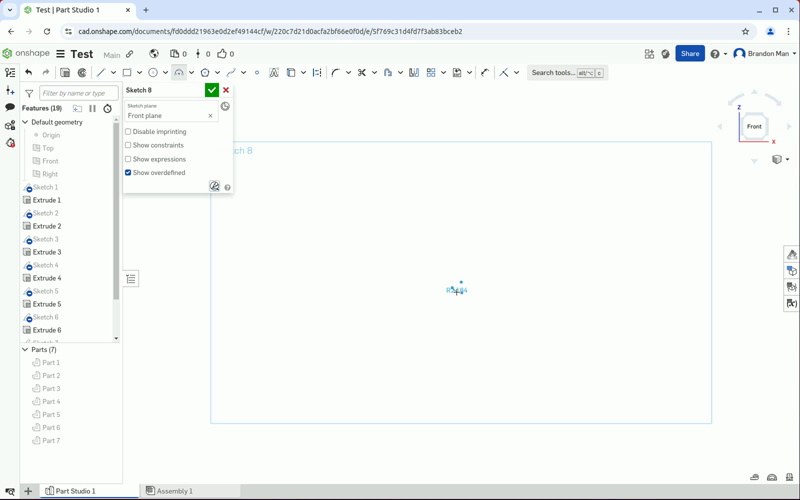
key(esc)
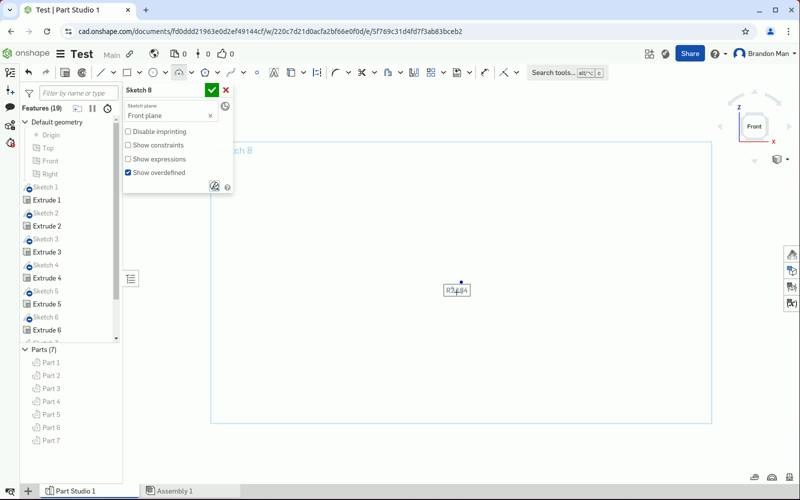
key(l)
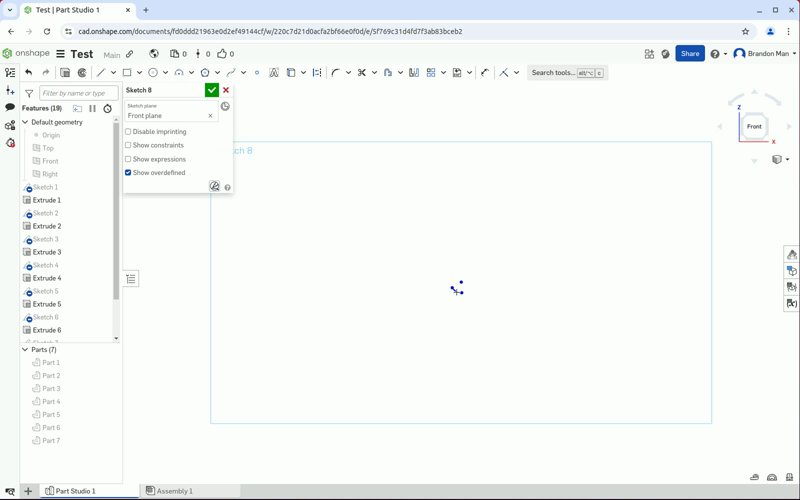
mouse_move(461, 292)
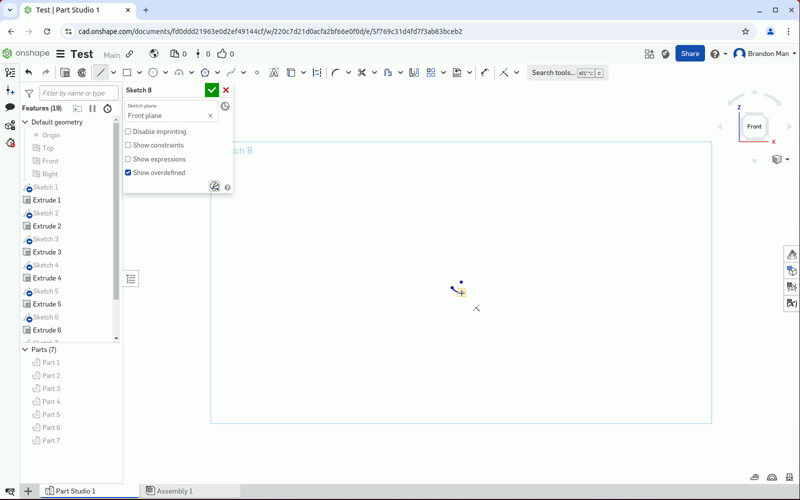
click(461, 292)
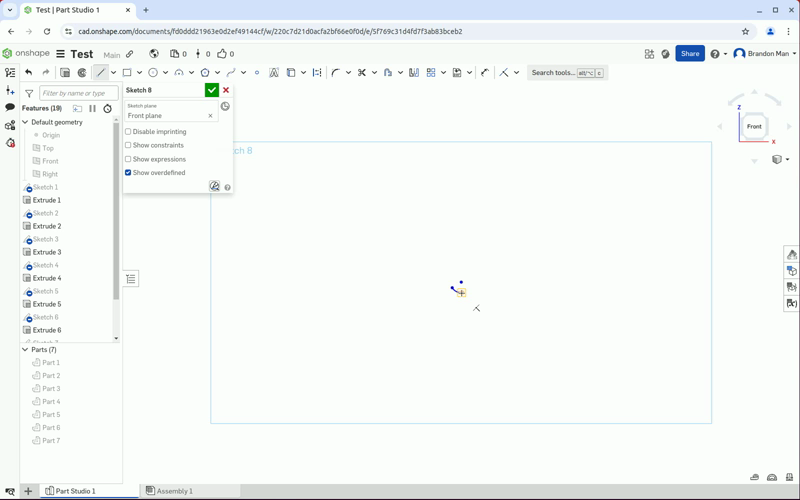
mouse_move(491, 292)
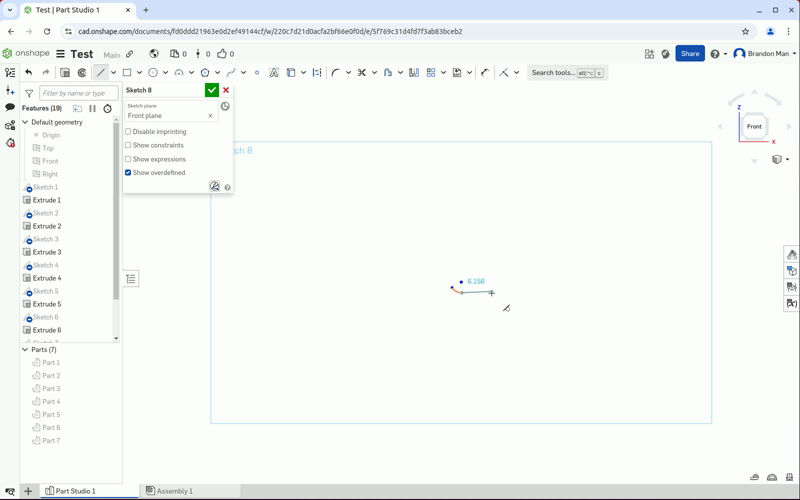
key_down(shift)
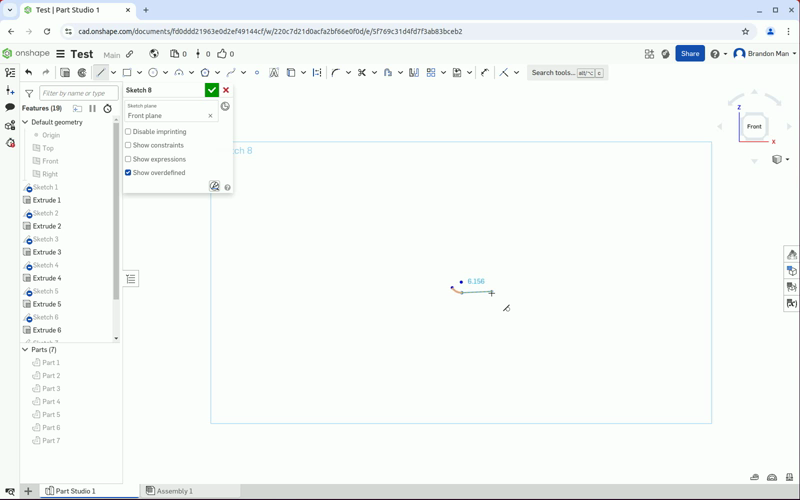
mouse_move(452, 287)
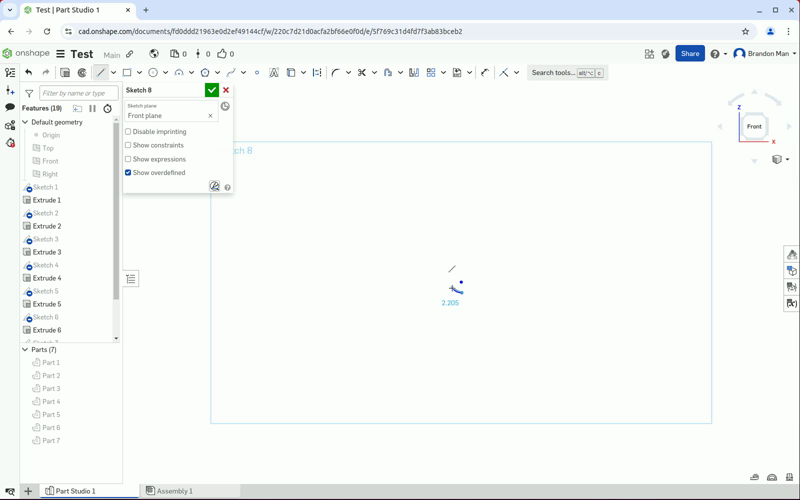
key_up(shift)
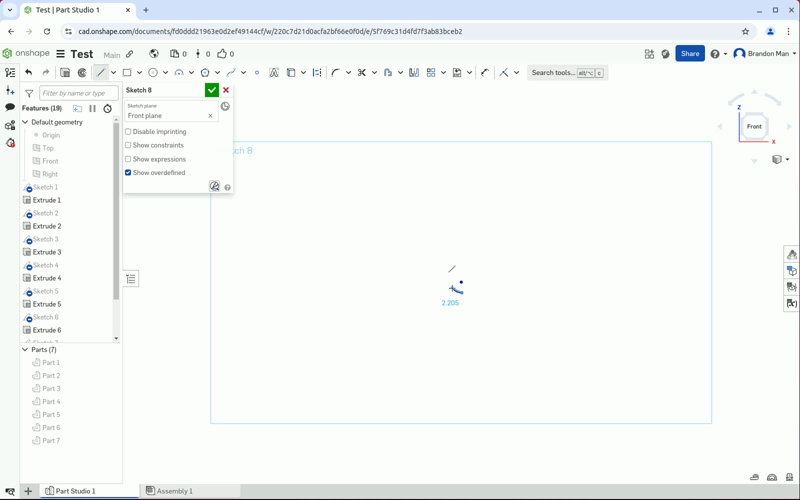
click(452, 287)
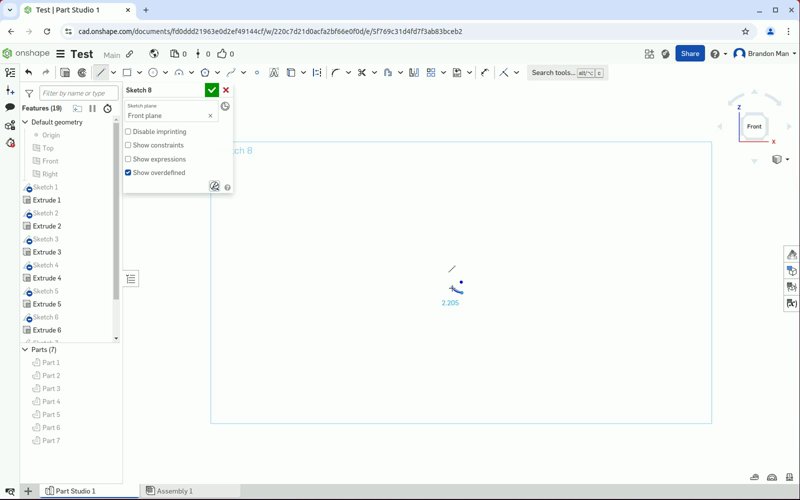
key(esc)
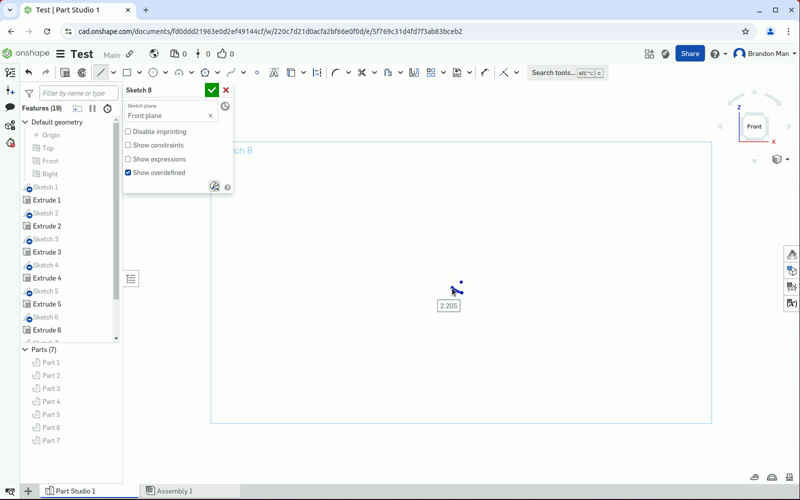
mouse_move(456, 291)
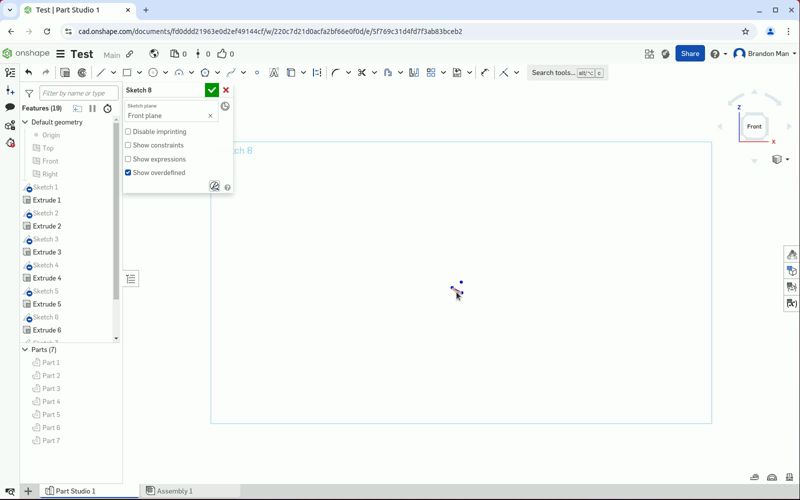
scroll(6)
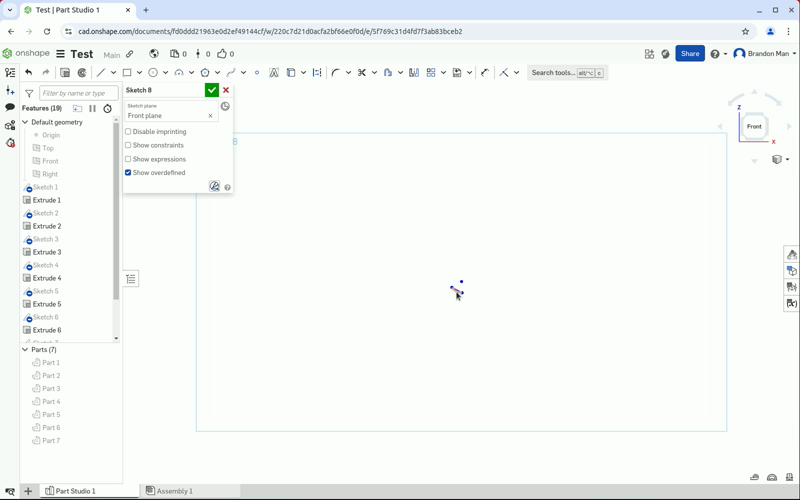
scroll(6)
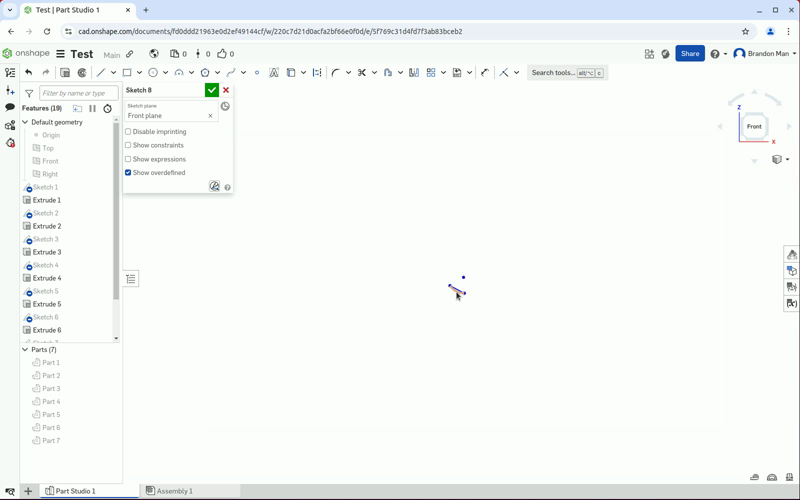
scroll(6)
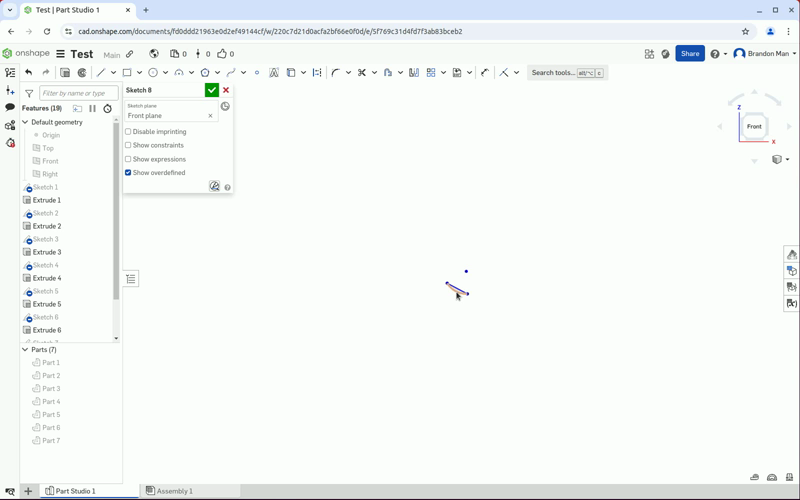
scroll(6)
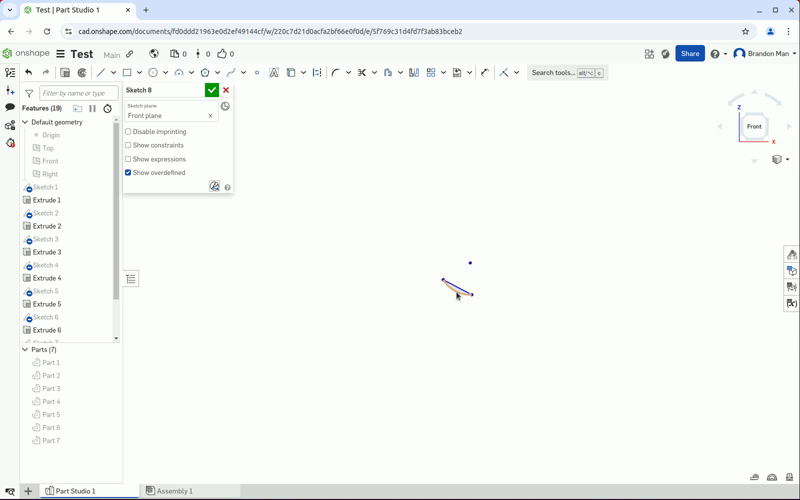
scroll(6)
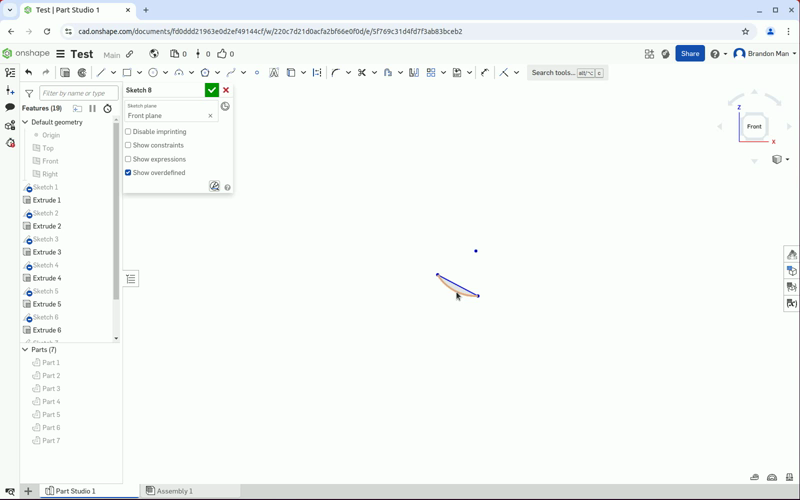
scroll(6)
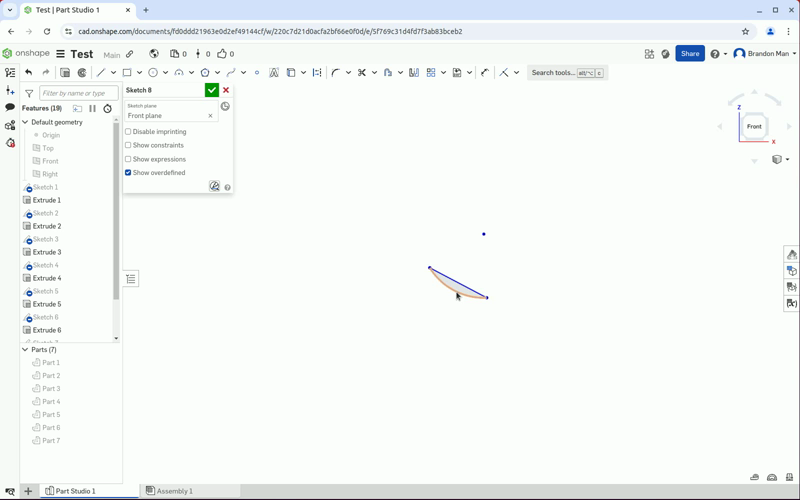
scroll(6)
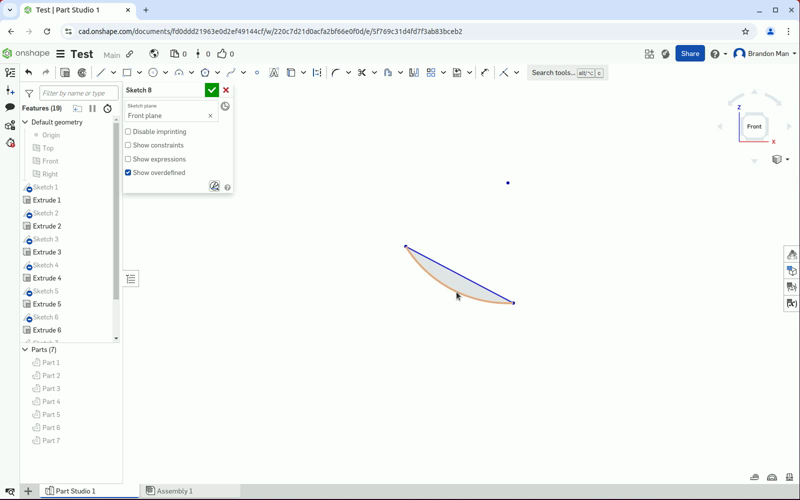
click(456, 291)
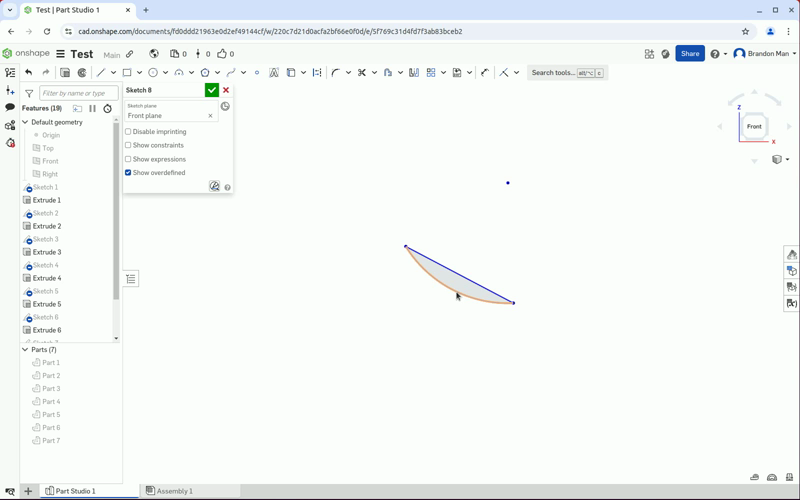
scroll(-6)
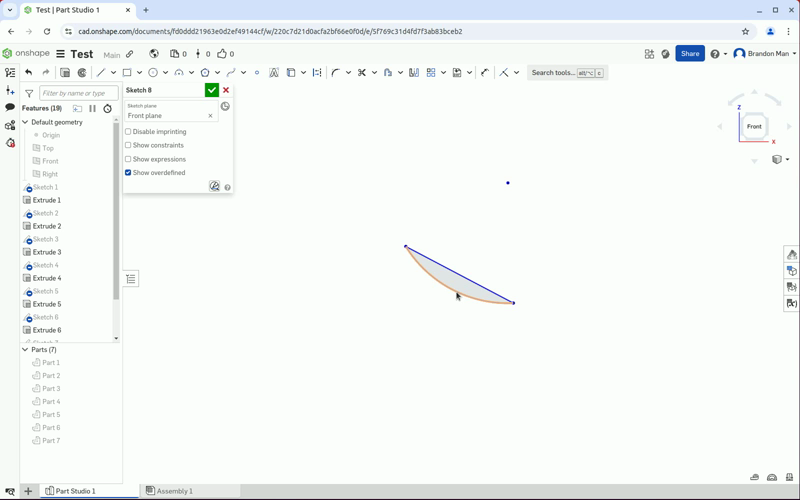
scroll(-6)
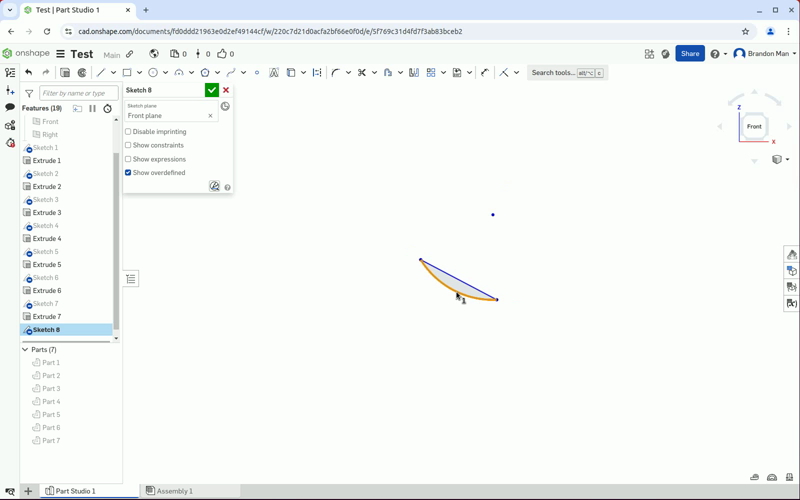
scroll(-6)
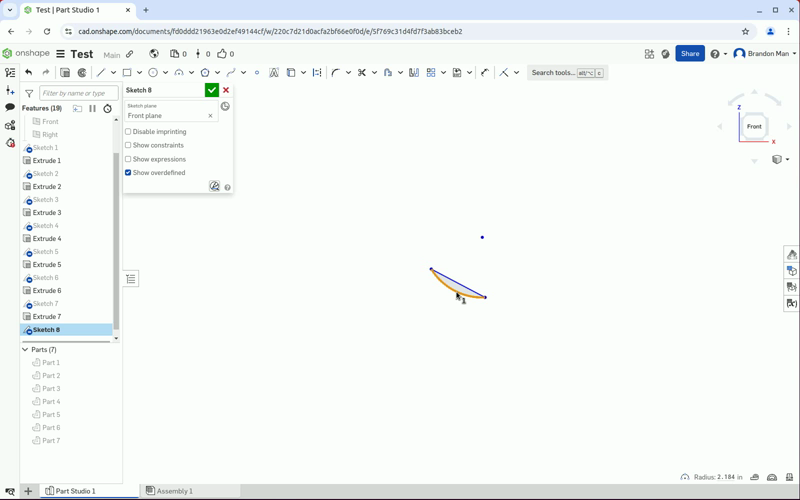
scroll(-6)
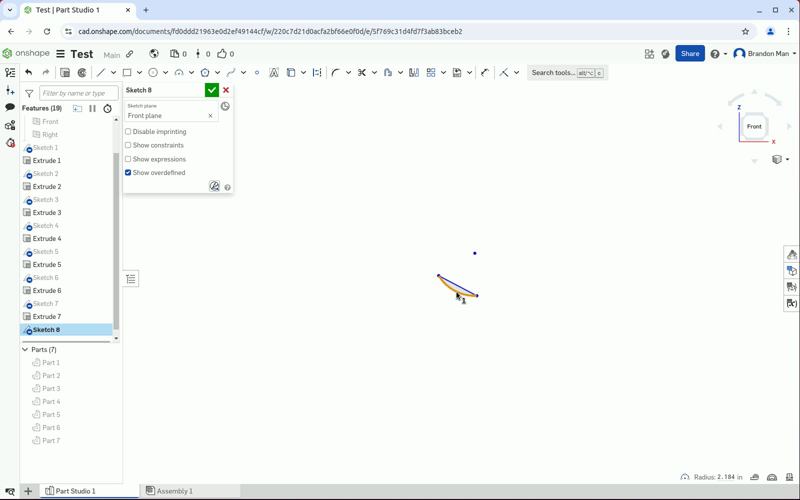
scroll(-6)
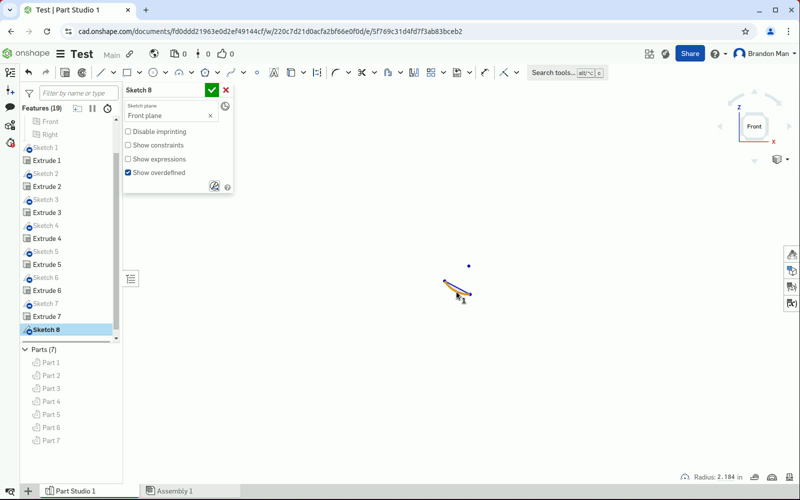
scroll(-6)
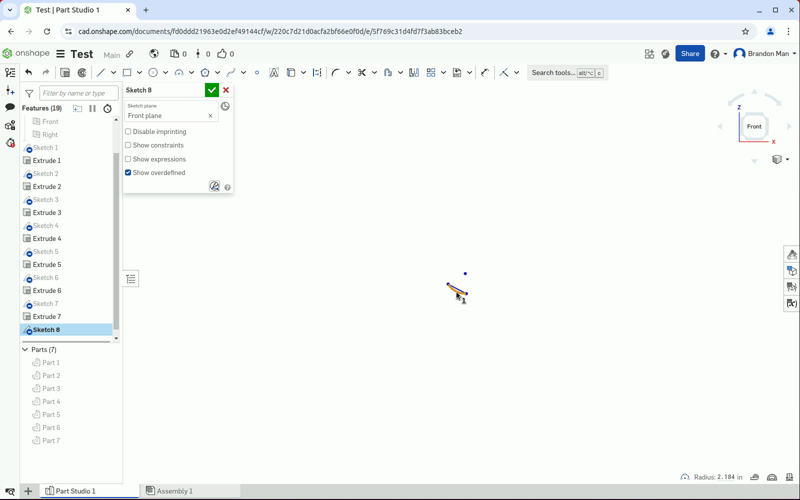
scroll(-6)
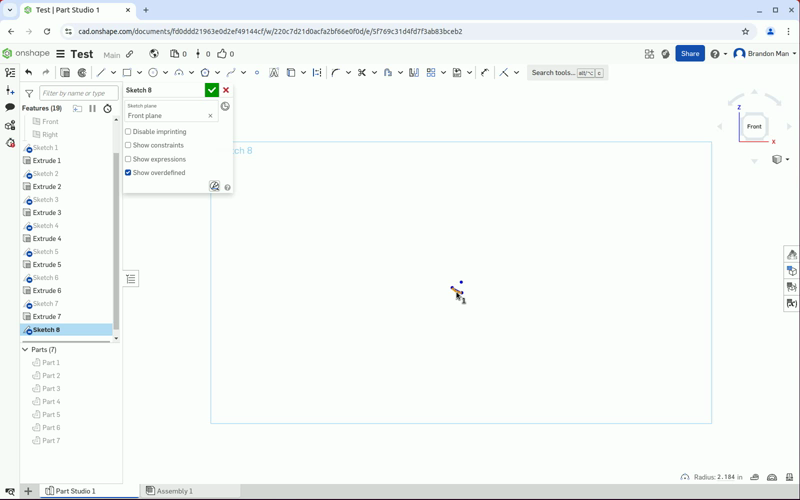
mouse_move(73, 352)
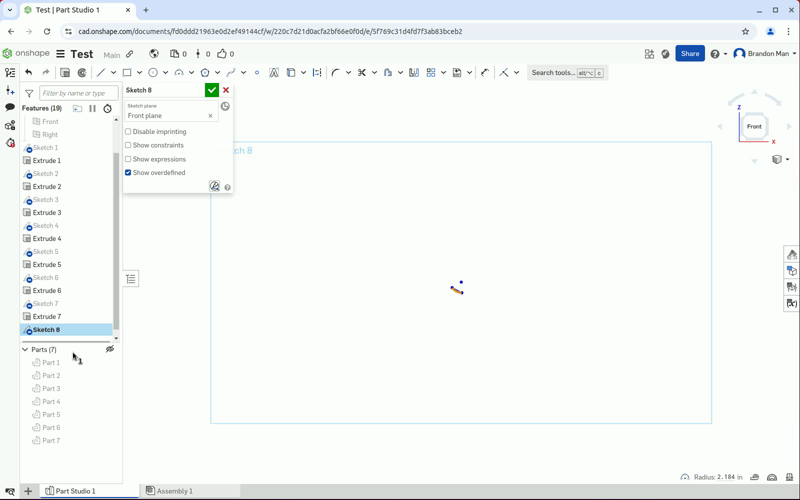
key(shift+y)
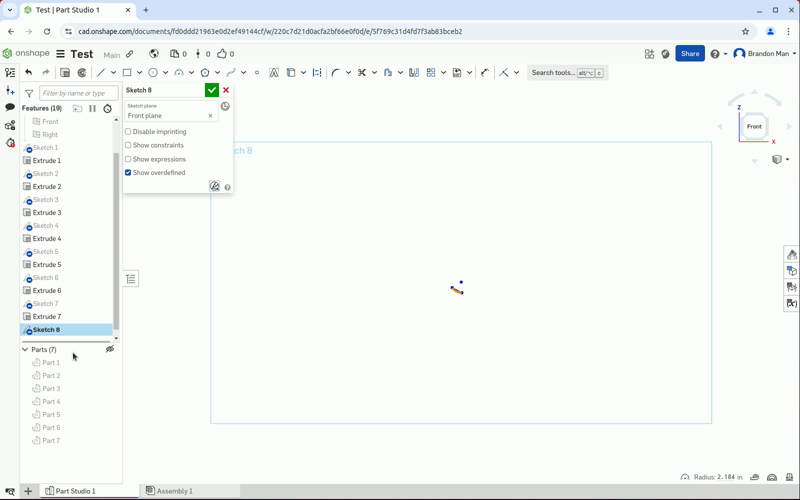
key(shift+e)
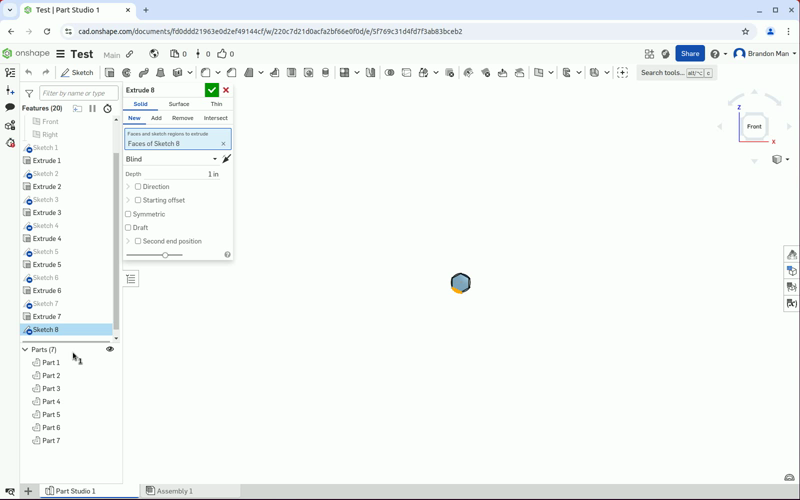
mouse_move(143, 106)
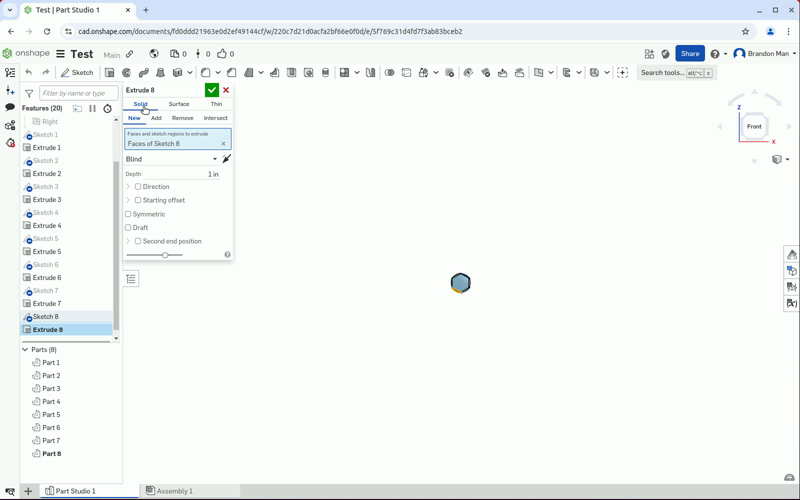
click(143, 106)
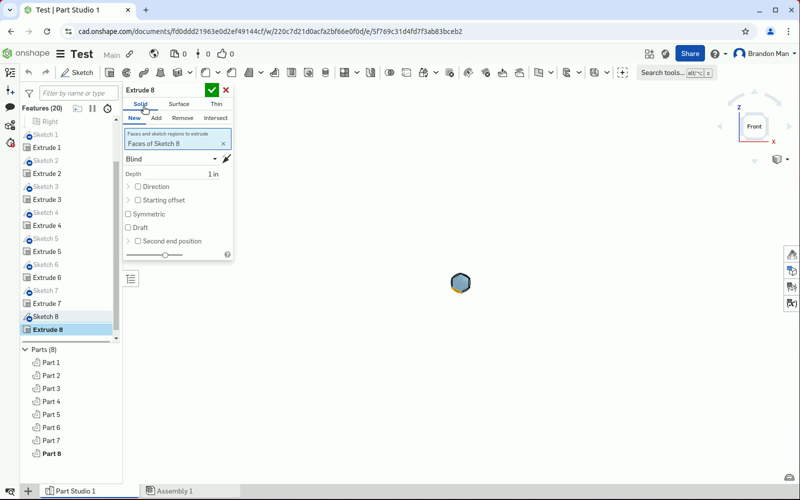
mouse_move(137, 120)
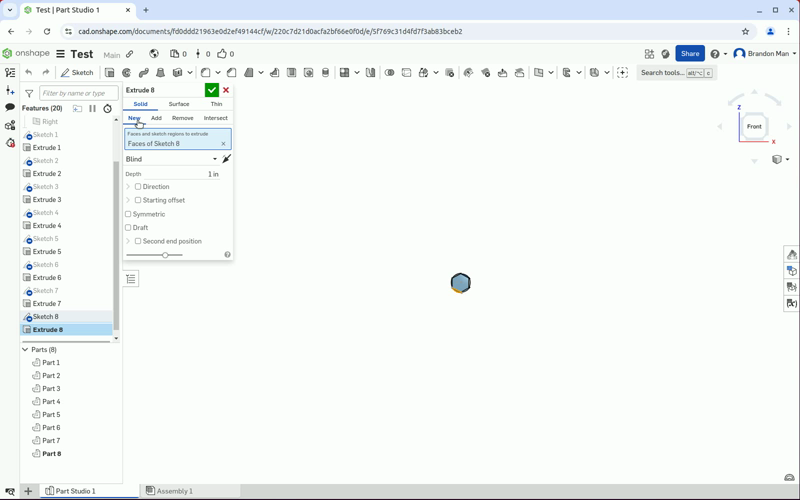
click(137, 120)
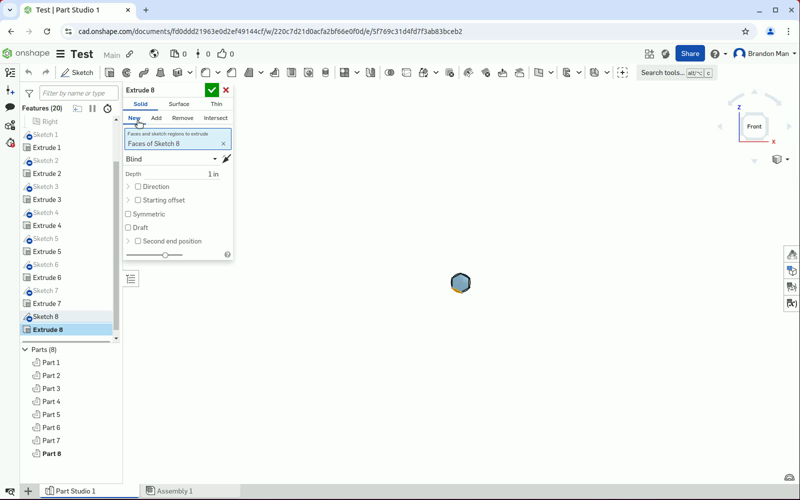
key(tab, 4)
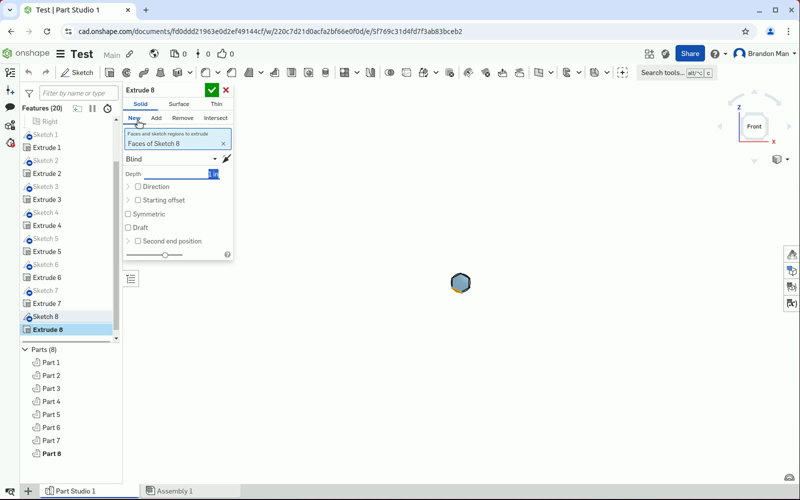
text(-7.703)
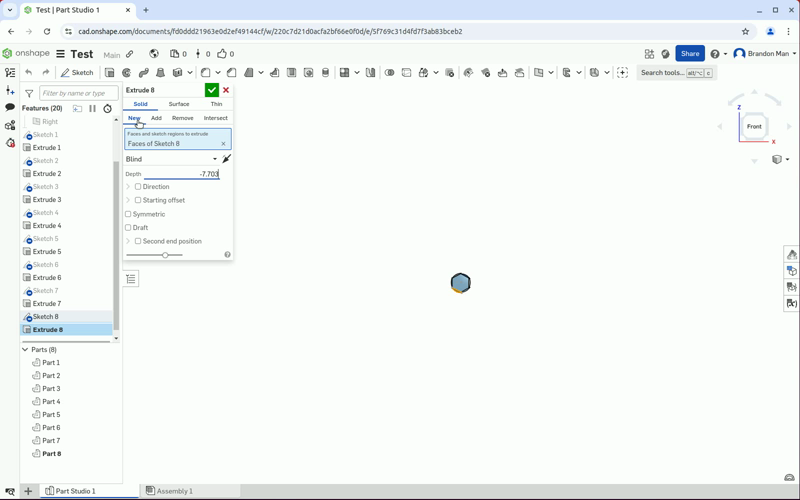
key(enter)
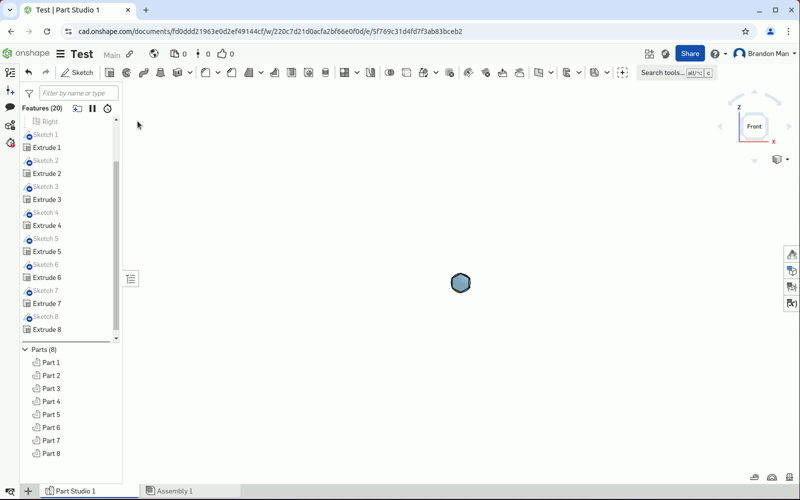
key(shift+h)
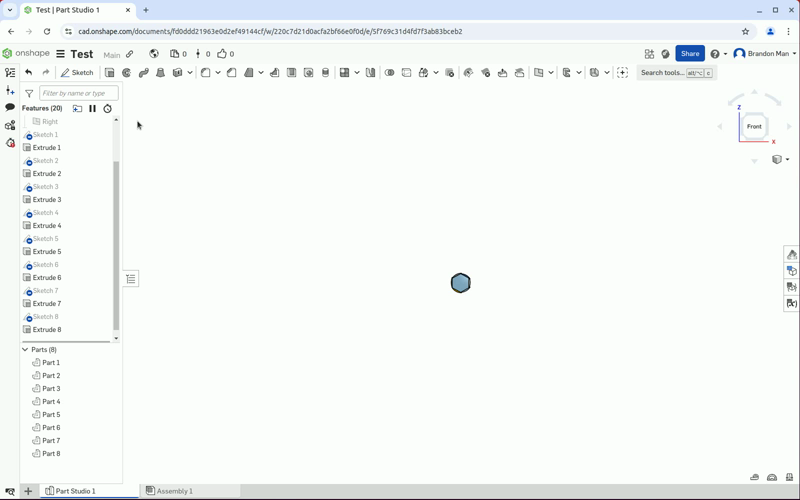
key(shift+h)
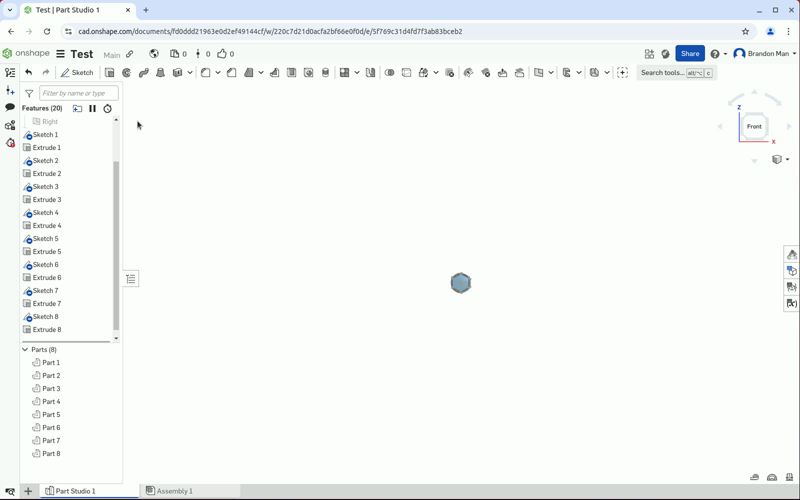
key(shift+7)
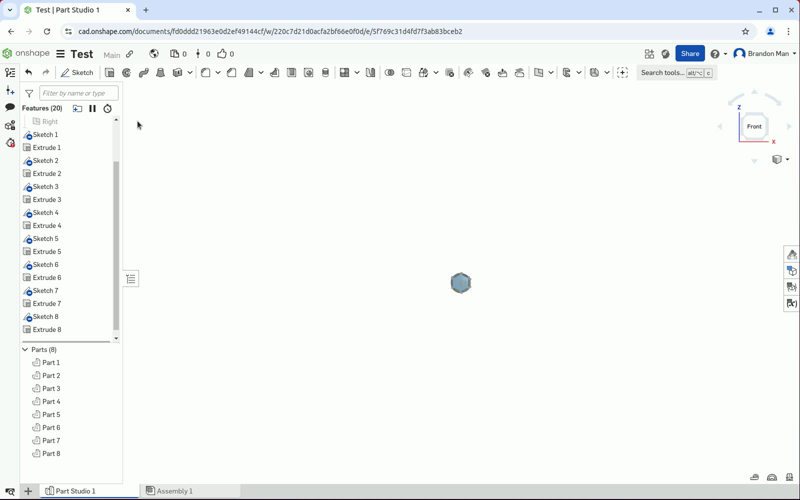
key(left, 2)
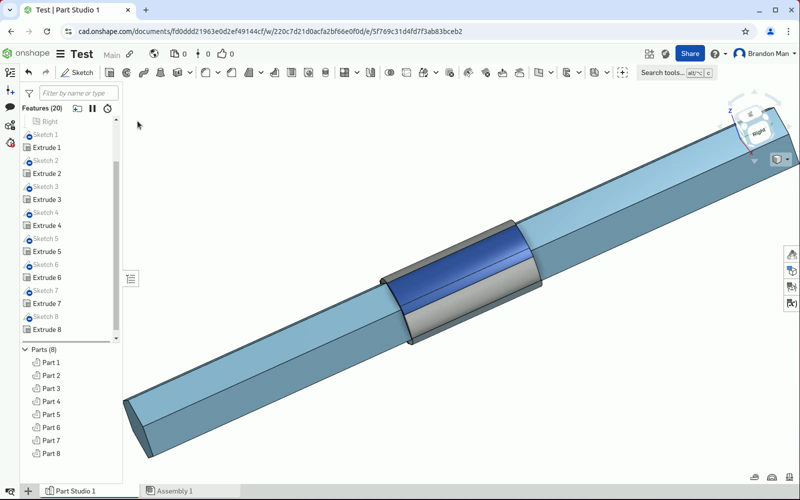
key(down, 2)
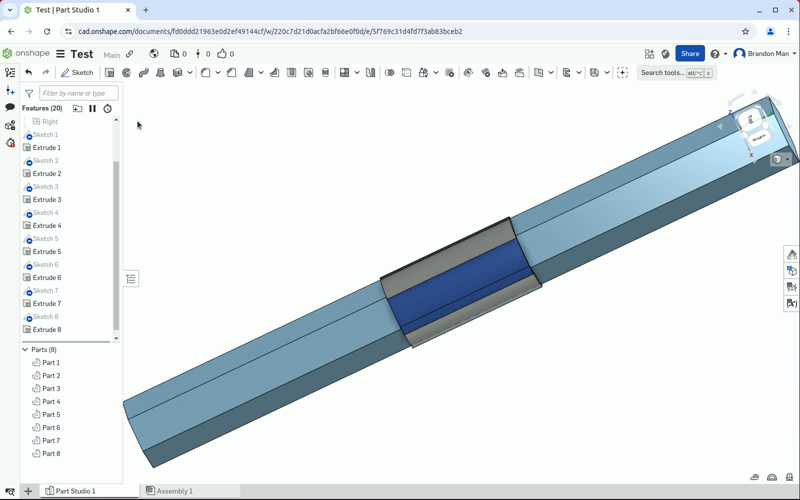
key(up, 2)
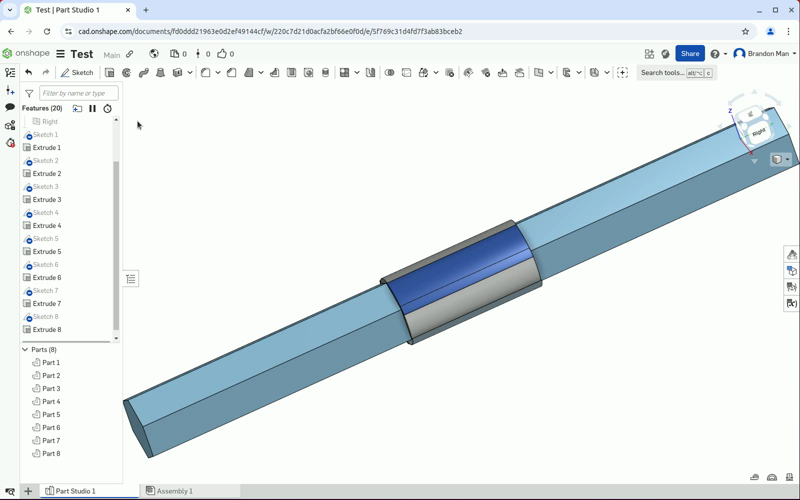
key(right, 2)
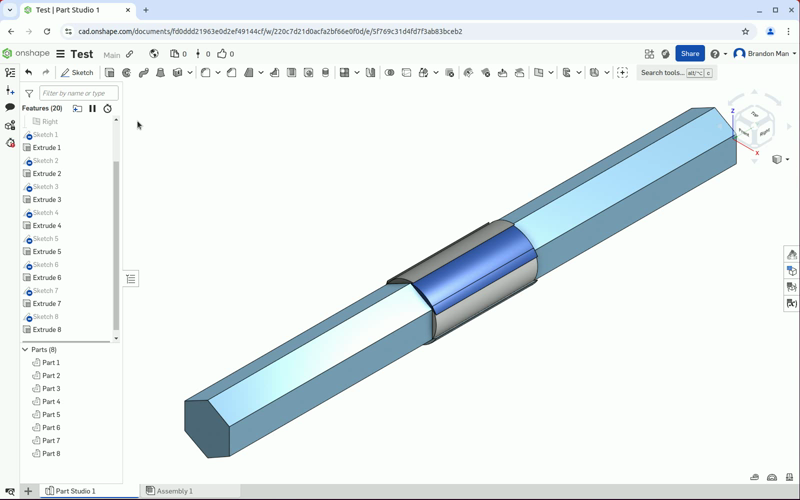
mouse_move(69, 137)
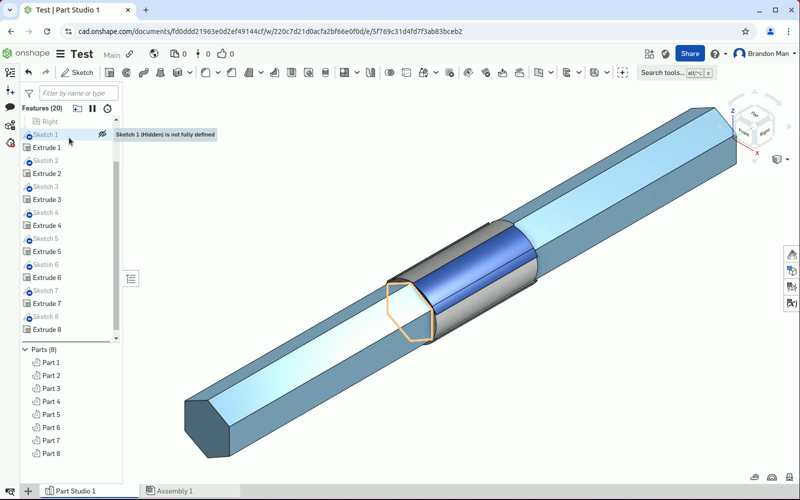
click(69, 137)